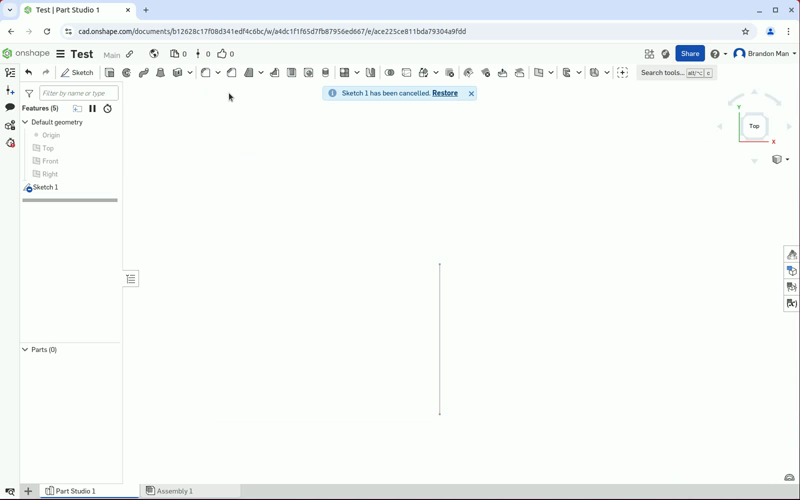
key(shift+h)
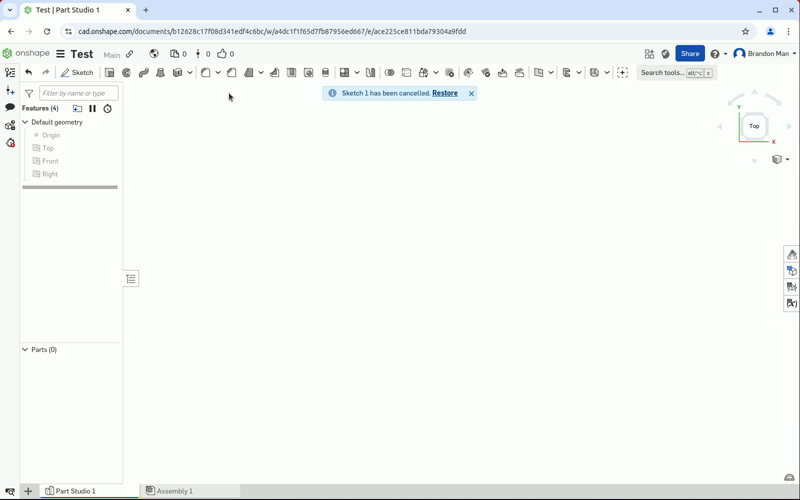
mouse_move(73, 352)
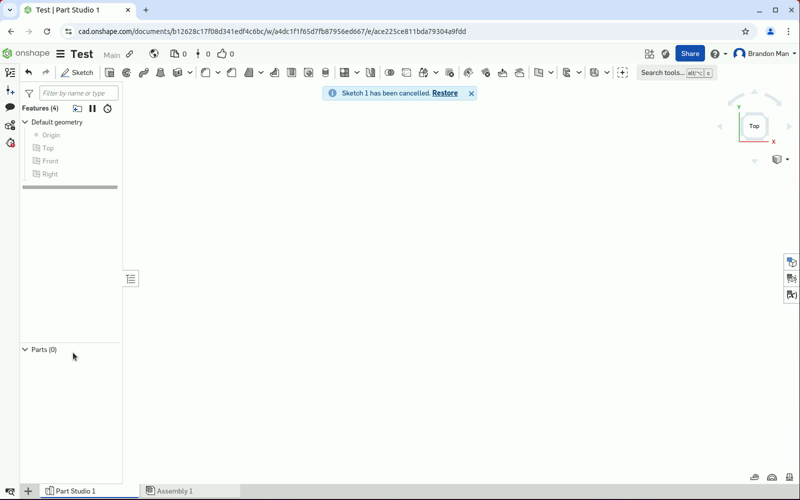
key(y)
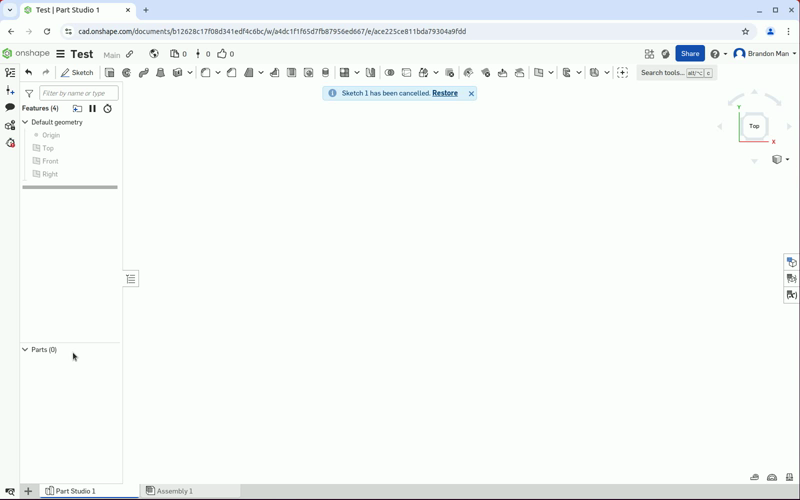
key(shift+p)
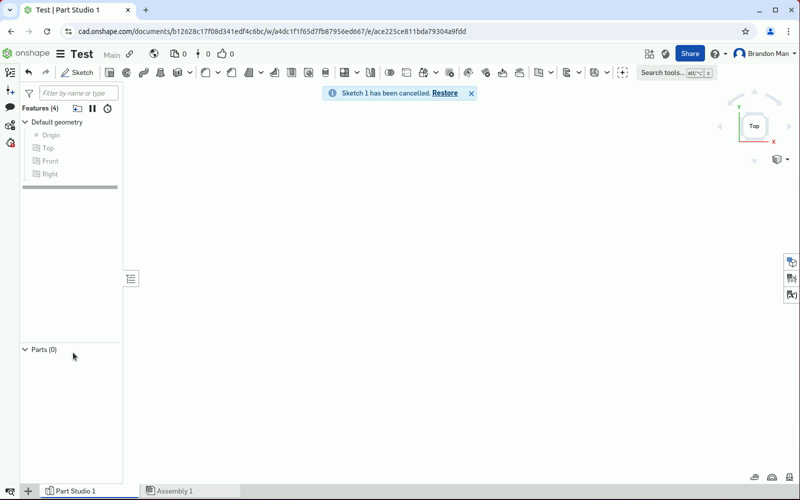
key(space)
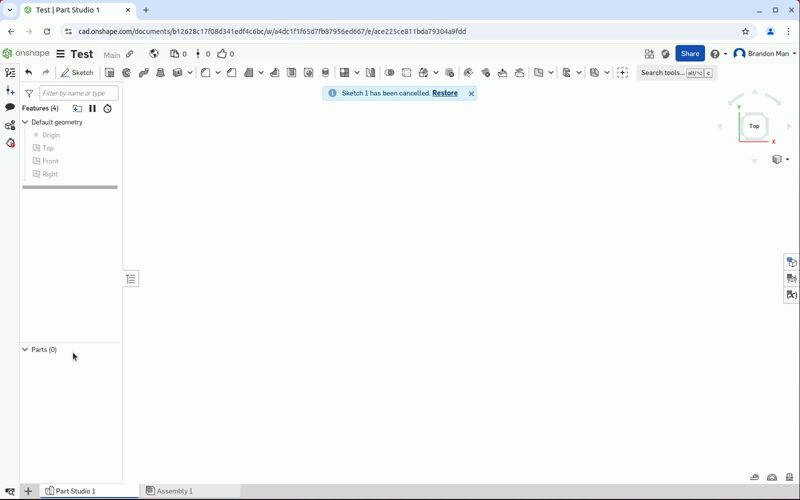
key_down(shift)
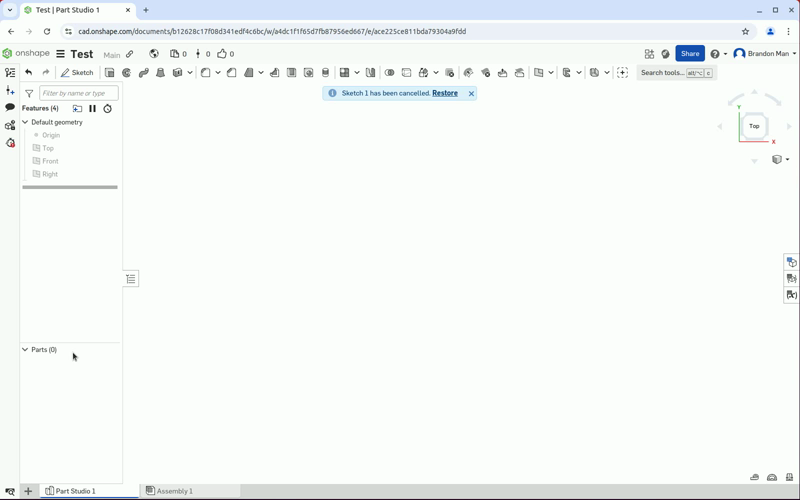
key(up)
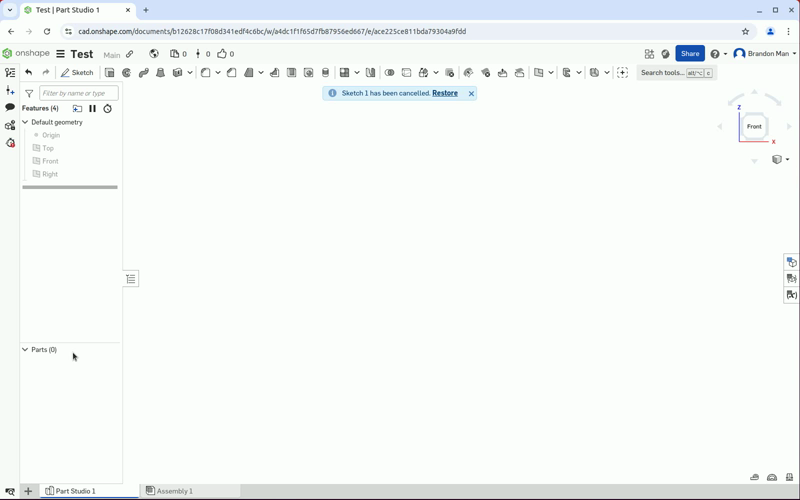
key_up(shift)
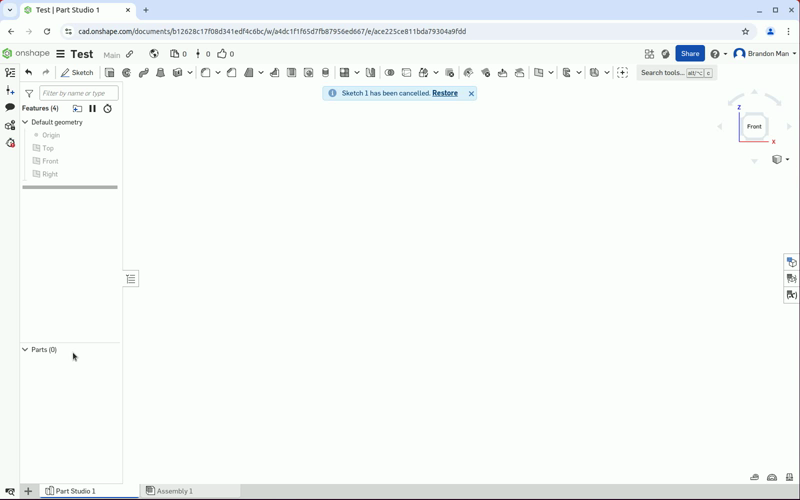
key(space)
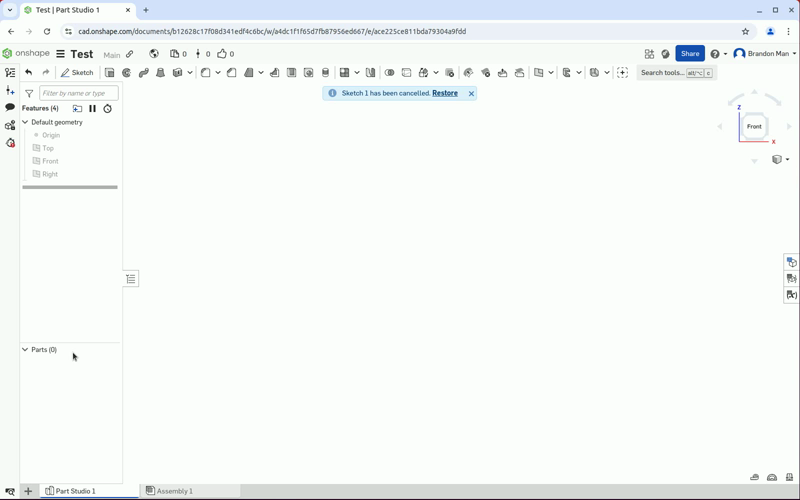
key_down(shift)
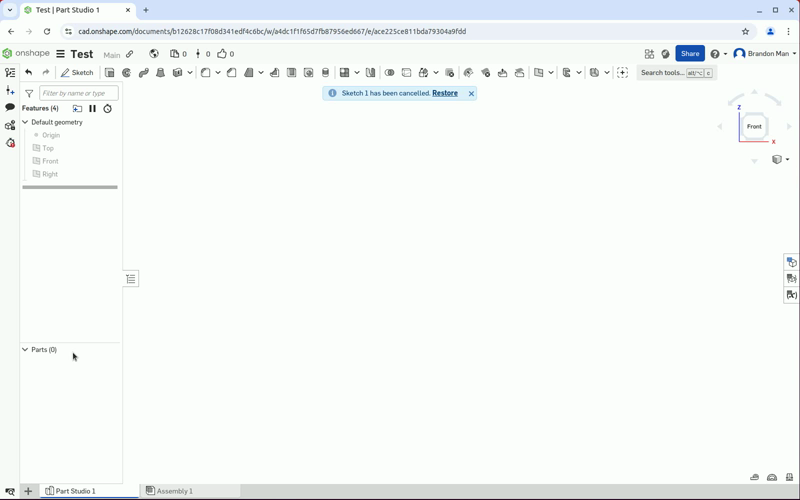
key(left)
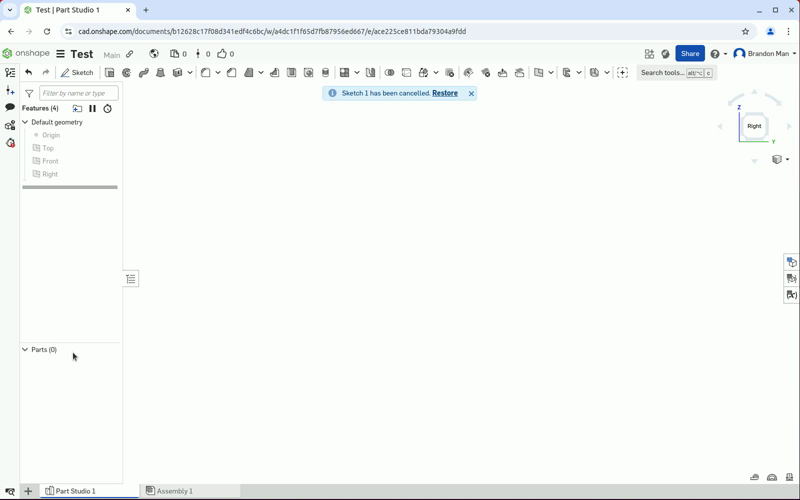
key_up(shift)
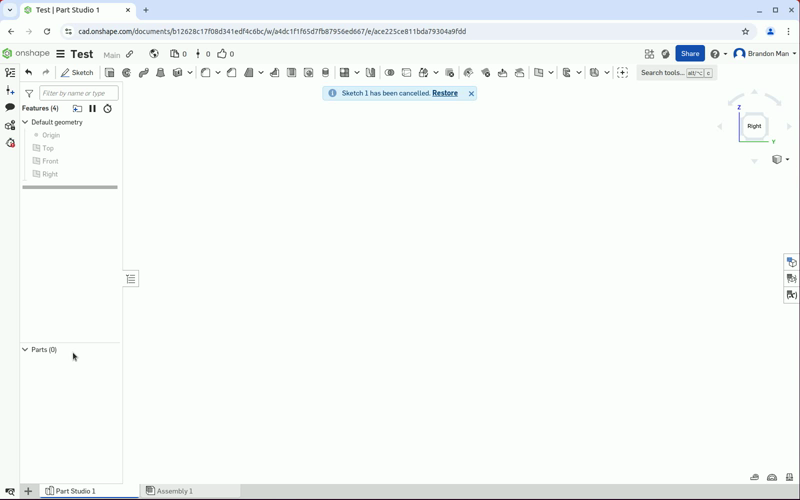
mouse_move(73, 352)
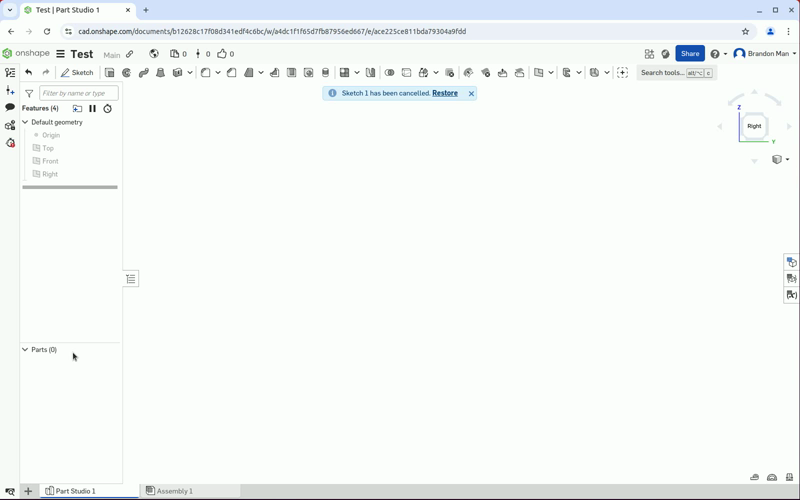
key(shift+y)
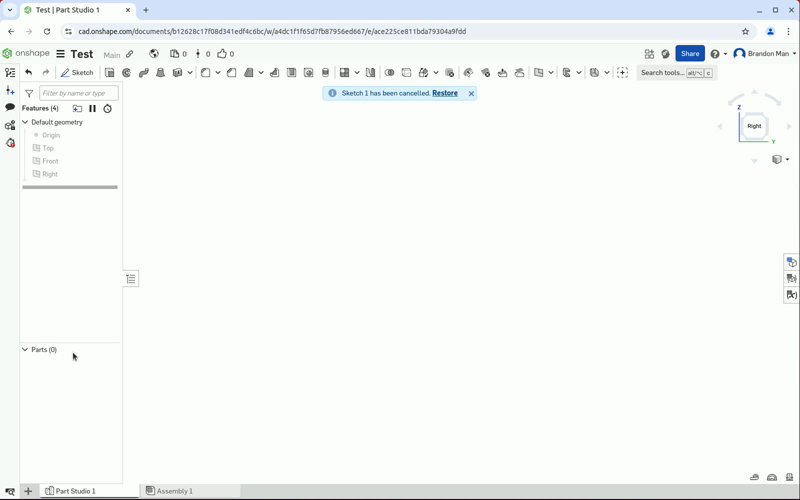
key(shift+s)
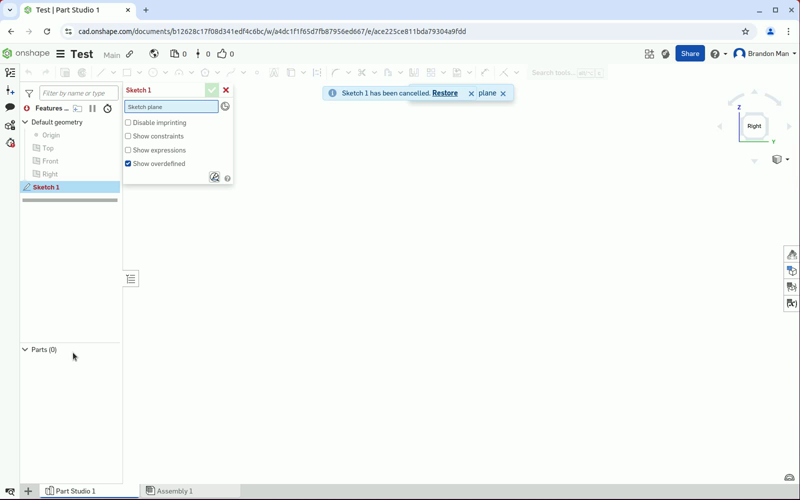
mouse_move(73, 176)
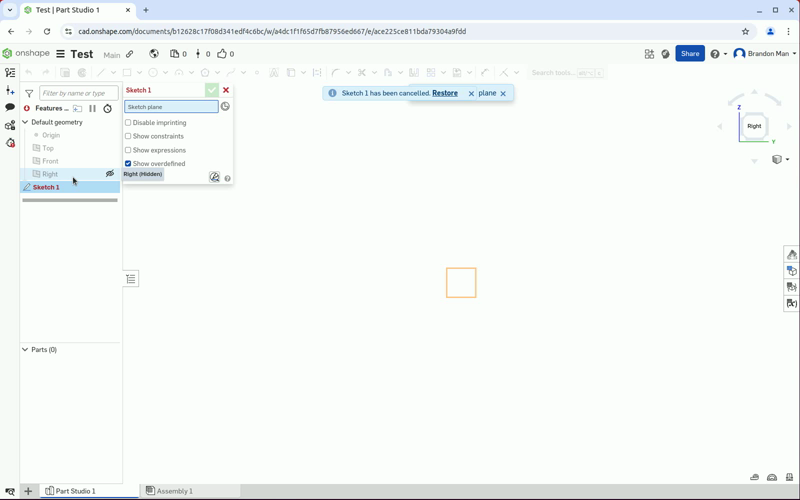
click(73, 176)
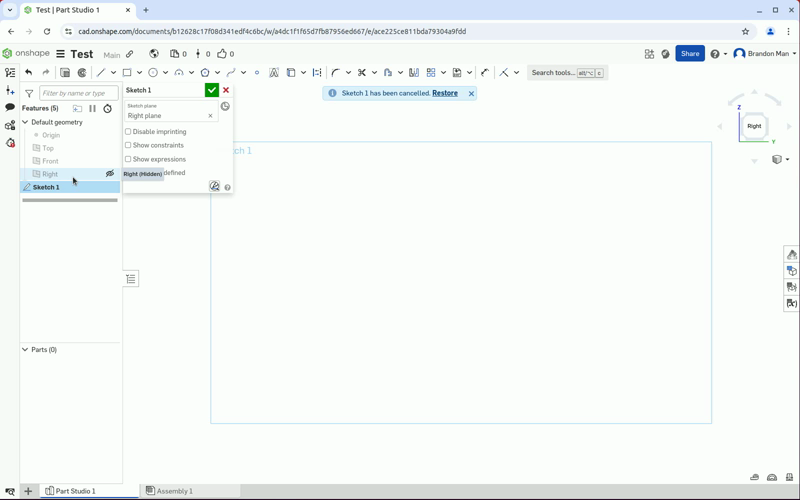
mouse_move(73, 352)
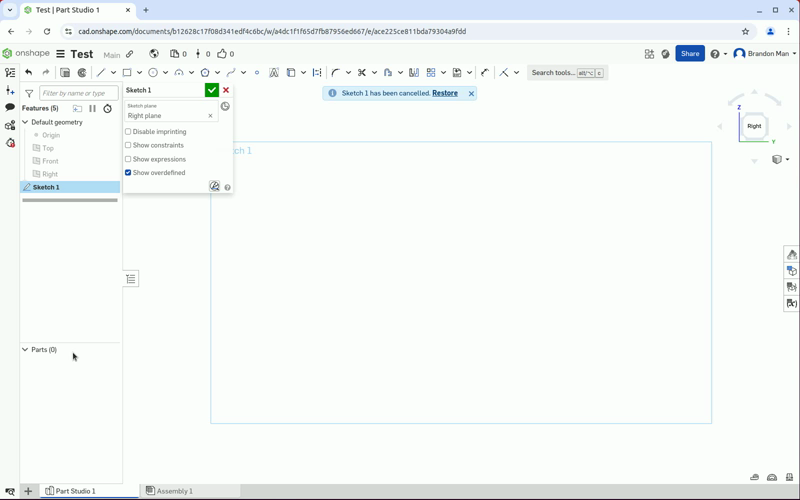
key(y)
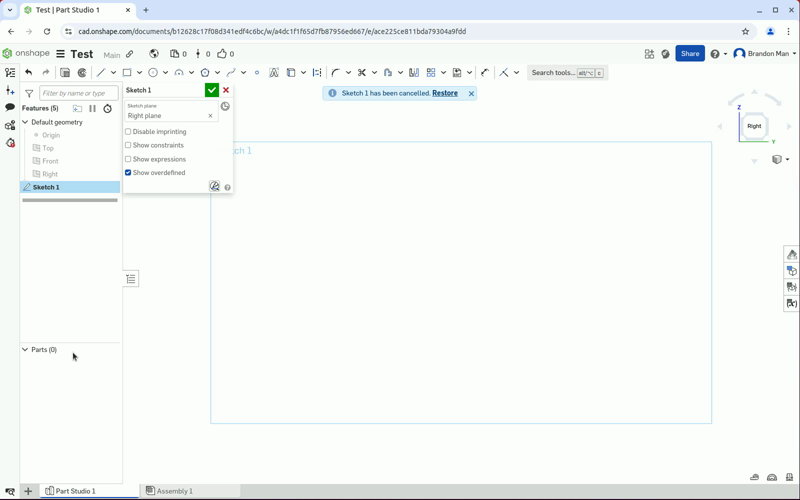
key(l)
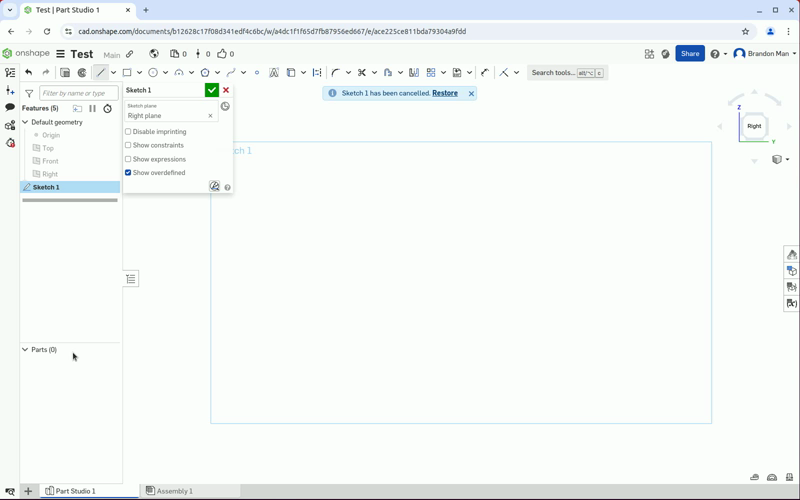
key_down(shift)
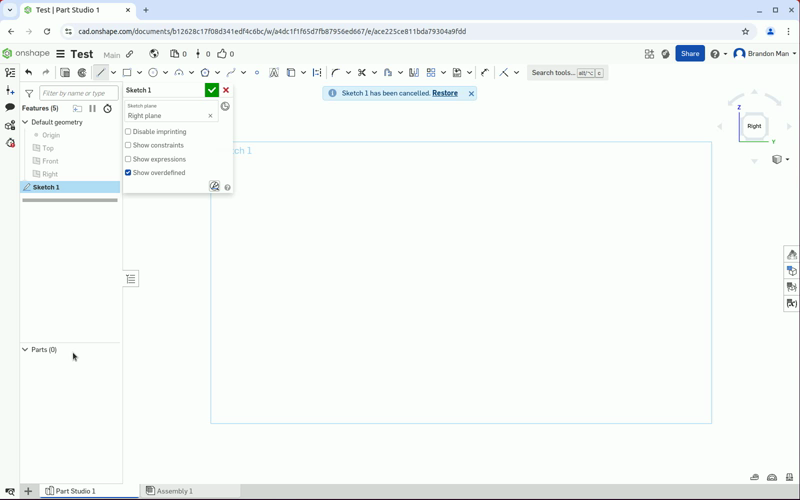
mouse_move(446, 282)
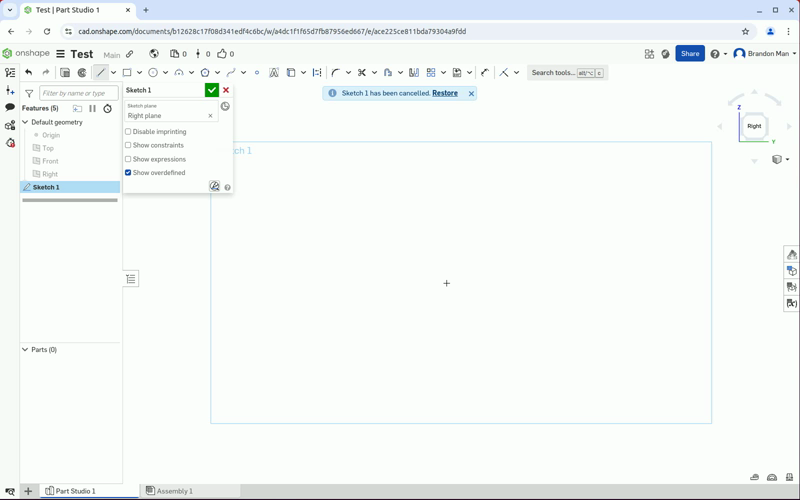
click(446, 282)
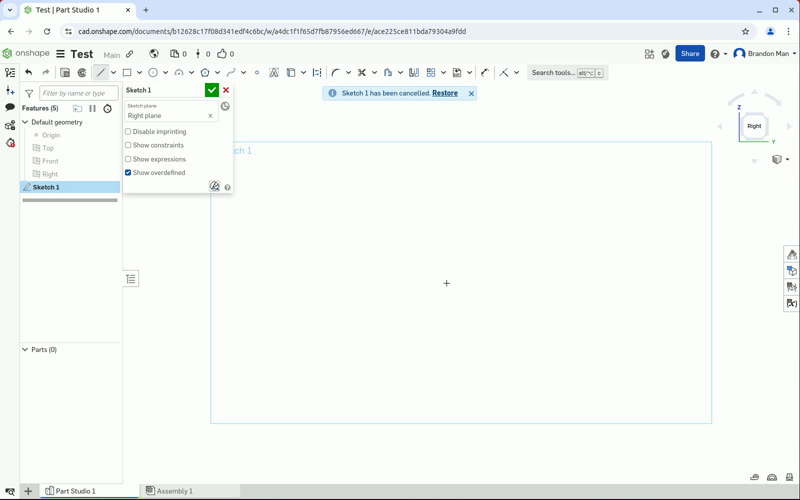
key_up(shift)
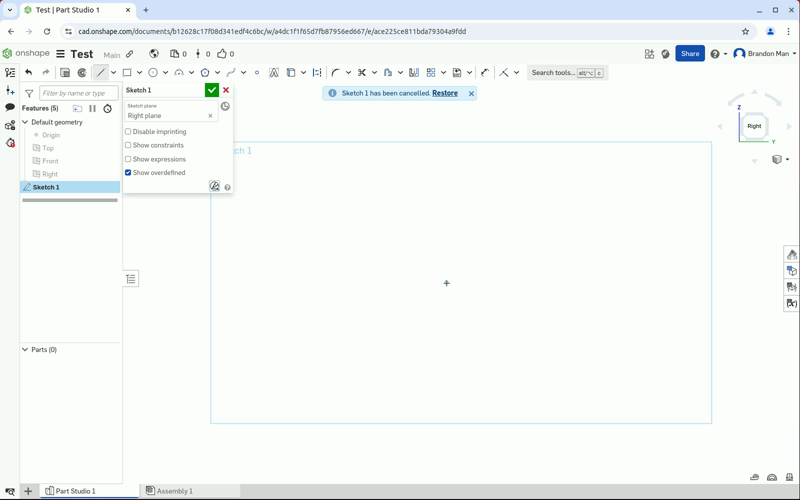
key_down(shift)
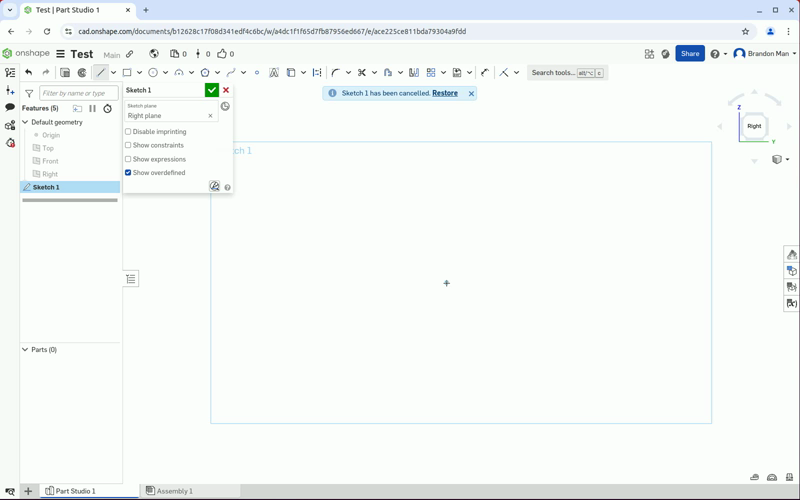
mouse_move(476, 282)
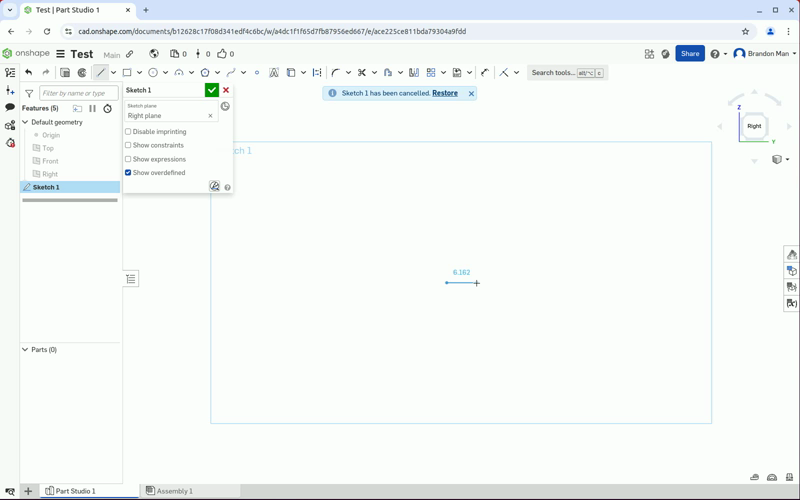
mouse_move(459, 282)
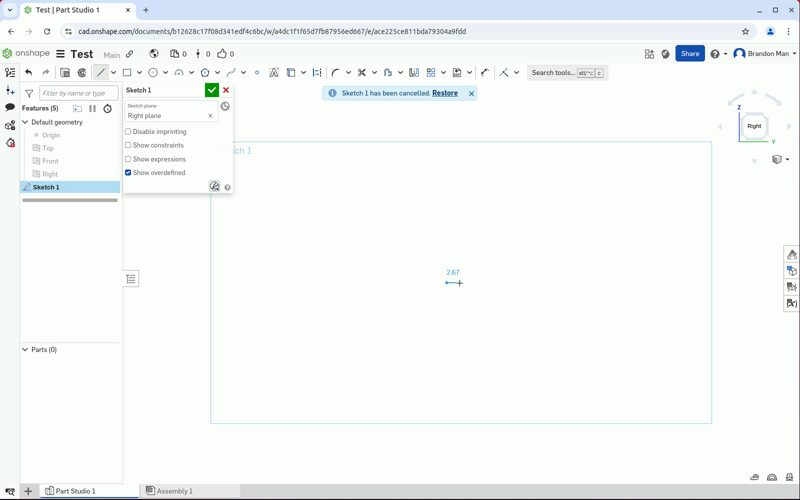
click(459, 282)
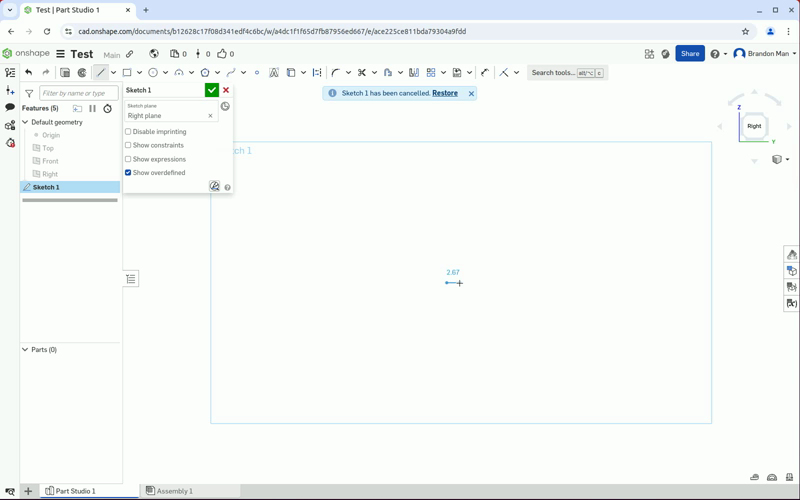
key_up(shift)
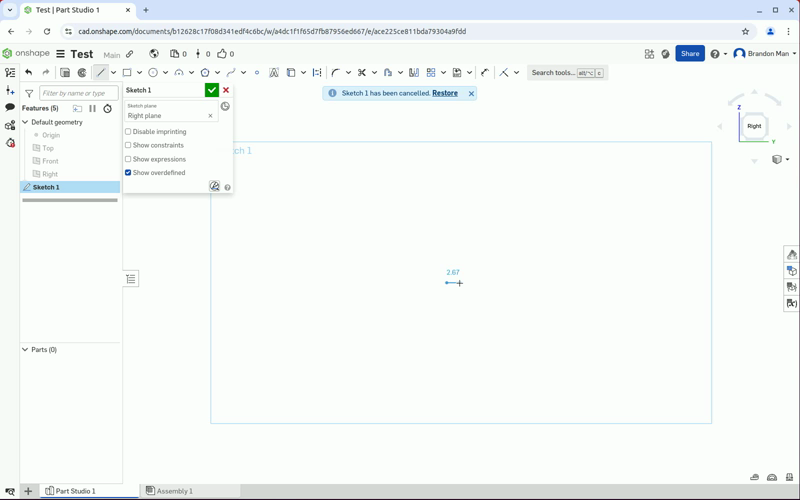
key_down(shift)
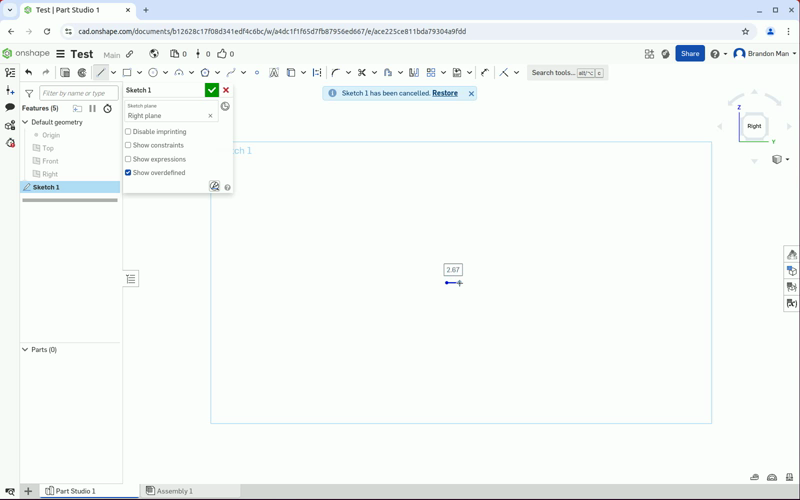
mouse_move(459, 204)
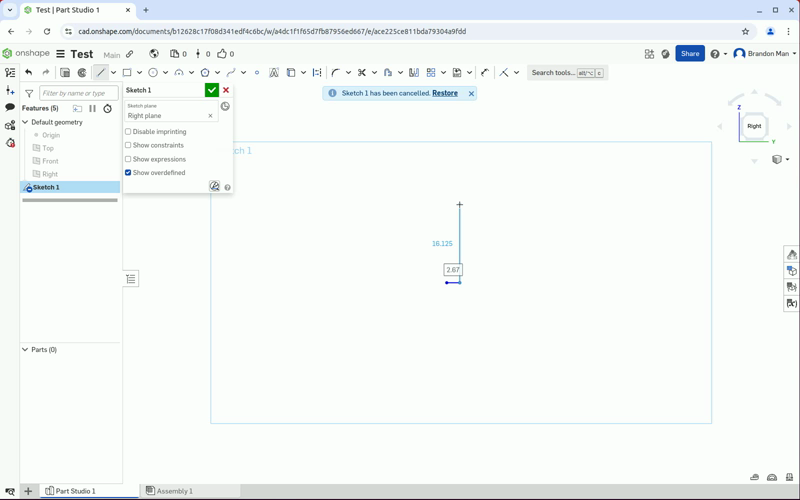
click(459, 204)
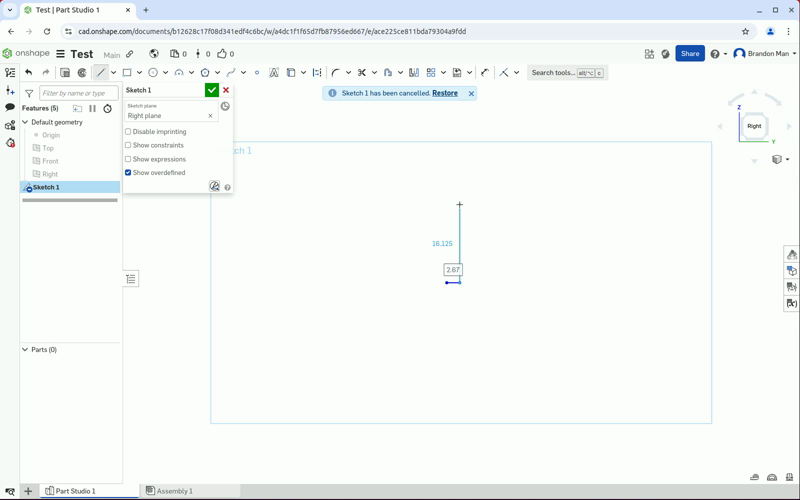
key_up(shift)
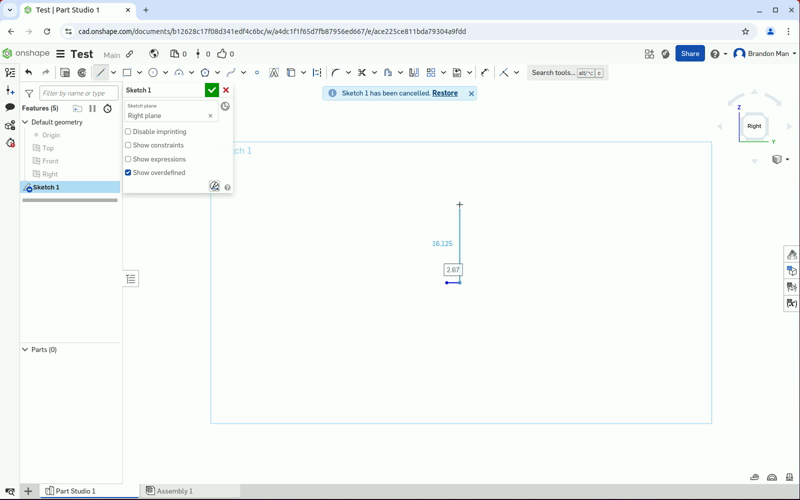
key_down(shift)
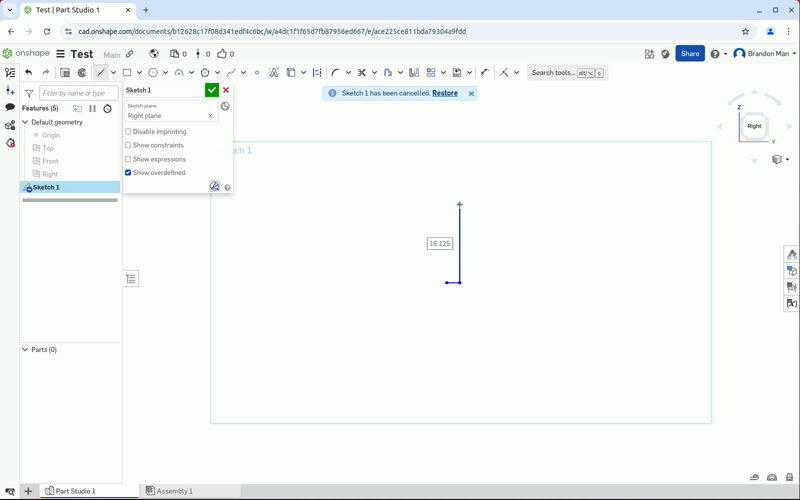
mouse_move(489, 204)
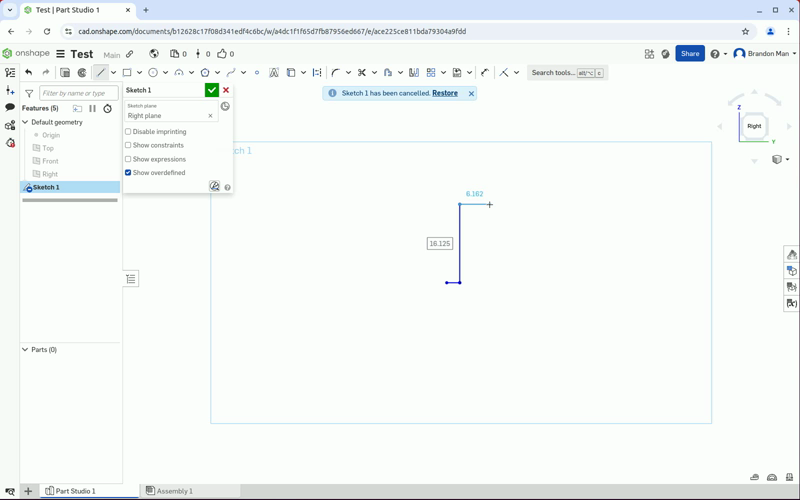
mouse_move(446, 204)
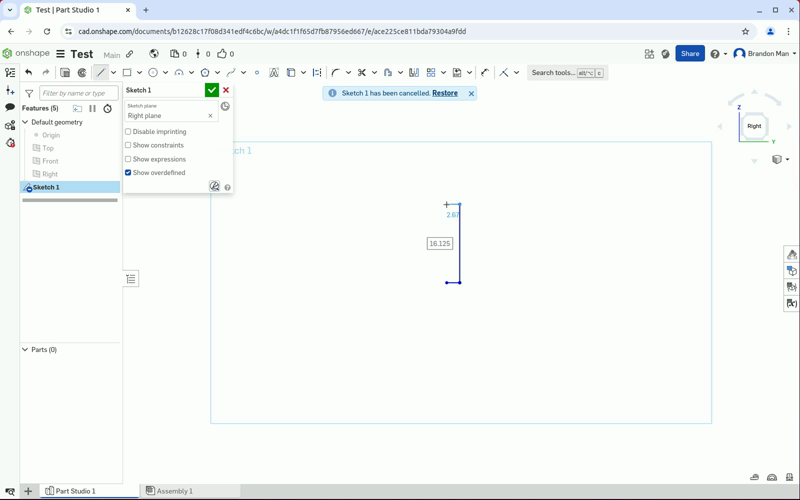
click(446, 204)
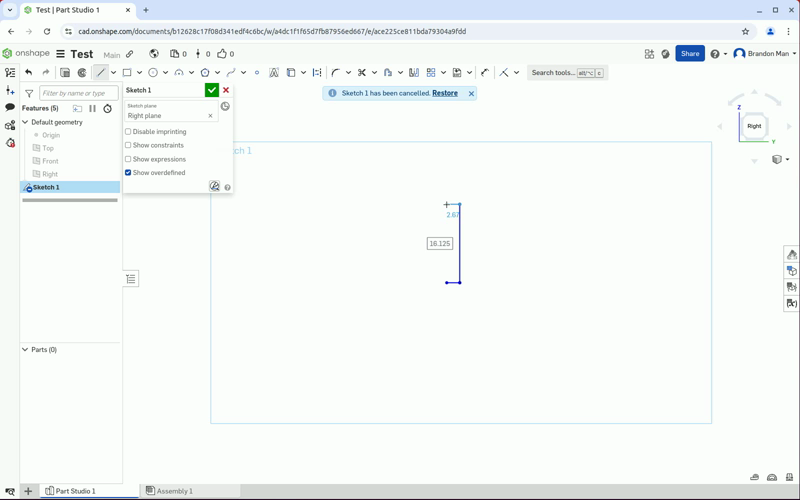
key_up(shift)
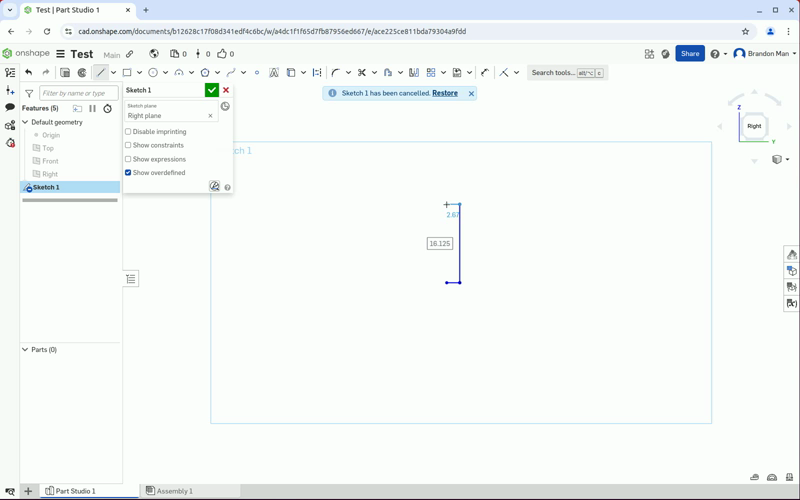
key_down(shift)
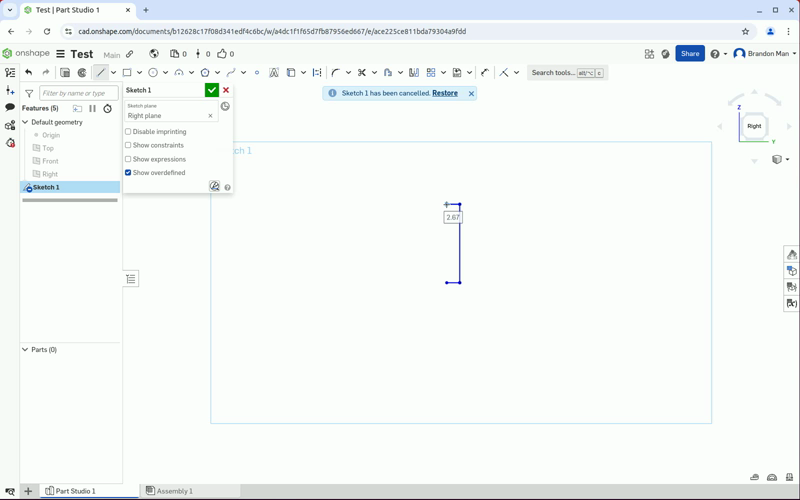
mouse_move(476, 204)
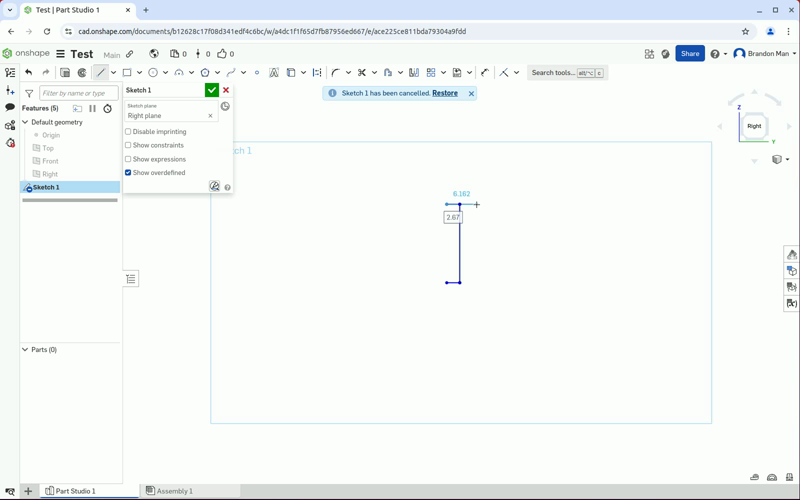
mouse_move(446, 215)
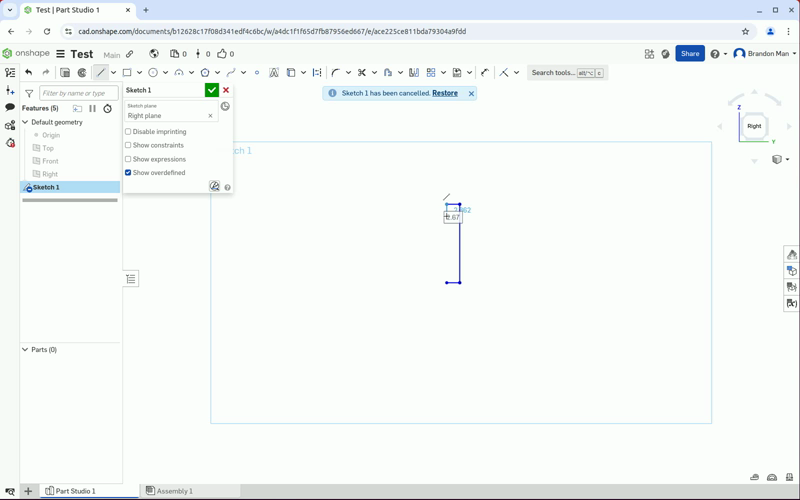
click(446, 215)
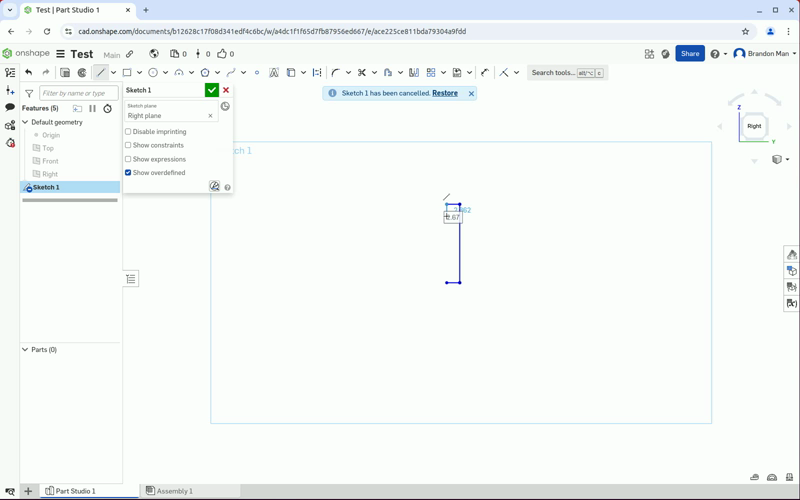
key_up(shift)
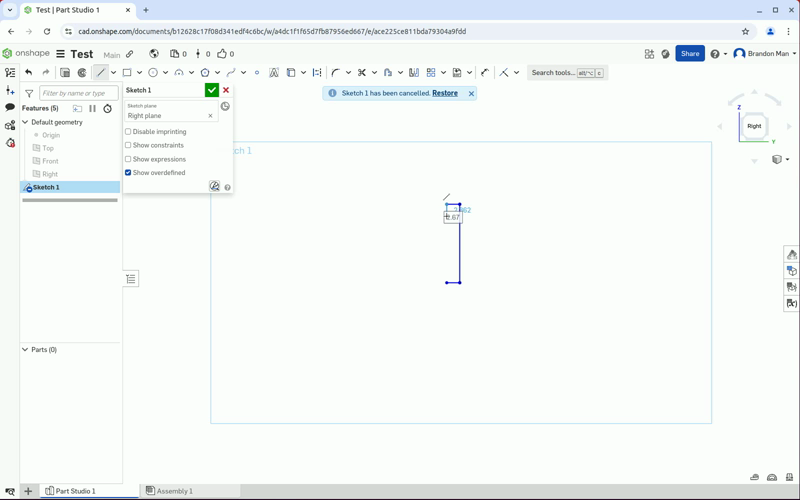
key_down(shift)
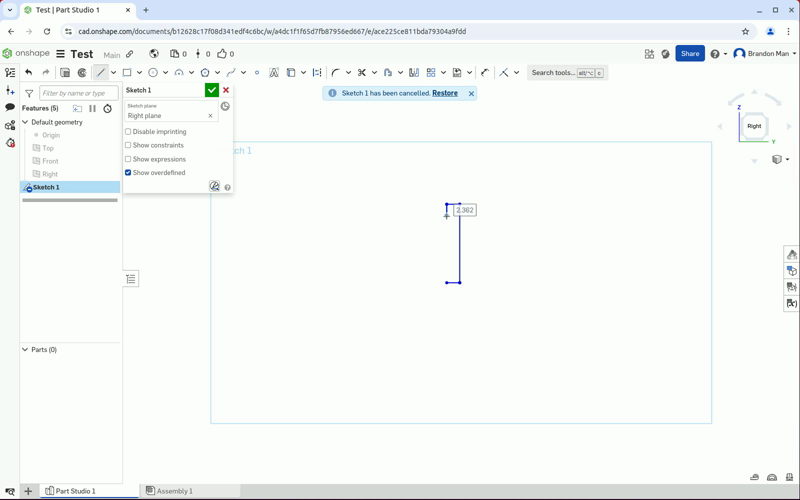
mouse_move(476, 215)
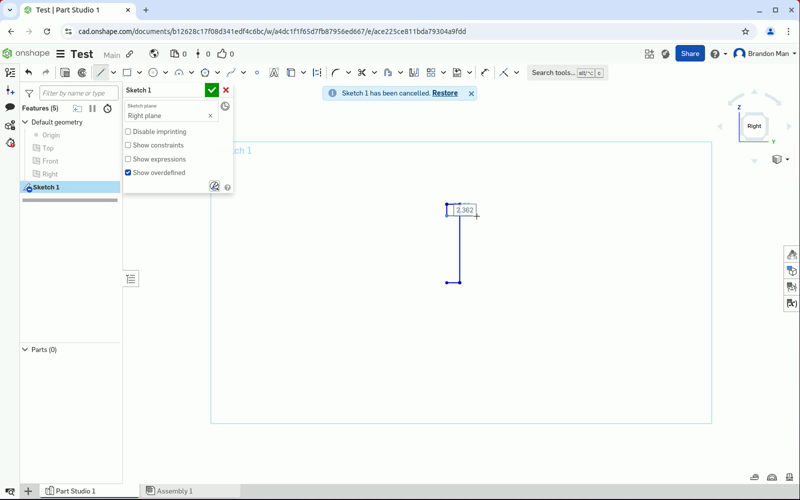
mouse_move(450, 215)
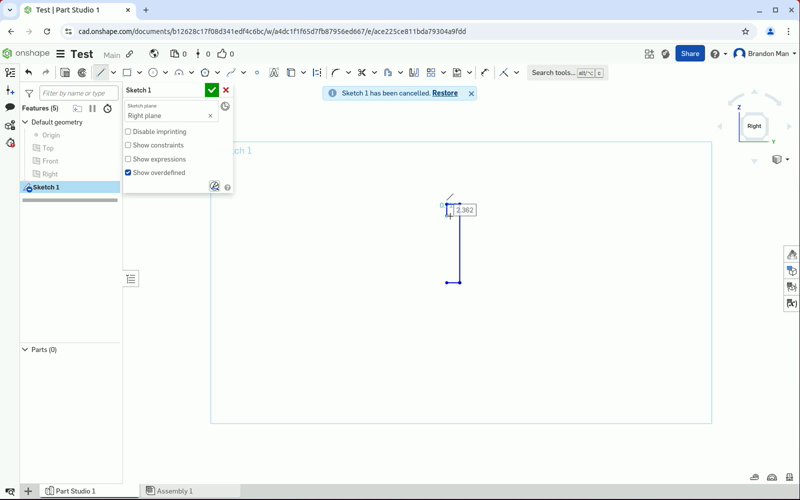
scroll(6)
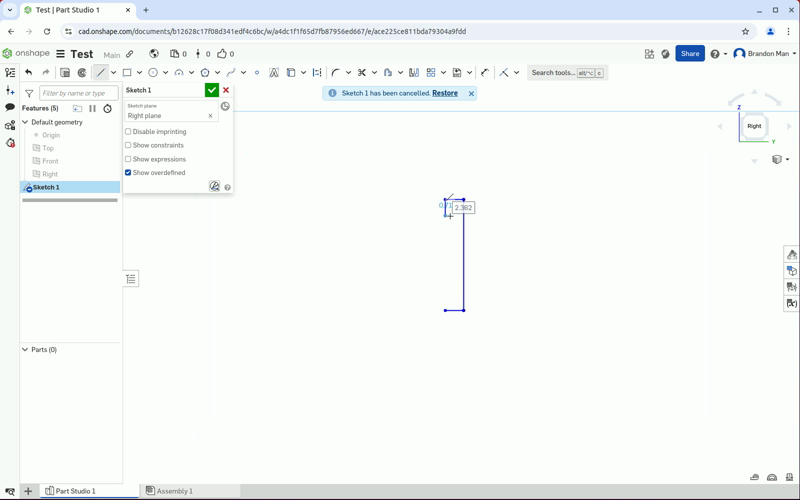
scroll(6)
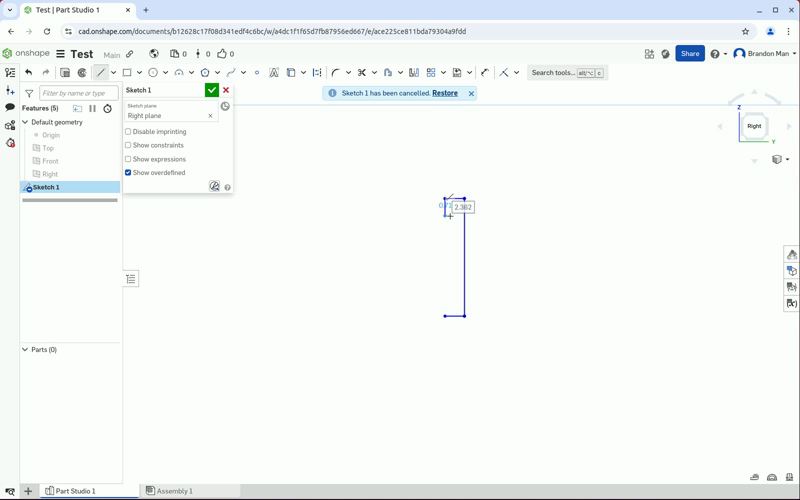
scroll(6)
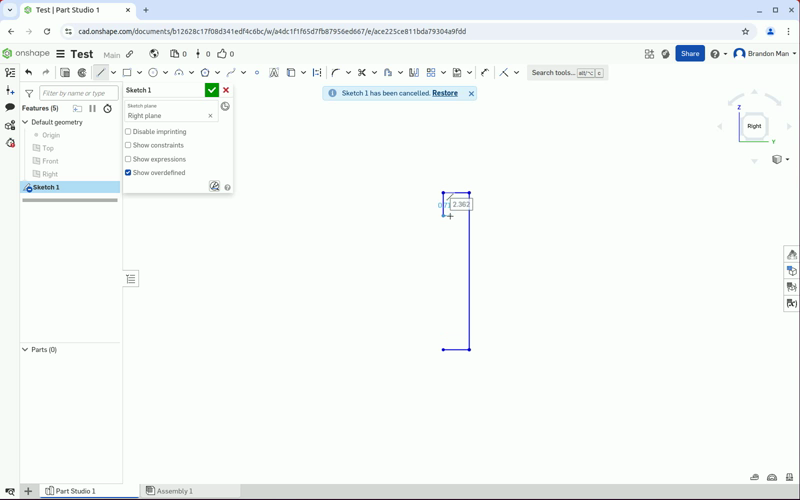
scroll(6)
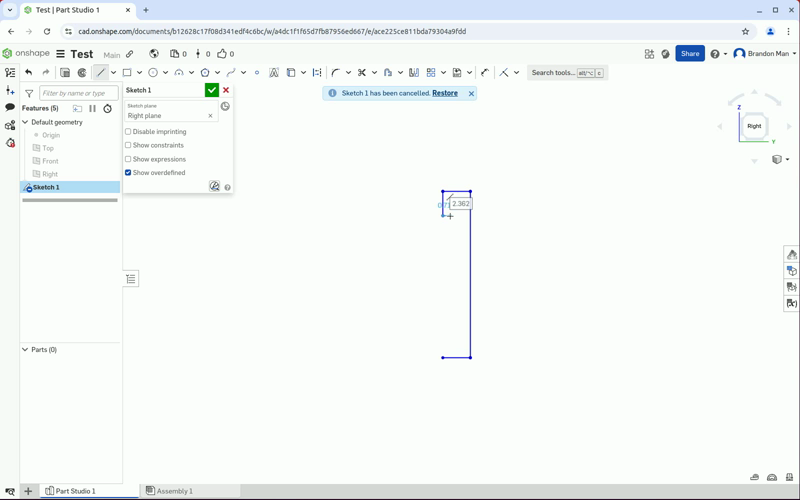
scroll(6)
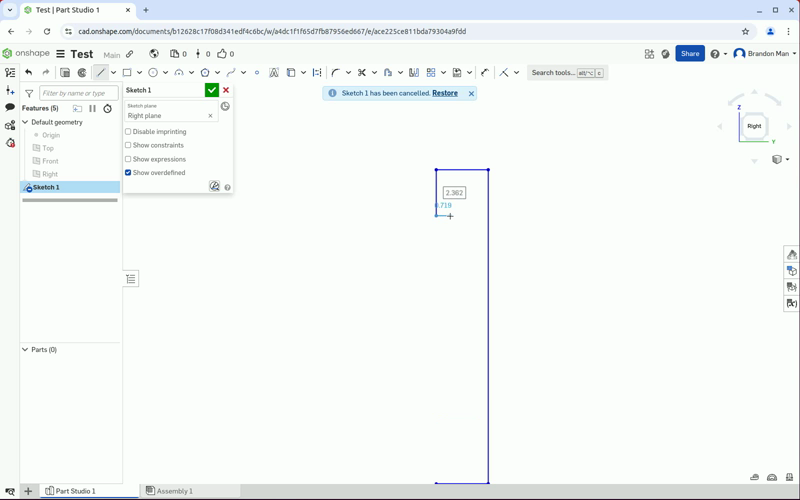
scroll(6)
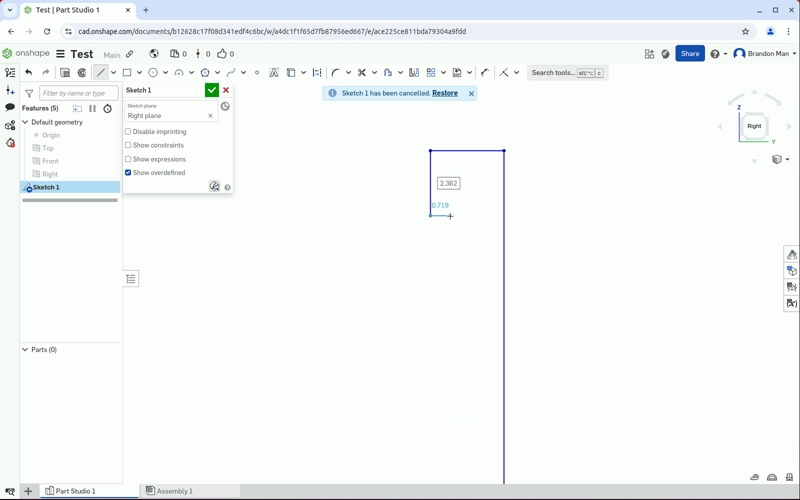
scroll(6)
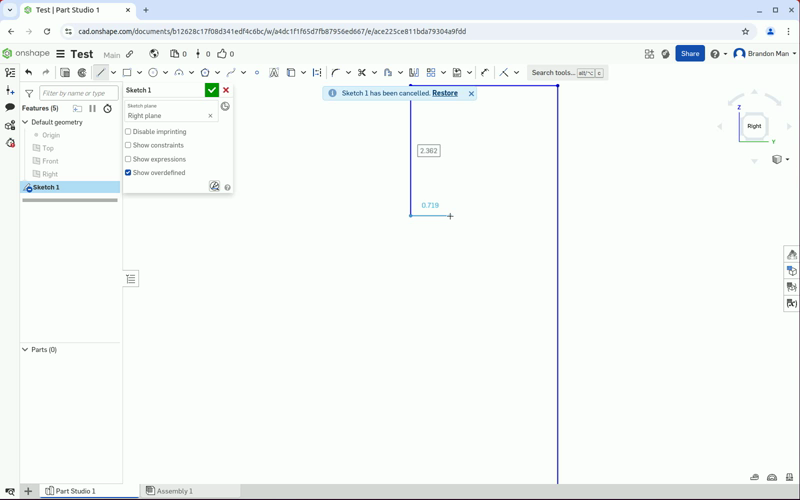
click(450, 215)
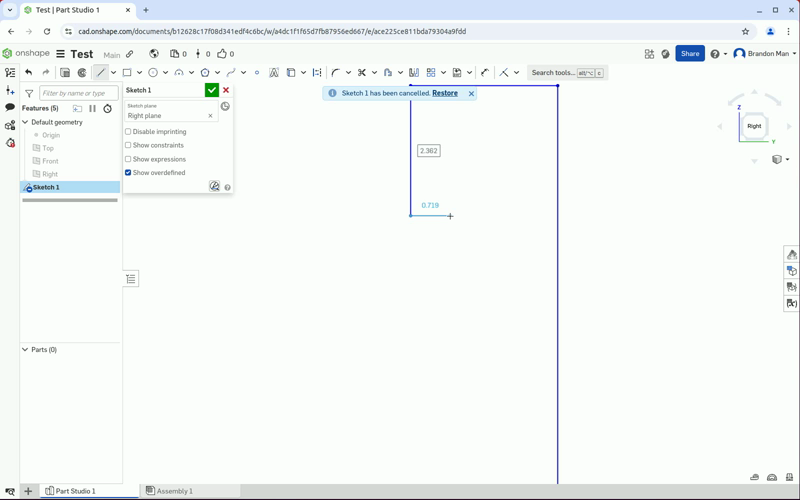
scroll(-6)
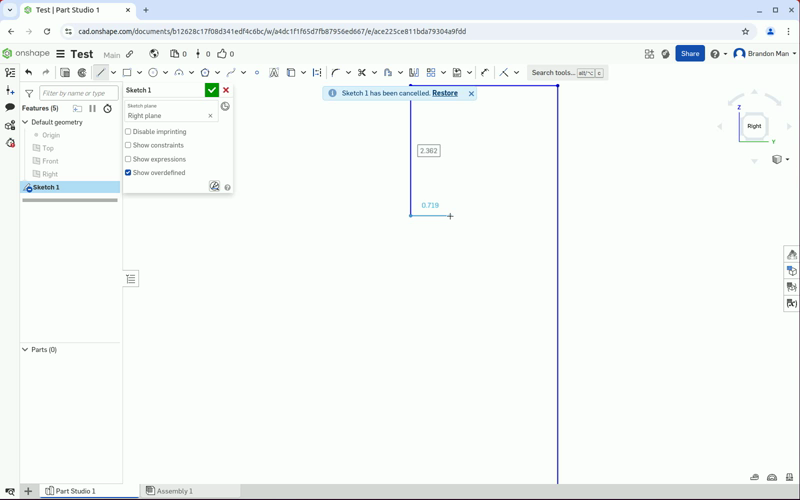
scroll(-6)
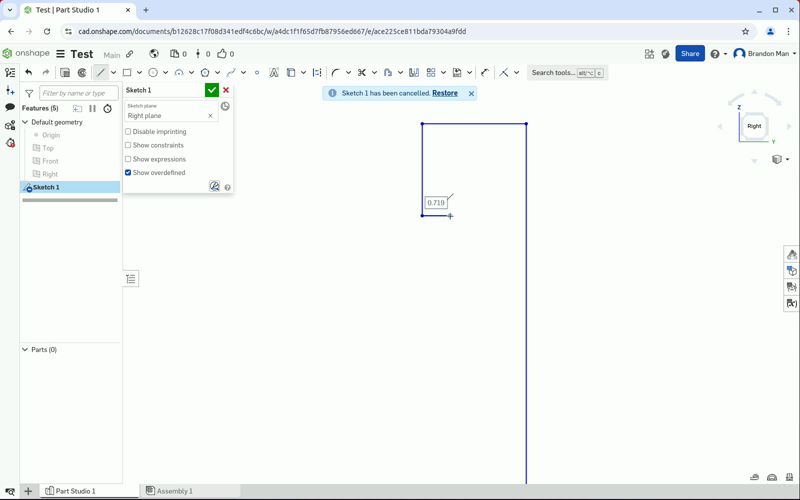
scroll(-6)
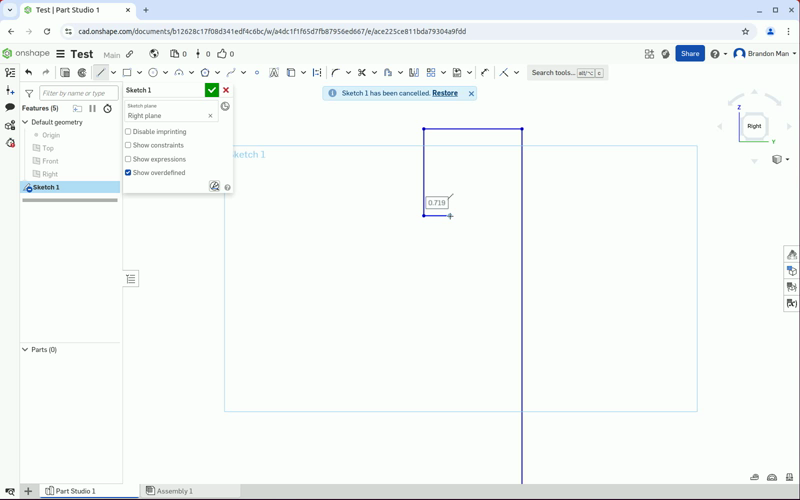
scroll(-6)
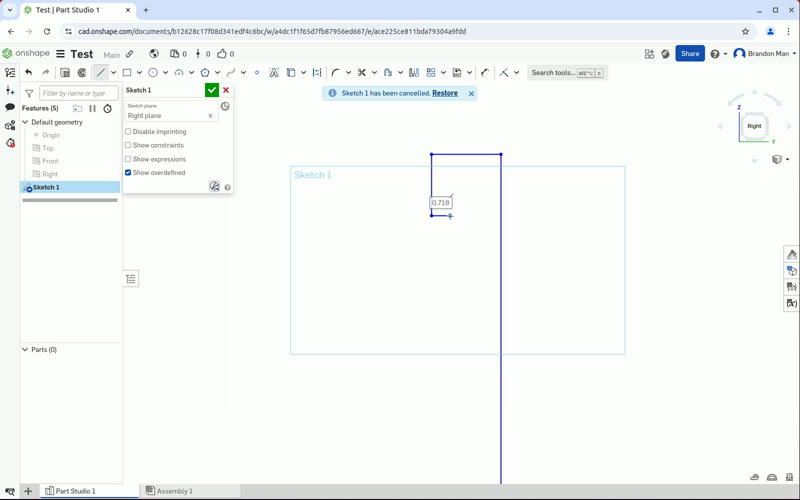
scroll(-6)
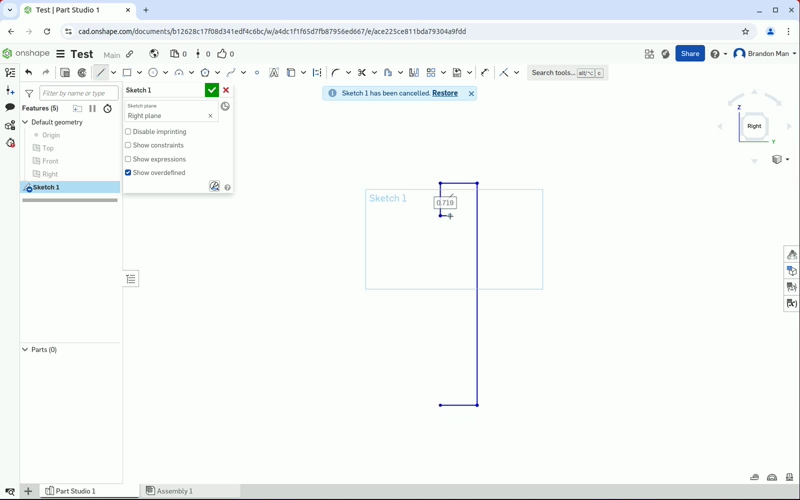
scroll(-6)
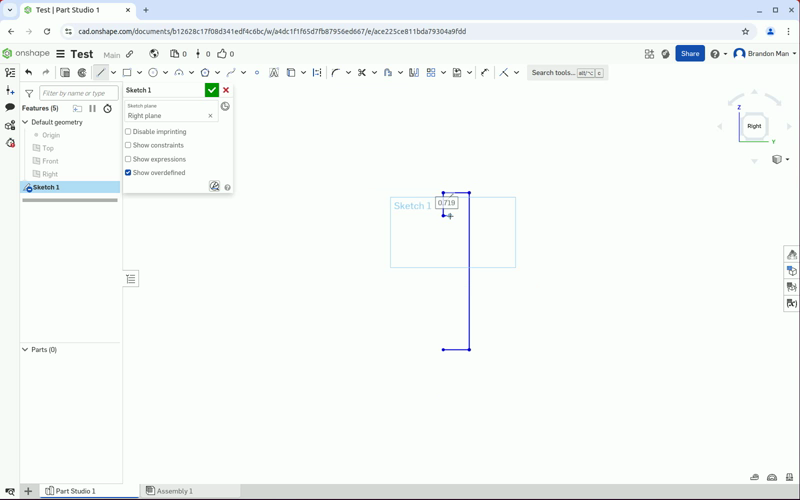
scroll(-6)
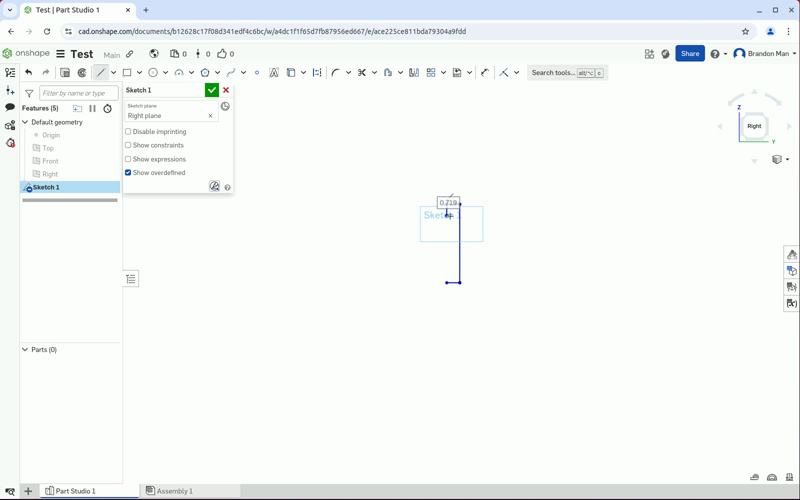
key_up(shift)
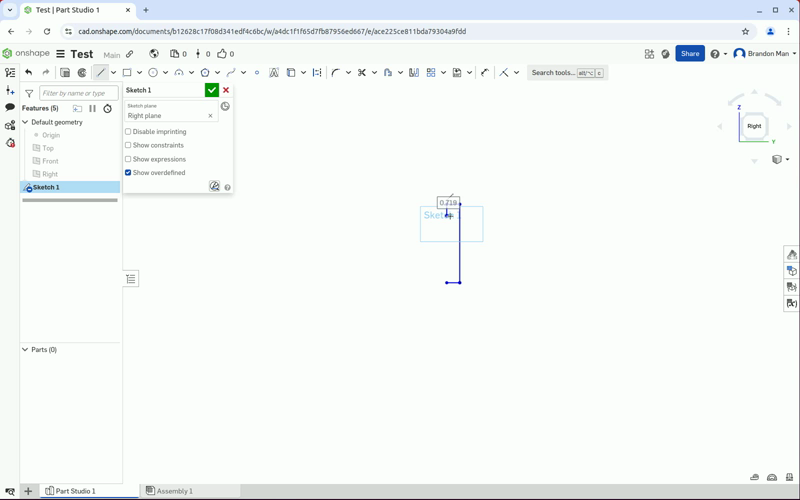
key_down(shift)
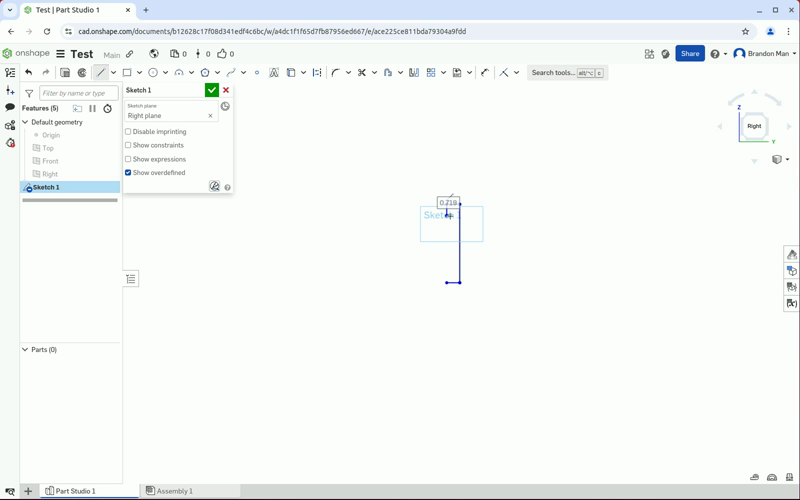
mouse_move(480, 215)
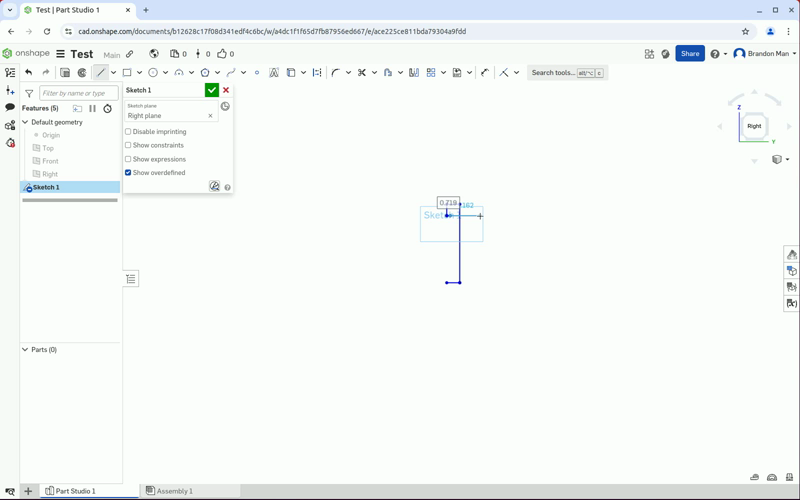
mouse_move(450, 220)
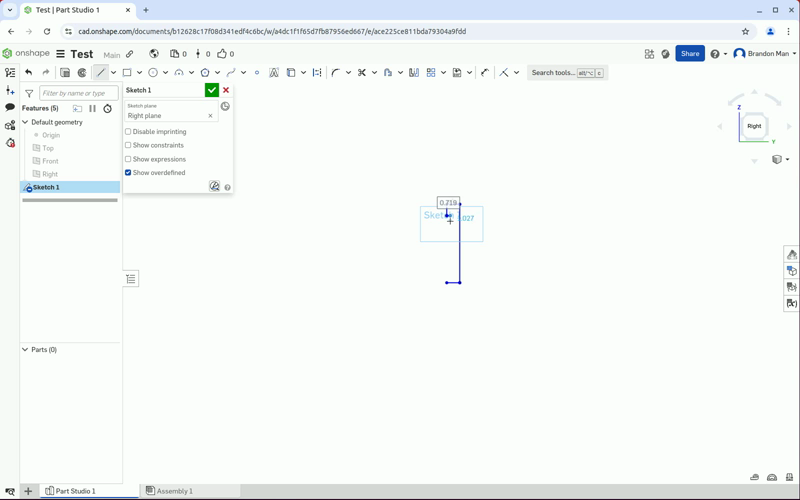
scroll(6)
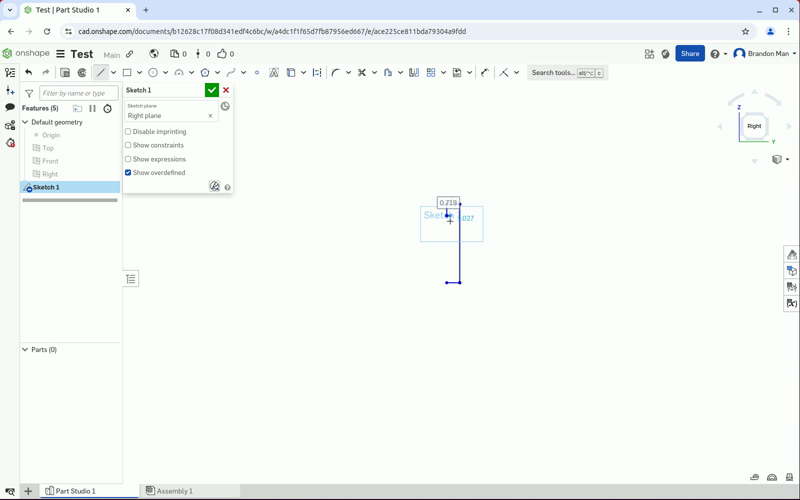
scroll(6)
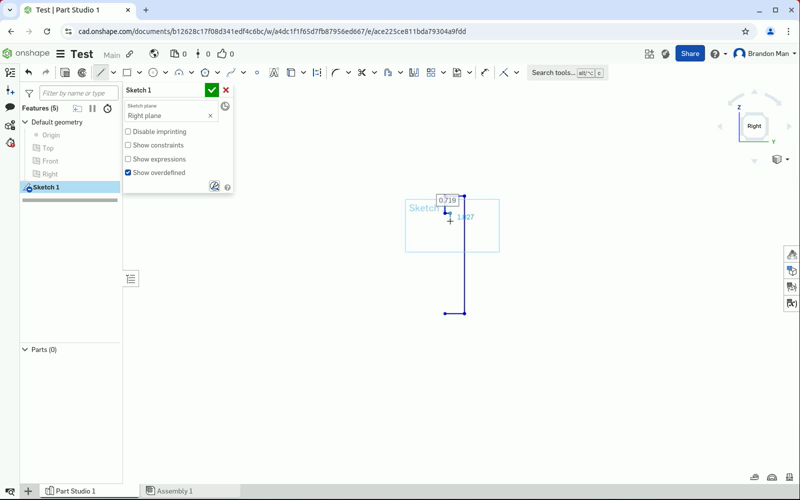
scroll(6)
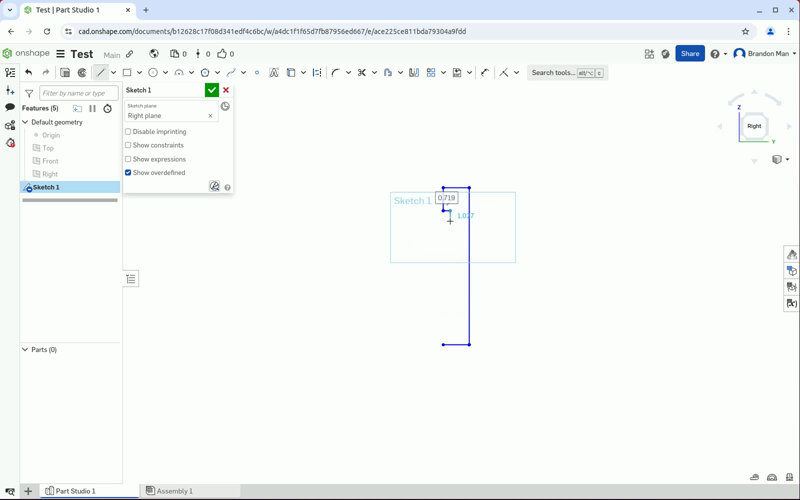
scroll(6)
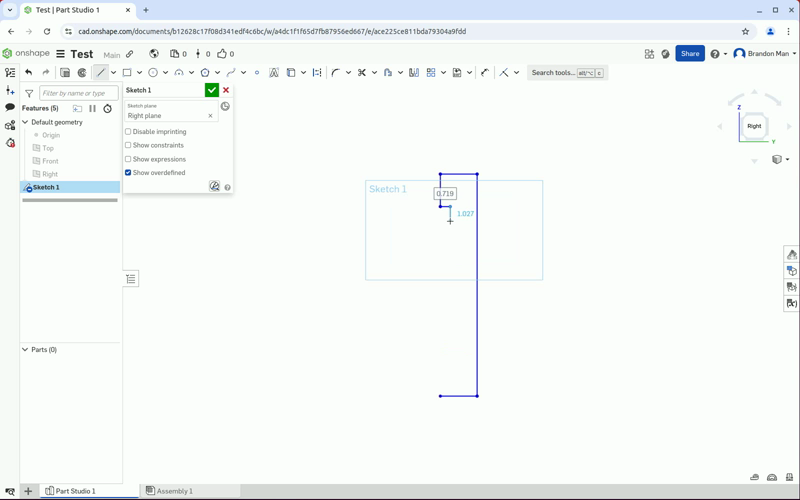
scroll(6)
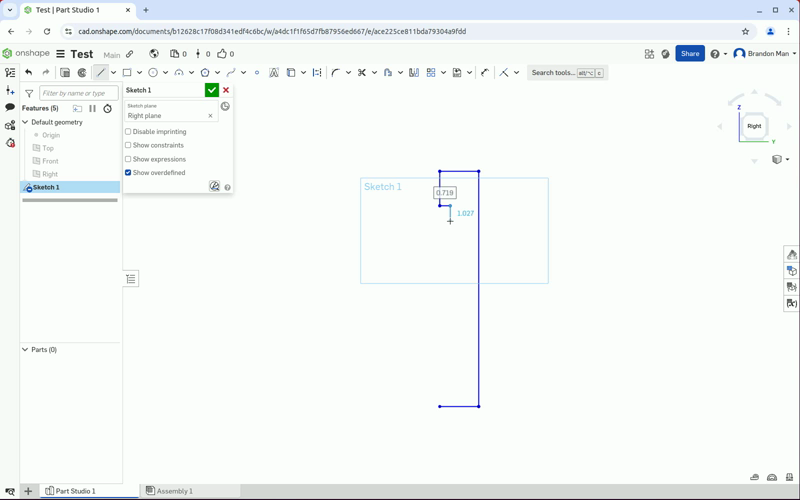
scroll(6)
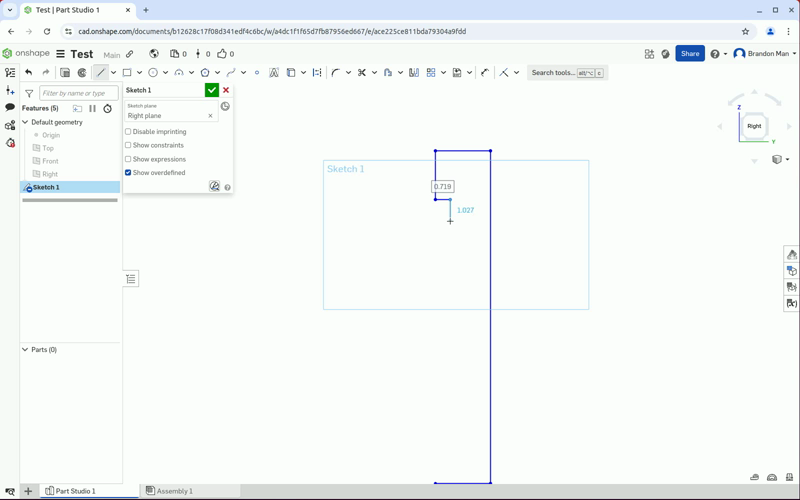
scroll(6)
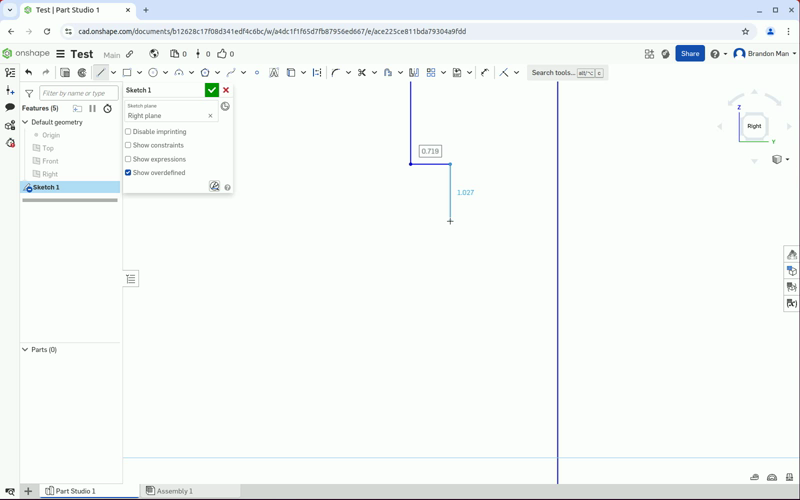
click(450, 220)
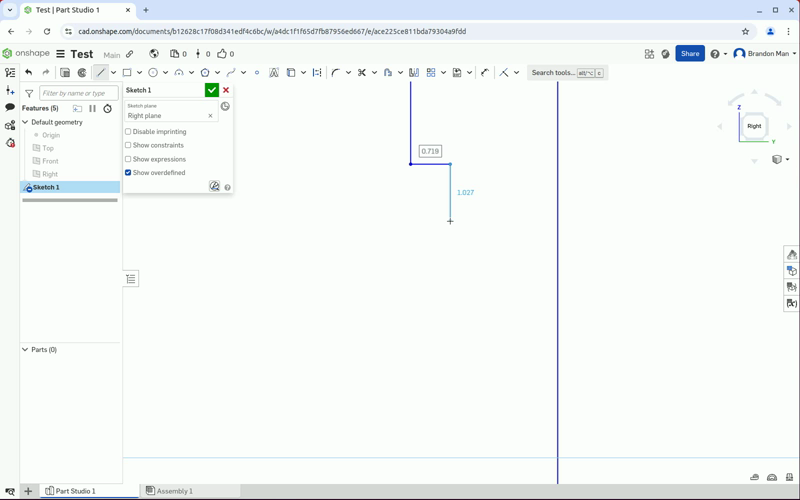
scroll(-6)
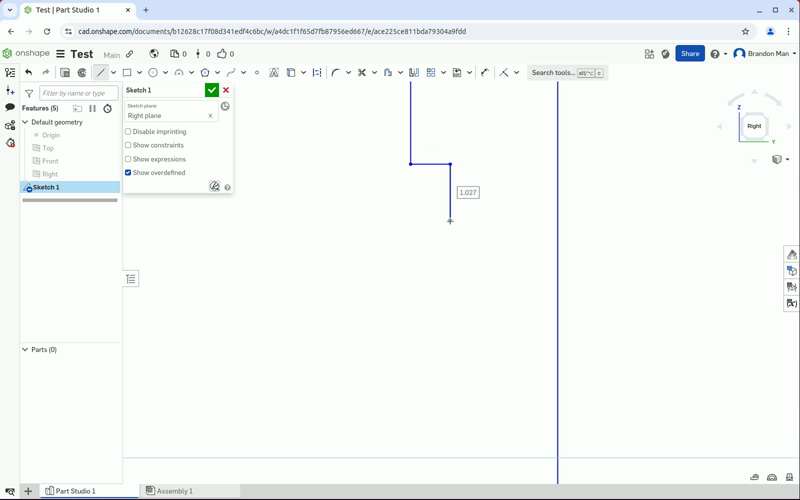
scroll(-6)
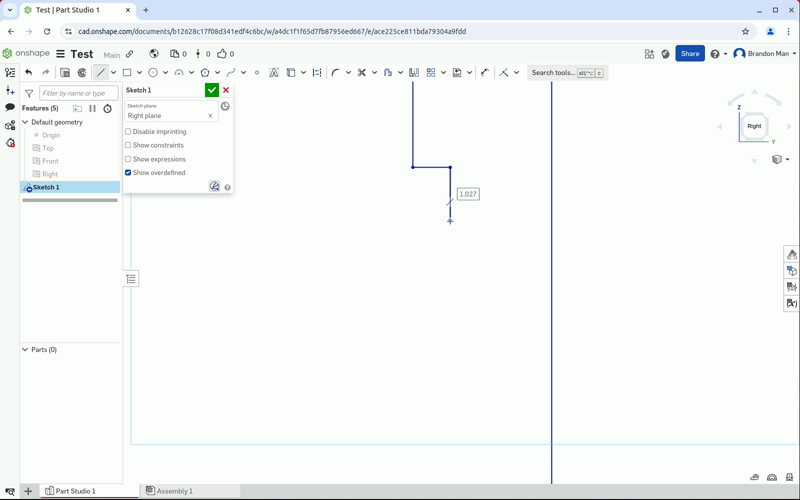
scroll(-6)
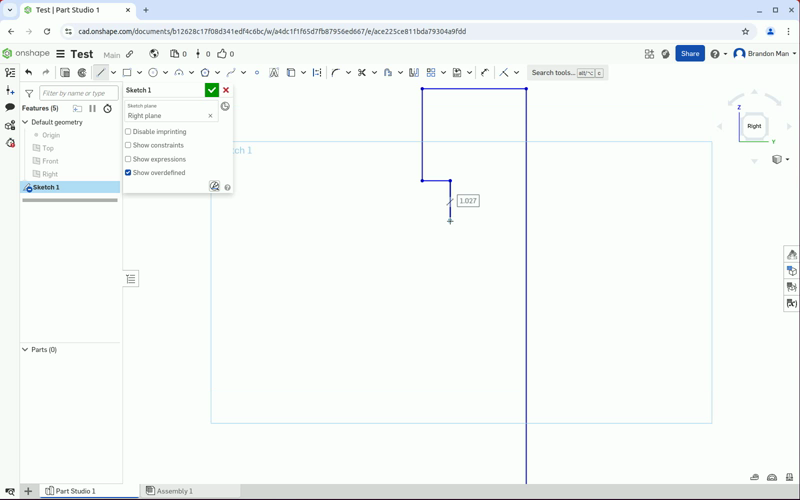
scroll(-6)
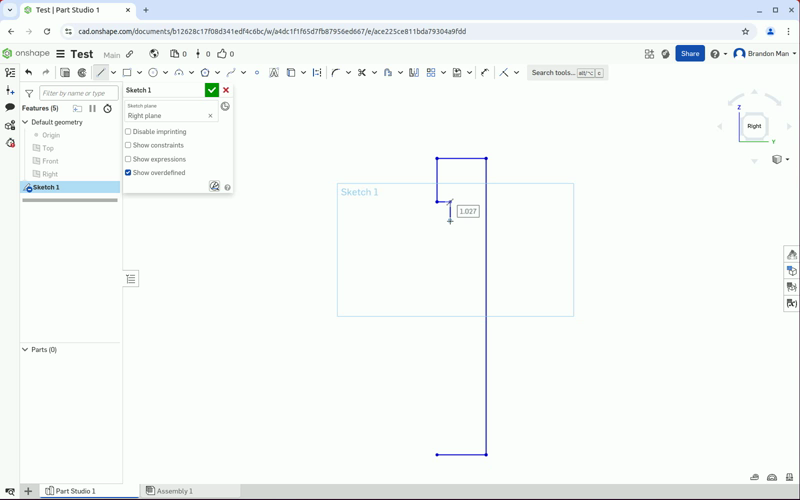
scroll(-6)
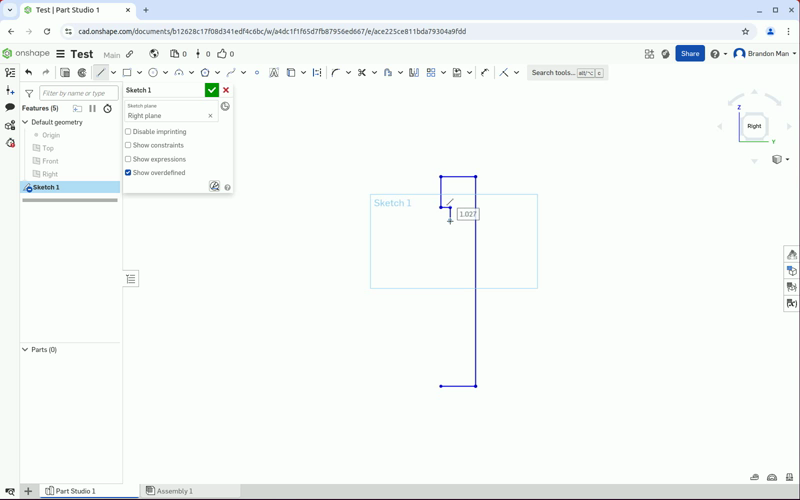
scroll(-6)
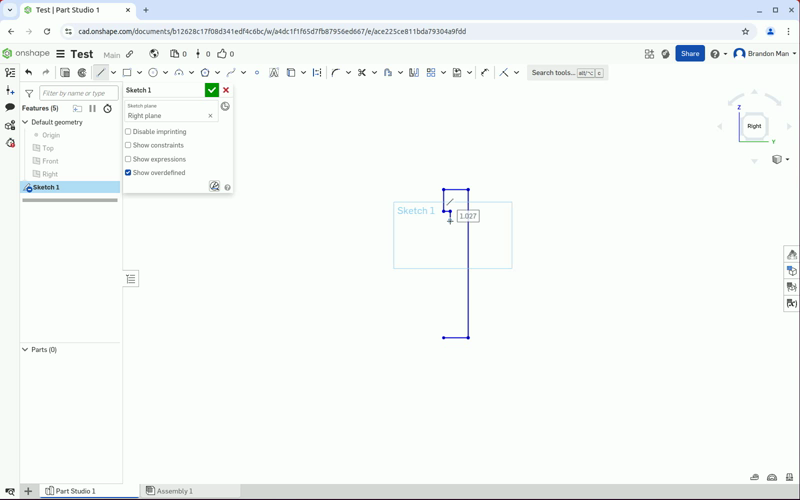
scroll(-6)
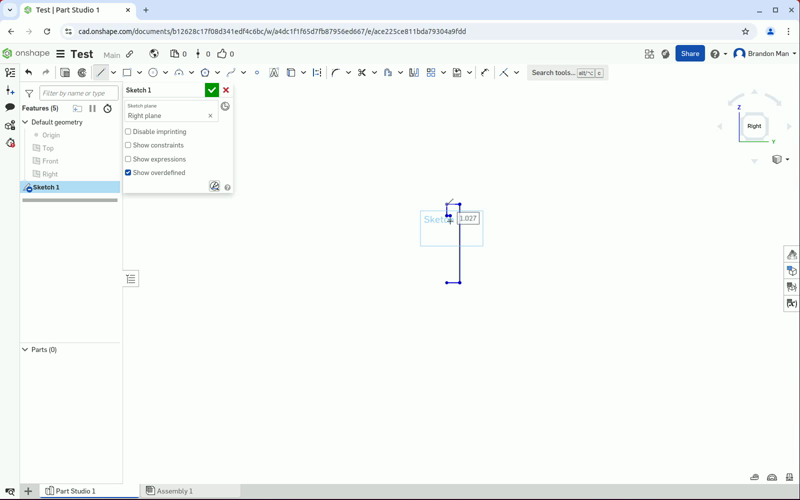
key_up(shift)
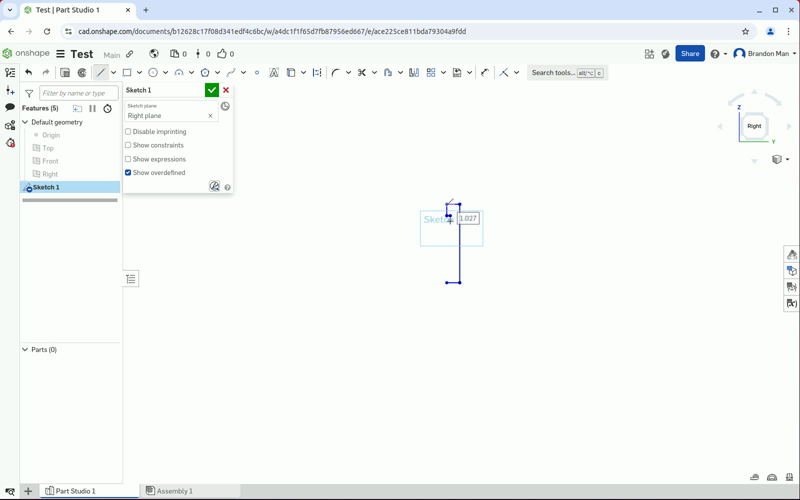
key_down(shift)
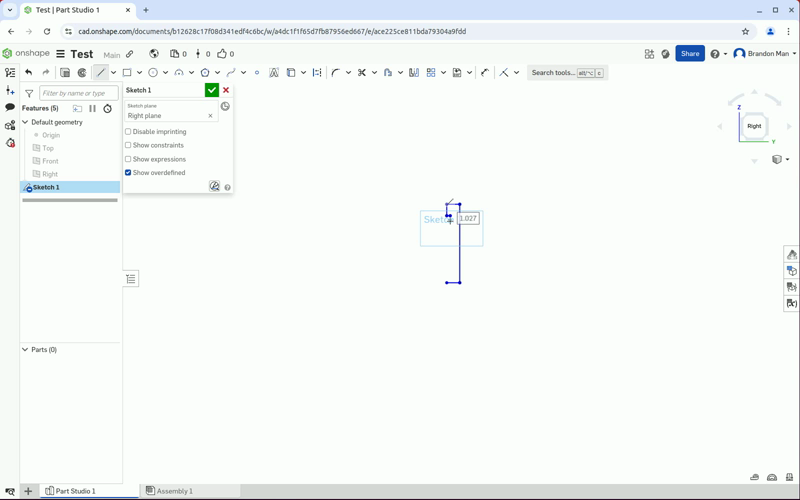
mouse_move(480, 220)
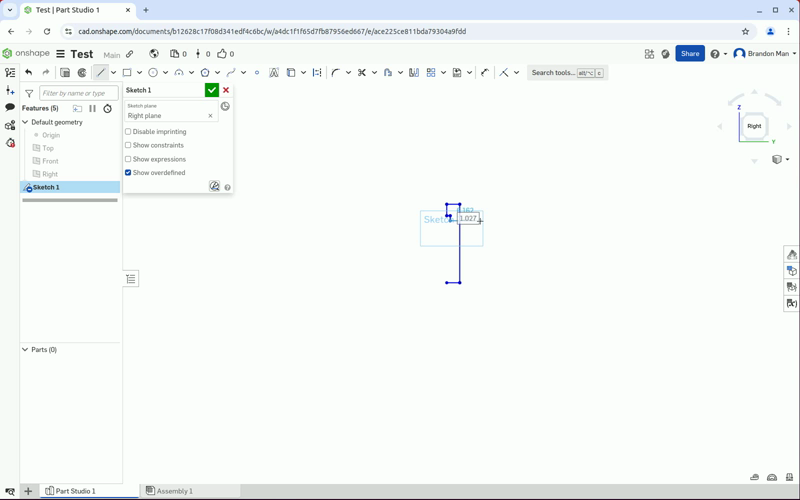
mouse_move(446, 220)
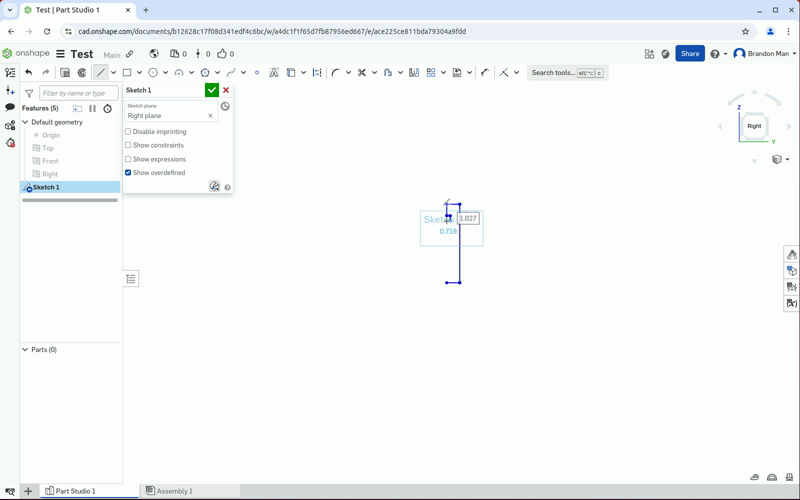
scroll(6)
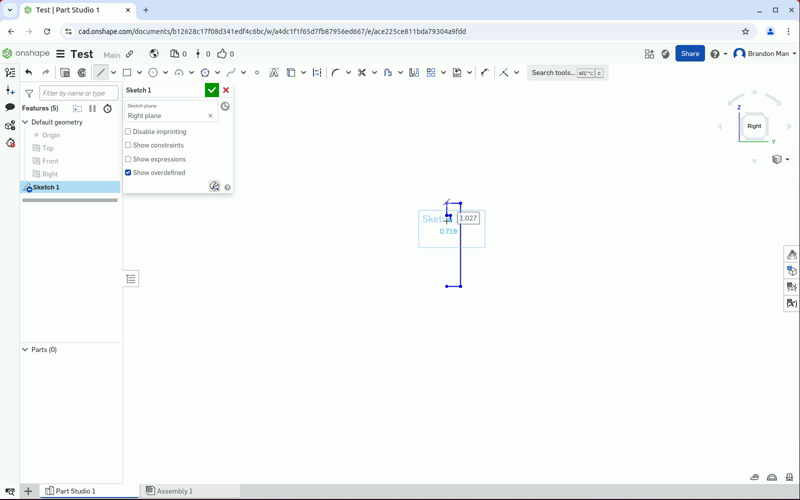
scroll(6)
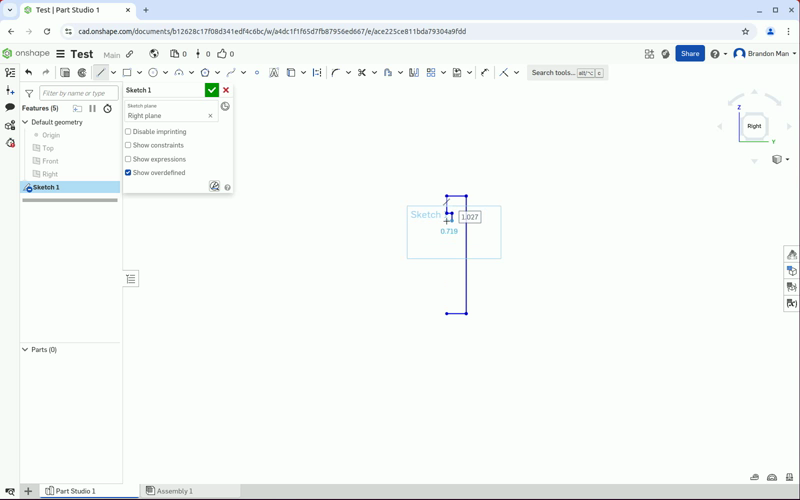
scroll(6)
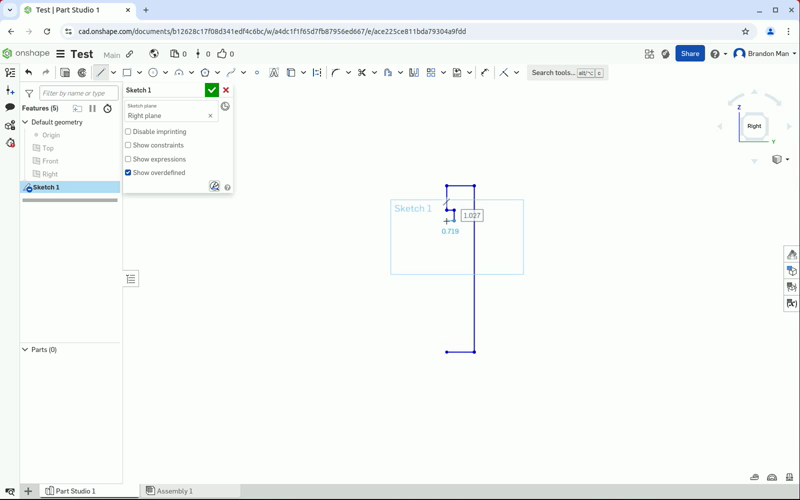
scroll(6)
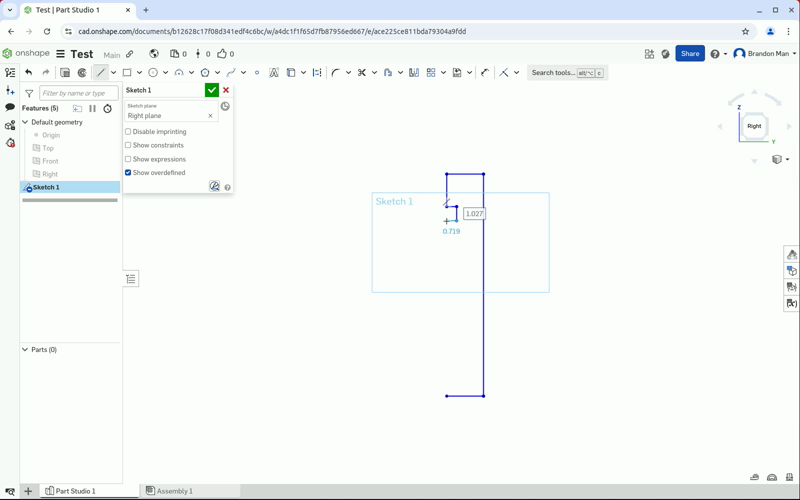
scroll(6)
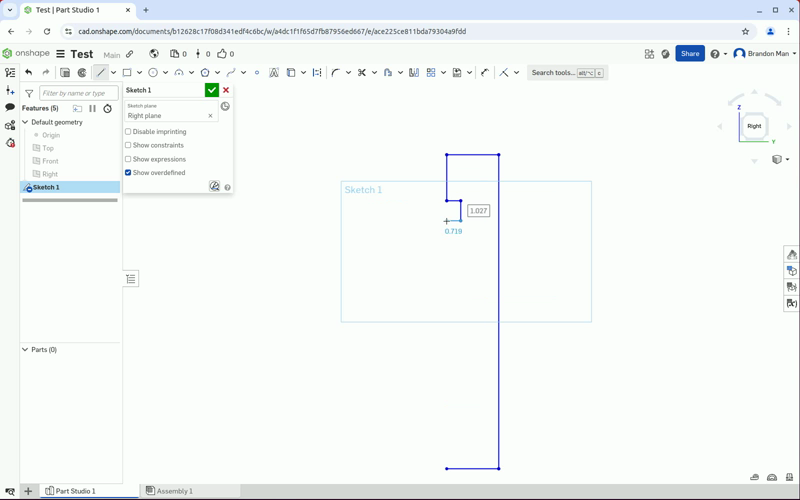
scroll(6)
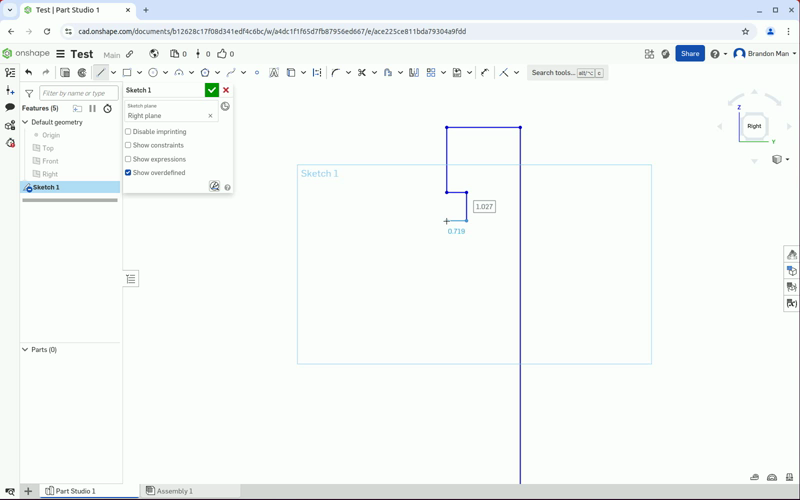
scroll(6)
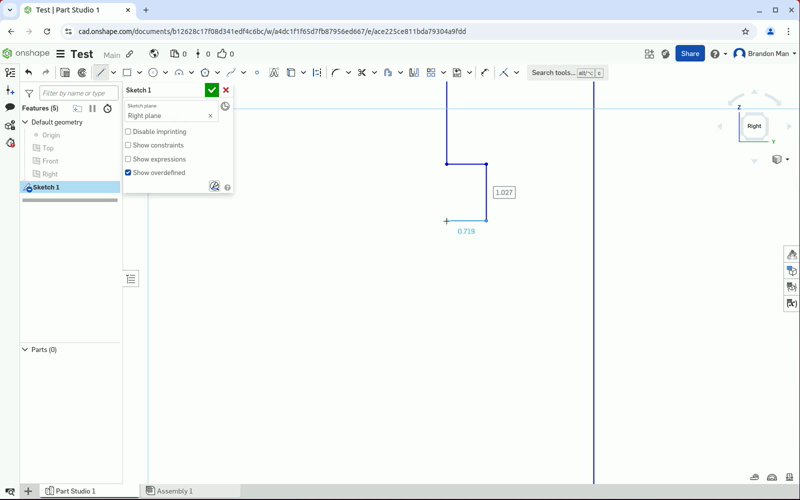
click(446, 220)
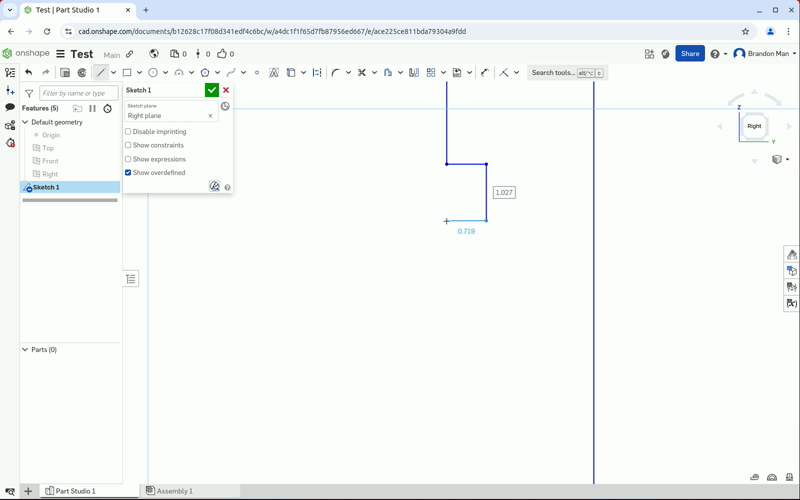
scroll(-6)
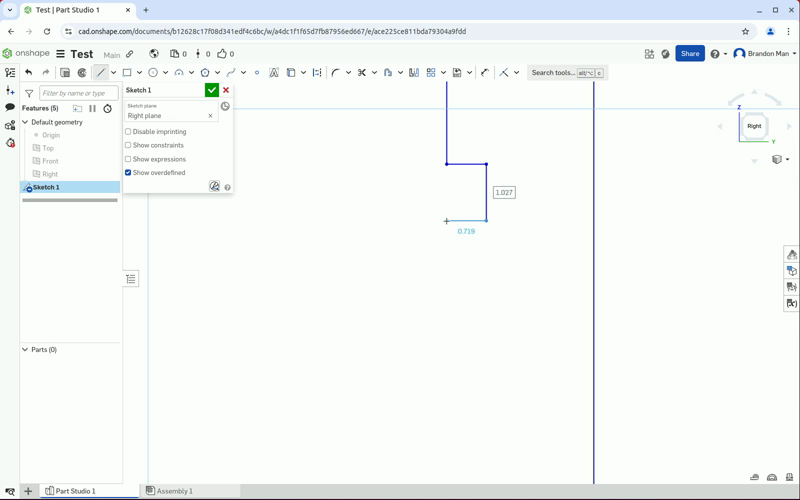
scroll(-6)
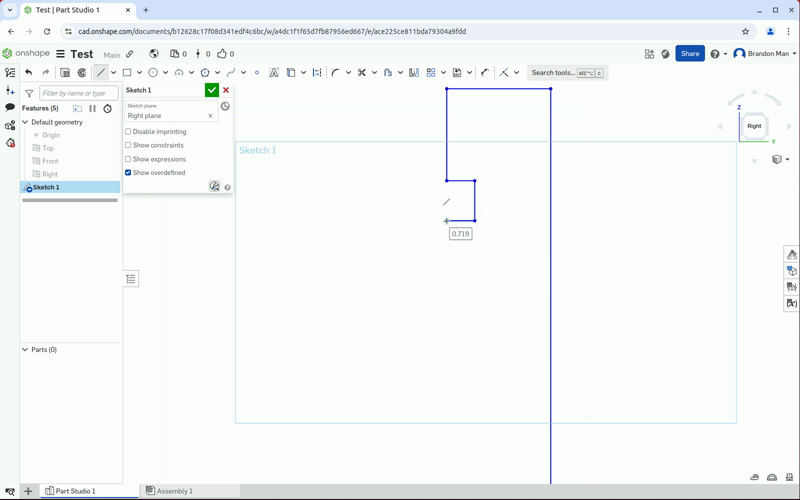
scroll(-6)
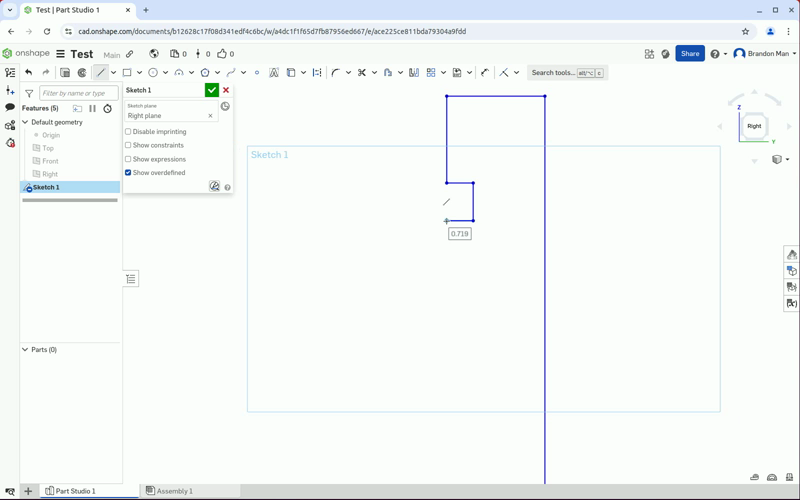
scroll(-6)
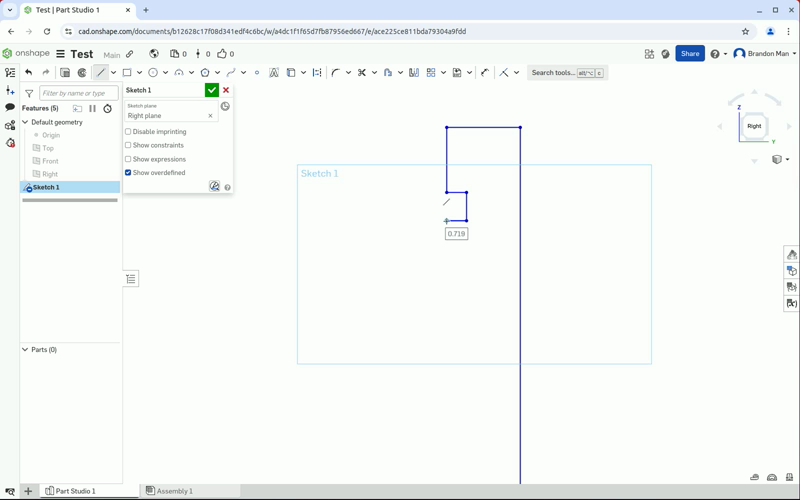
scroll(-6)
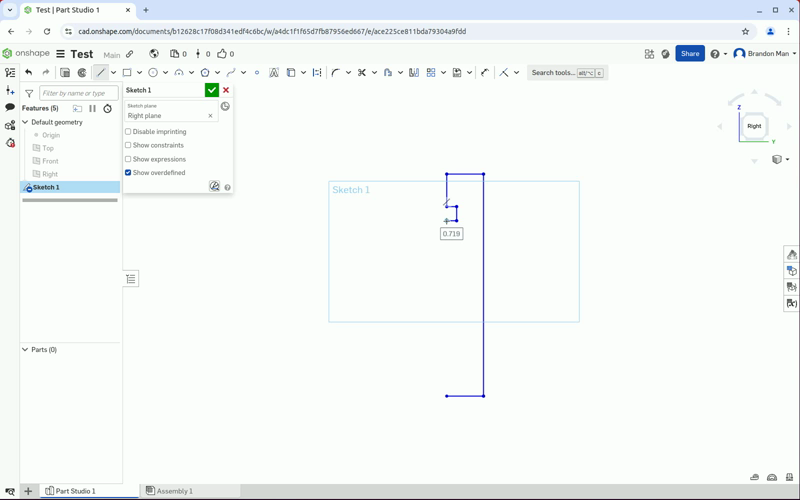
scroll(-6)
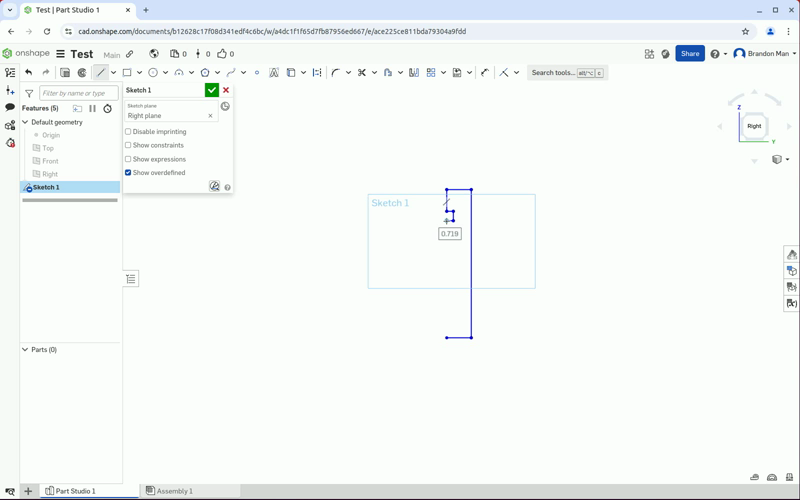
scroll(-6)
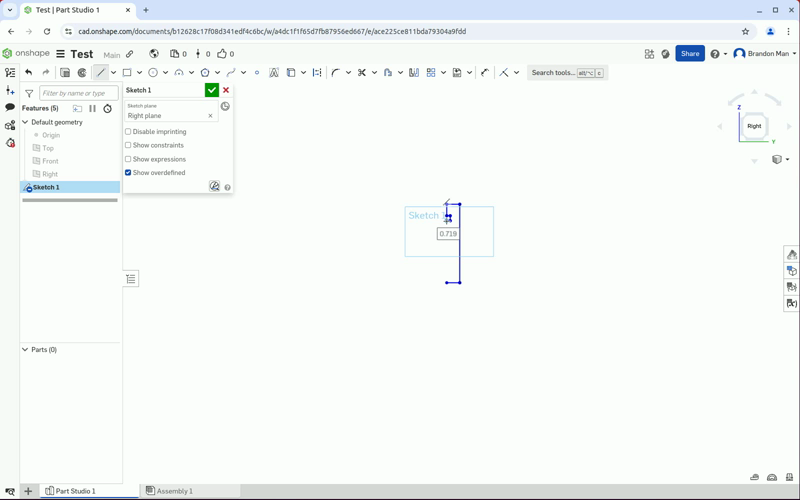
key_up(shift)
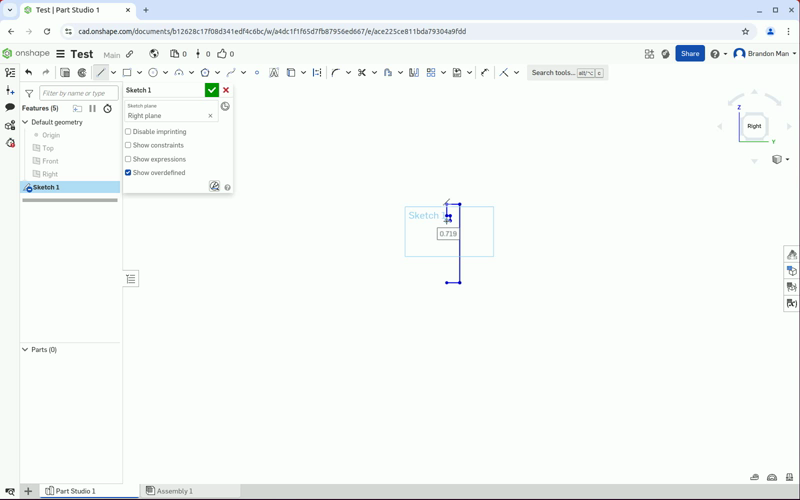
key_down(shift)
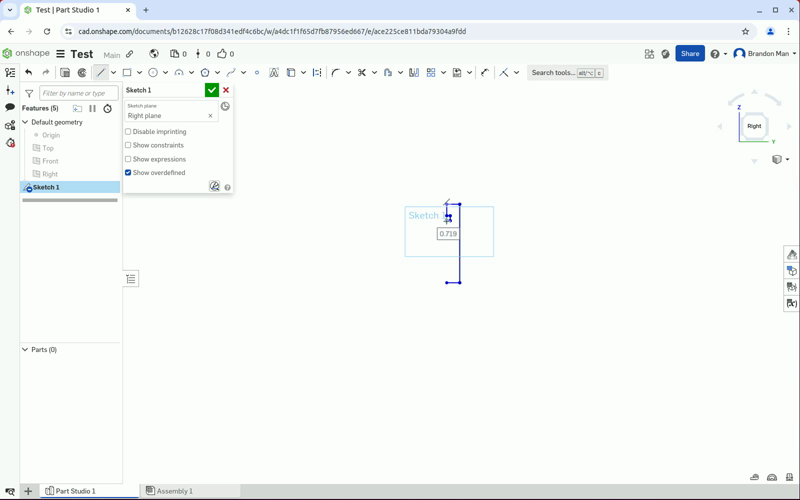
mouse_move(446, 282)
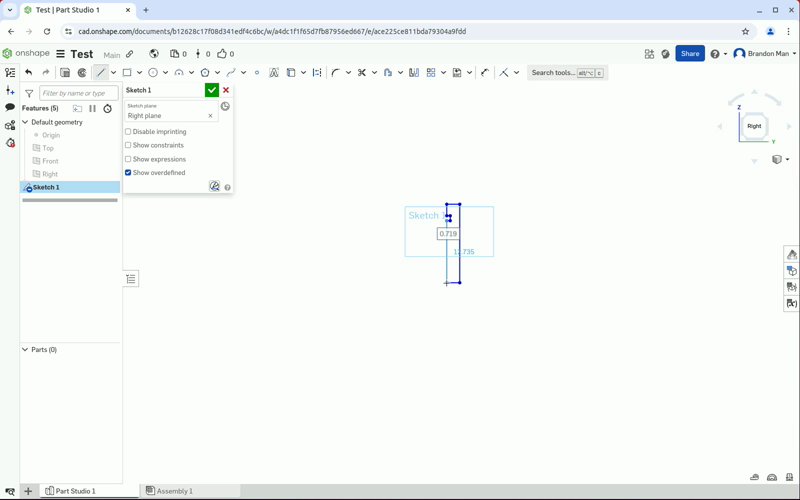
key_up(shift)
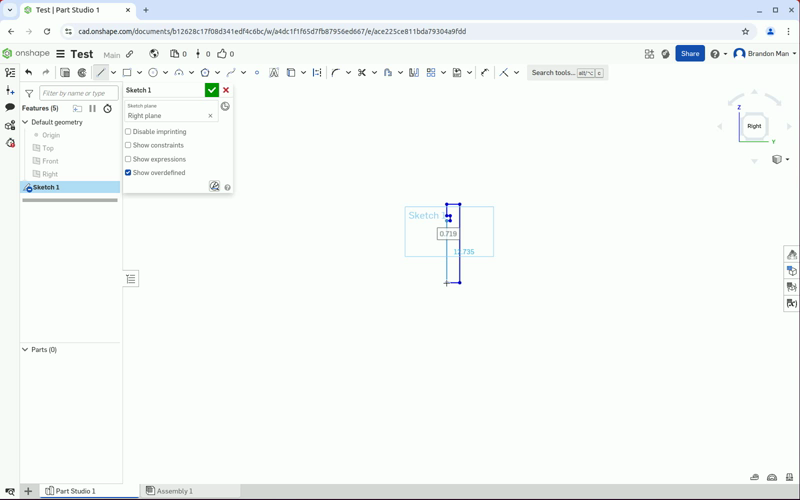
click(446, 282)
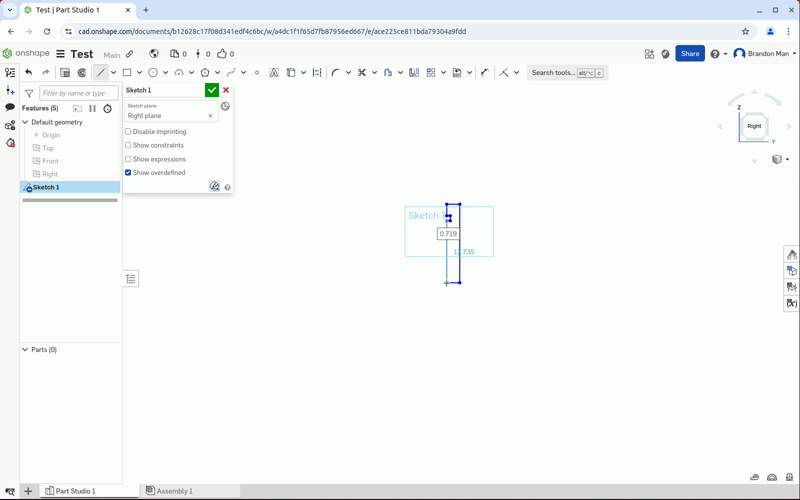
key(esc)
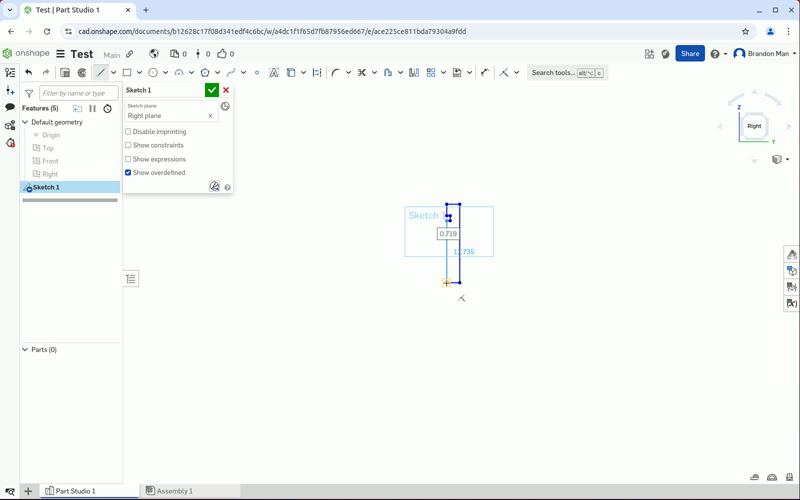
mouse_move(453, 204)
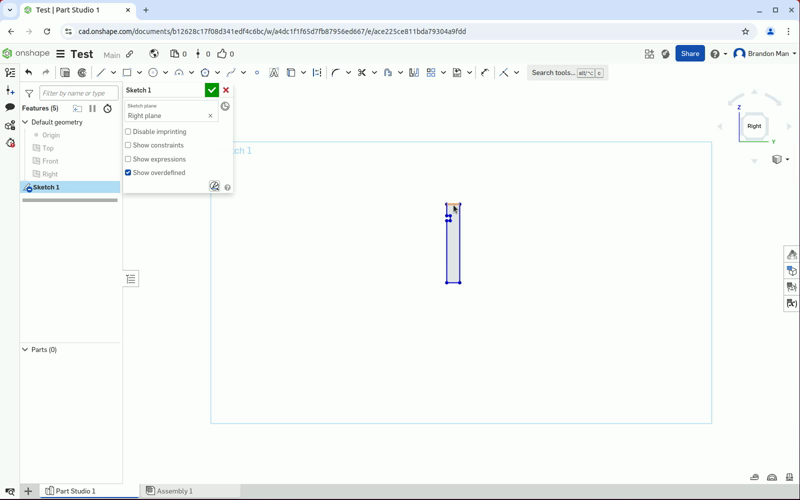
scroll(6)
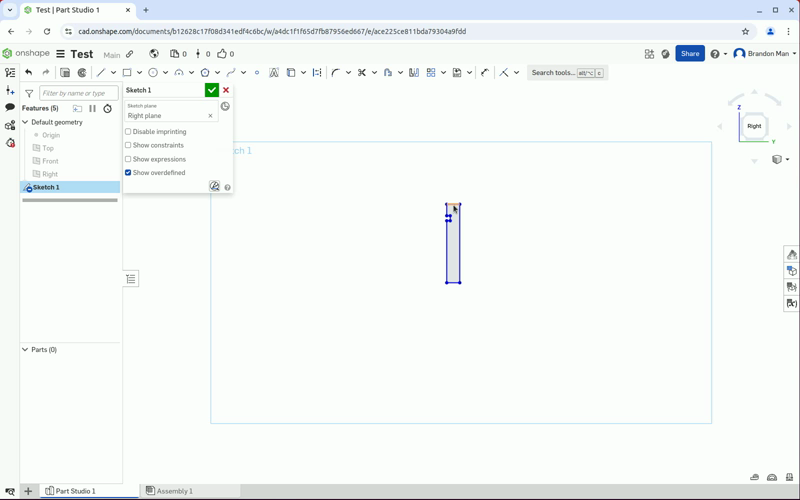
scroll(6)
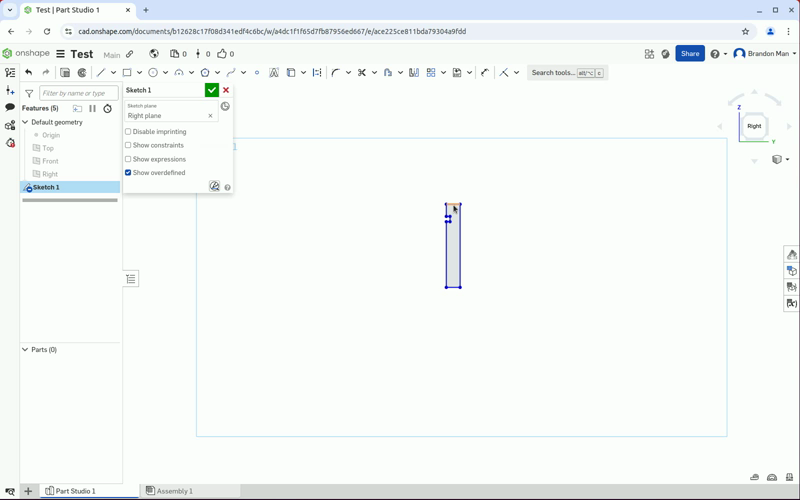
scroll(6)
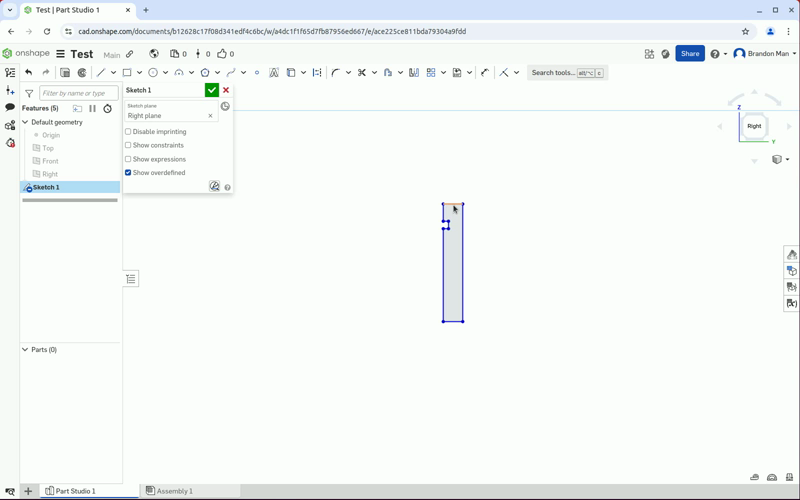
scroll(6)
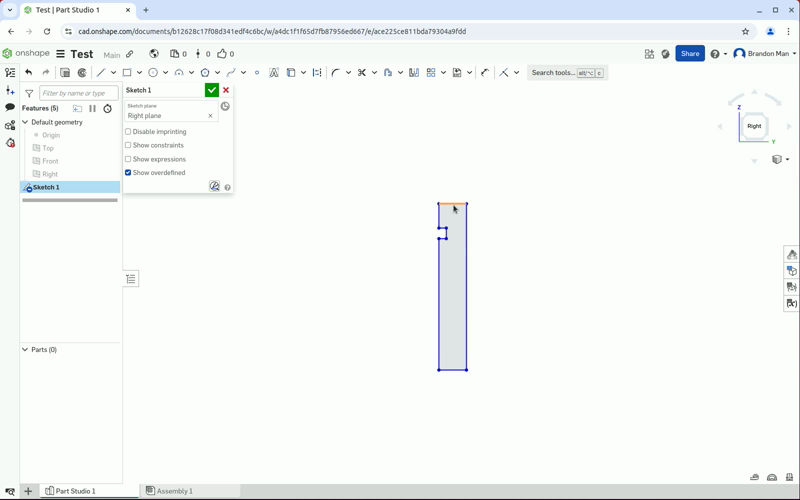
scroll(6)
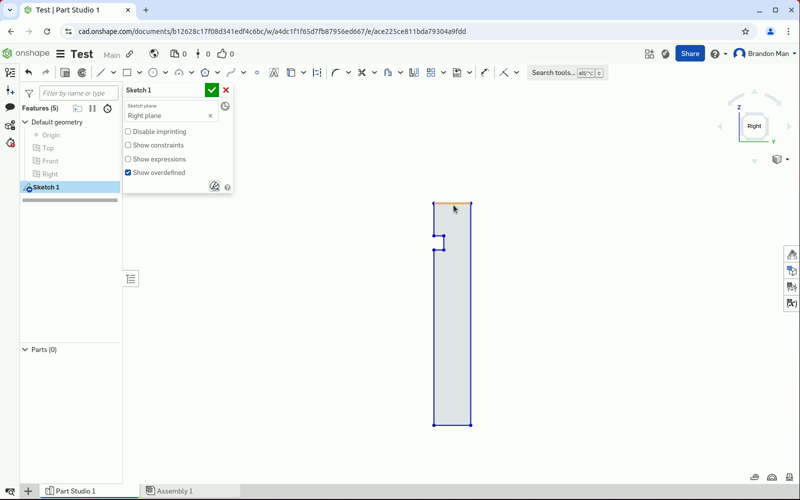
scroll(6)
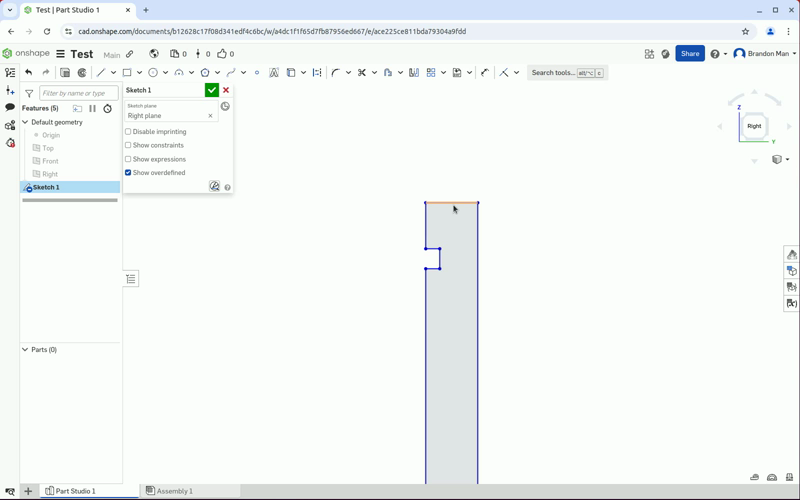
scroll(6)
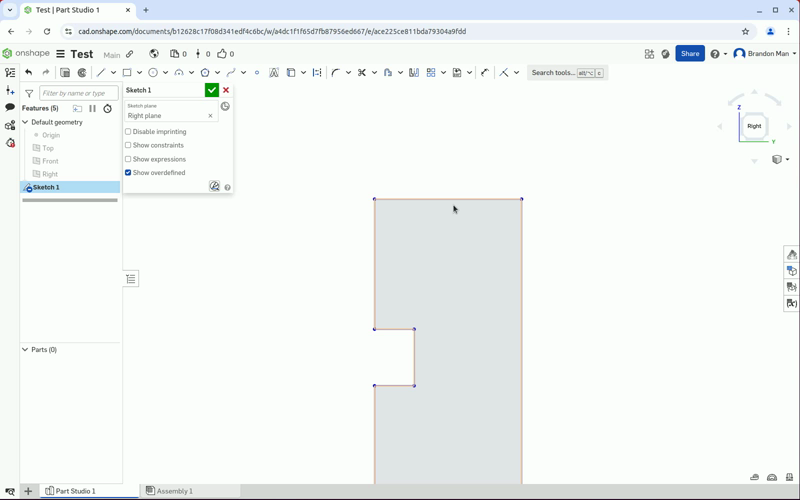
click(453, 204)
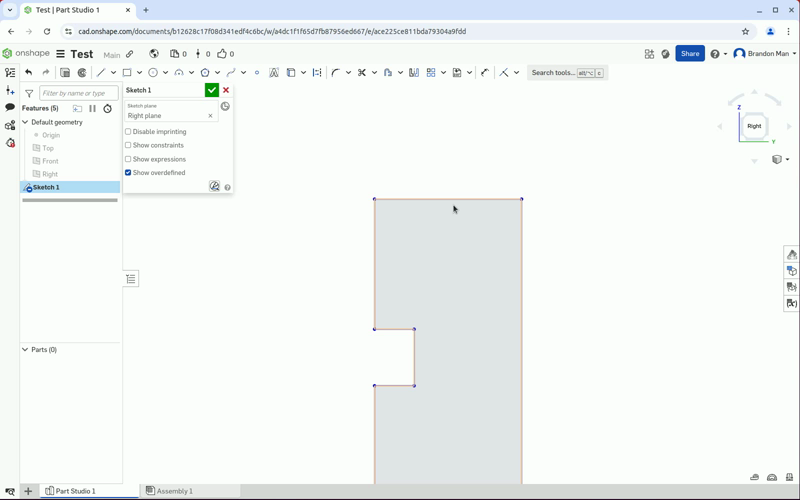
scroll(-6)
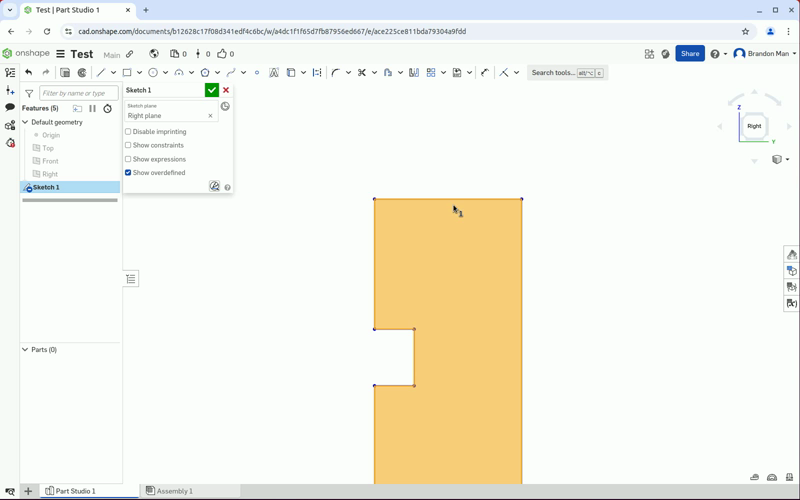
scroll(-6)
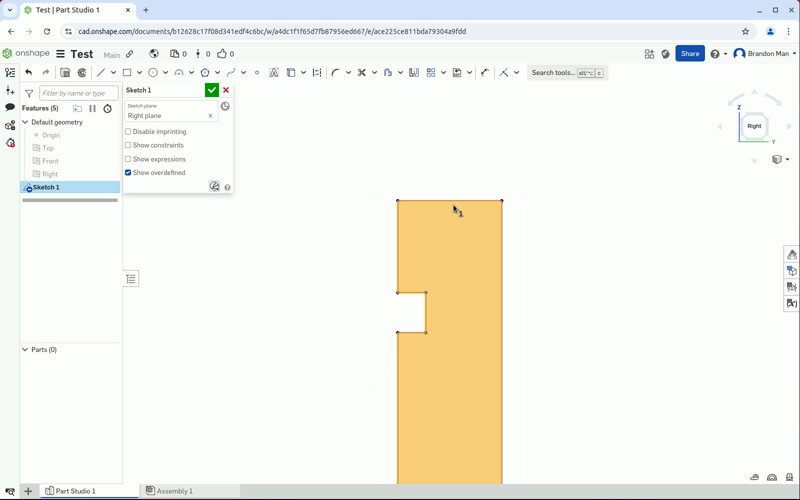
scroll(-6)
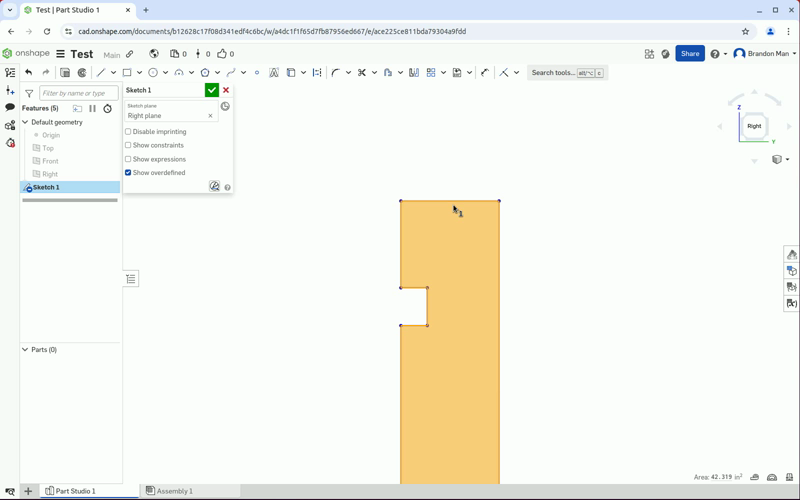
scroll(-6)
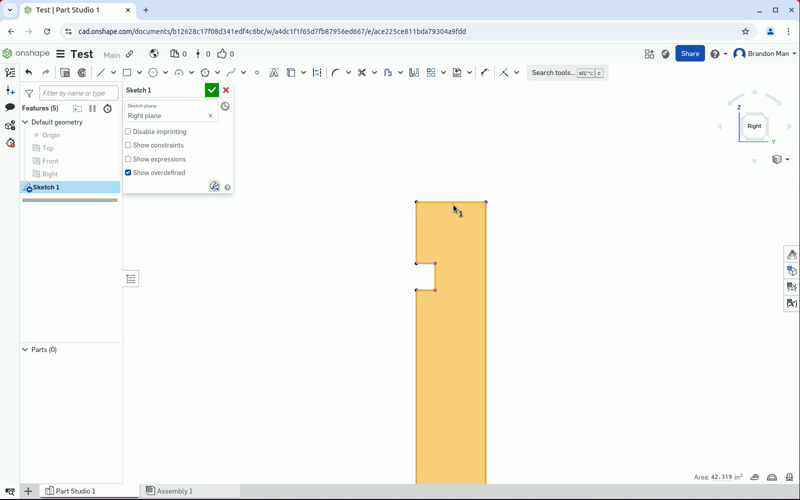
scroll(-6)
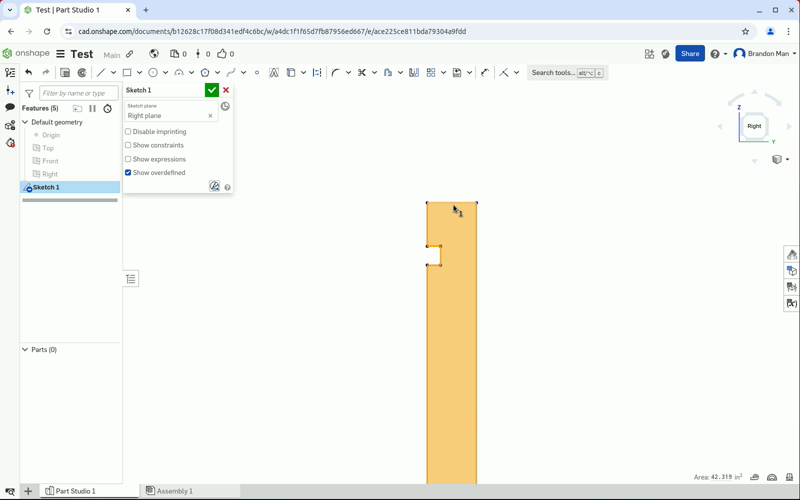
scroll(-6)
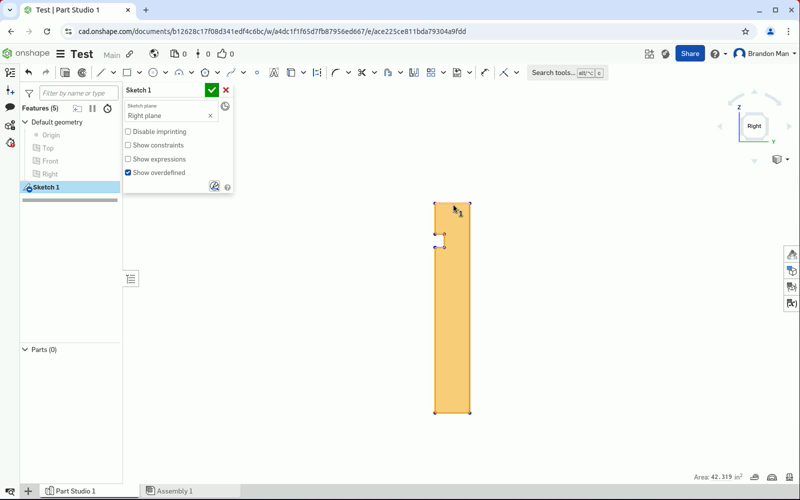
scroll(-6)
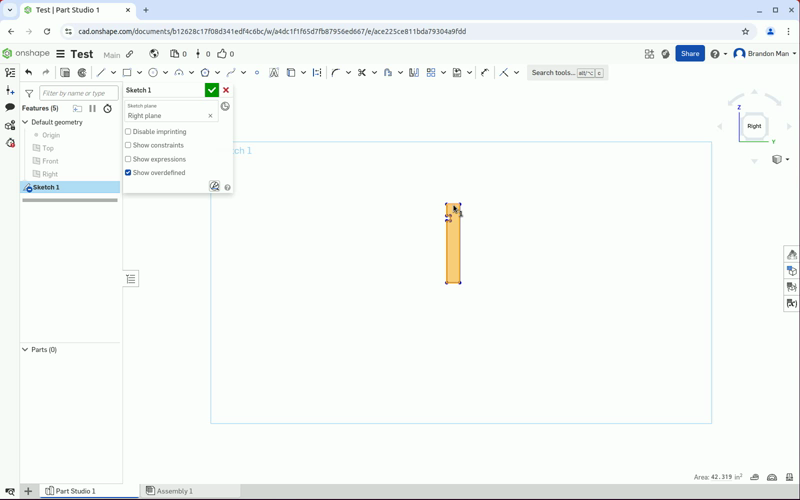
mouse_move(73, 352)
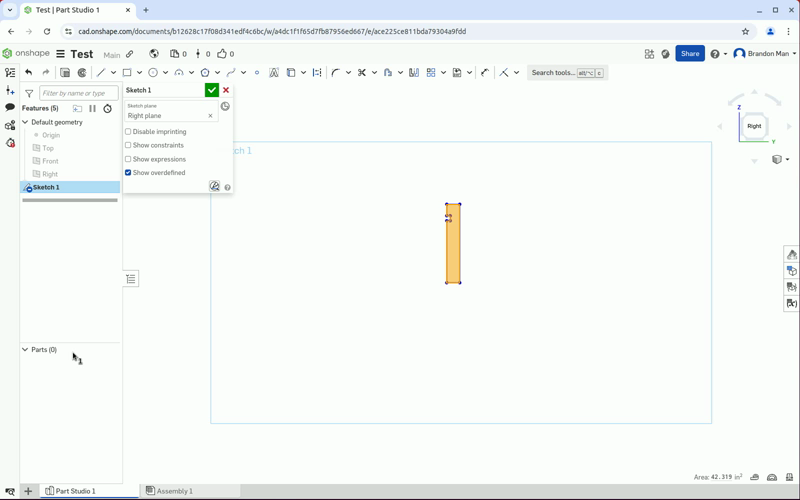
key(shift+y)
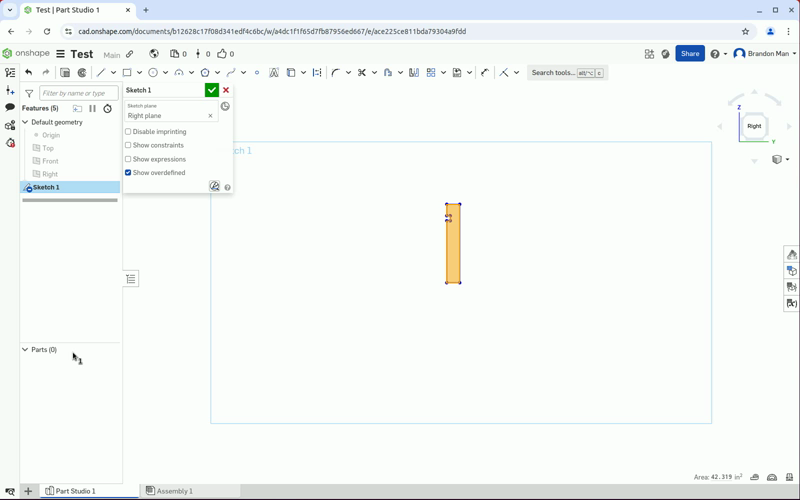
key(shift+e)
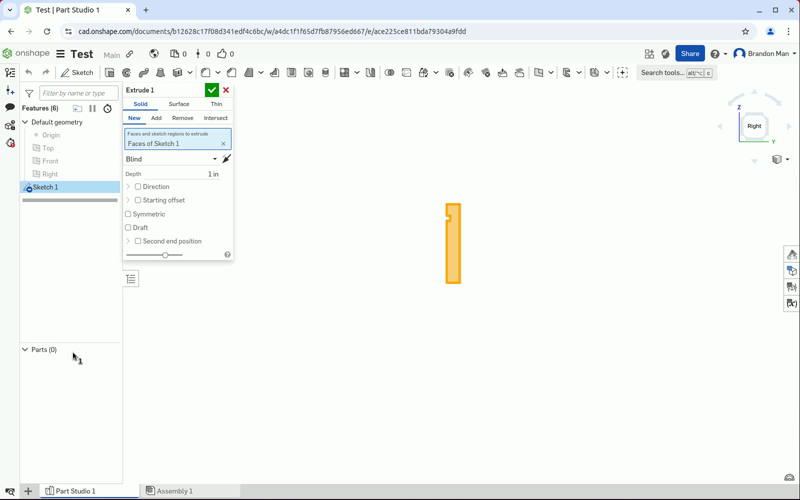
mouse_move(143, 106)
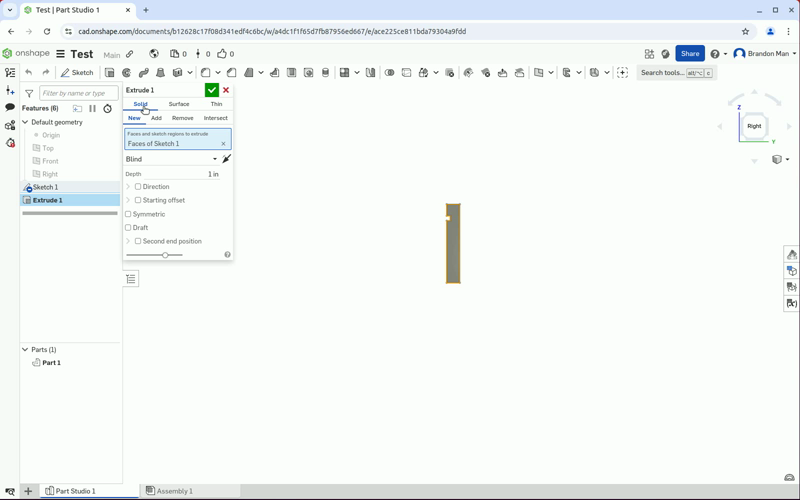
click(143, 106)
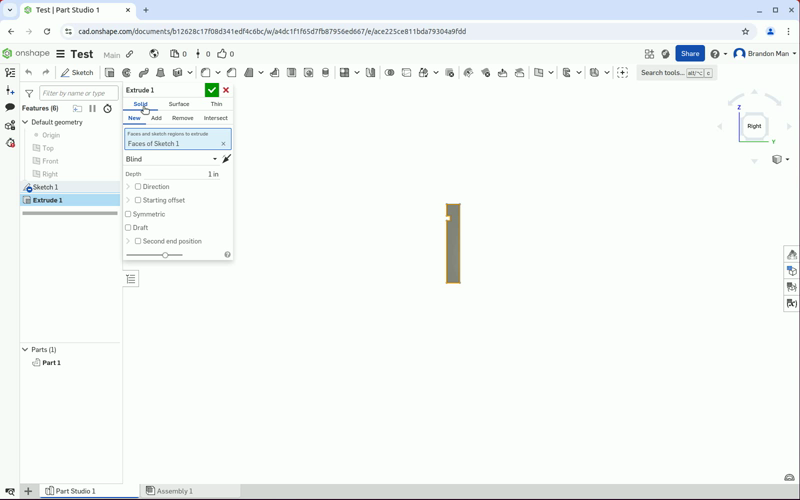
mouse_move(137, 120)
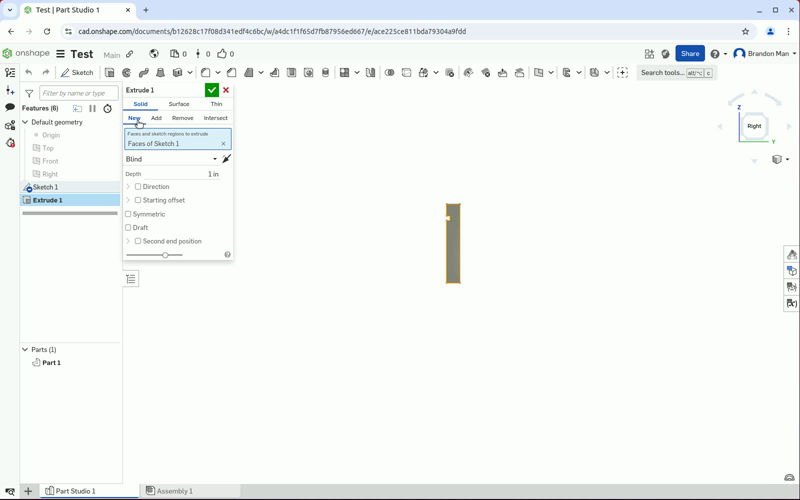
click(137, 120)
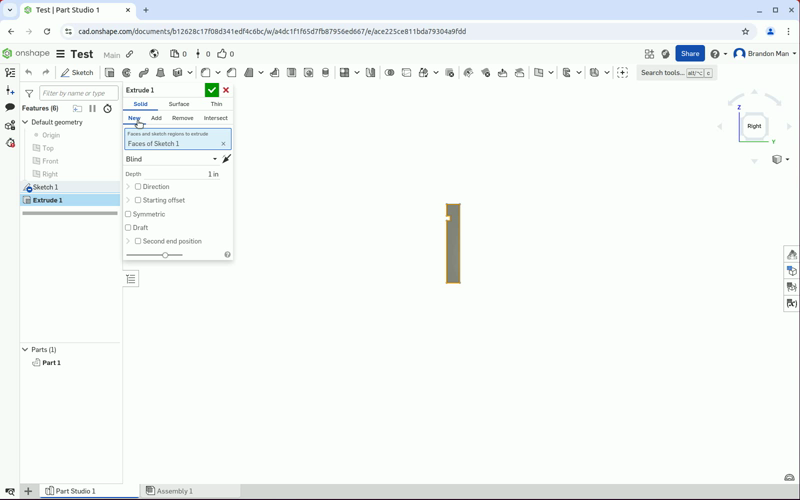
key(tab, 4)
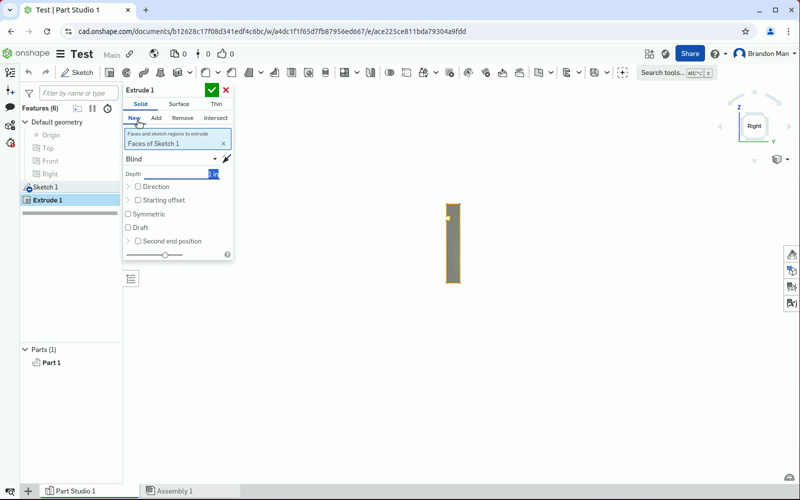
text(23.108)
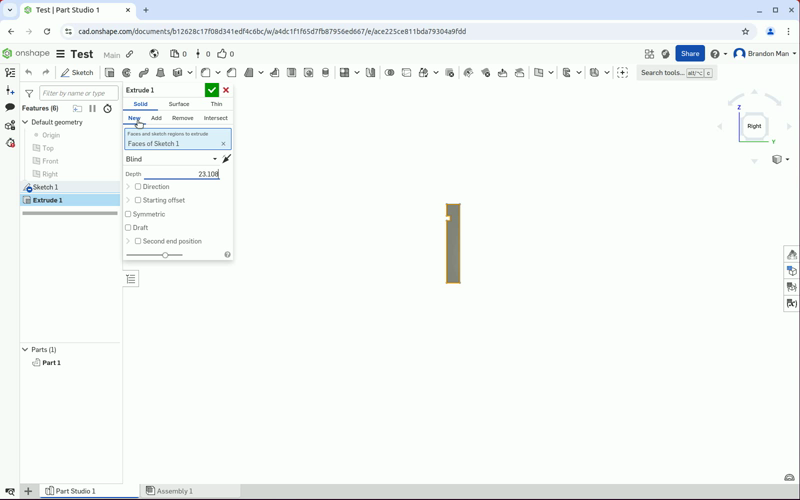
key(enter)
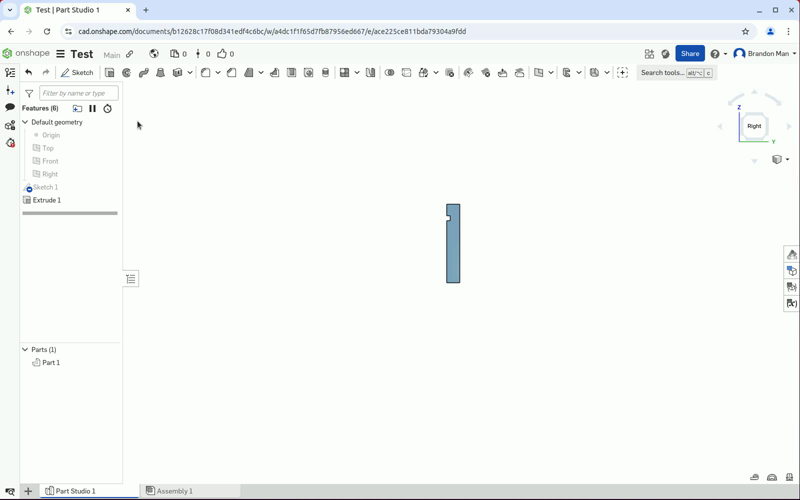
key(shift+h)
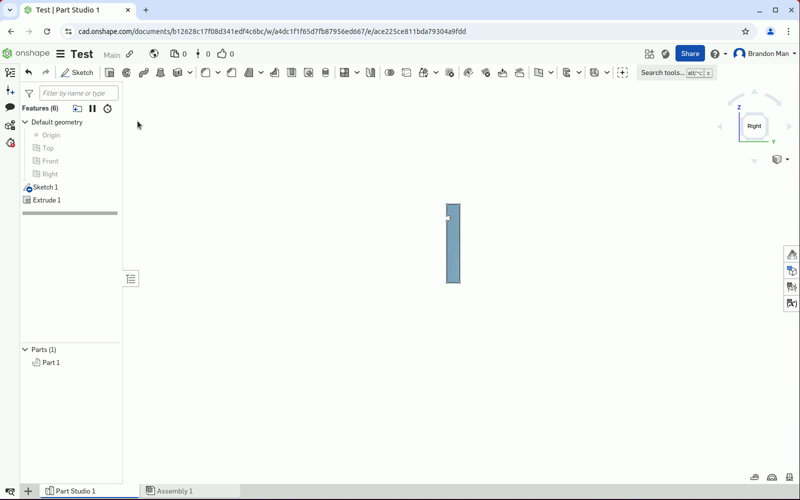
key(shift+h)
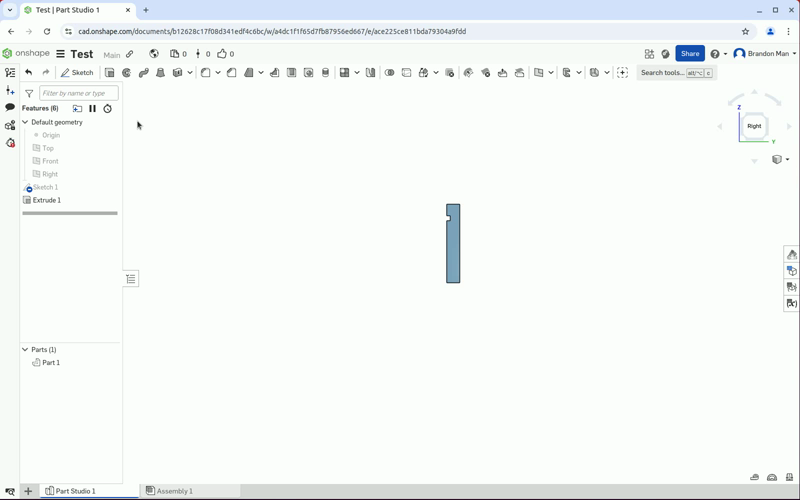
mouse_move(73, 189)
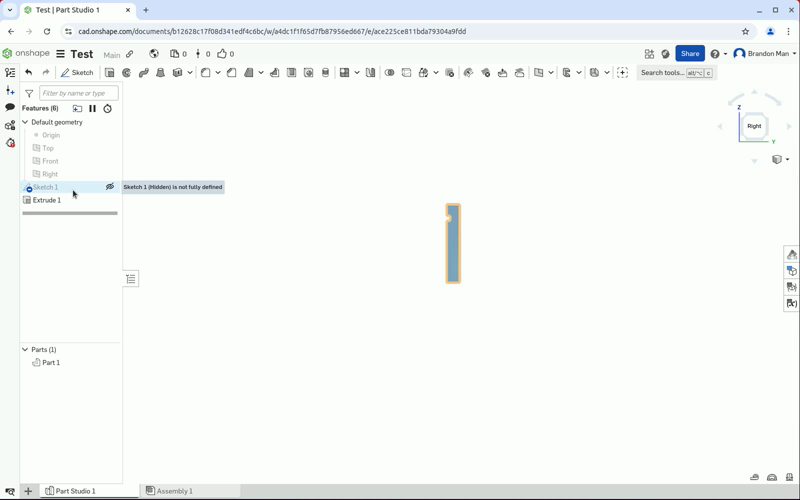
click(73, 189)
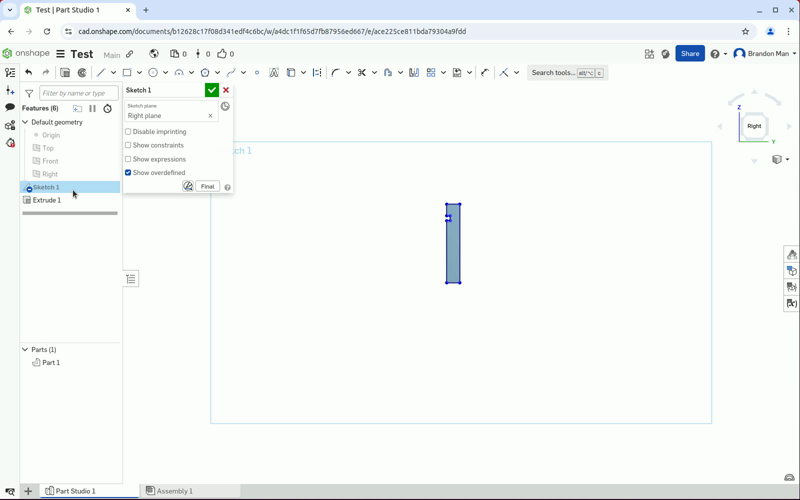
mouse_move(229, 92)
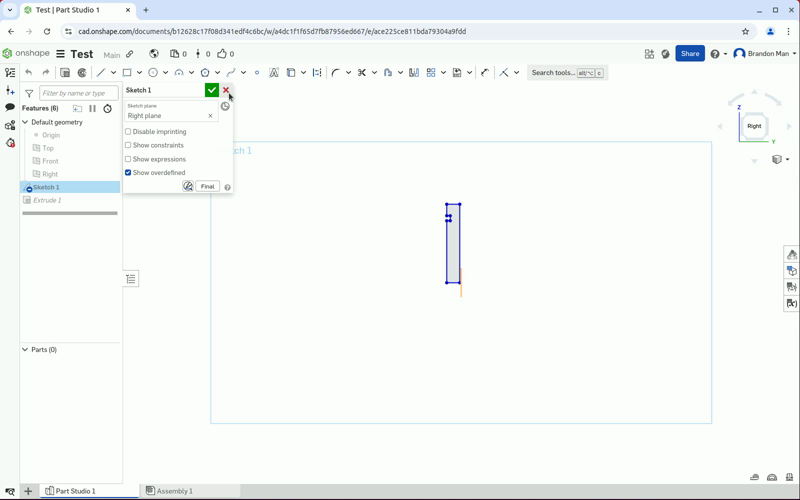
click(229, 92)
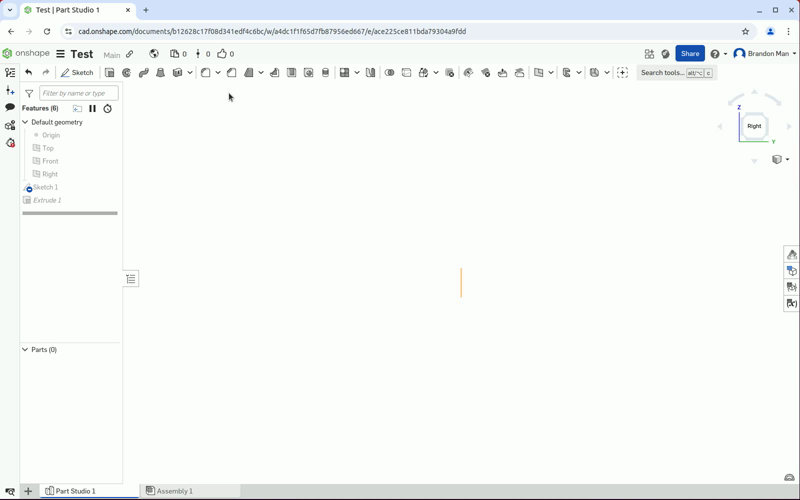
mouse_move(73, 352)
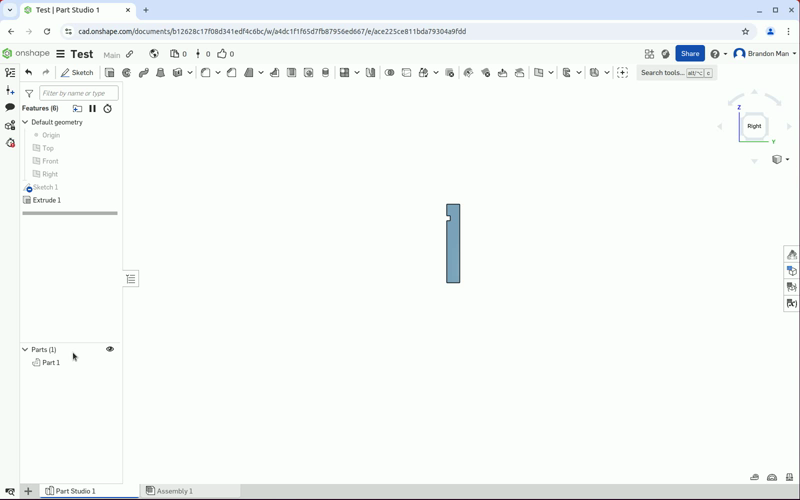
key(y)
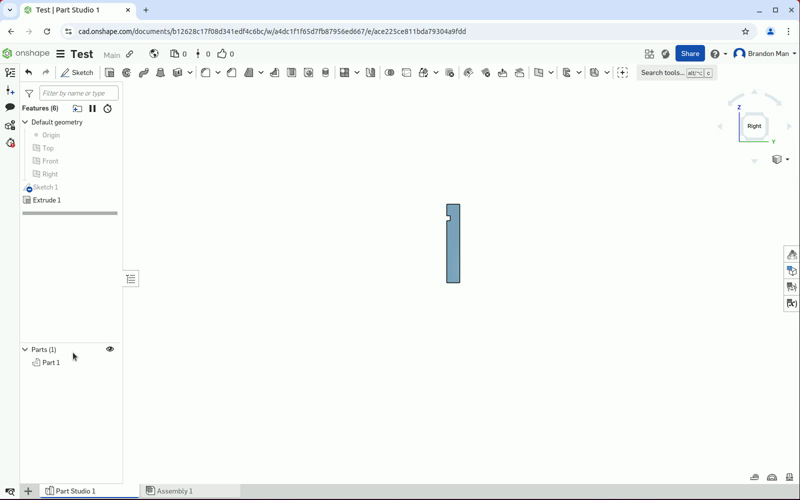
key(shift+p)
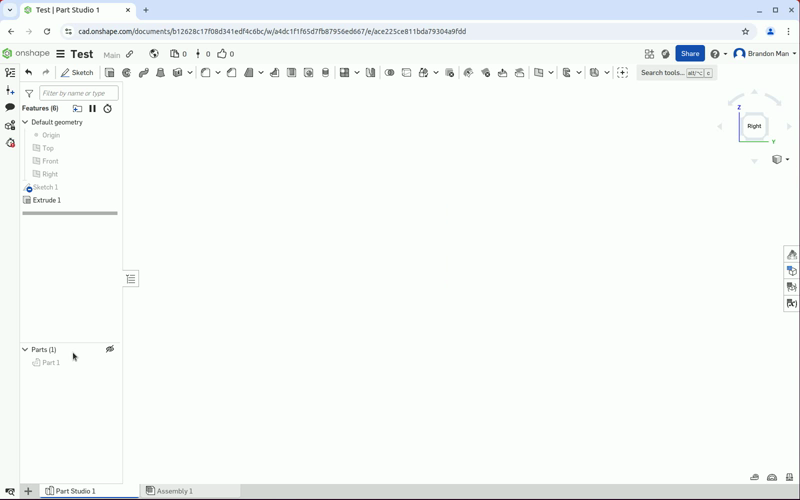
key(space)
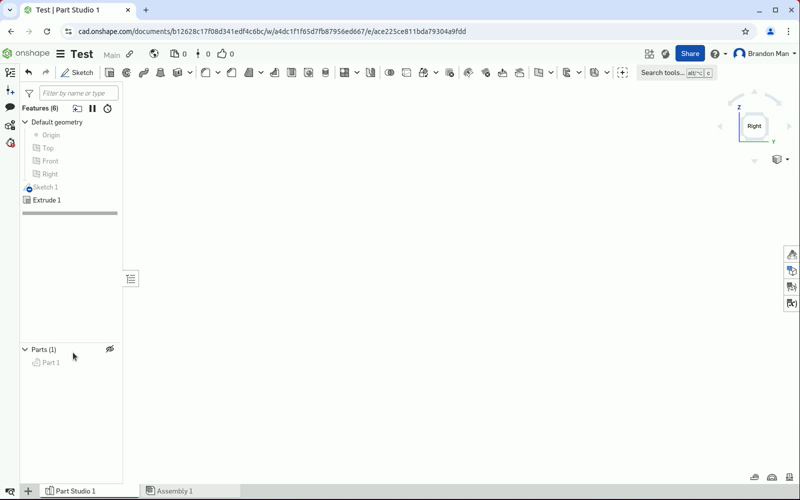
key_down(shift)
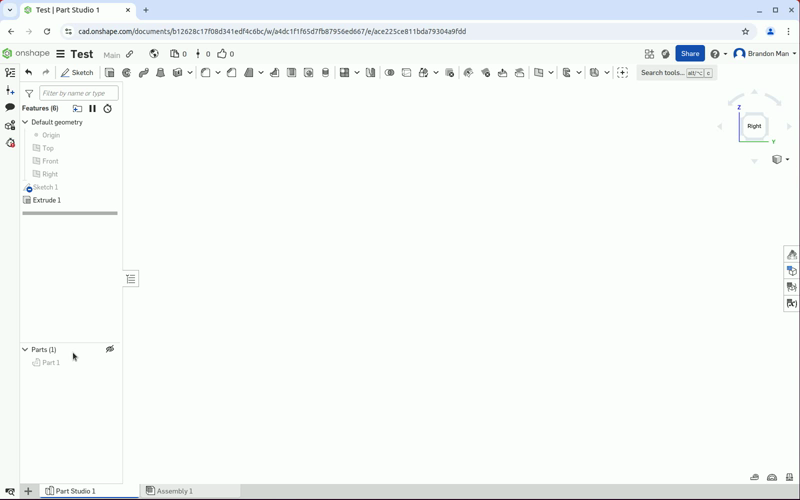
key(right)
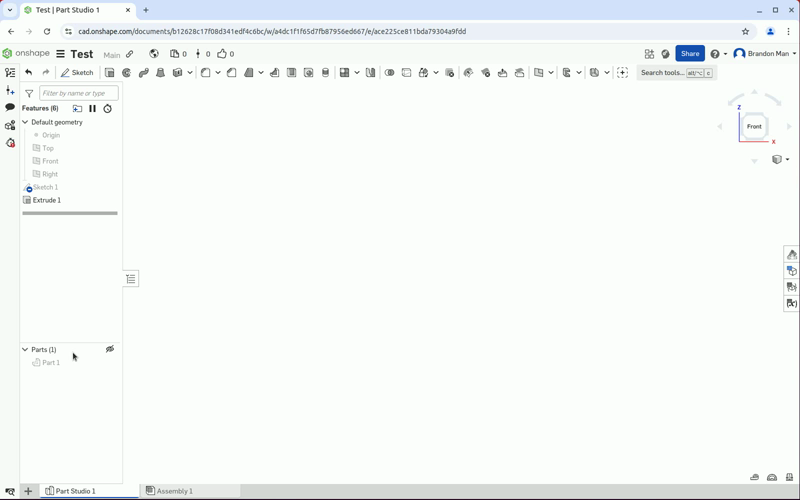
key_up(shift)
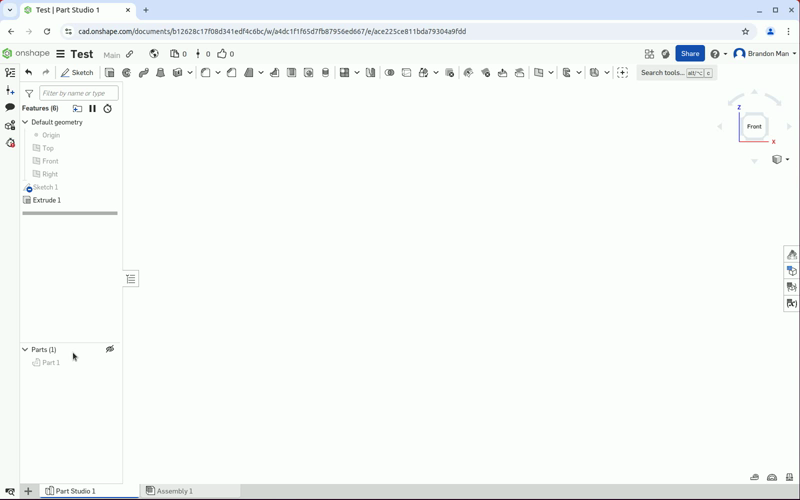
mouse_move(73, 352)
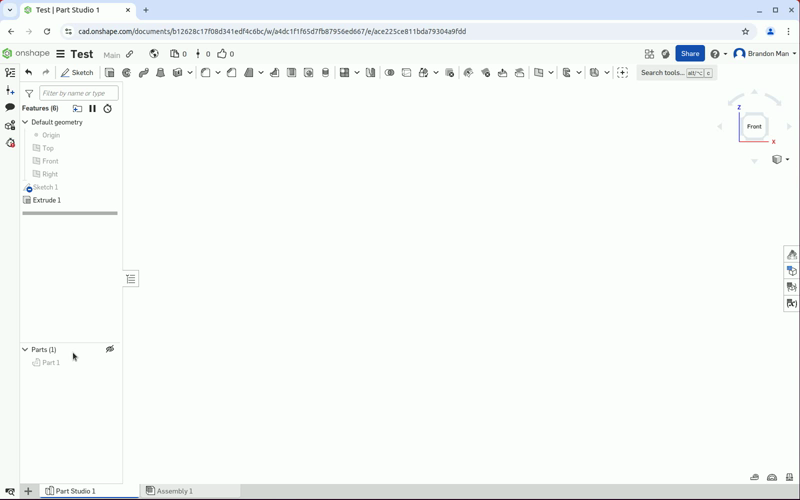
key(shift+y)
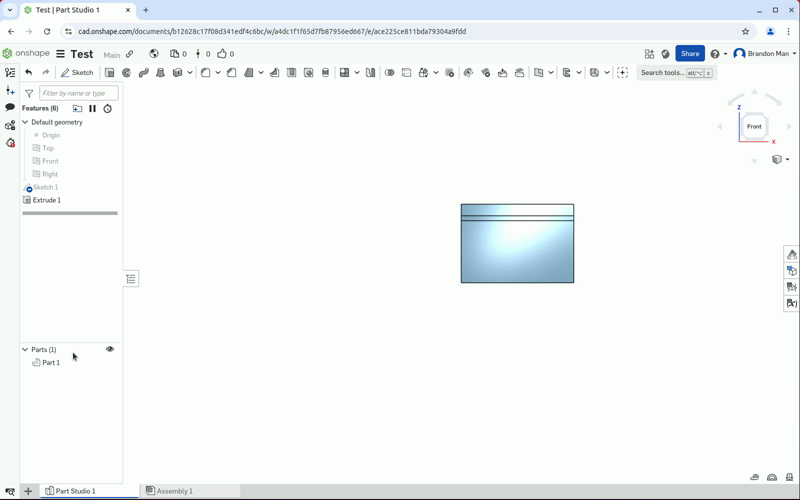
mouse_move(541, 75)
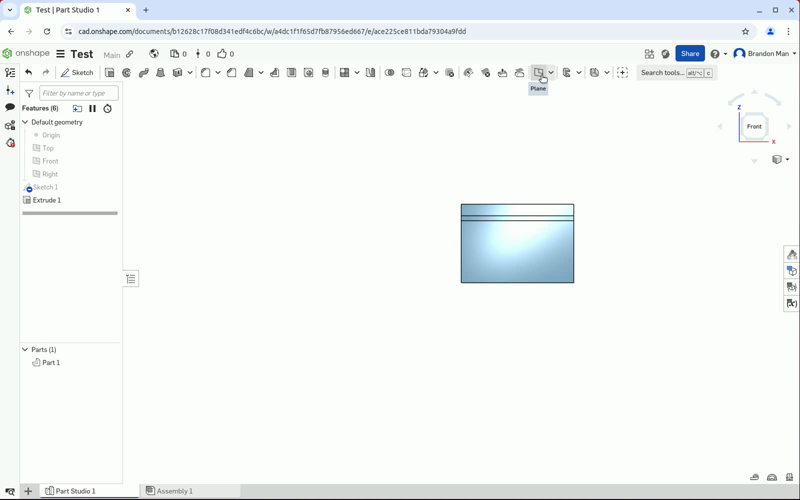
click(541, 75)
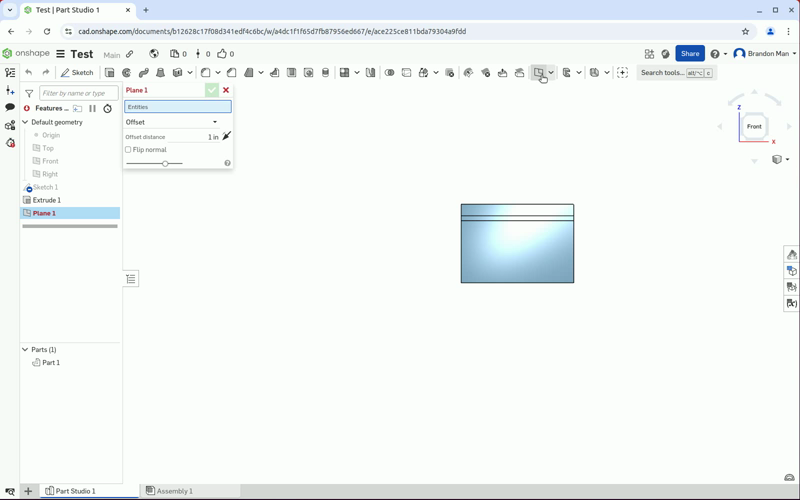
mouse_move(73, 163)
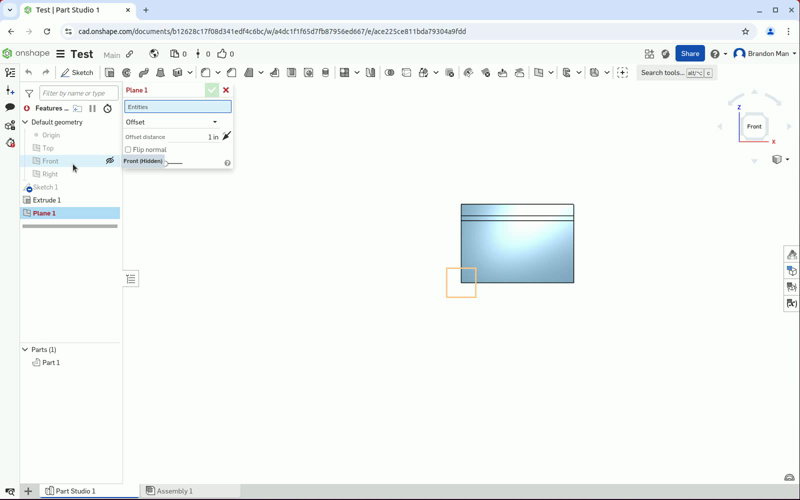
click(73, 163)
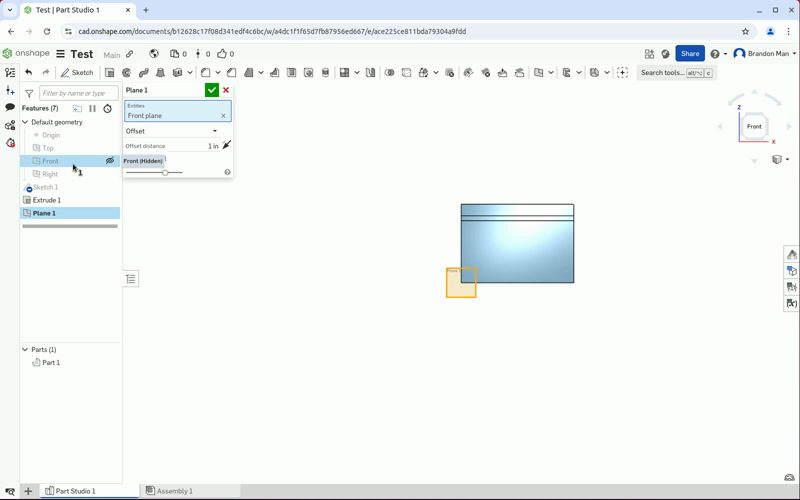
key(tab, 2)
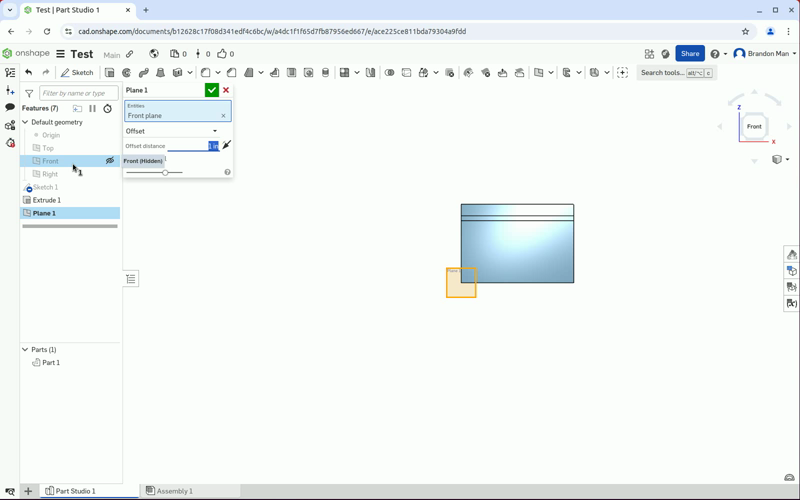
text(2.896)
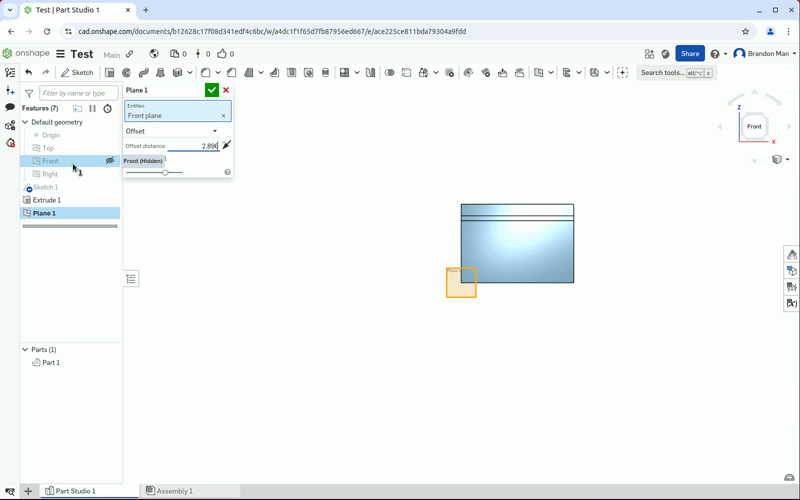
key(enter, 2)
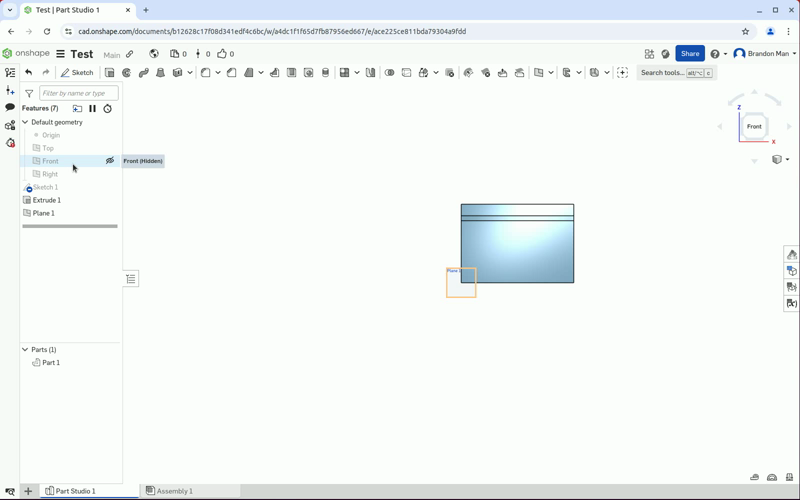
key(shift+s)
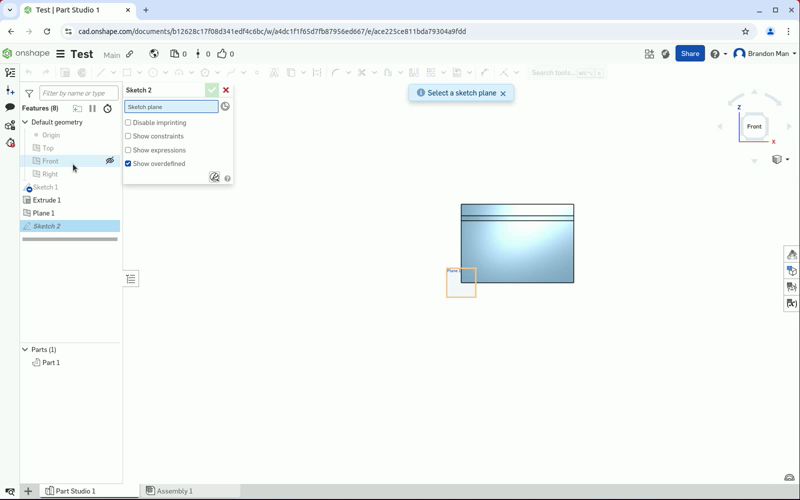
mouse_move(73, 215)
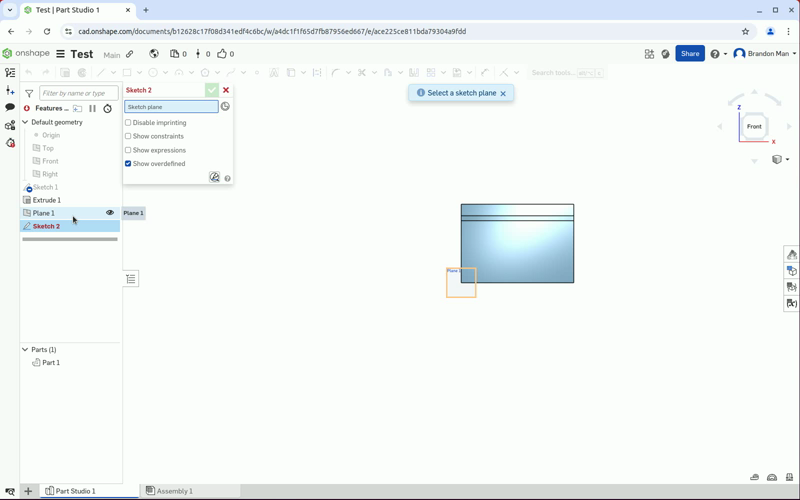
click(73, 215)
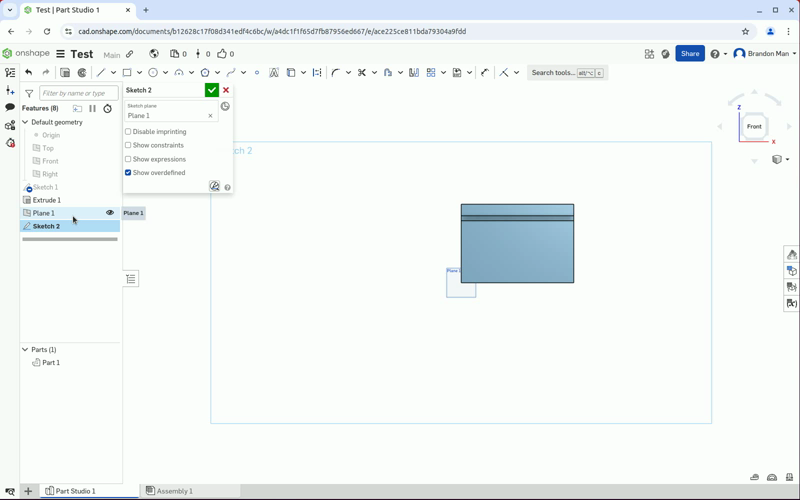
mouse_move(73, 352)
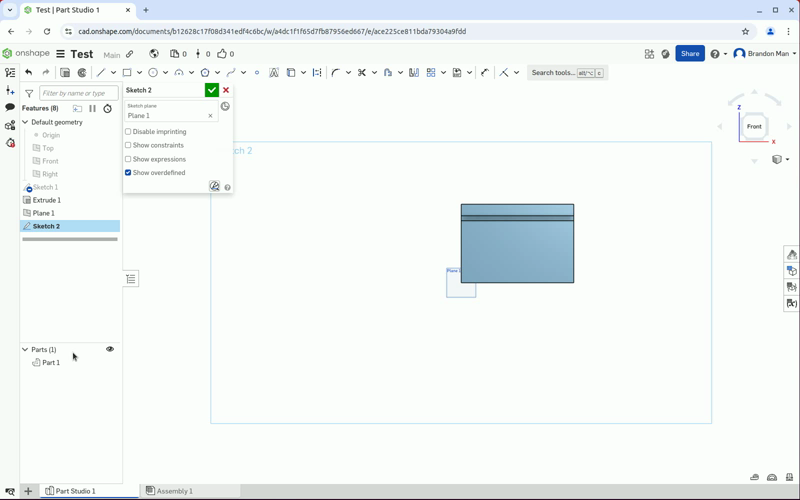
key(y)
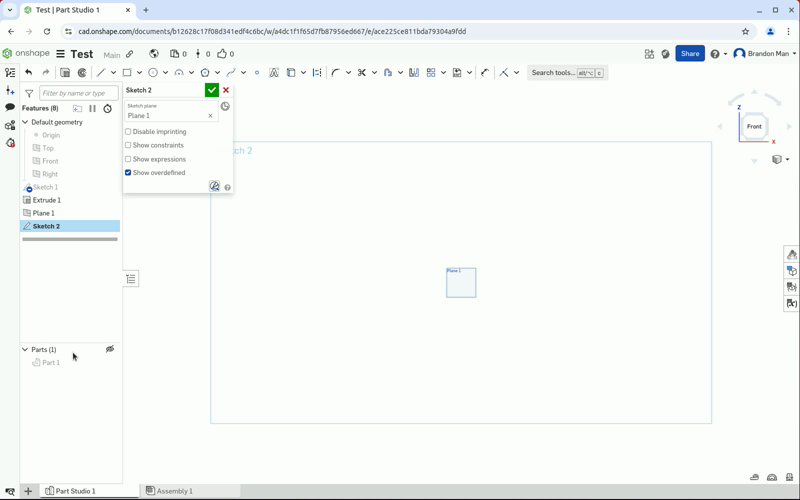
key(l)
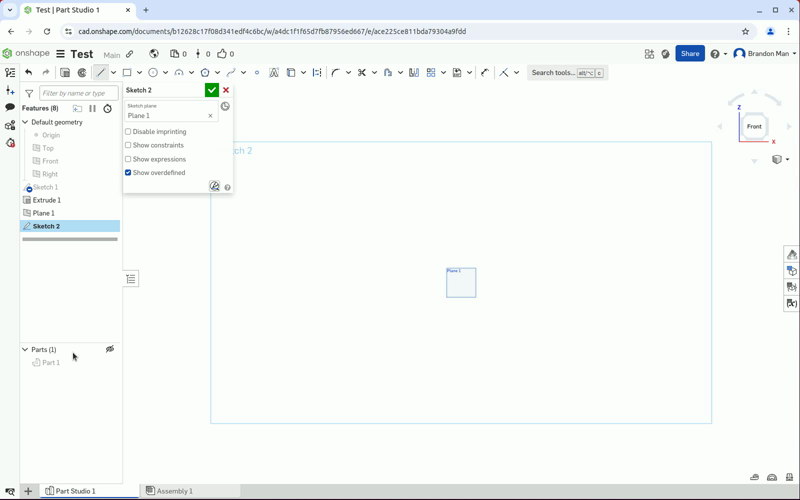
key_down(shift)
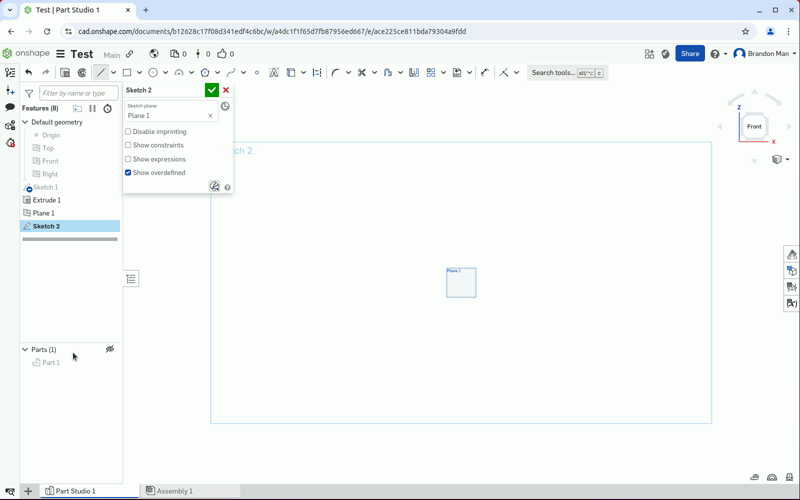
mouse_move(559, 220)
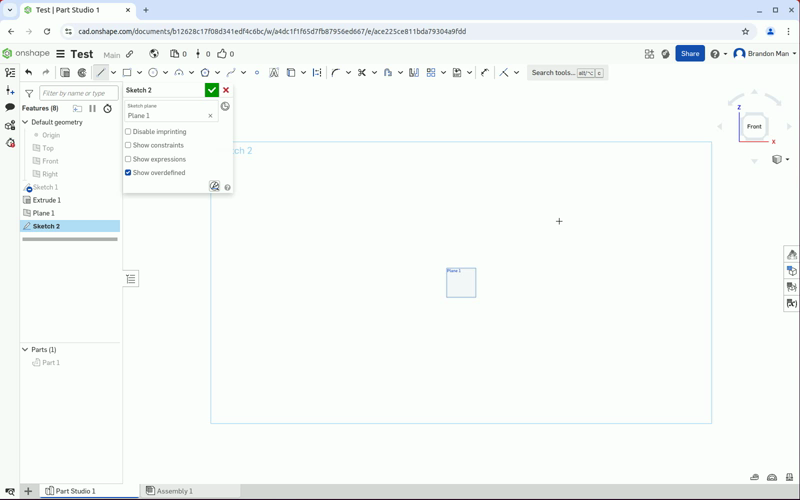
click(559, 220)
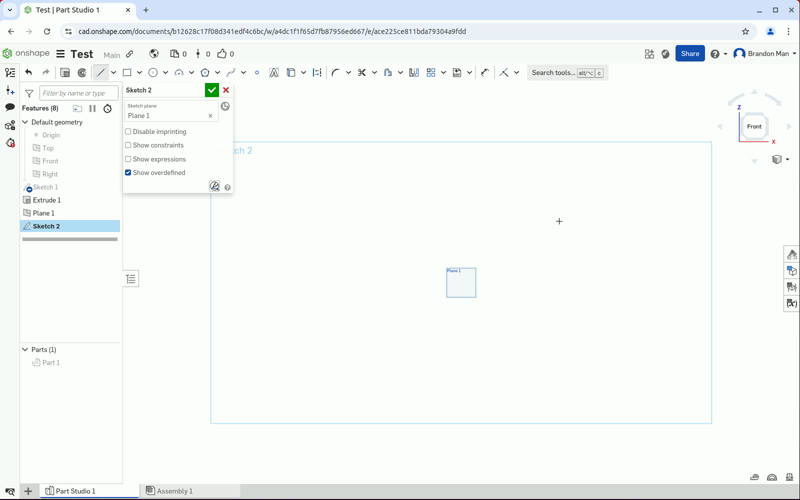
key_up(shift)
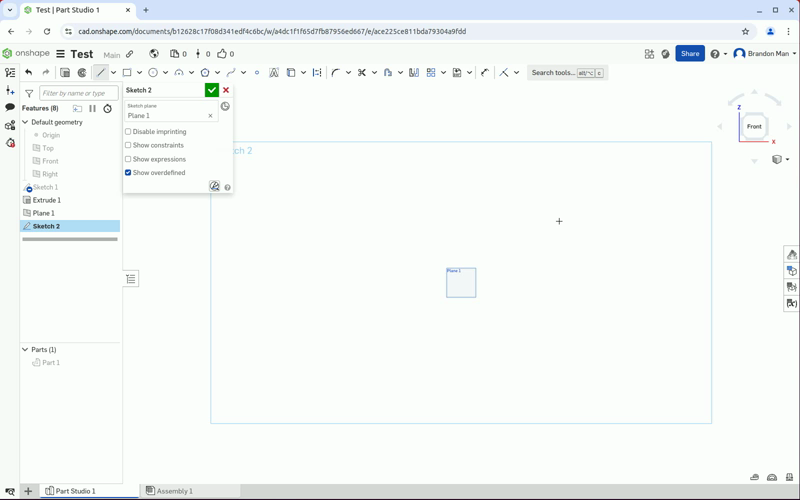
key_down(shift)
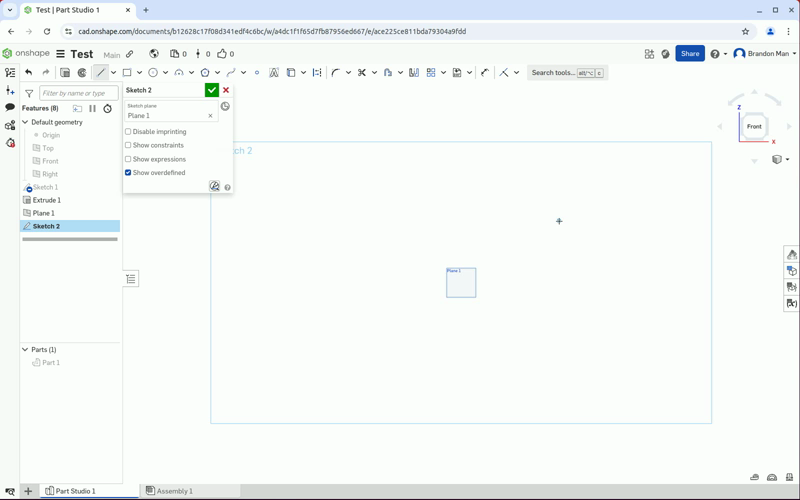
mouse_move(589, 220)
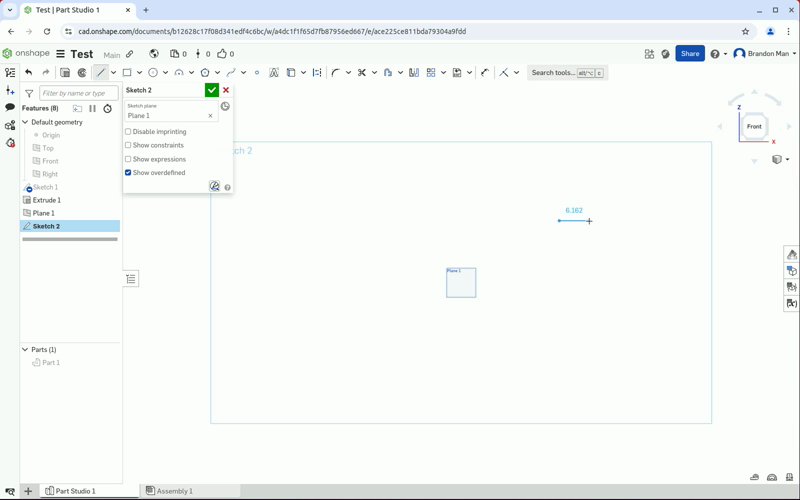
mouse_move(573, 220)
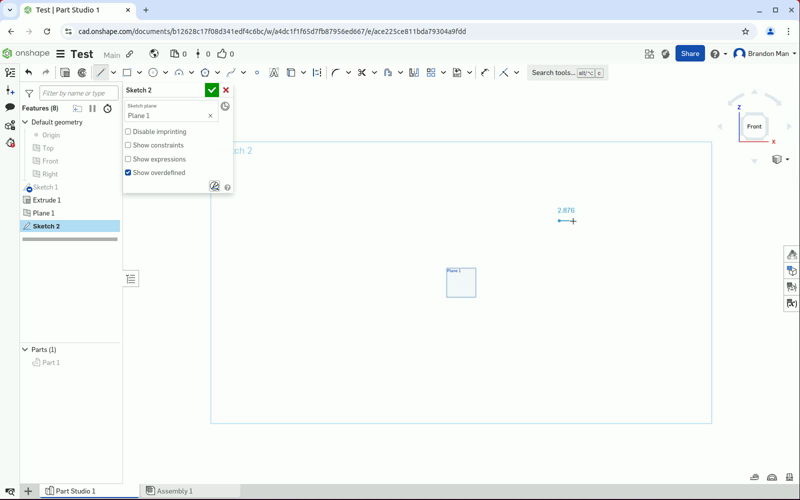
click(573, 220)
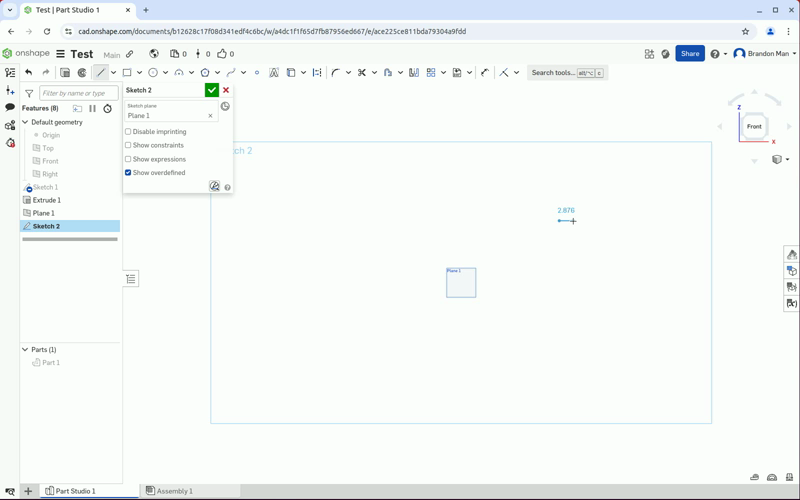
key_up(shift)
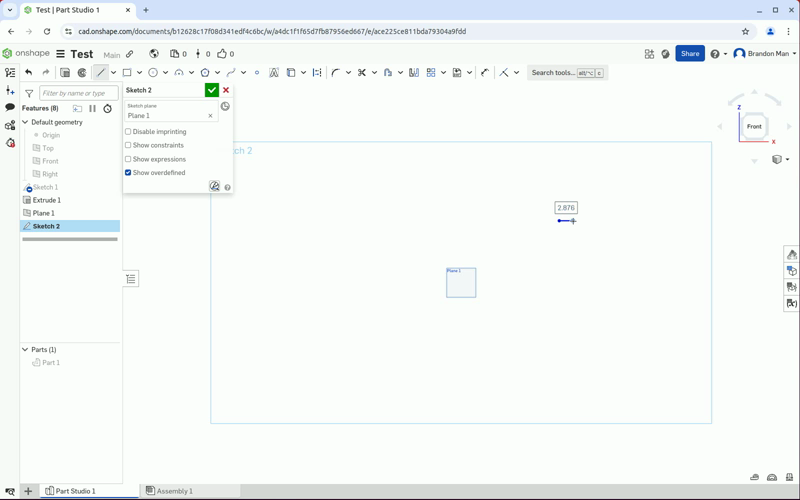
key_down(shift)
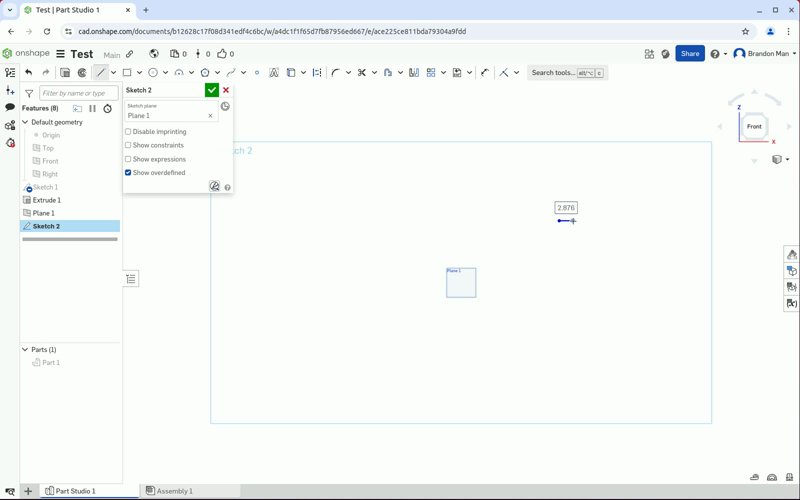
mouse_move(589, 220)
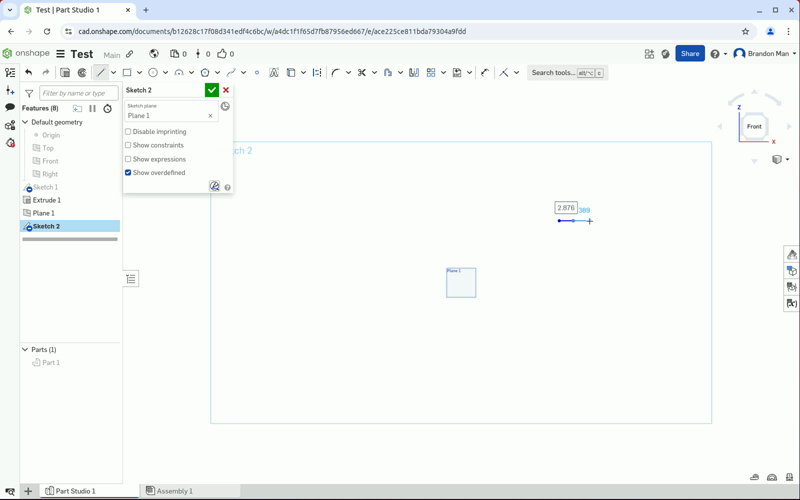
mouse_move(573, 203)
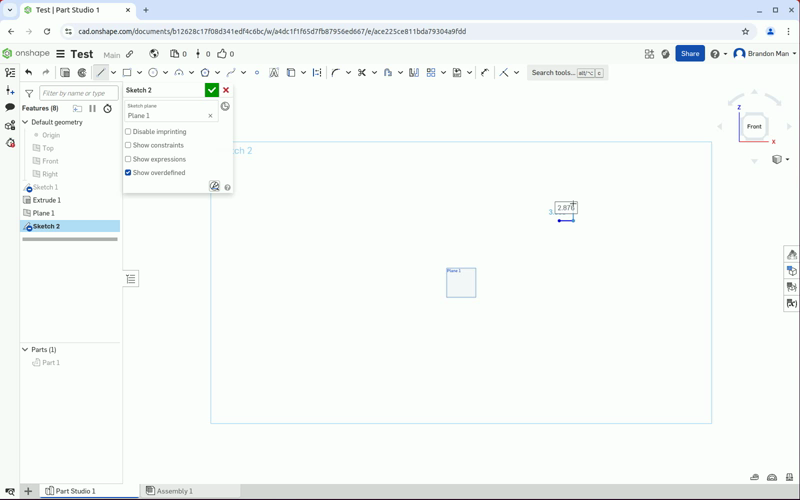
click(573, 203)
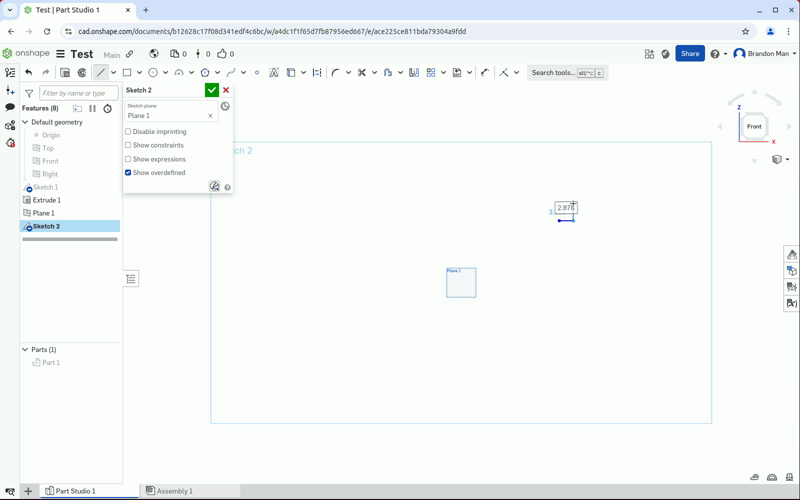
key_up(shift)
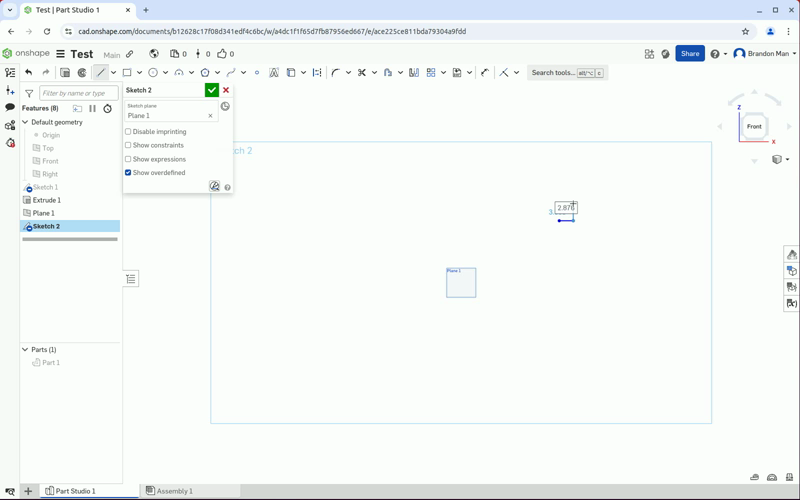
key_down(shift)
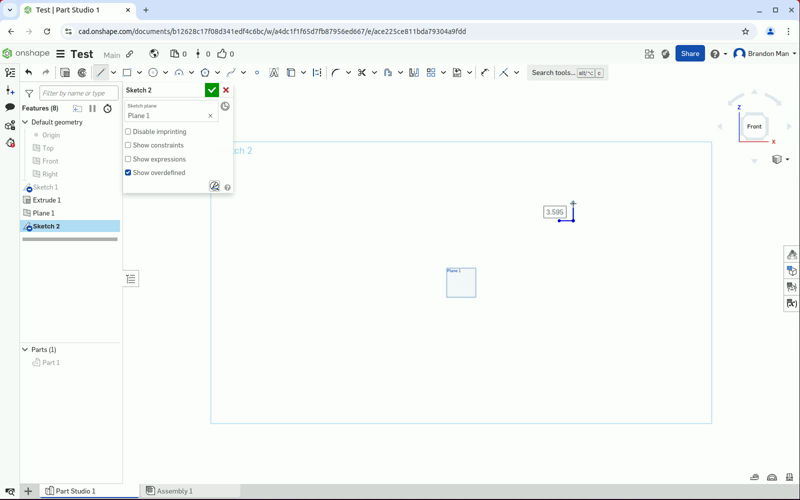
mouse_move(589, 203)
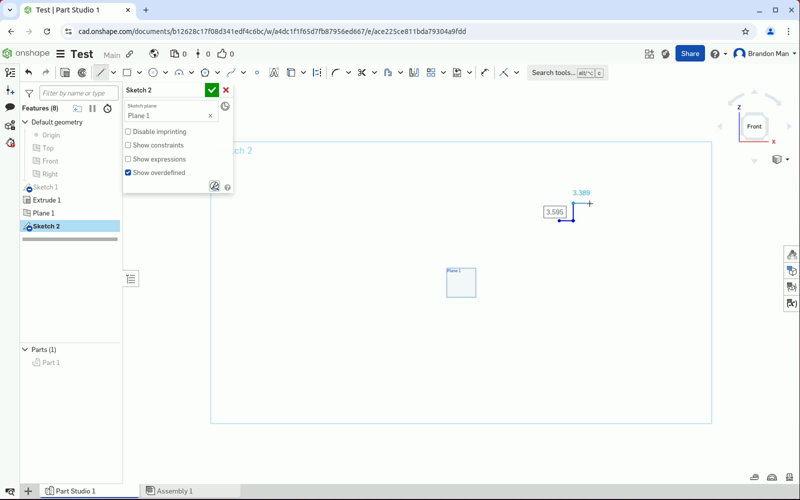
mouse_move(559, 203)
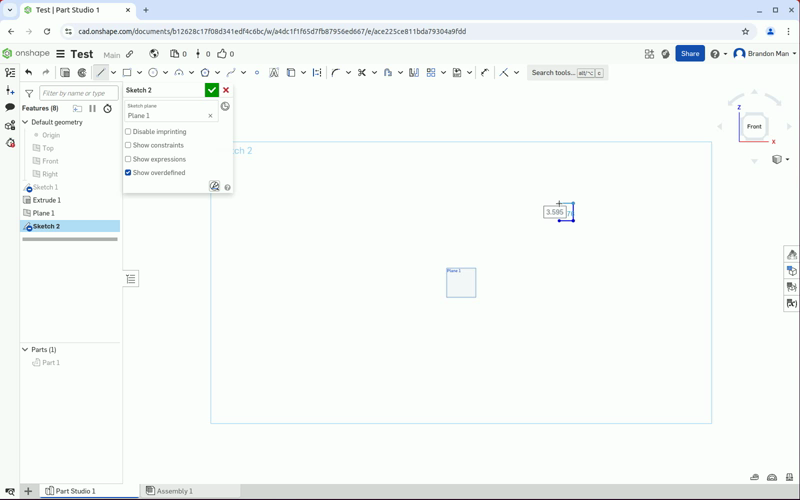
click(559, 203)
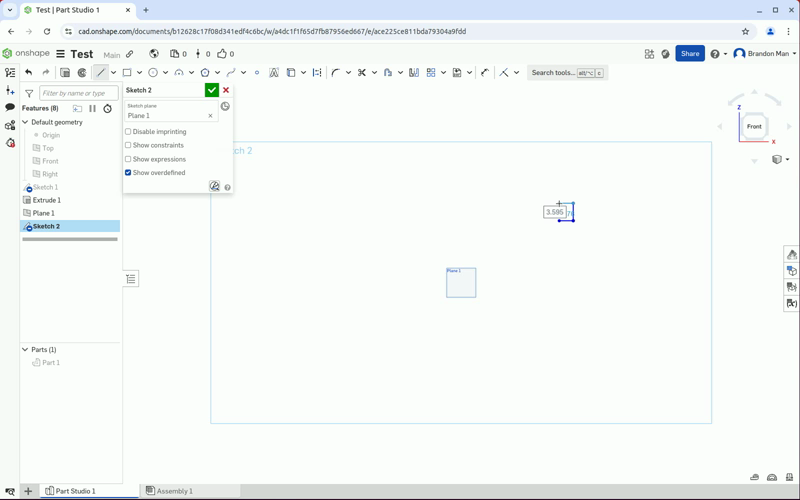
key_up(shift)
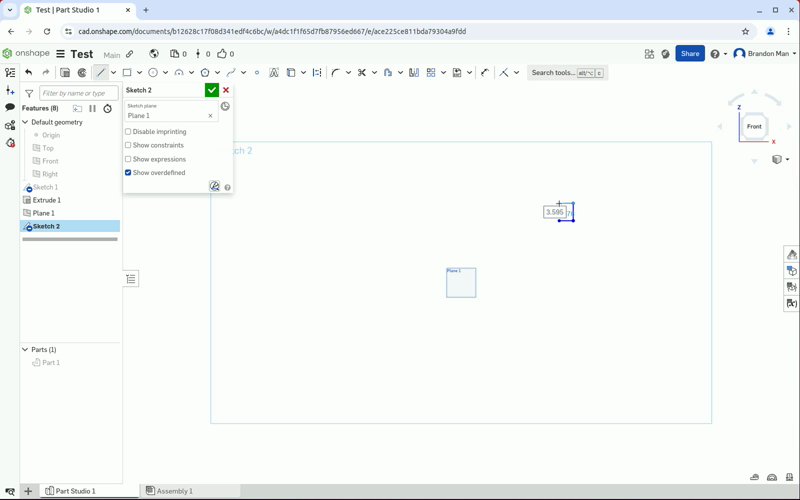
mouse_move(589, 203)
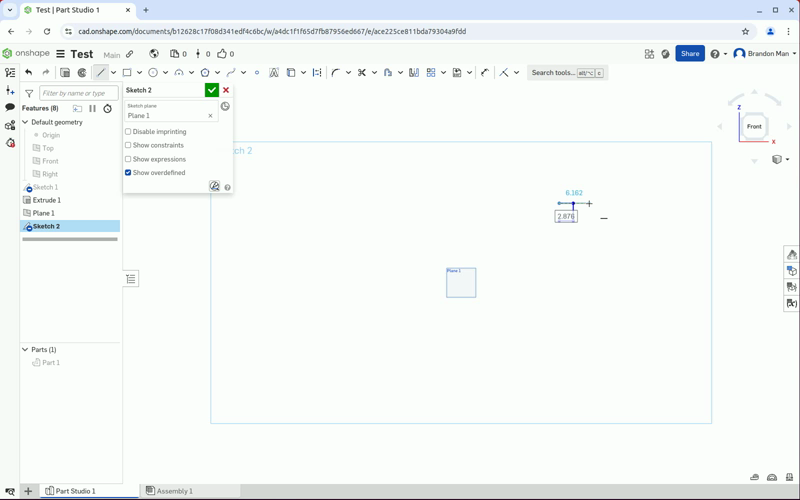
key_down(shift)
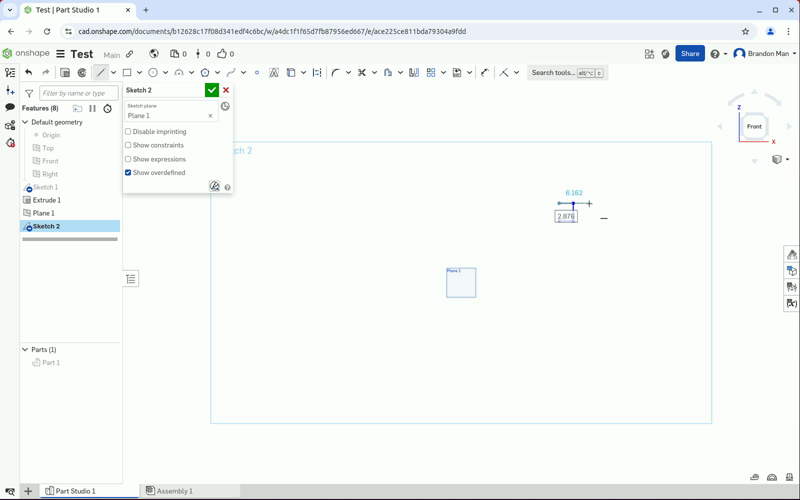
mouse_move(559, 220)
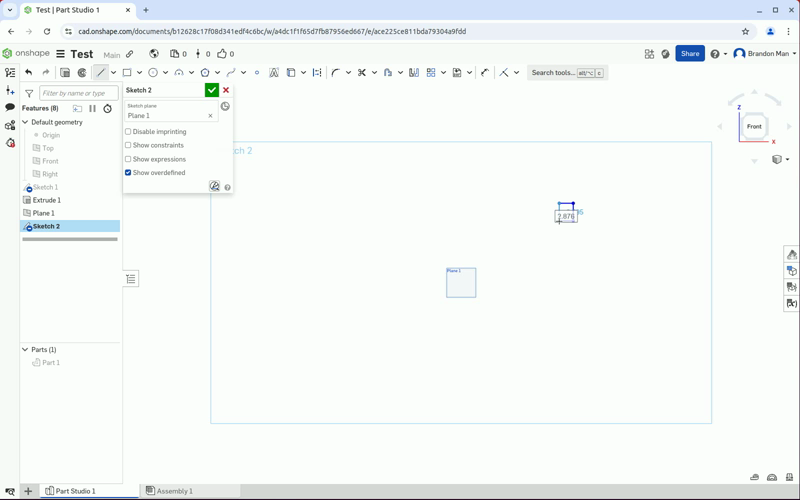
key_up(shift)
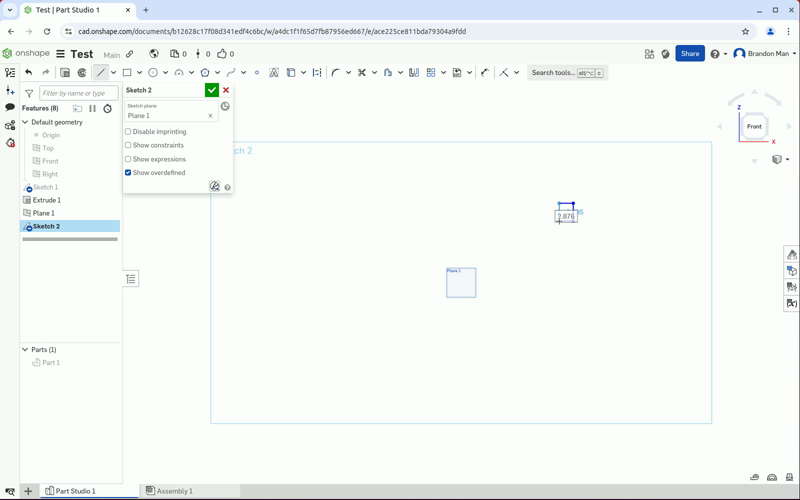
click(559, 220)
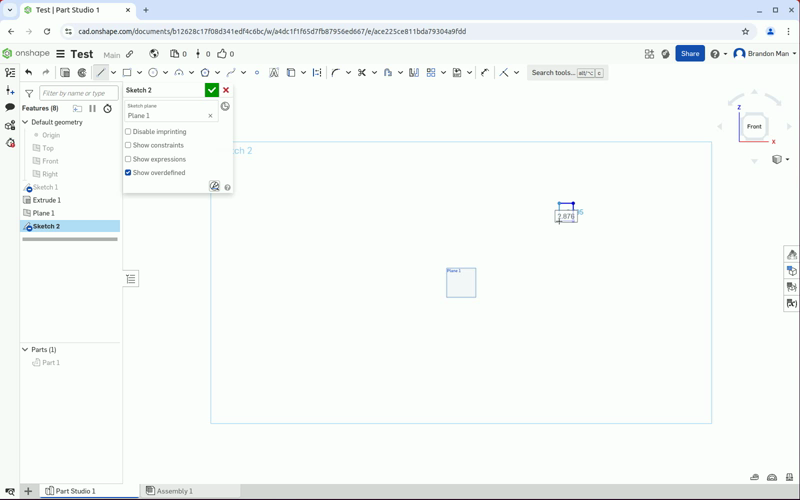
key(esc)
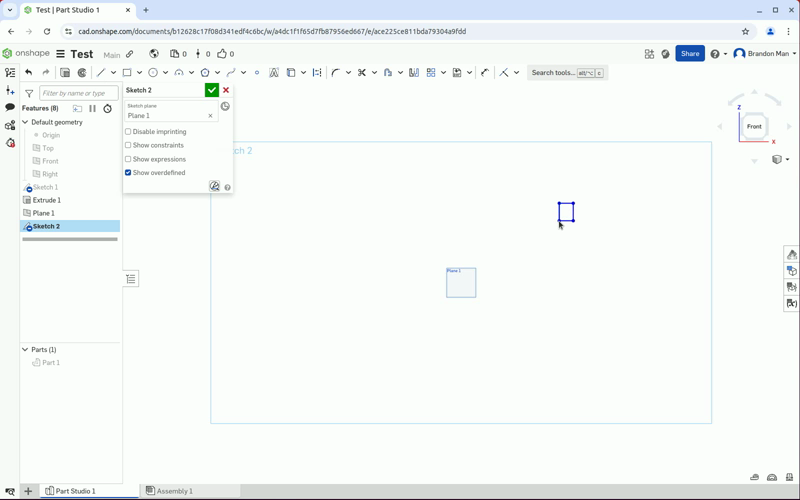
mouse_move(568, 209)
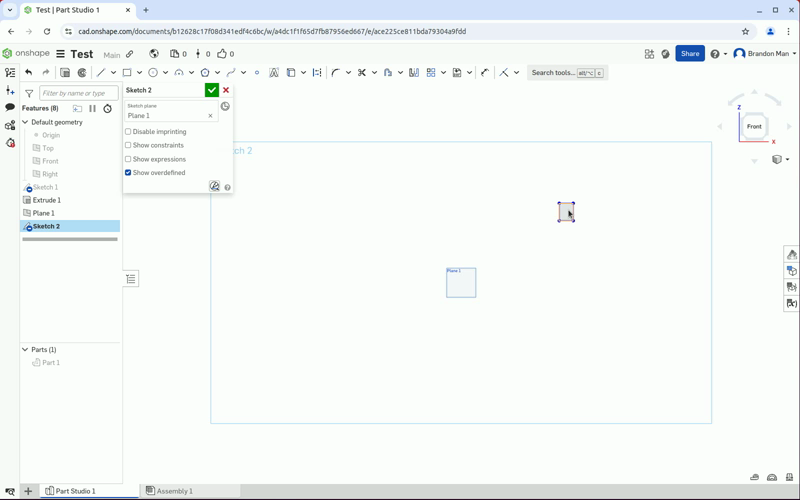
scroll(6)
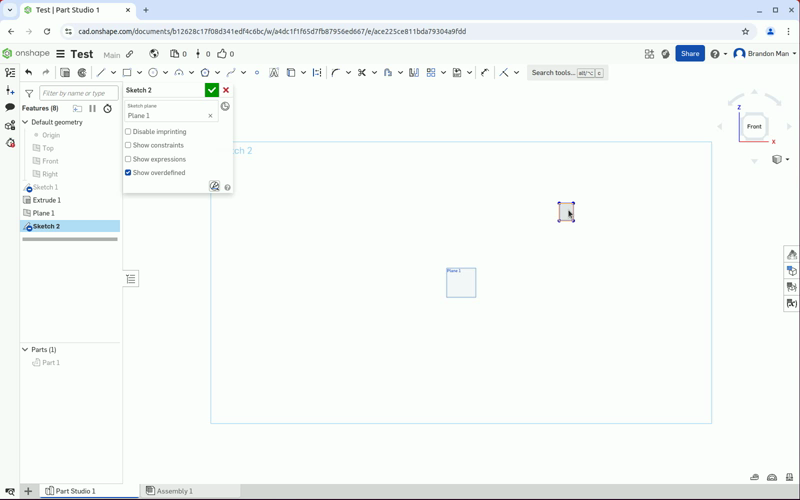
scroll(6)
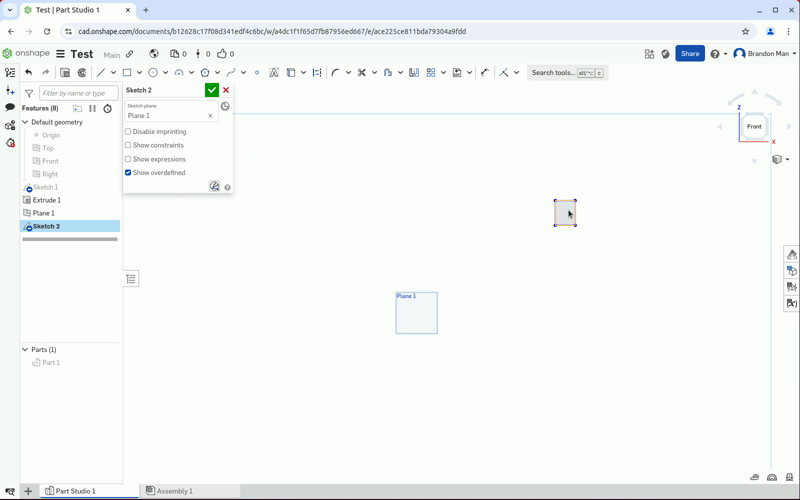
scroll(6)
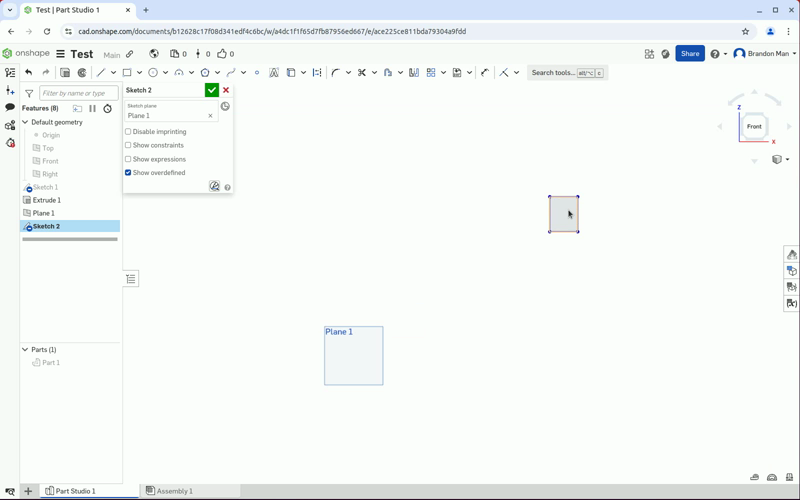
scroll(6)
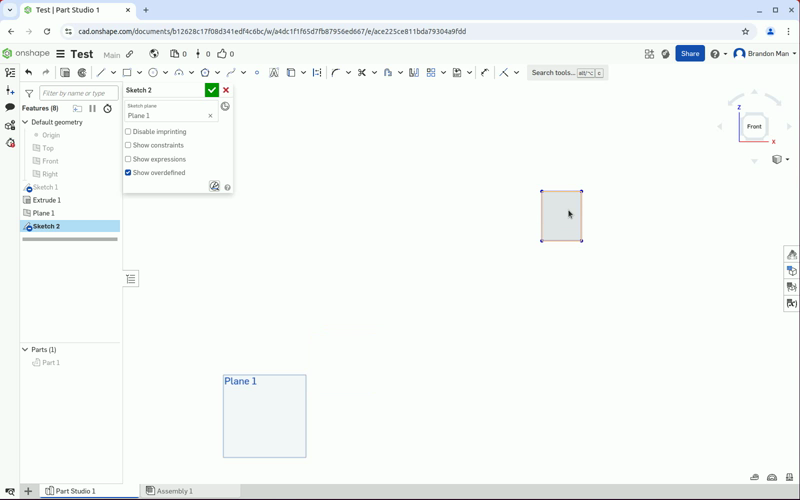
scroll(6)
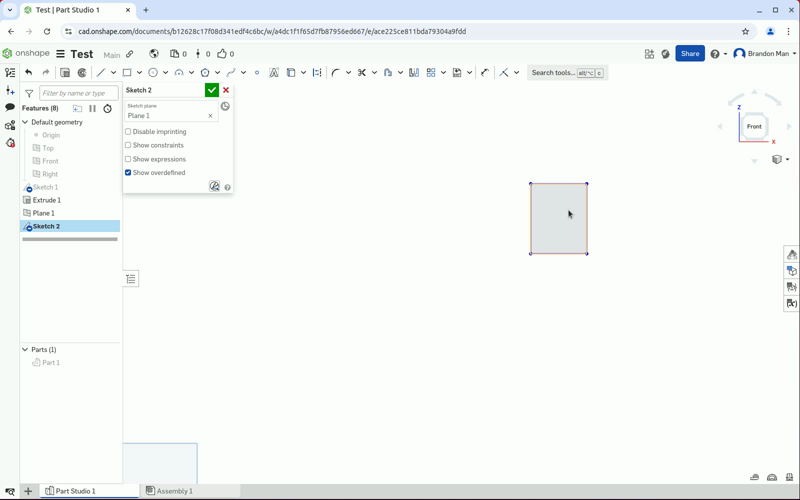
scroll(6)
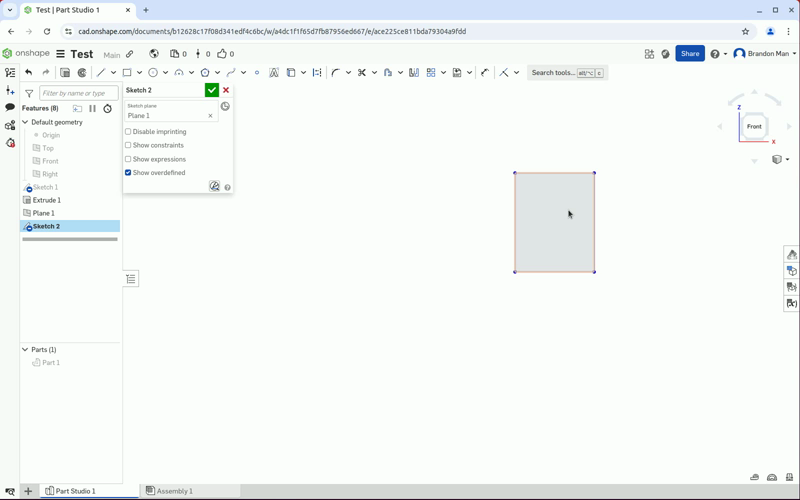
scroll(6)
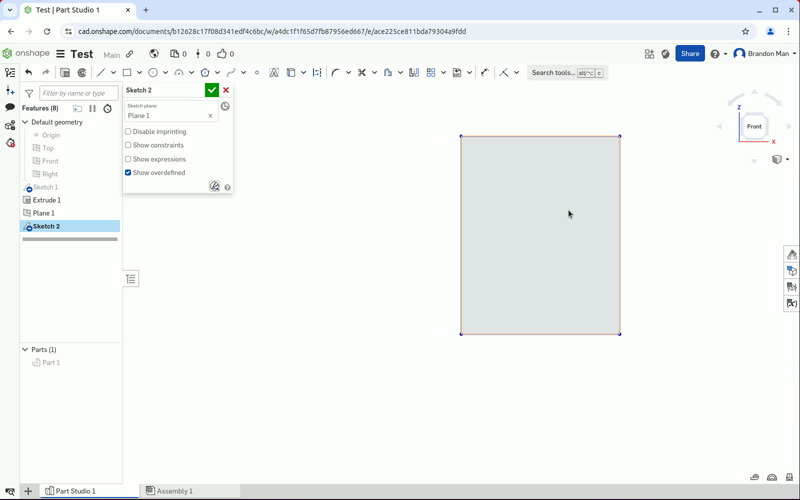
click(568, 209)
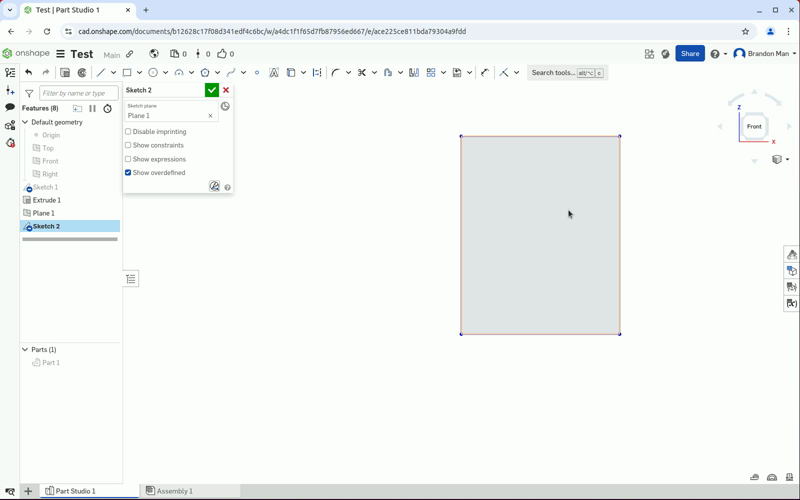
scroll(-6)
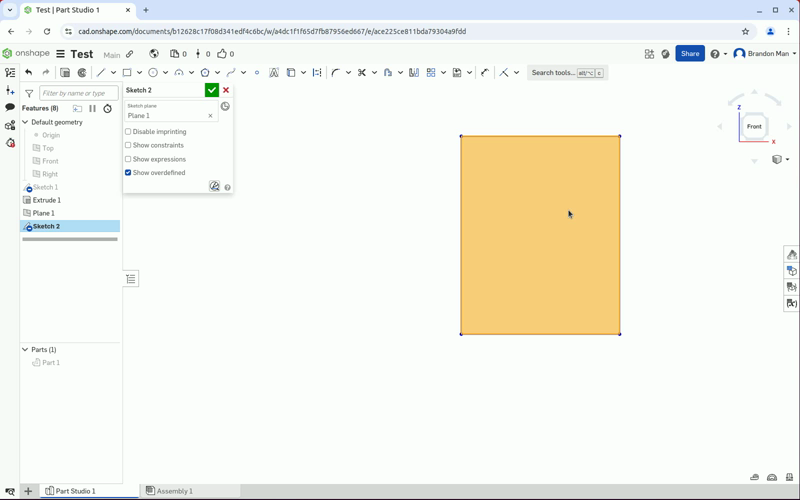
scroll(-6)
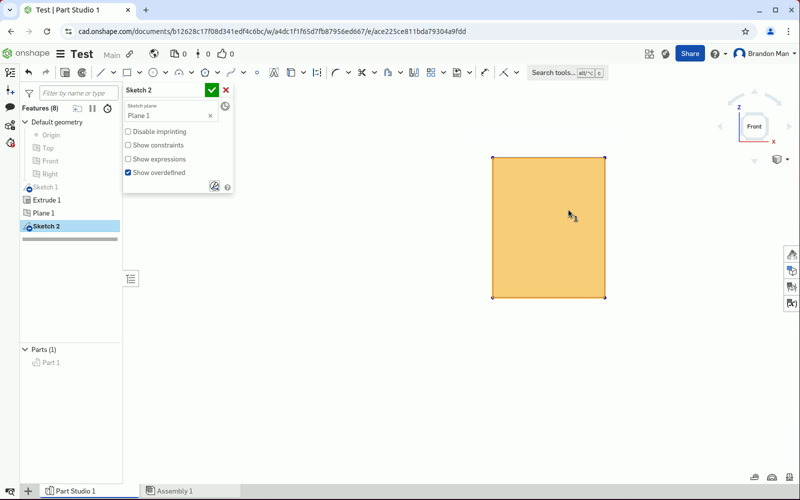
scroll(-6)
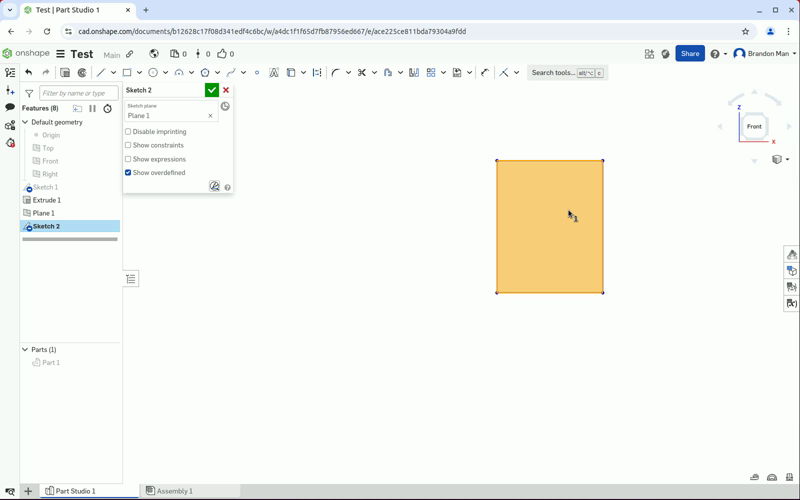
scroll(-6)
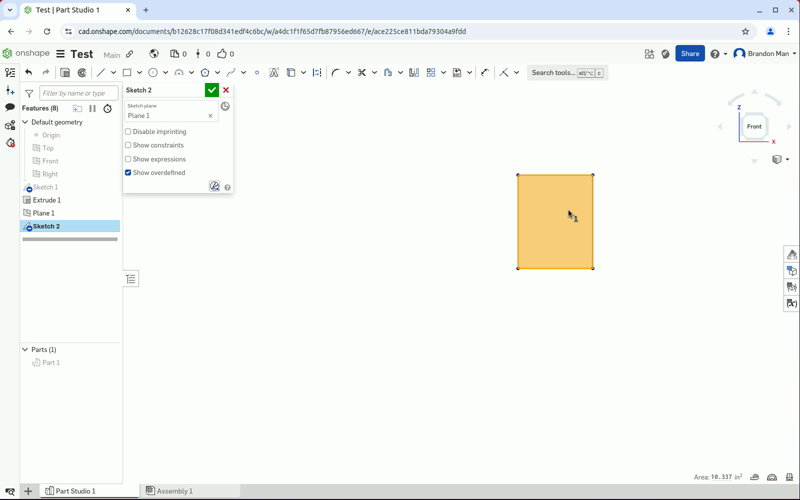
scroll(-6)
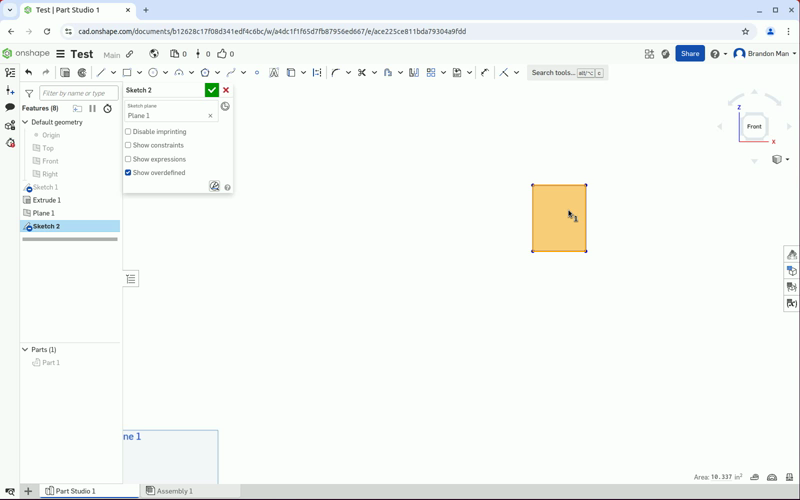
scroll(-6)
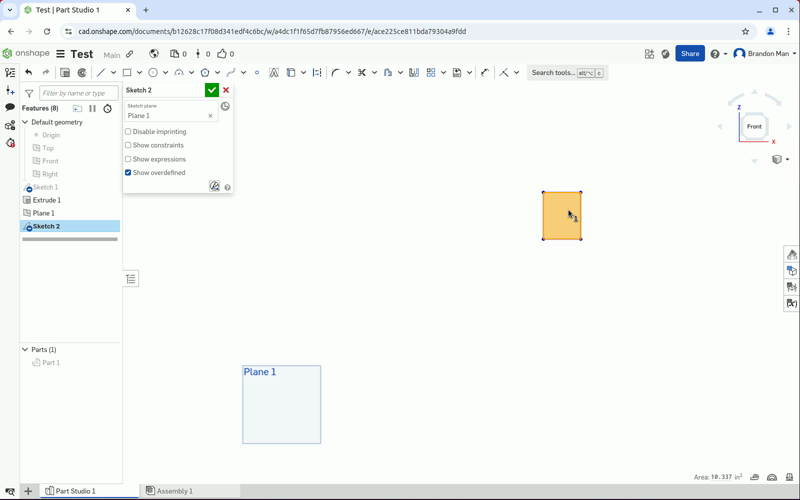
scroll(-6)
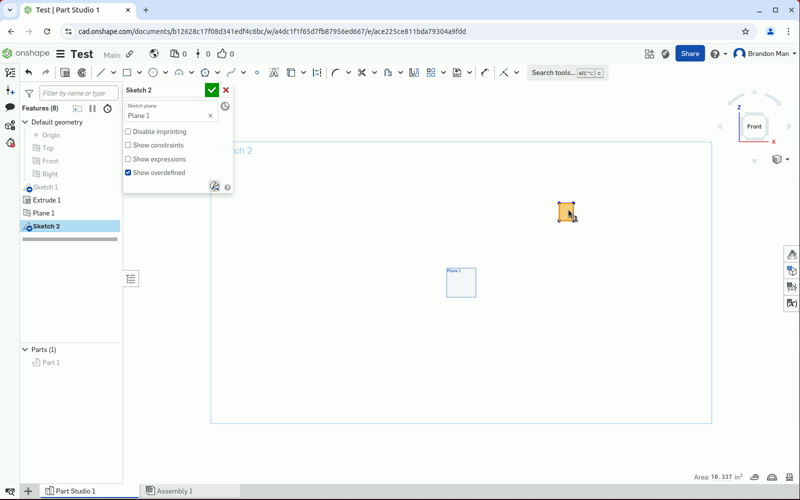
mouse_move(73, 352)
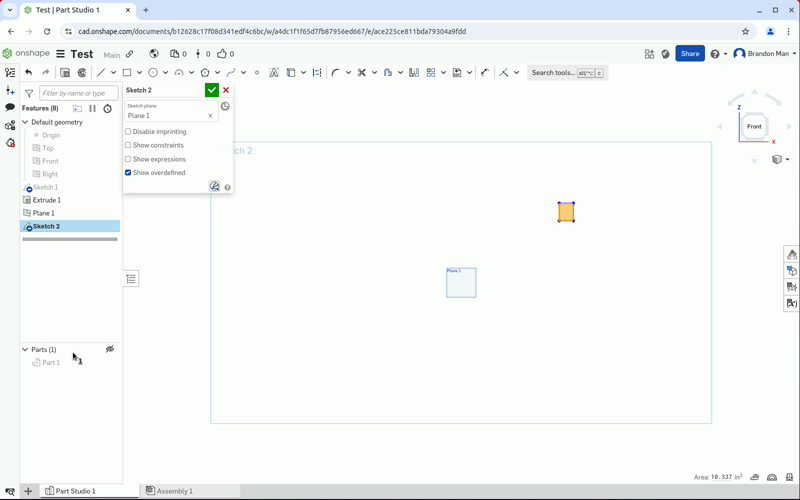
key(shift+y)
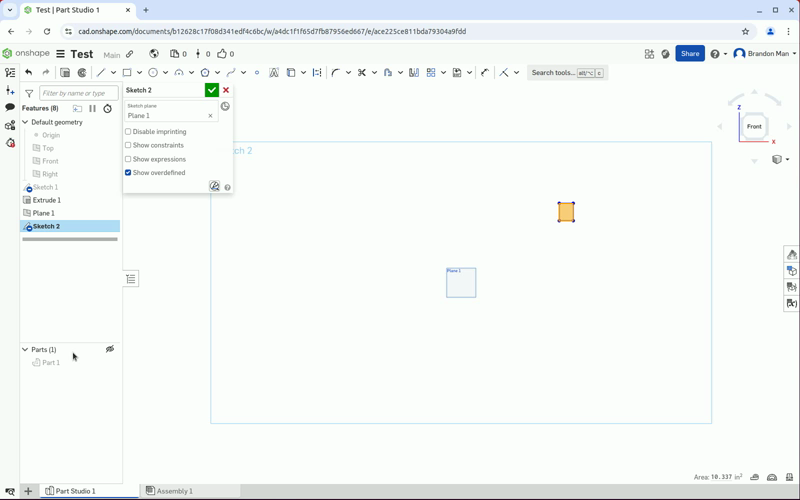
key(shift+e)
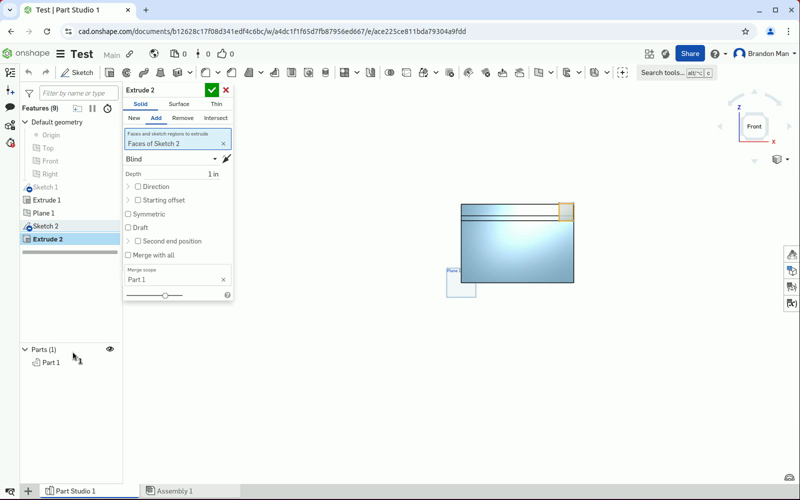
mouse_move(143, 106)
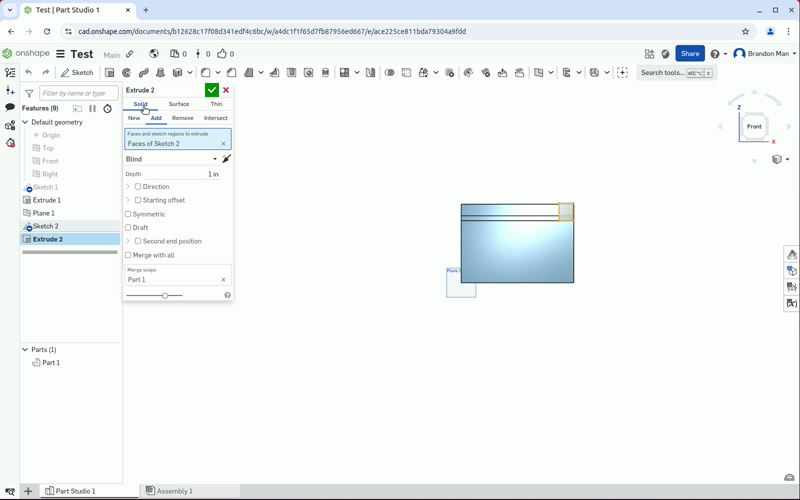
click(143, 106)
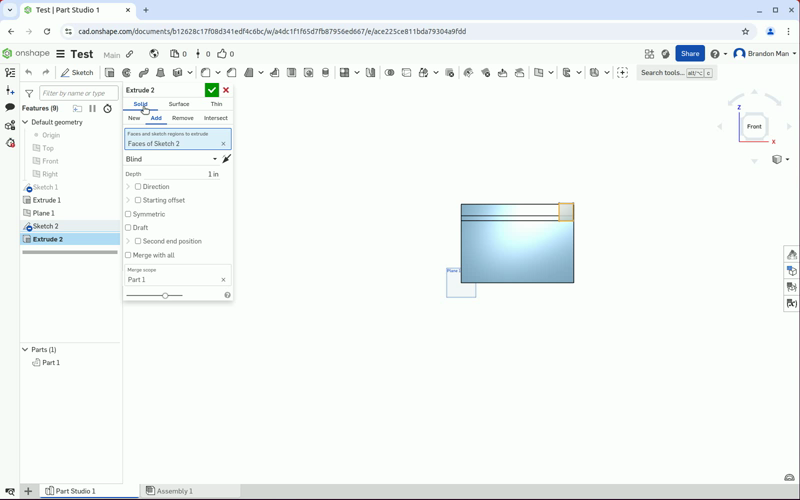
mouse_move(186, 120)
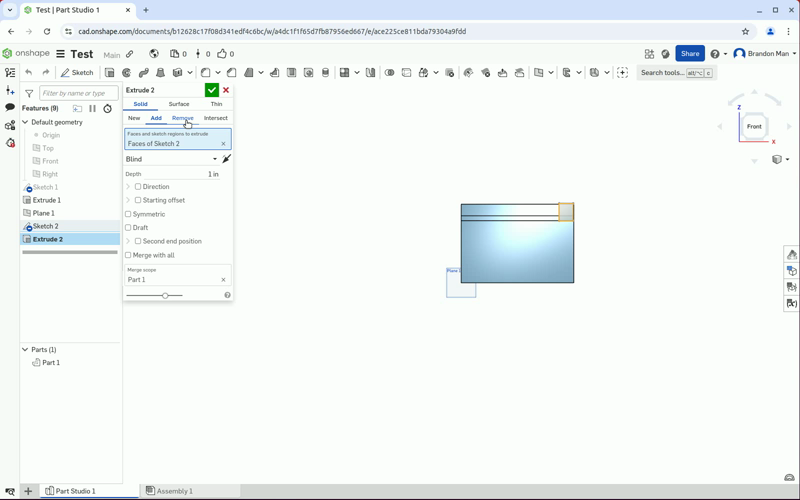
click(186, 120)
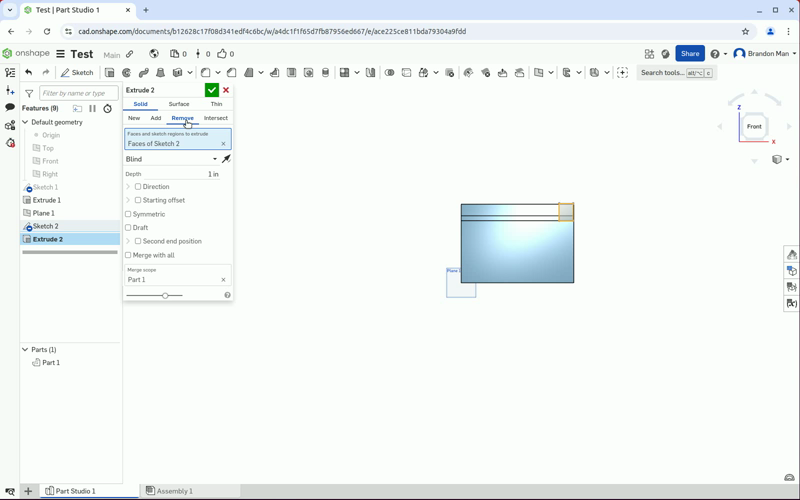
key(tab, 4)
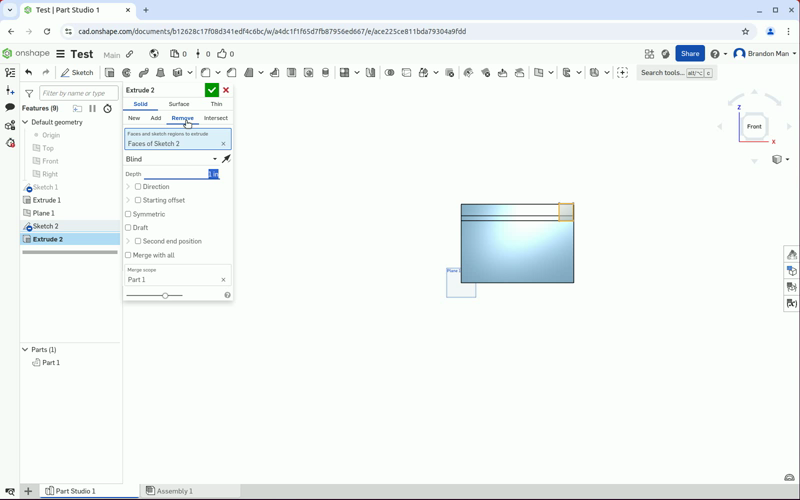
text(1.444)
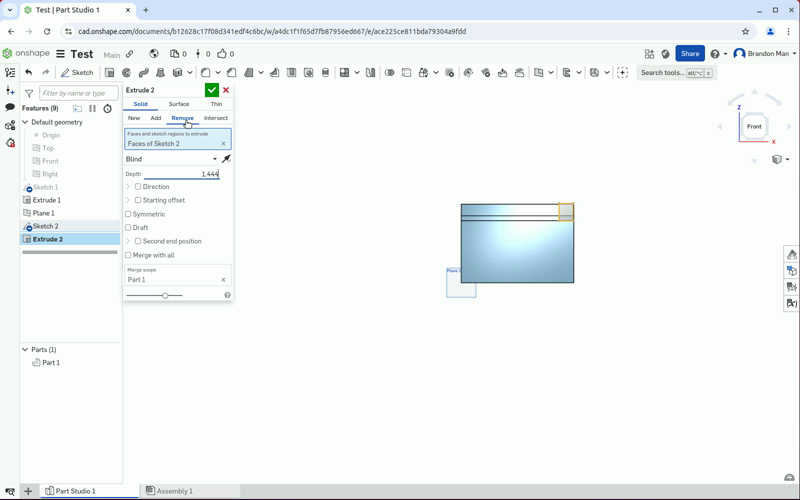
key(tab, 6)
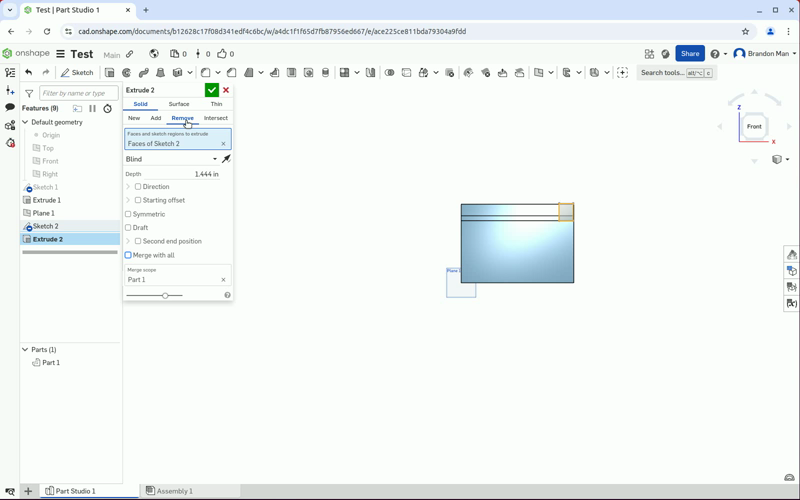
key(space)
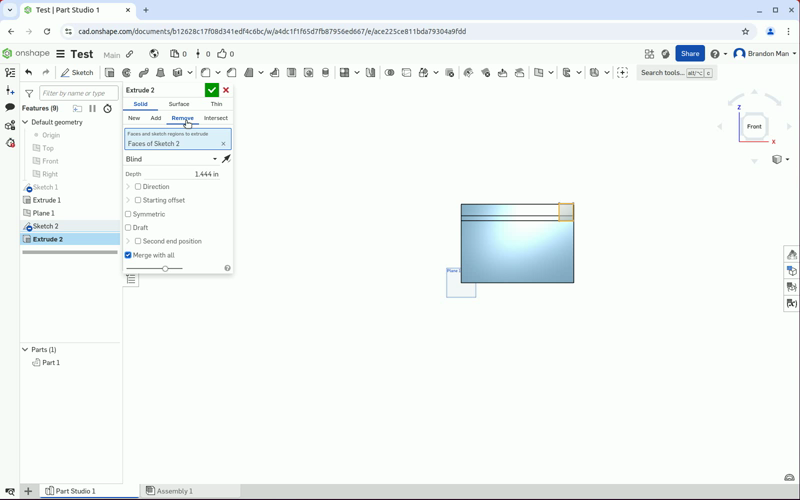
key(enter)
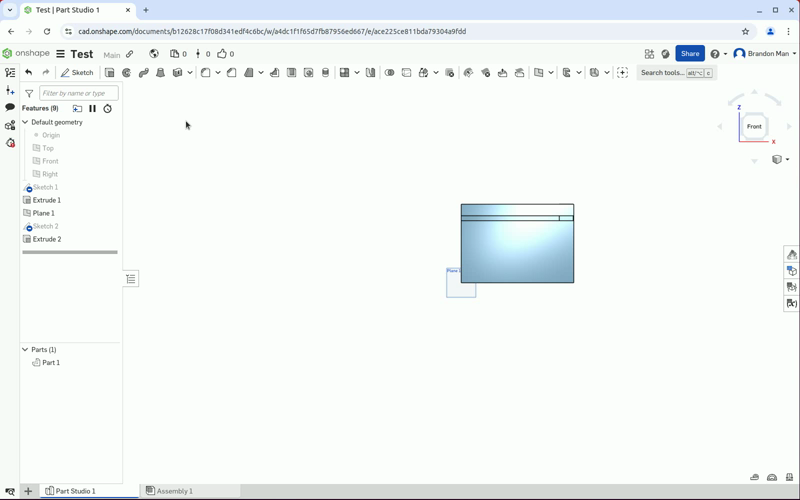
key(shift+h)
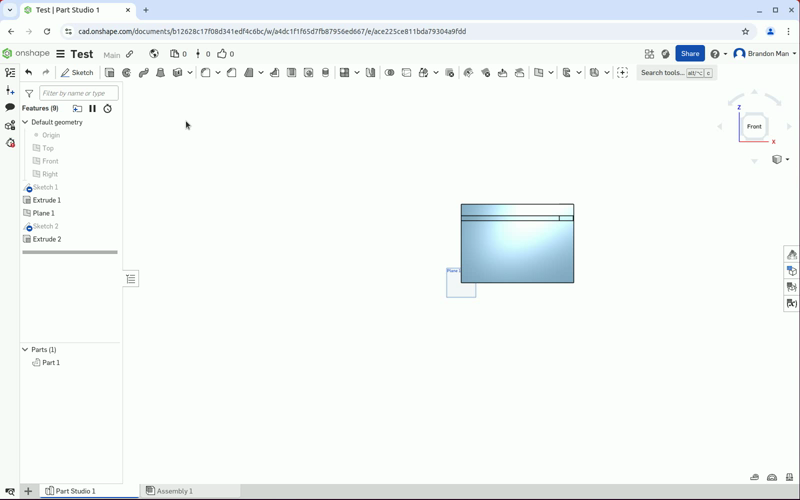
key(shift+h)
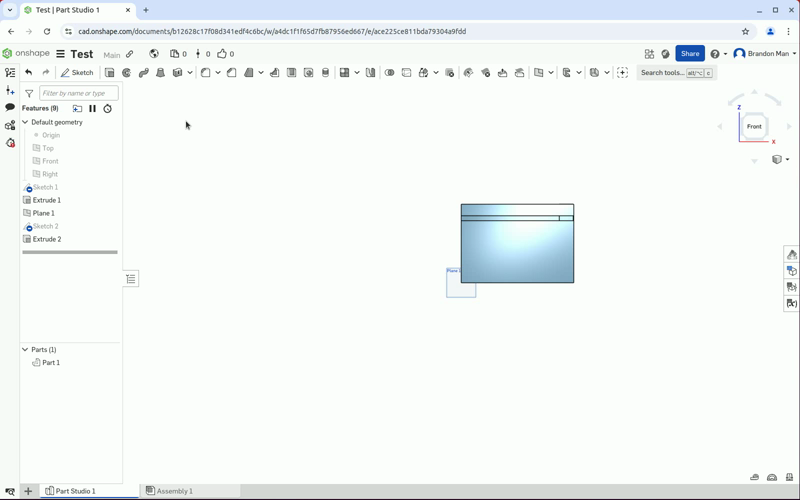
mouse_move(73, 189)
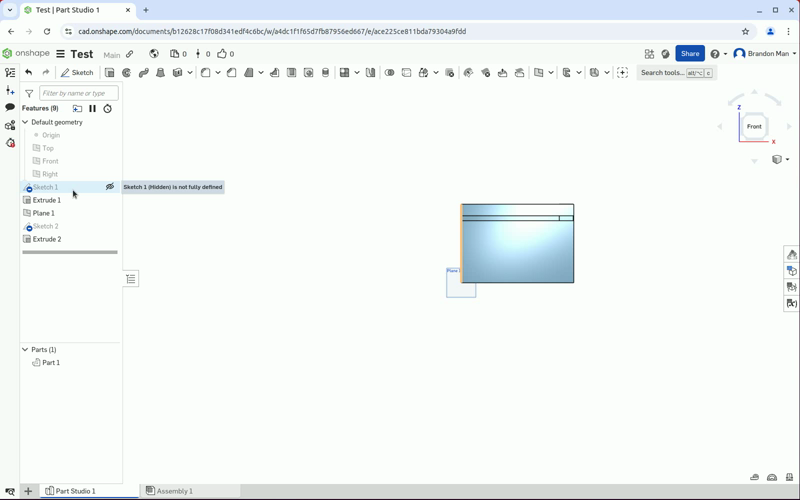
click(73, 189)
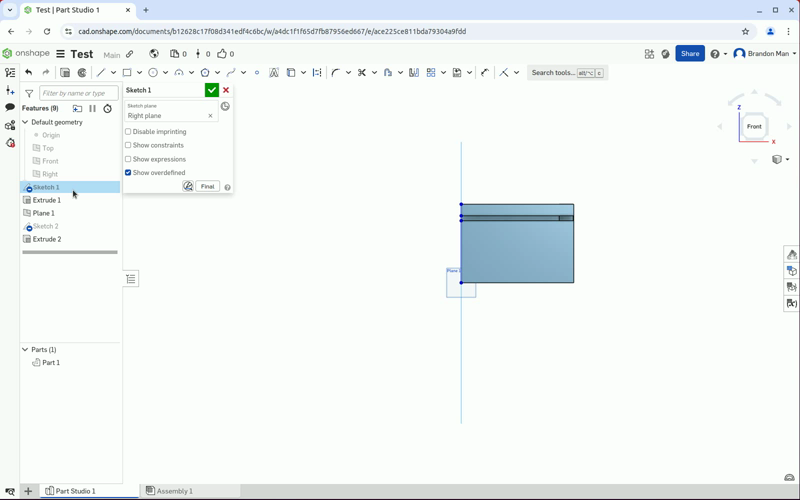
mouse_move(229, 92)
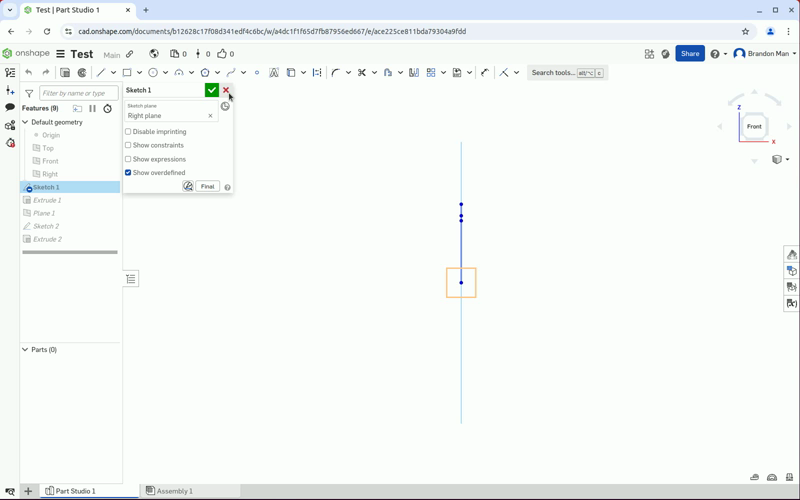
click(229, 92)
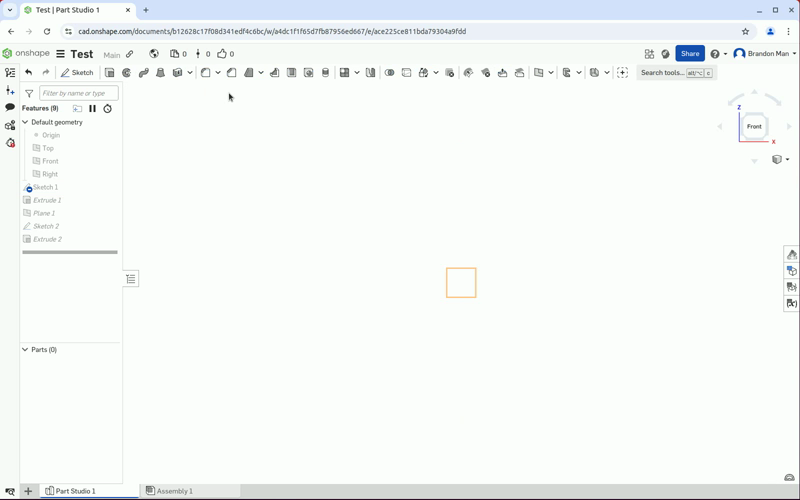
key(shift+s)
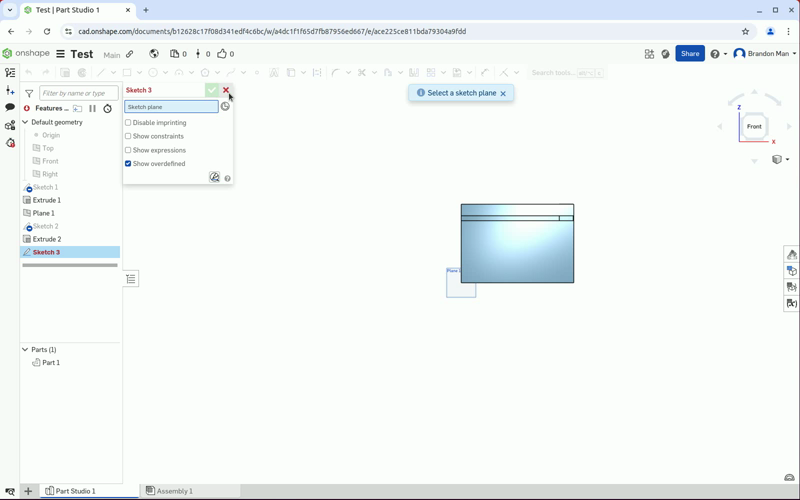
mouse_move(73, 215)
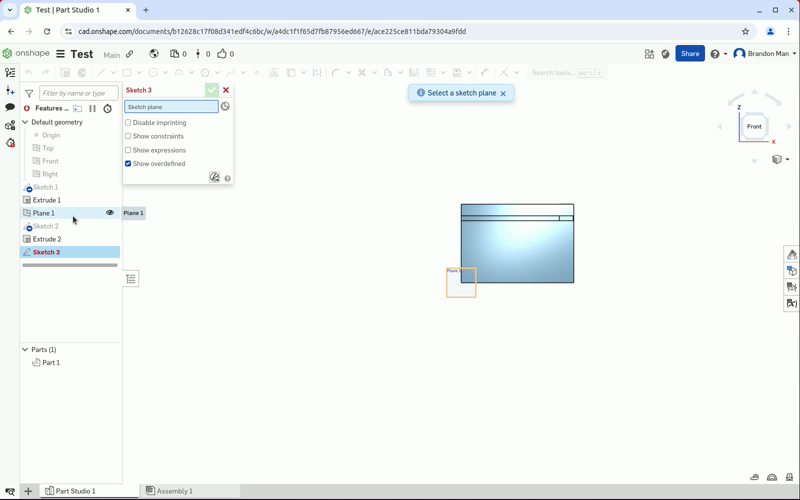
click(73, 215)
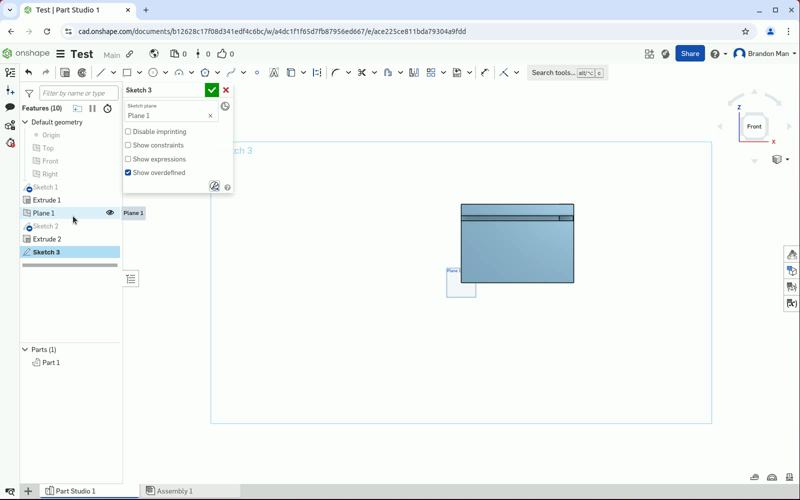
mouse_move(73, 352)
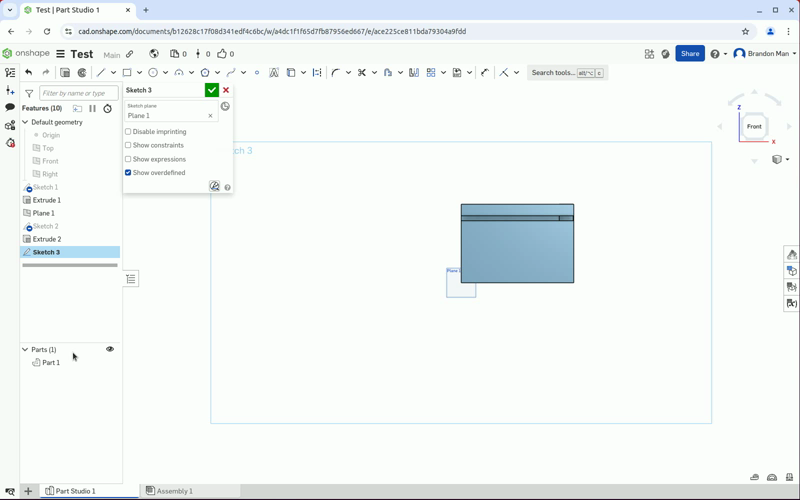
key(y)
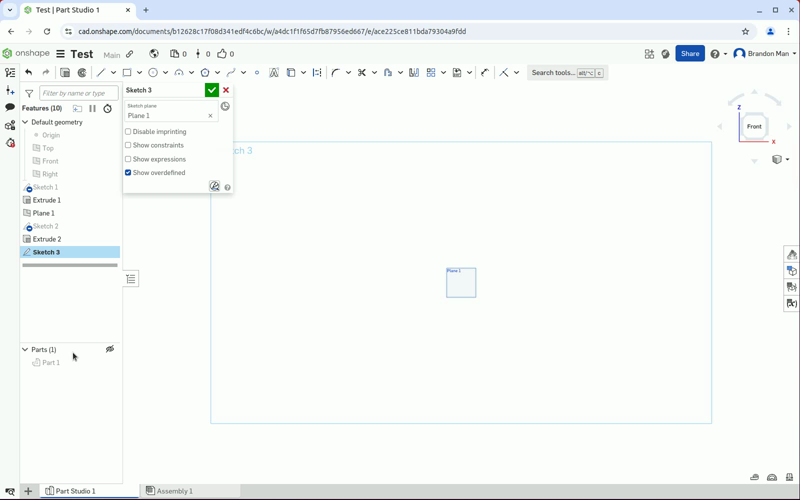
key(l)
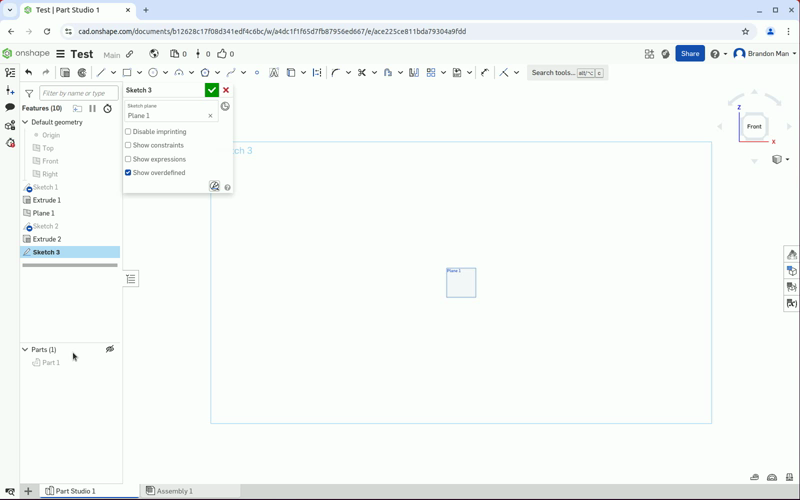
key_down(shift)
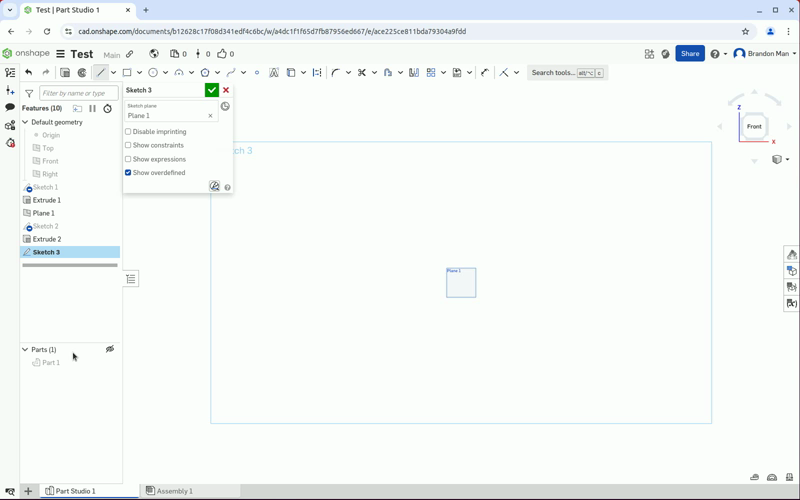
mouse_move(460, 220)
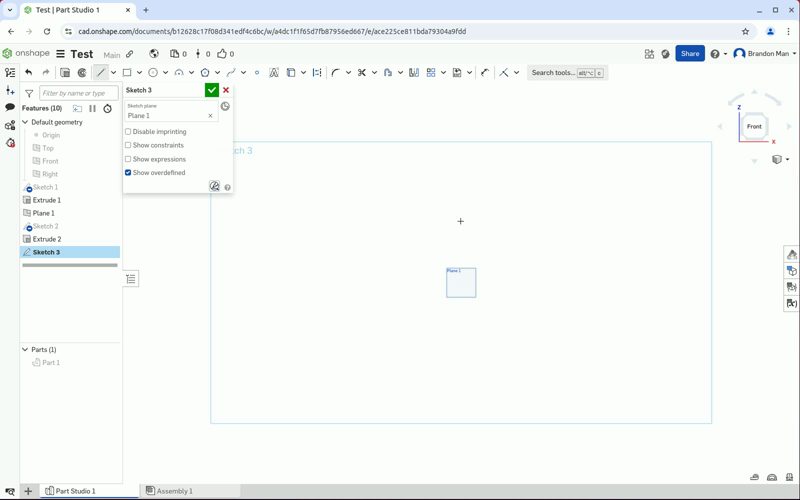
click(460, 220)
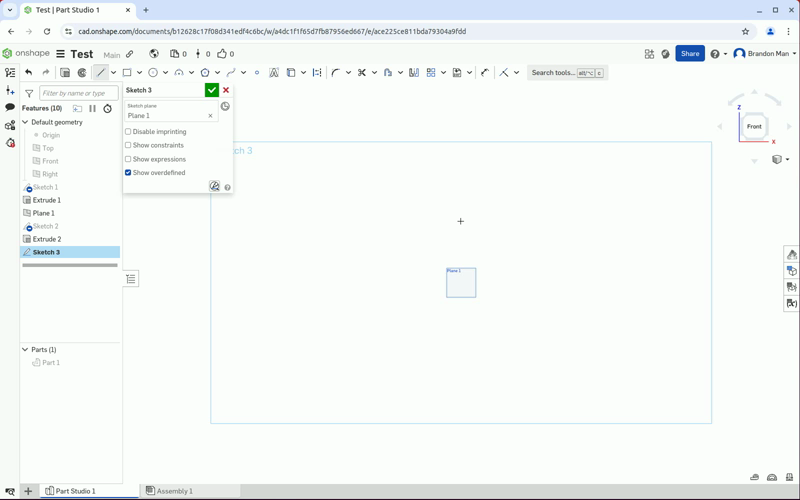
key_up(shift)
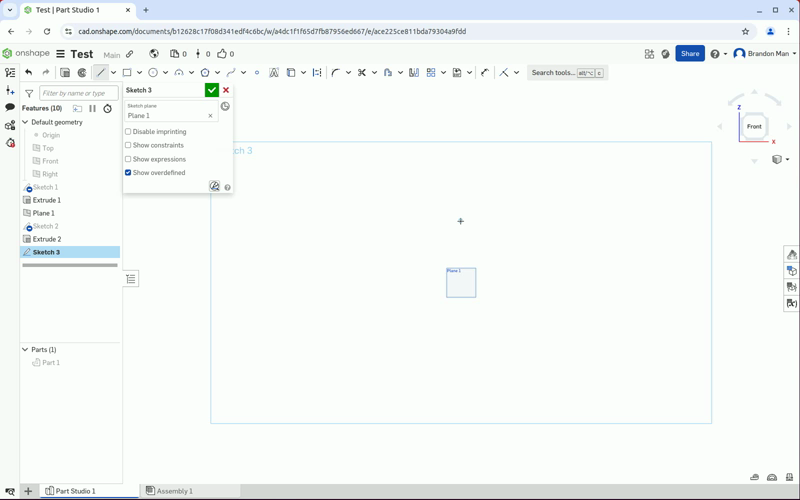
key_down(shift)
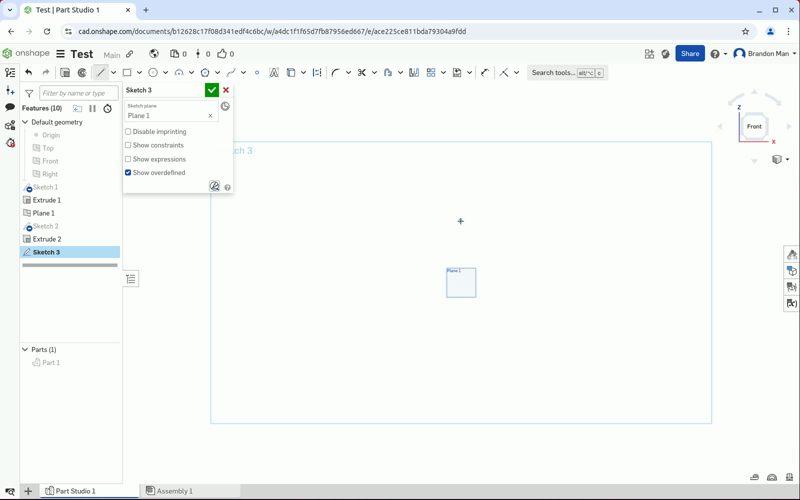
mouse_move(490, 220)
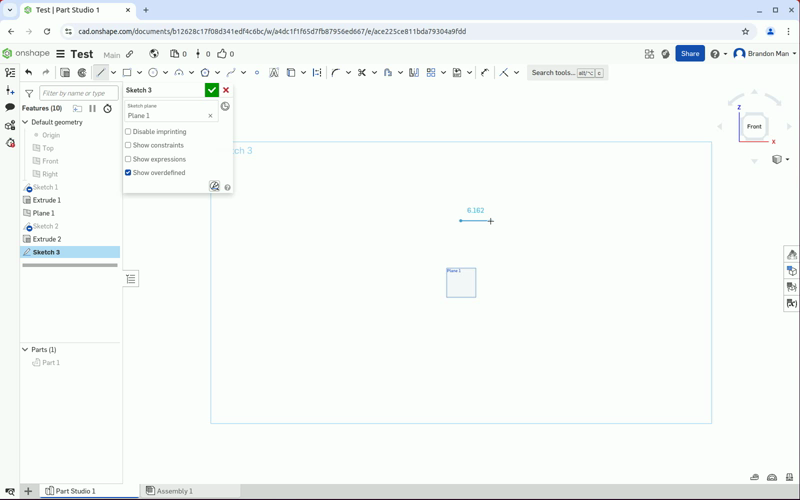
mouse_move(474, 220)
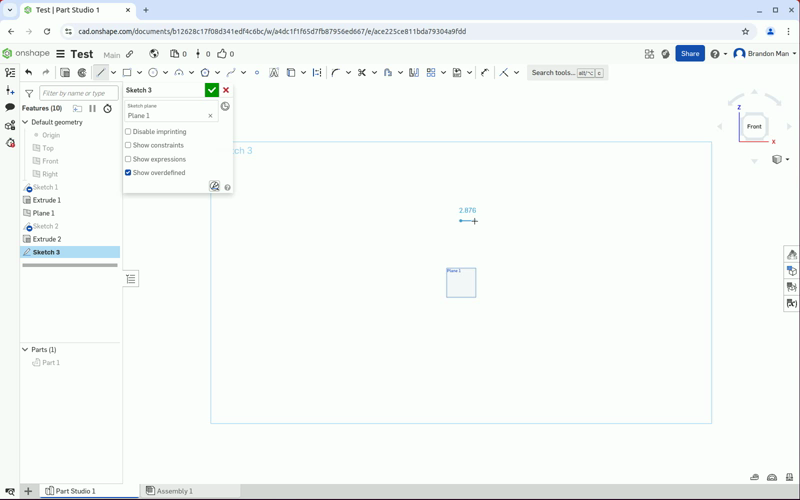
click(474, 220)
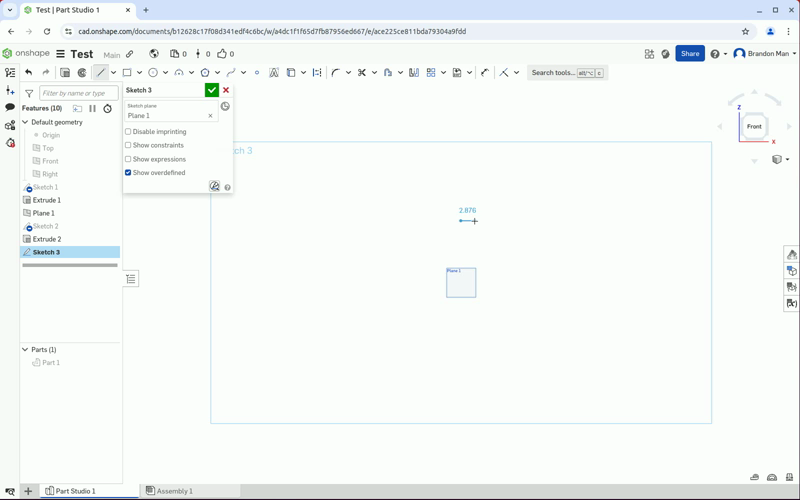
key_up(shift)
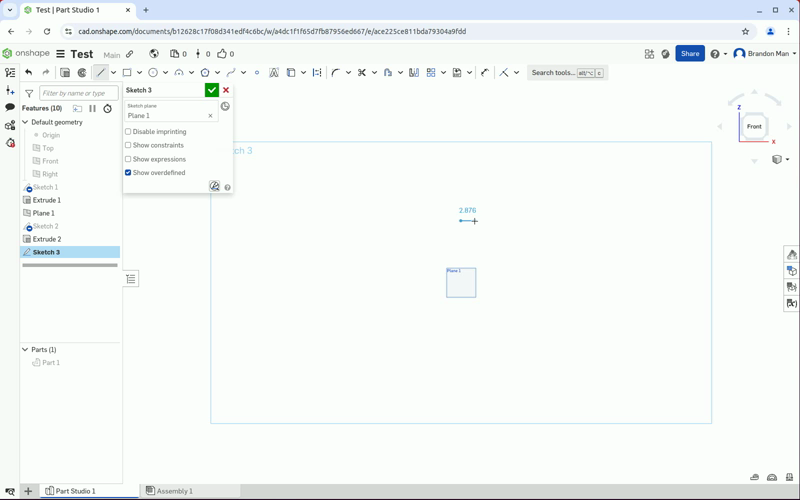
key_down(shift)
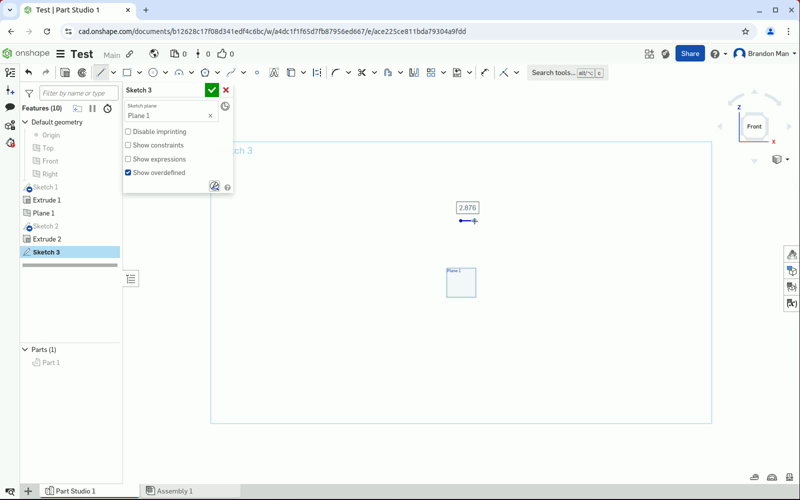
mouse_move(504, 220)
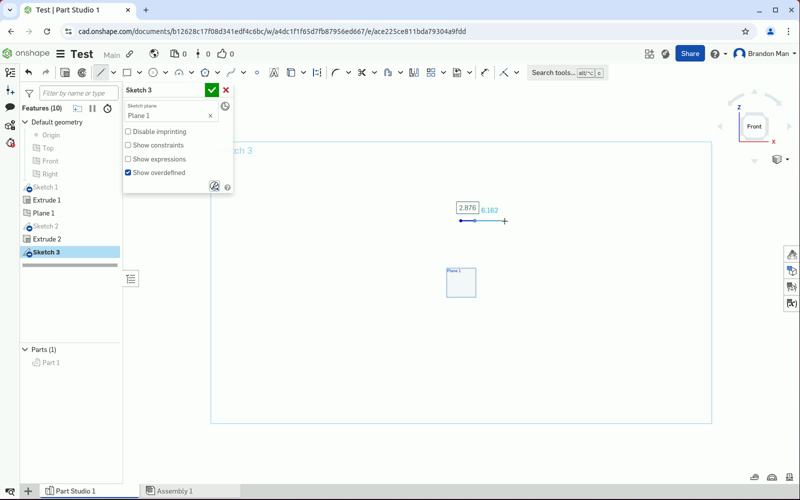
mouse_move(474, 203)
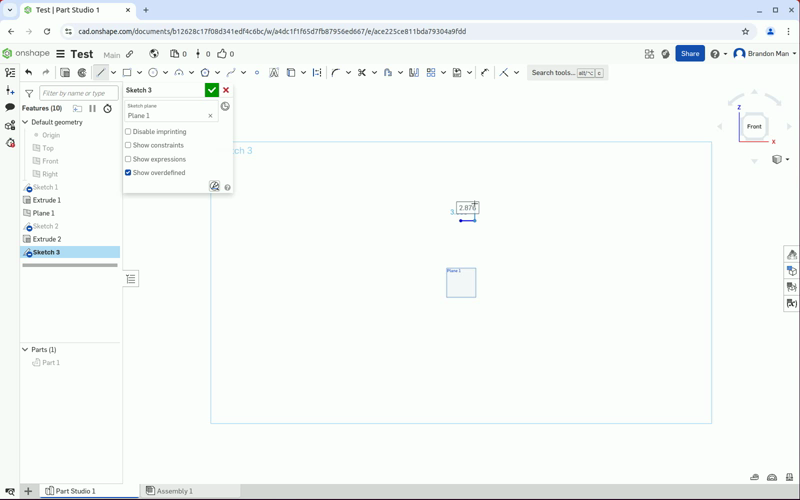
click(474, 203)
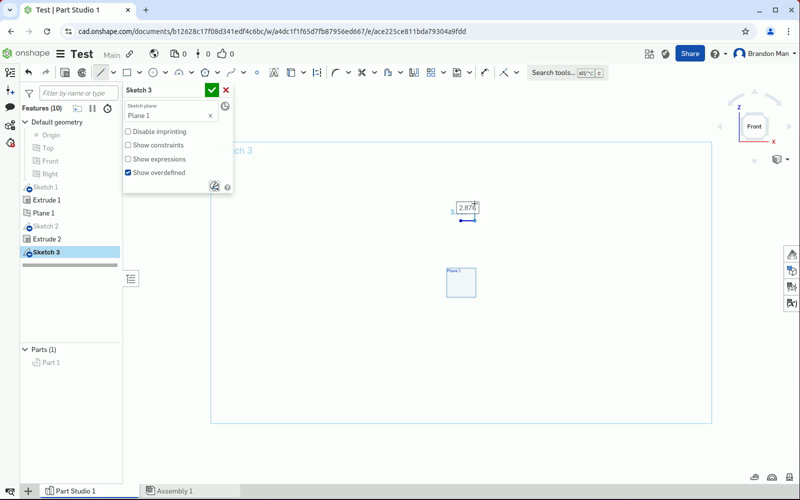
key_up(shift)
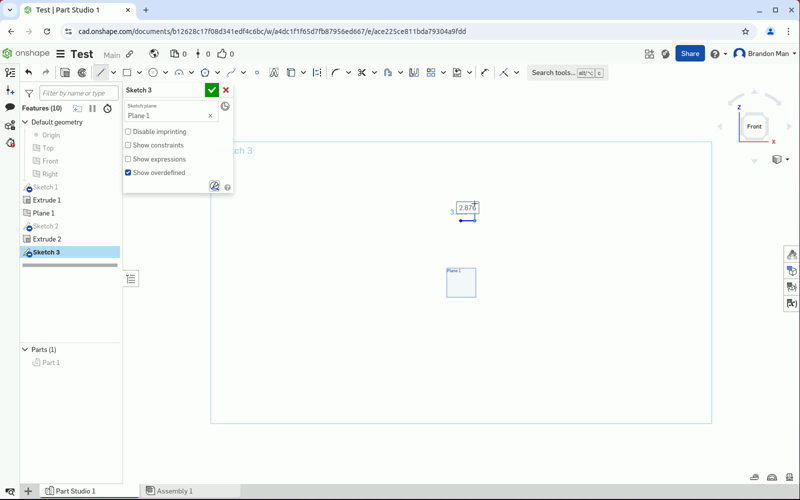
key_down(shift)
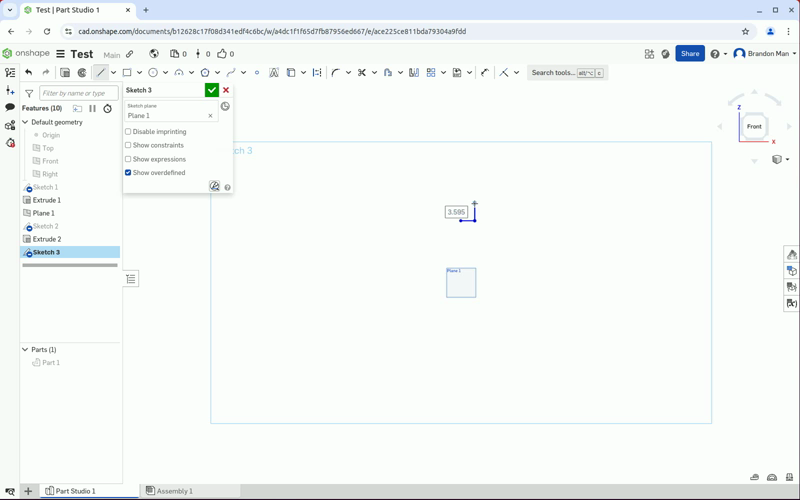
mouse_move(504, 203)
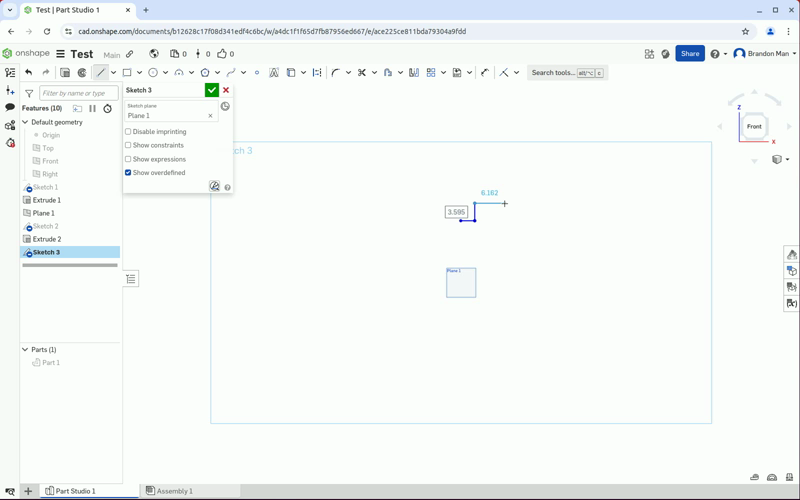
mouse_move(460, 203)
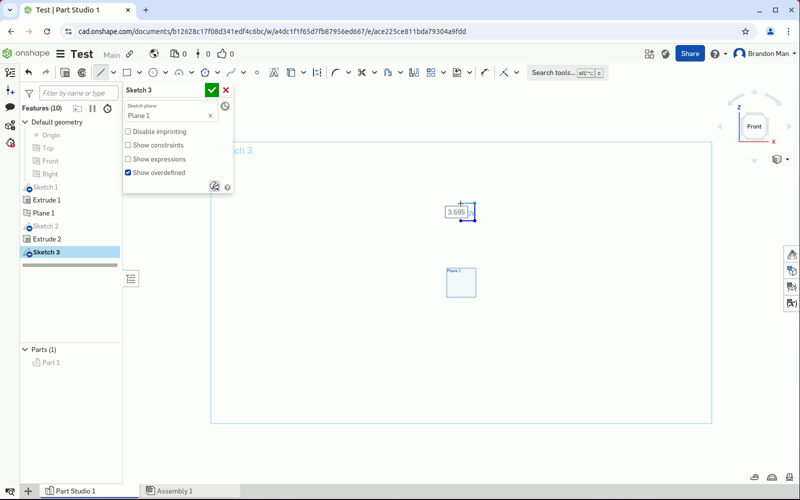
click(460, 203)
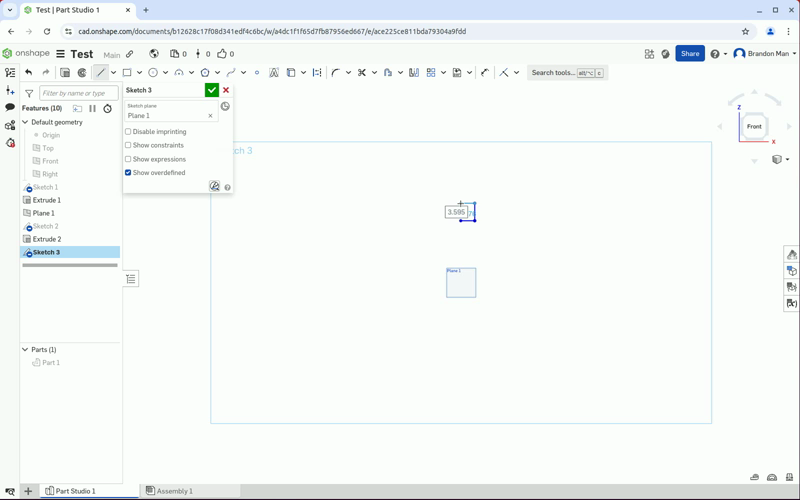
key_up(shift)
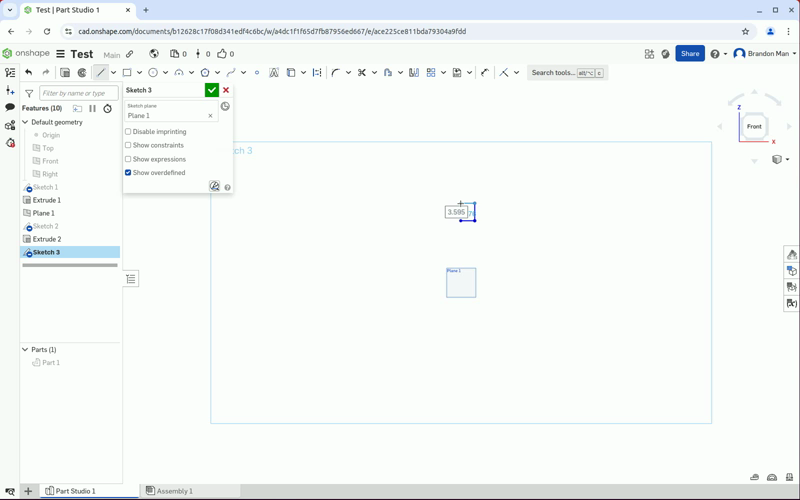
mouse_move(490, 203)
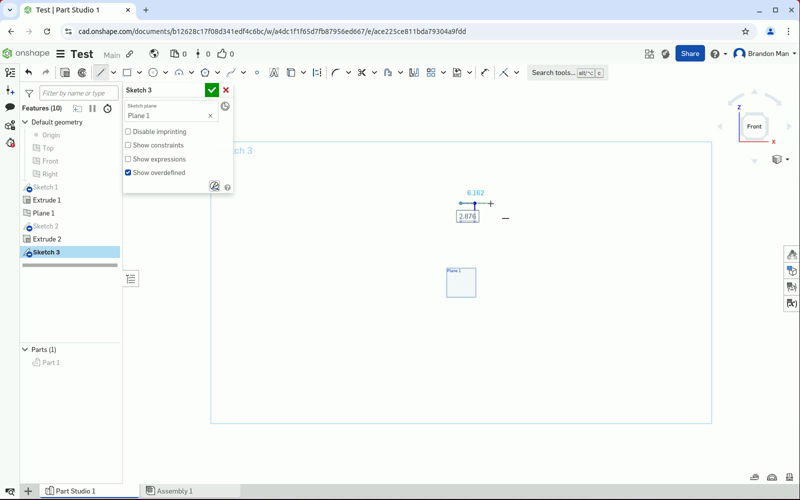
key_down(shift)
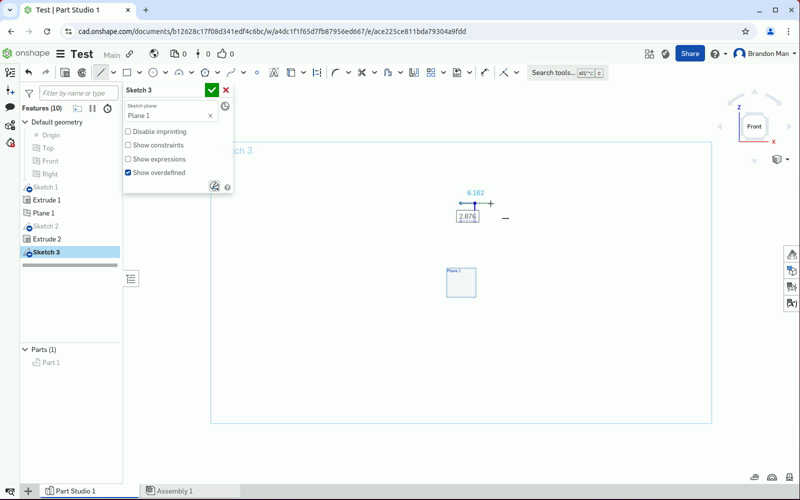
mouse_move(460, 220)
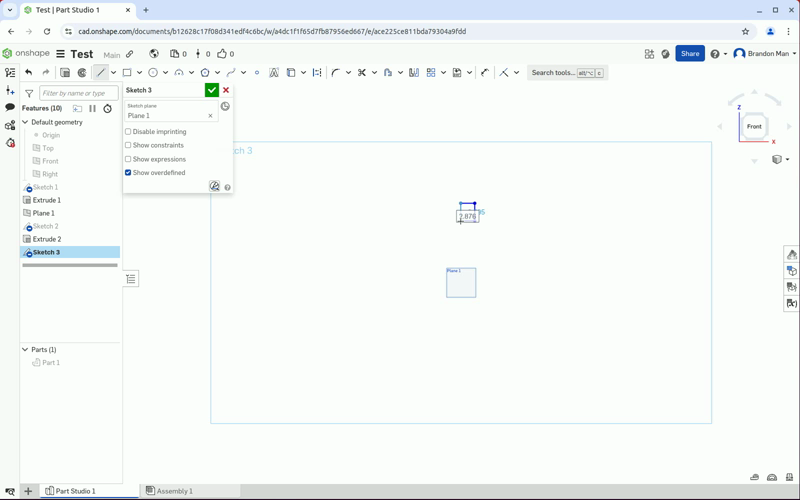
key_up(shift)
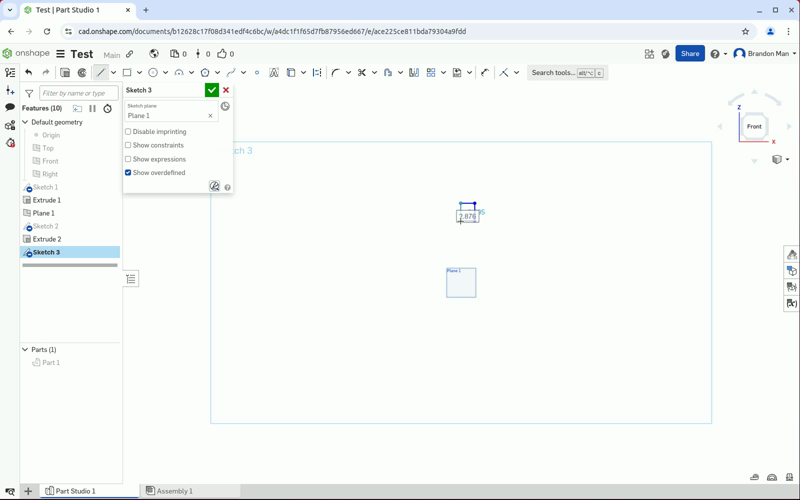
click(460, 220)
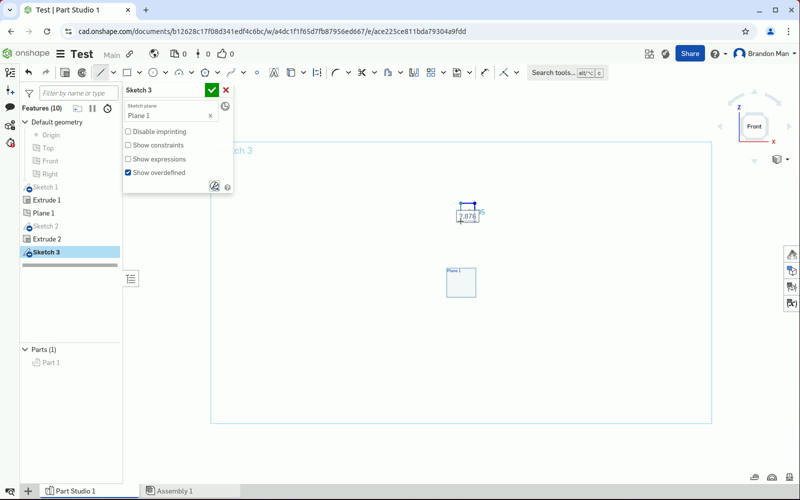
key(esc)
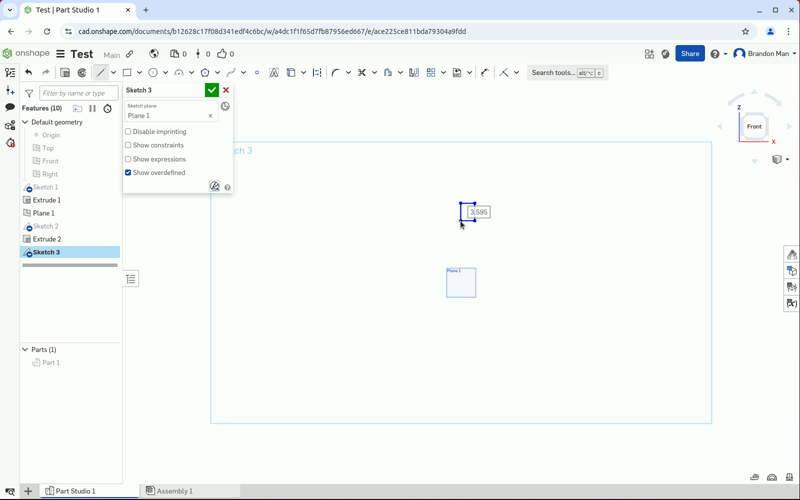
mouse_move(462, 204)
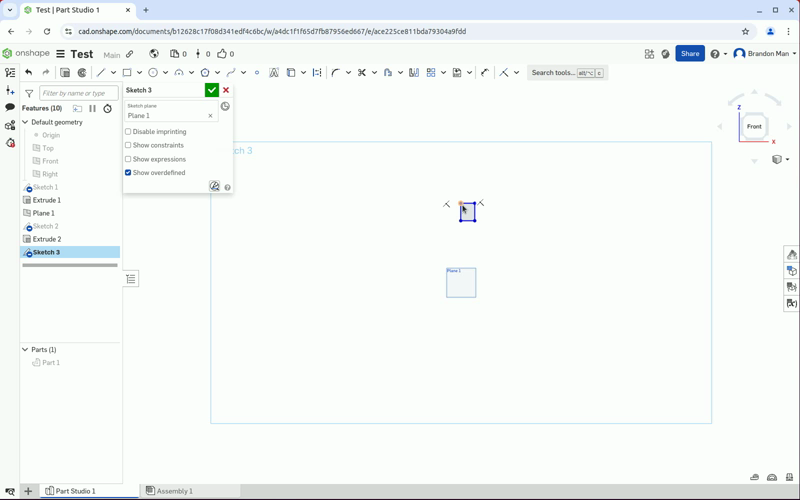
scroll(6)
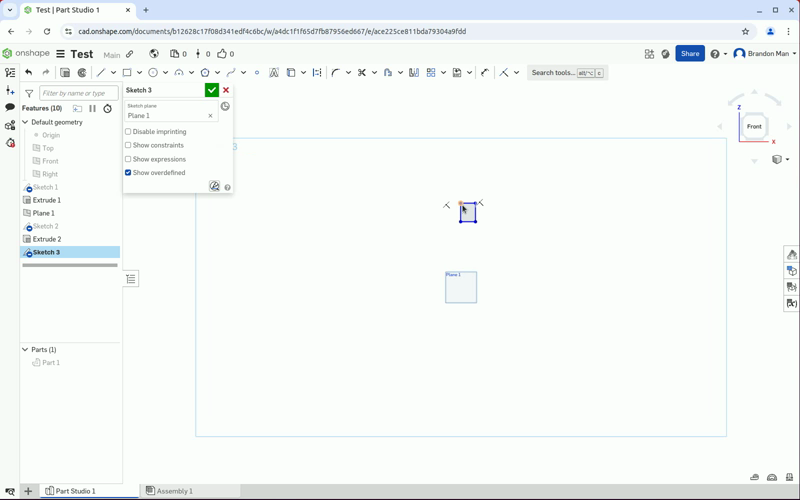
scroll(6)
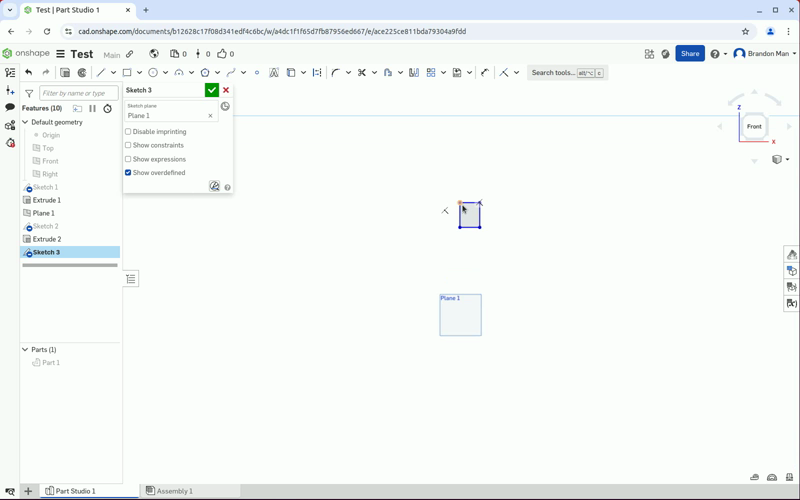
scroll(6)
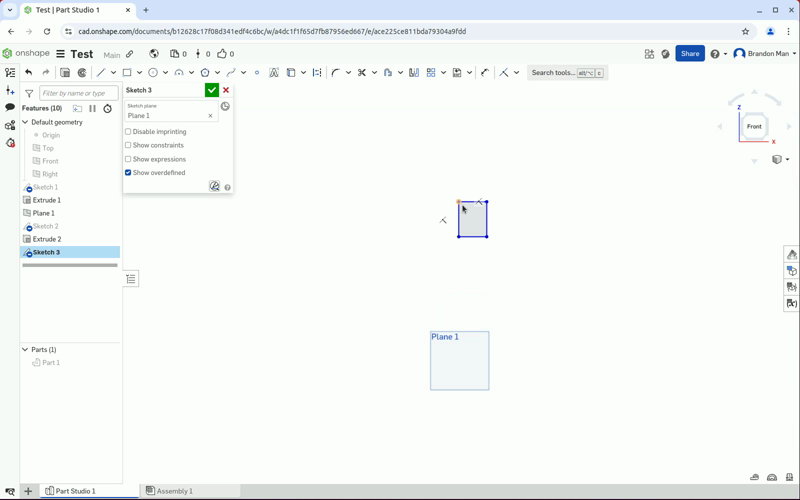
scroll(6)
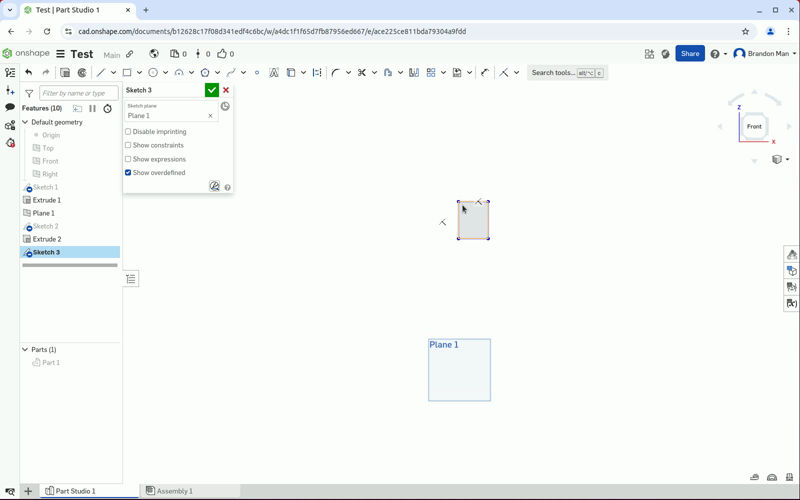
scroll(6)
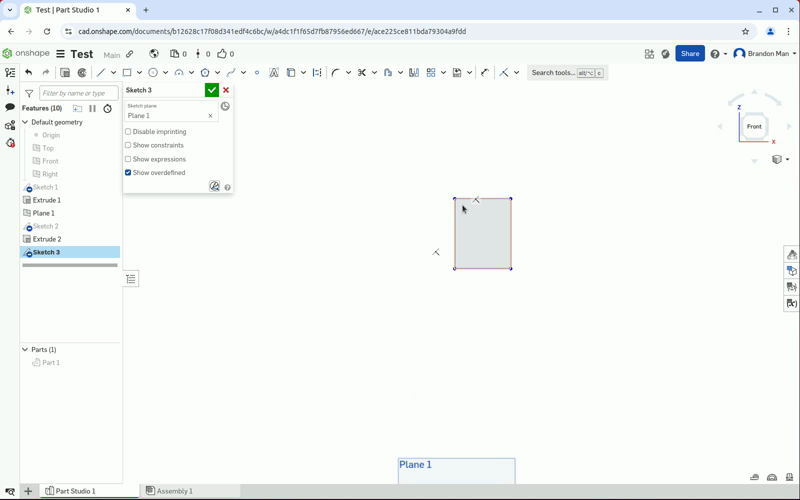
scroll(6)
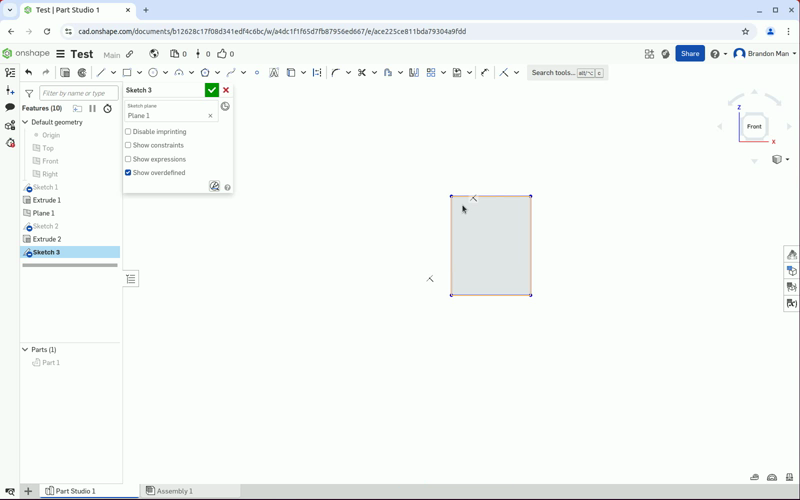
scroll(6)
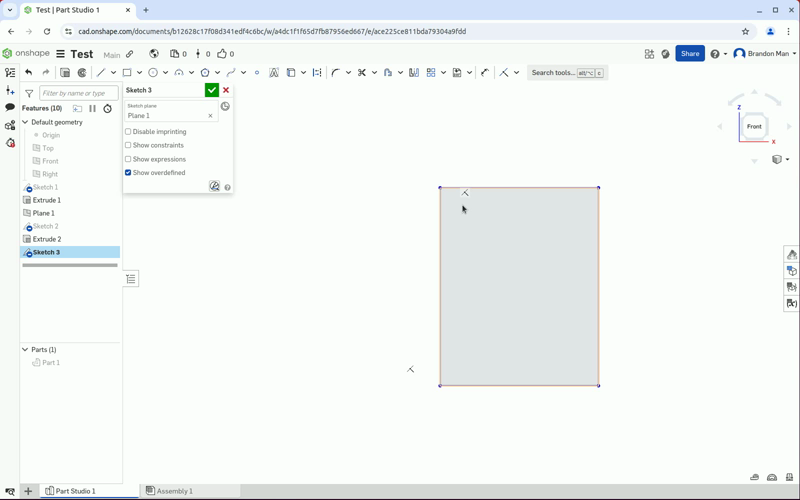
click(462, 204)
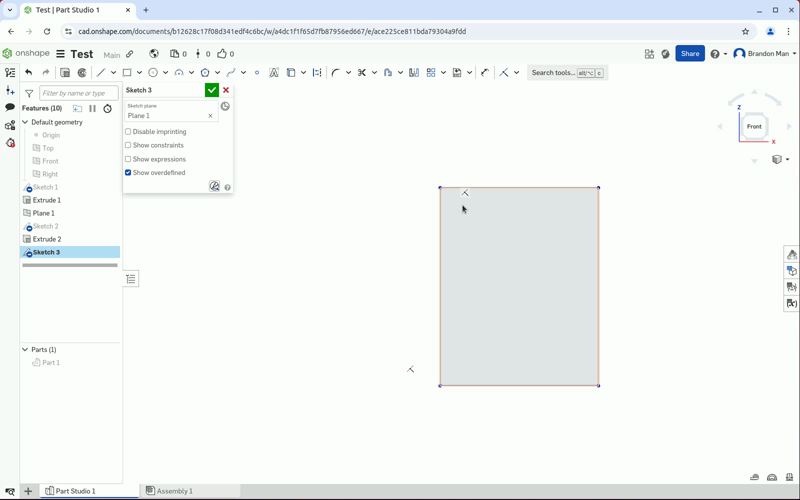
scroll(-6)
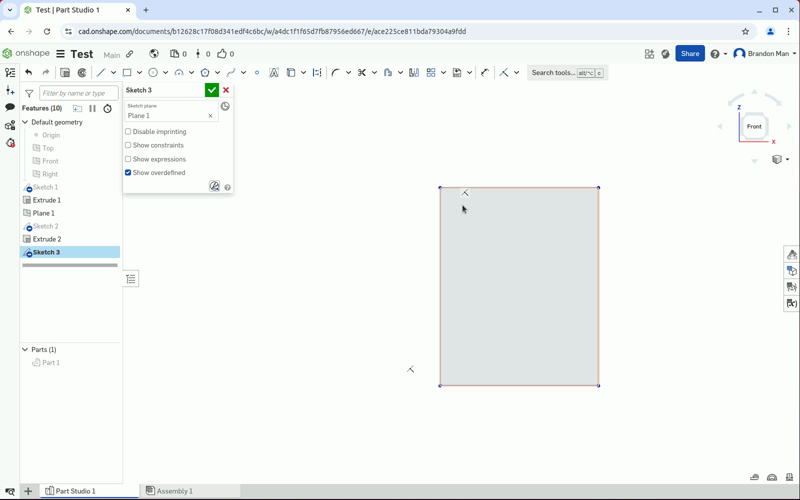
scroll(-6)
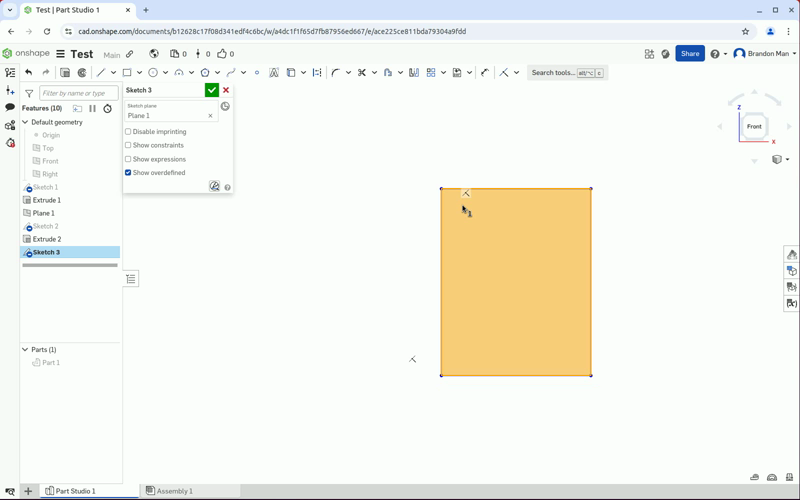
scroll(-6)
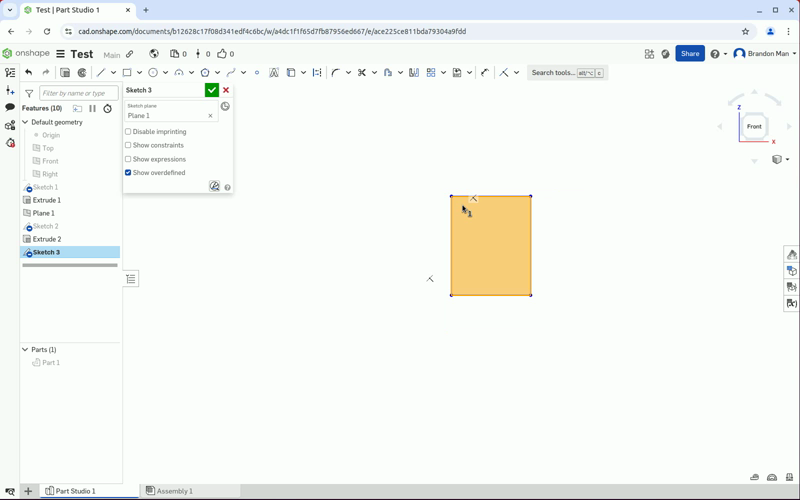
scroll(-6)
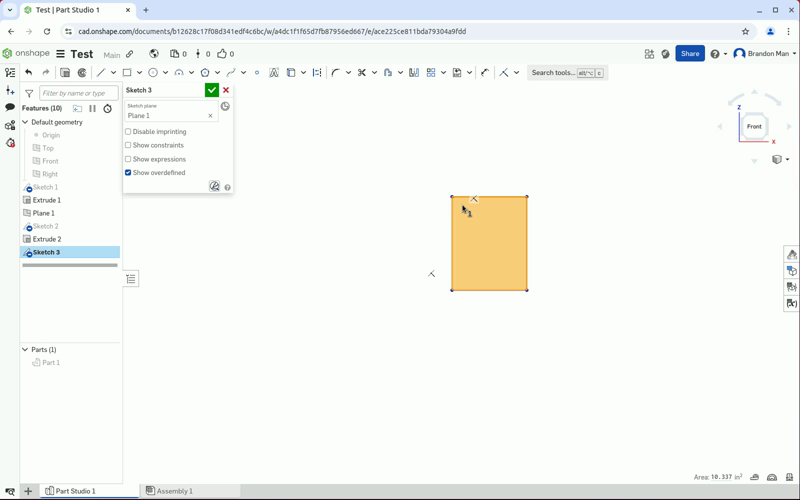
scroll(-6)
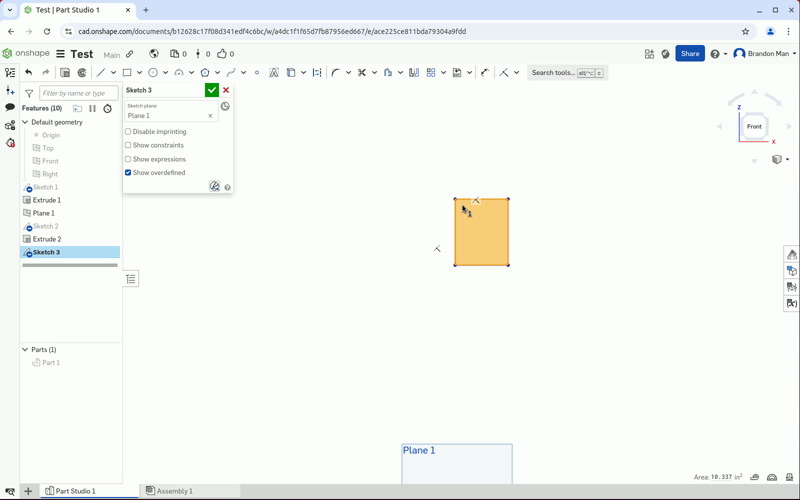
scroll(-6)
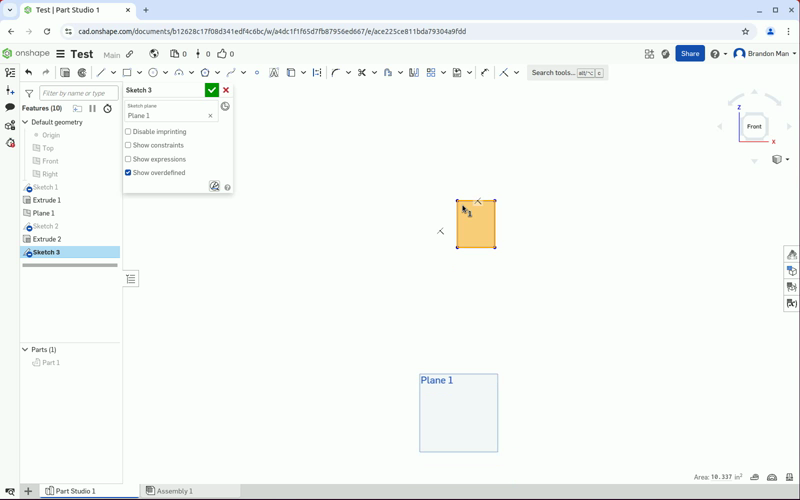
scroll(-6)
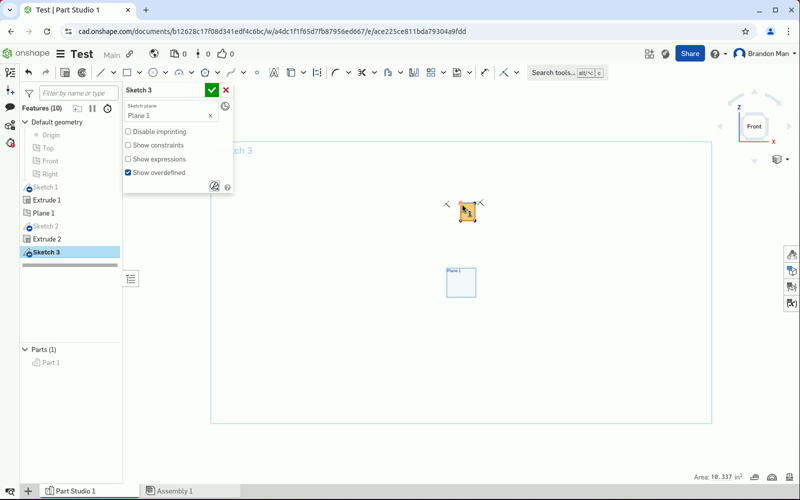
mouse_move(73, 352)
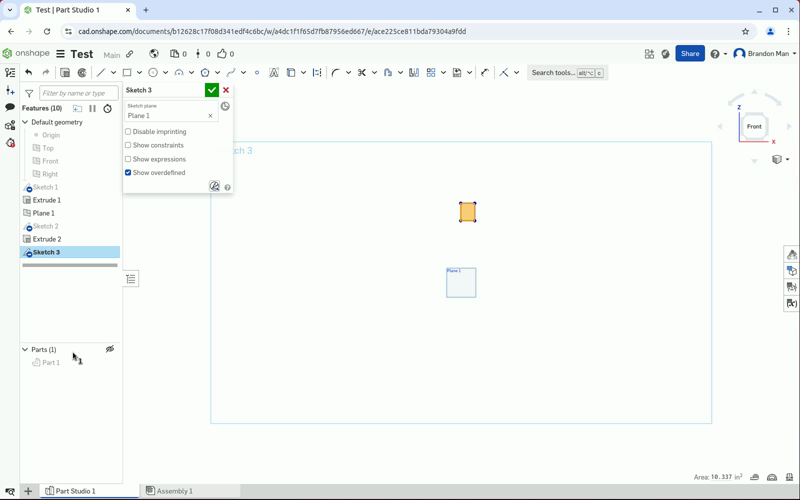
key(shift+y)
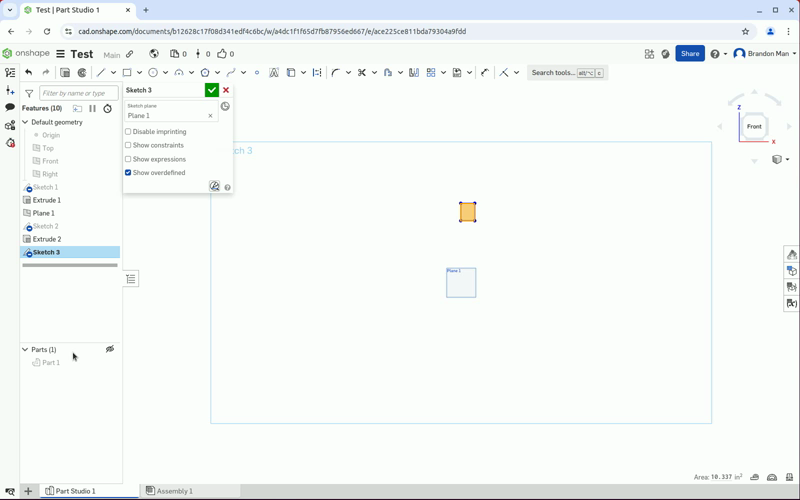
key(shift+e)
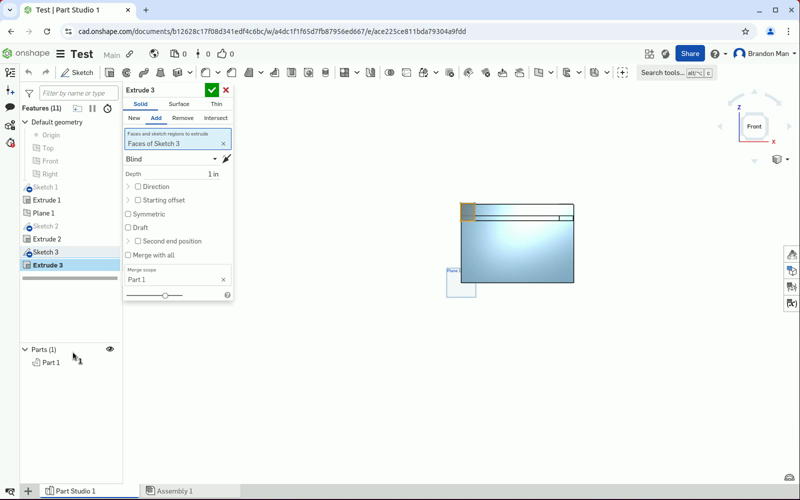
mouse_move(143, 106)
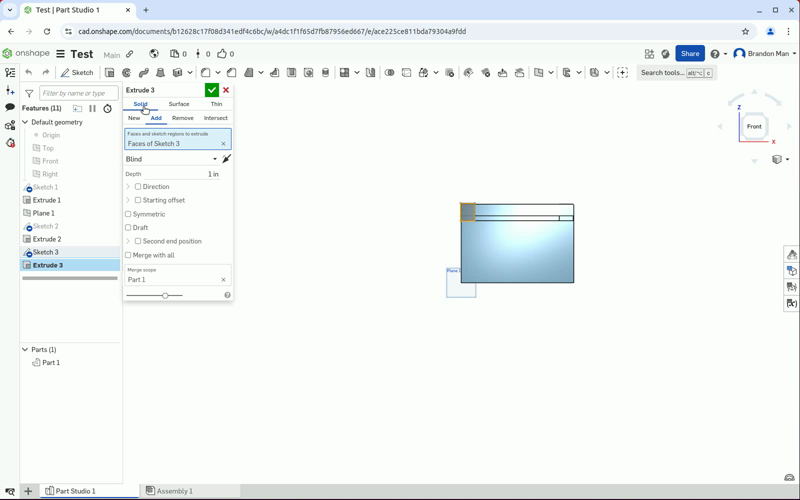
click(143, 106)
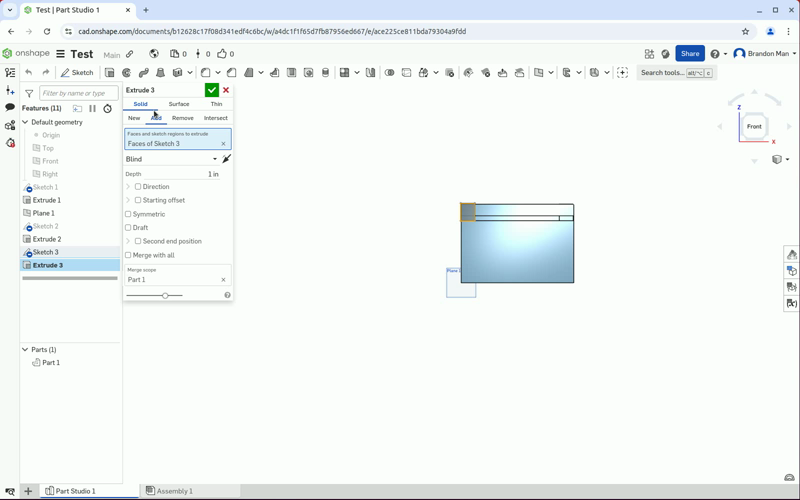
mouse_move(186, 120)
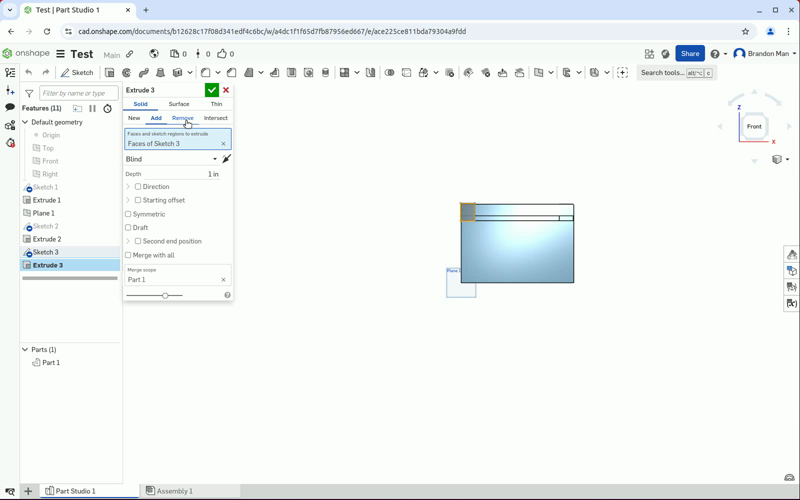
click(186, 120)
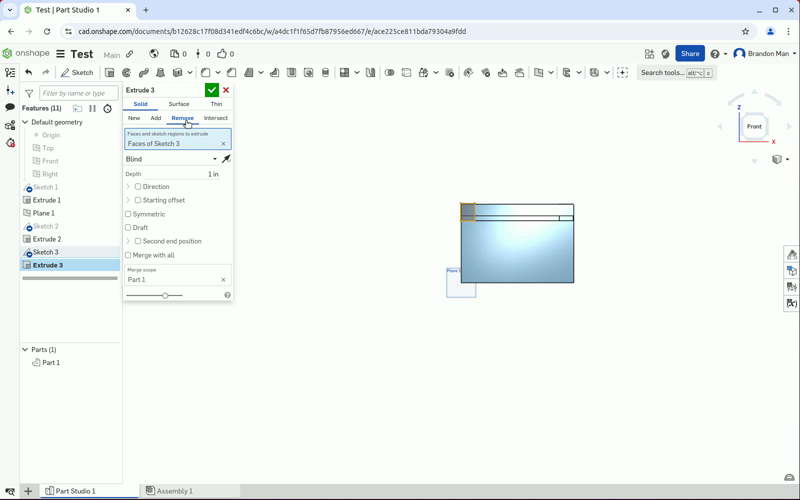
key(tab, 4)
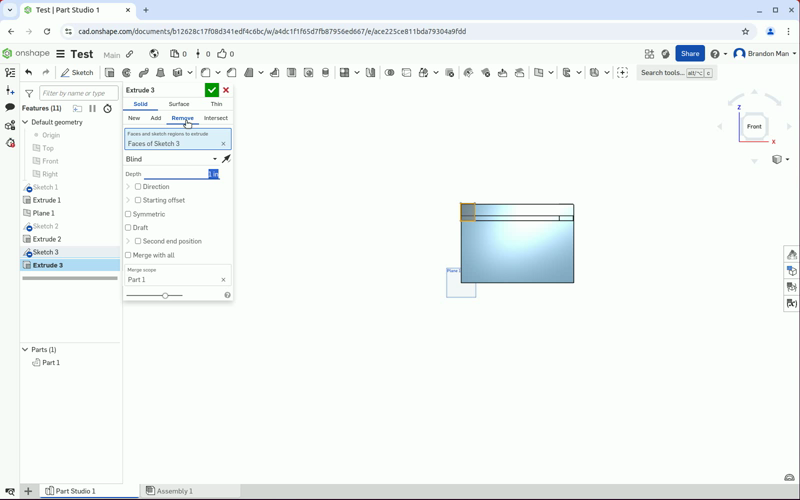
text(1.444)
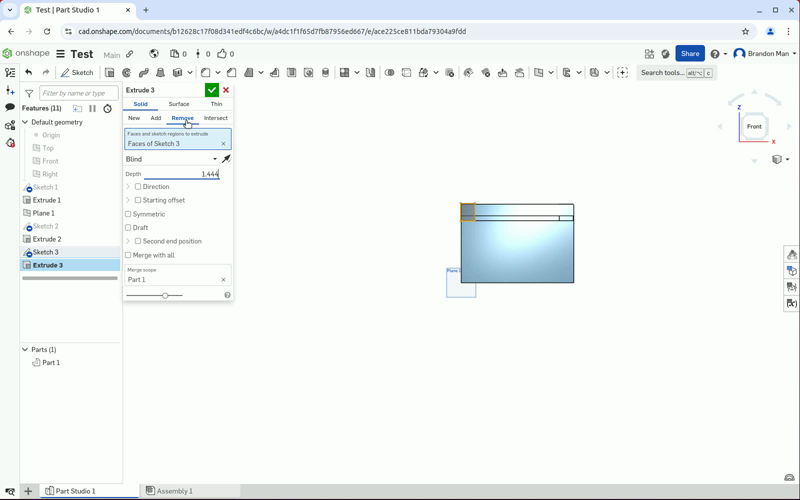
key(tab, 6)
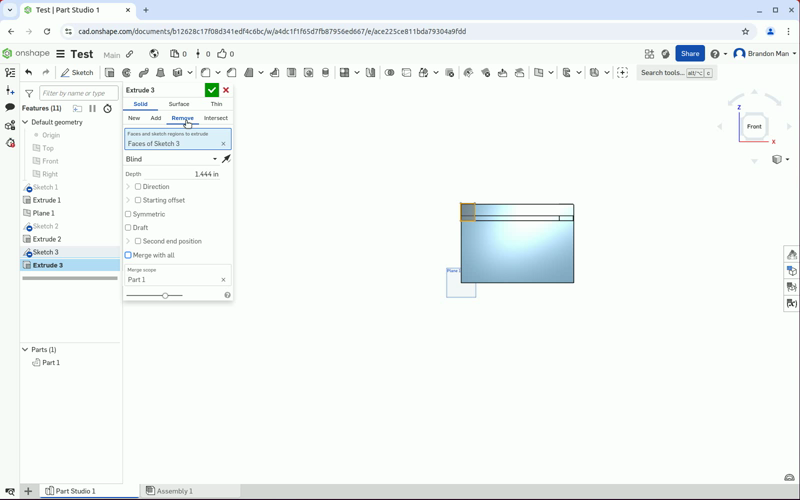
key(space)
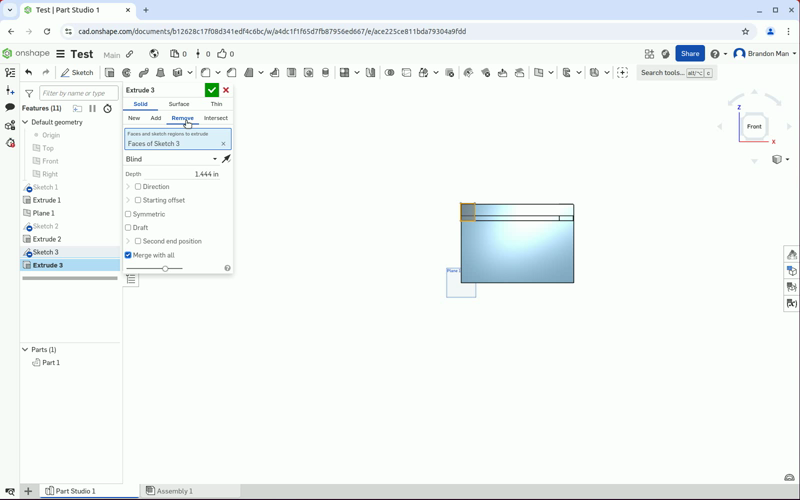
key(enter)
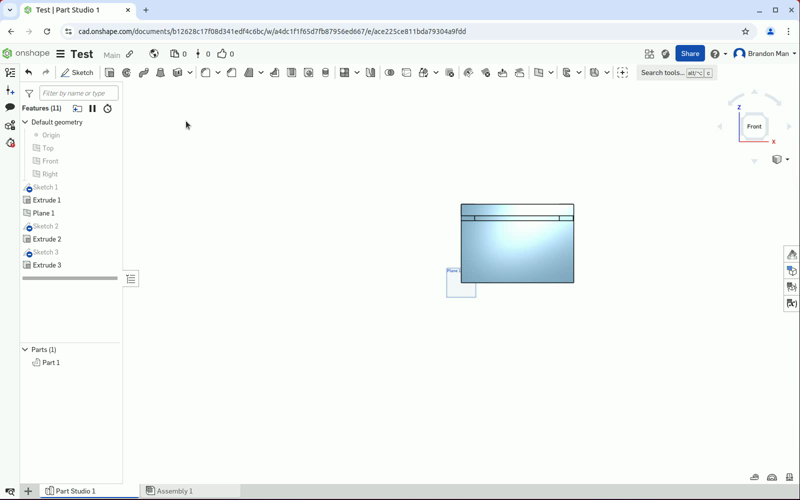
key(shift+h)
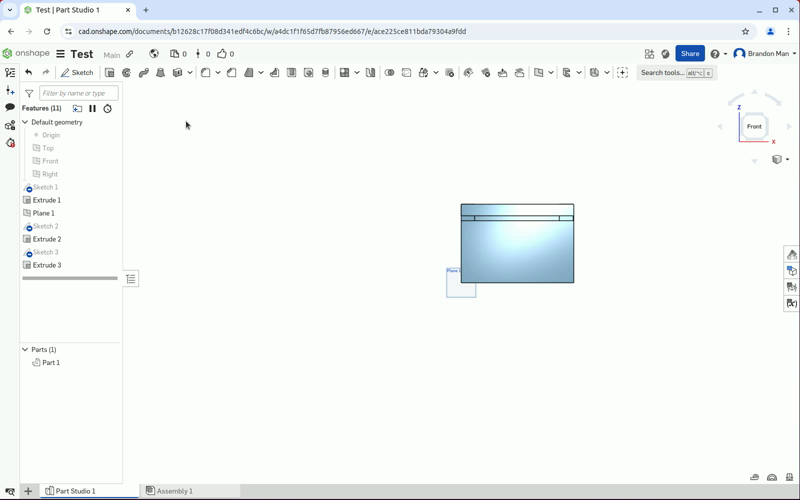
key(shift+h)
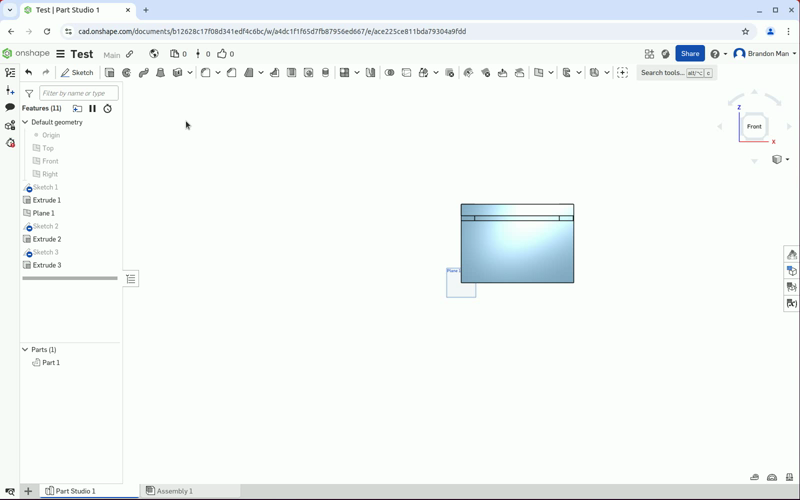
mouse_move(73, 189)
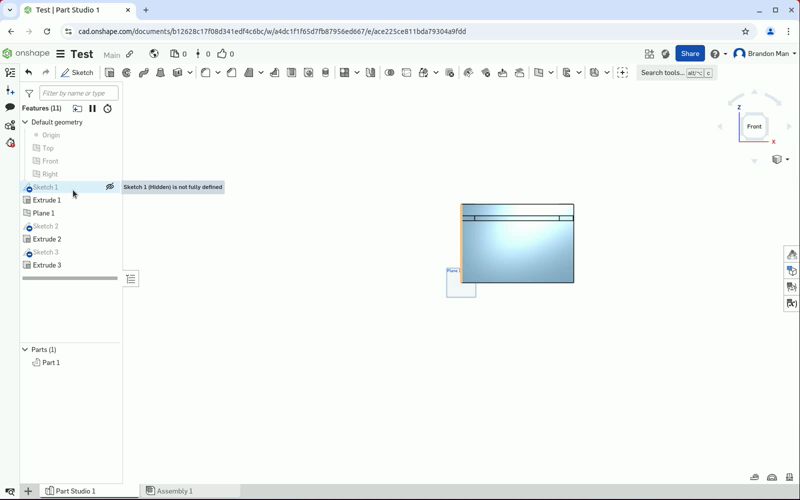
click(73, 189)
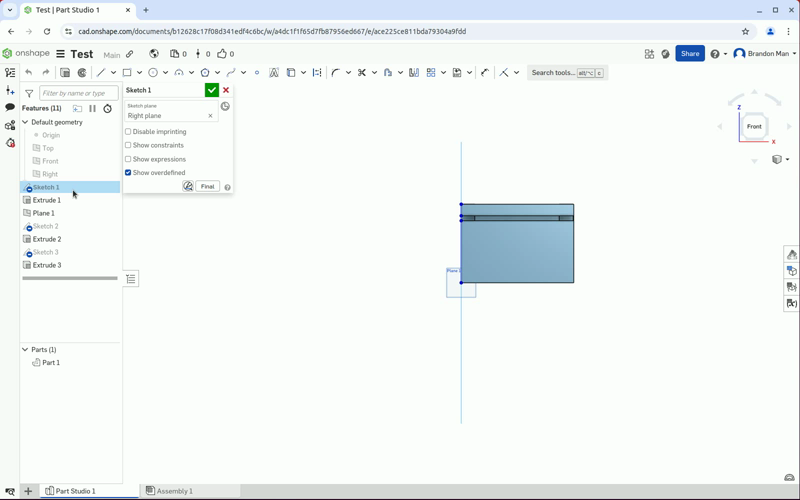
mouse_move(229, 92)
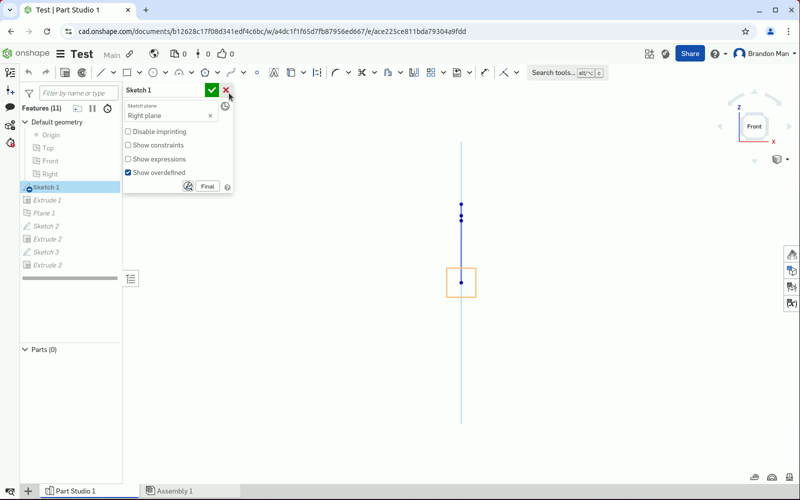
click(229, 92)
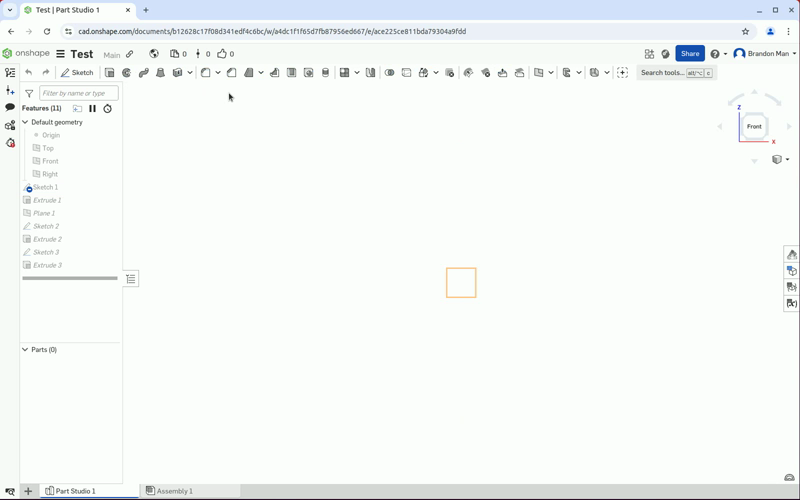
key(shift+s)
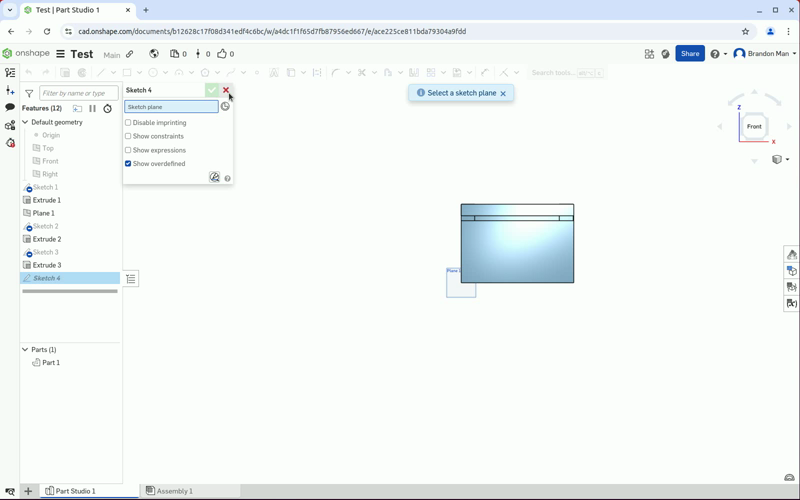
mouse_move(73, 215)
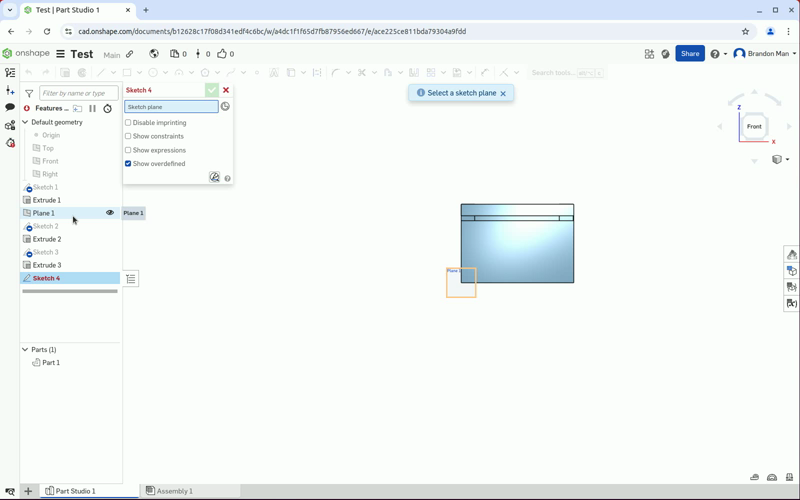
click(73, 215)
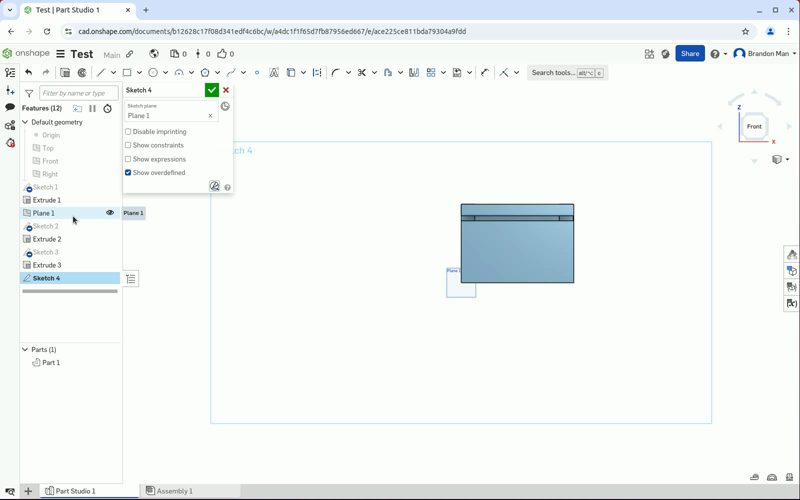
mouse_move(73, 352)
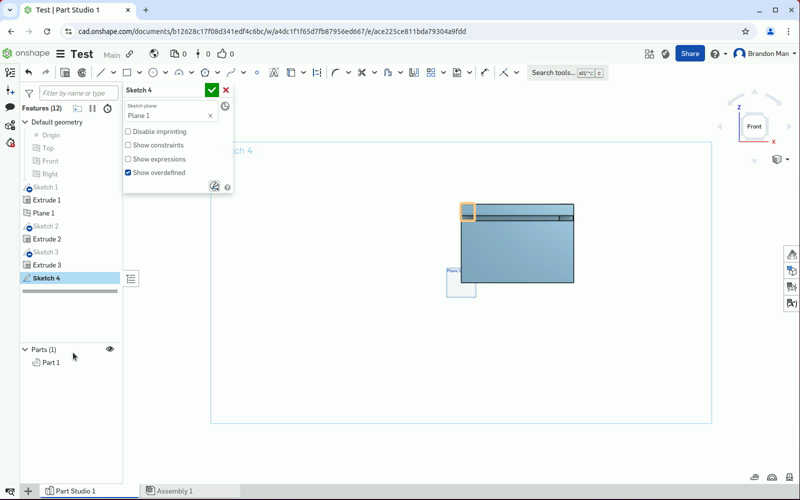
key(y)
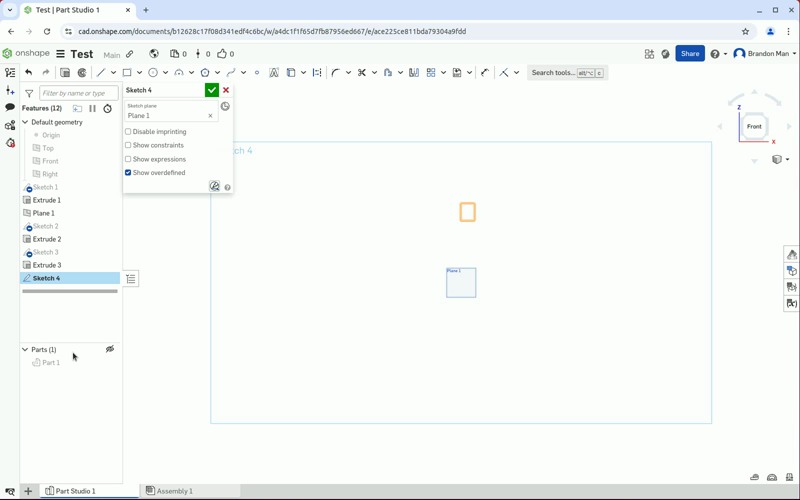
key(l)
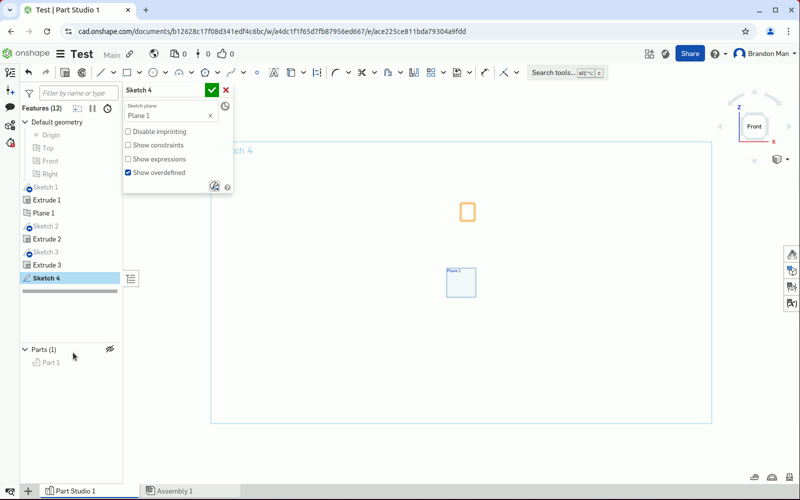
key_down(shift)
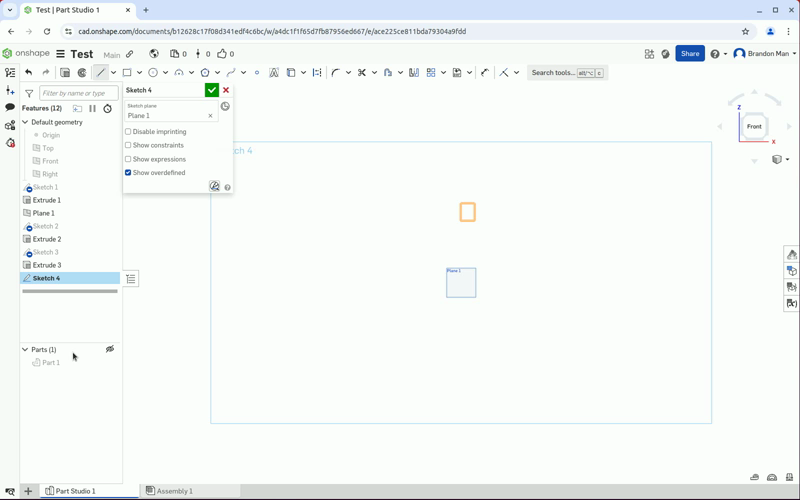
mouse_move(559, 282)
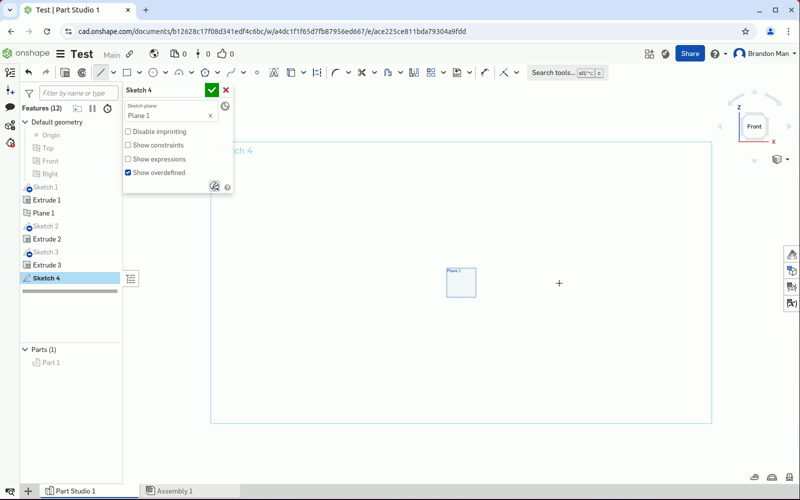
click(559, 282)
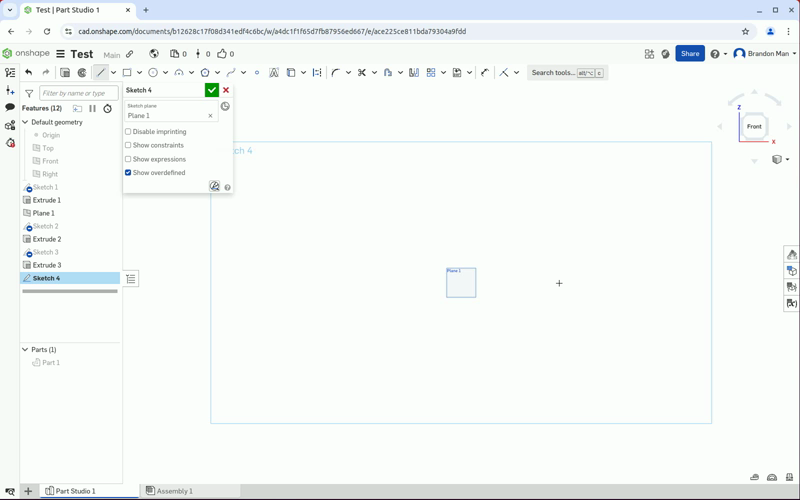
key_up(shift)
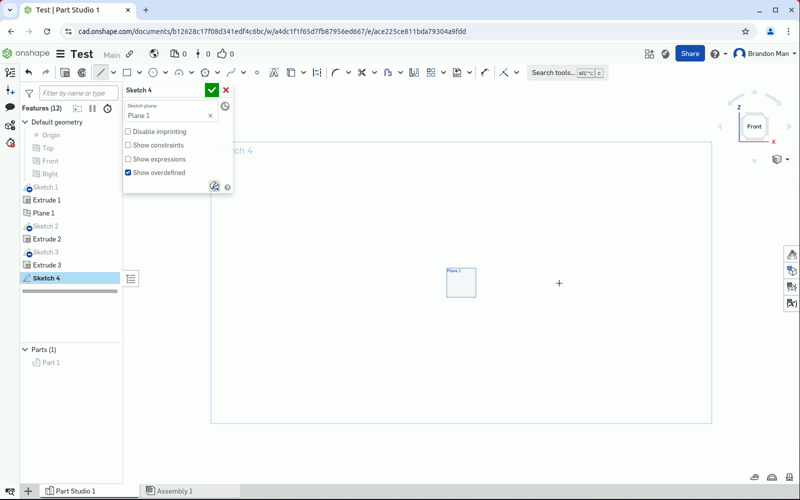
key_down(shift)
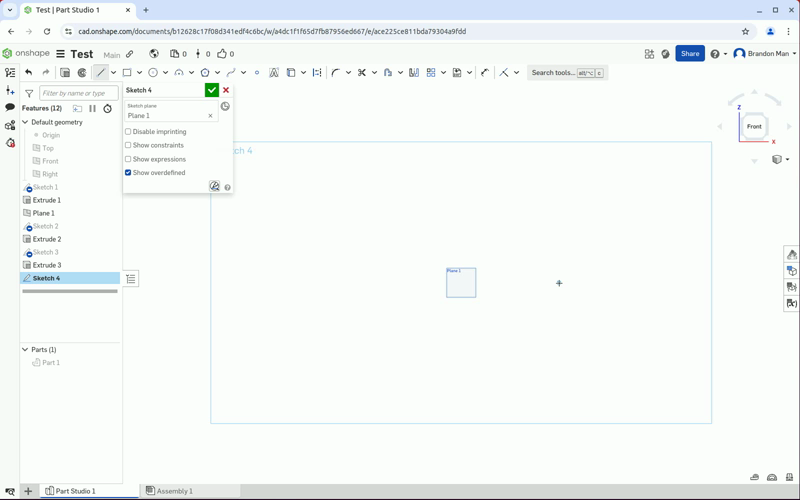
mouse_move(589, 282)
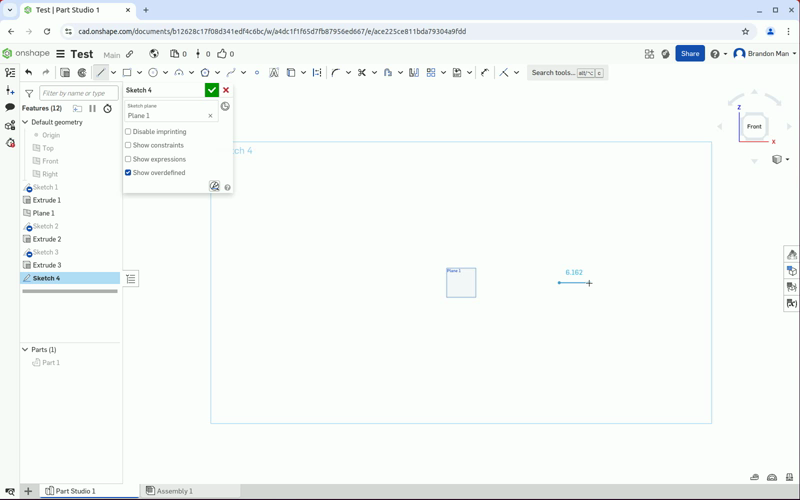
mouse_move(573, 282)
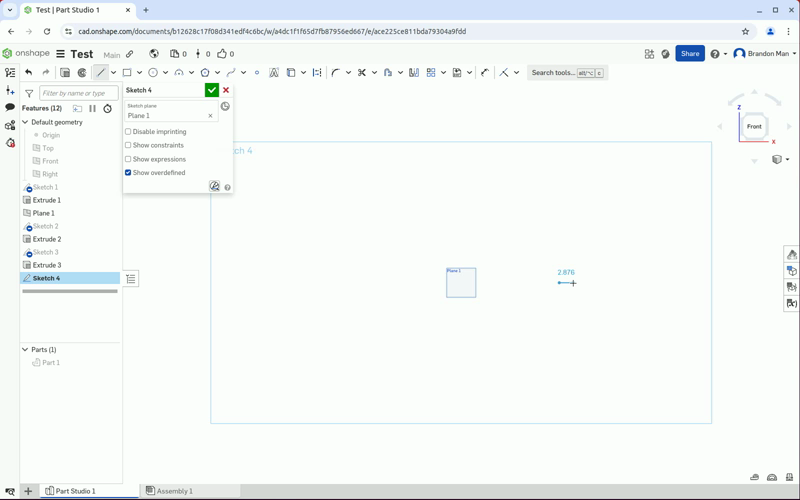
click(573, 282)
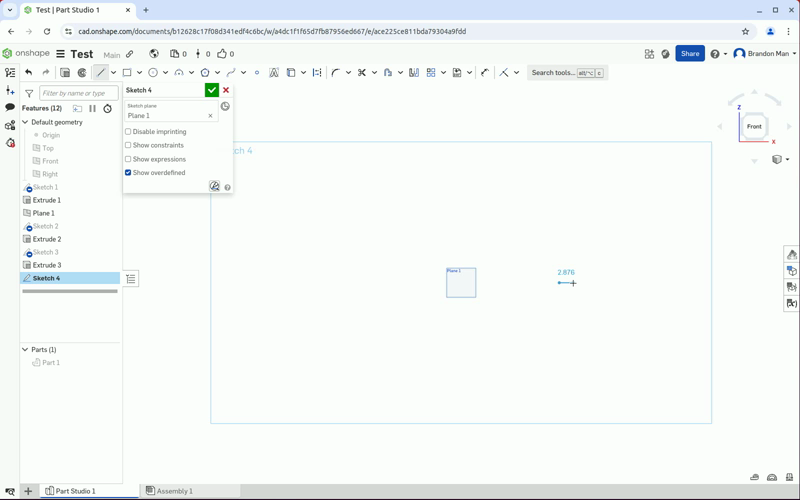
key_up(shift)
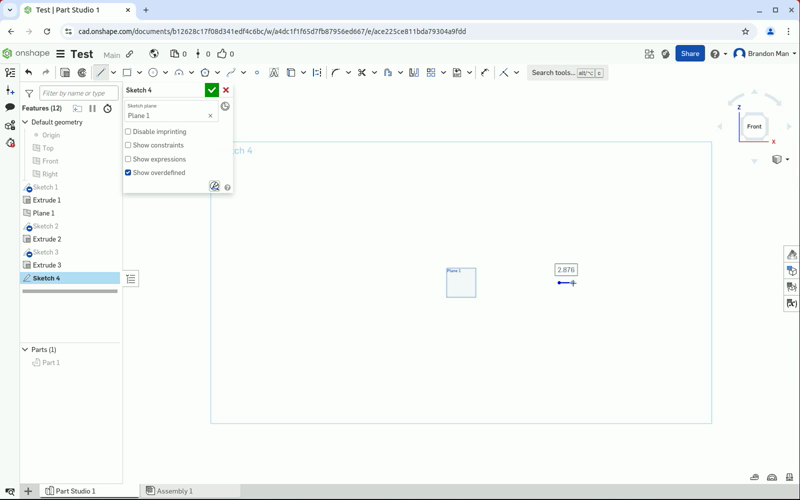
key_down(shift)
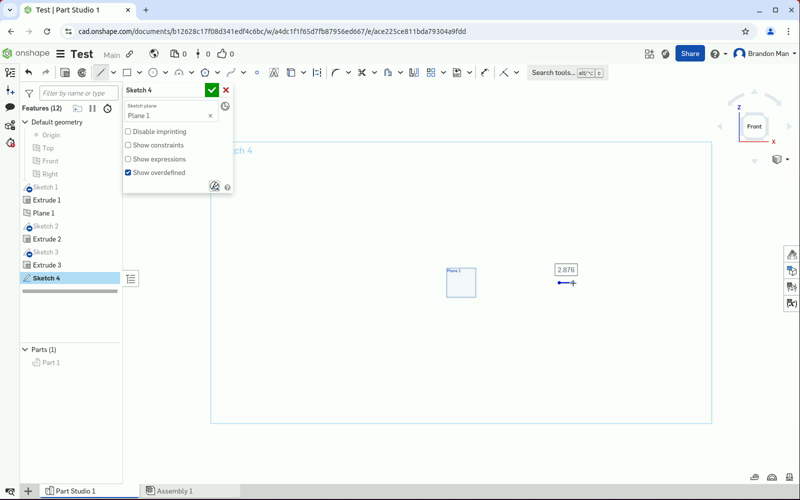
mouse_move(573, 220)
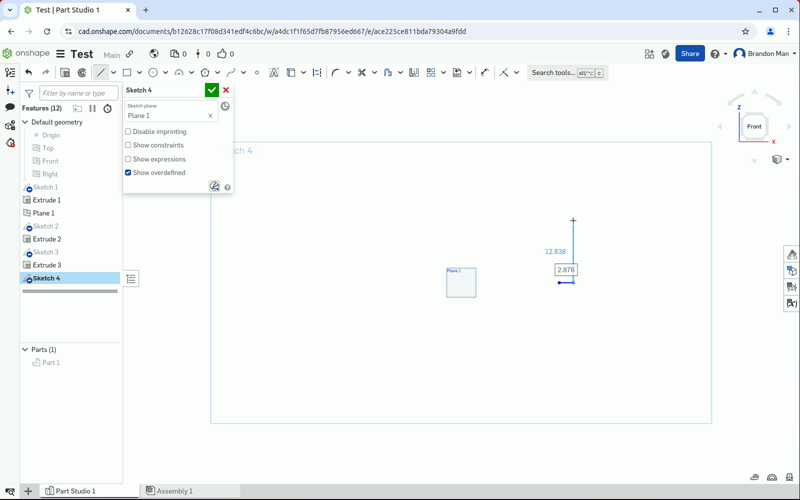
click(573, 220)
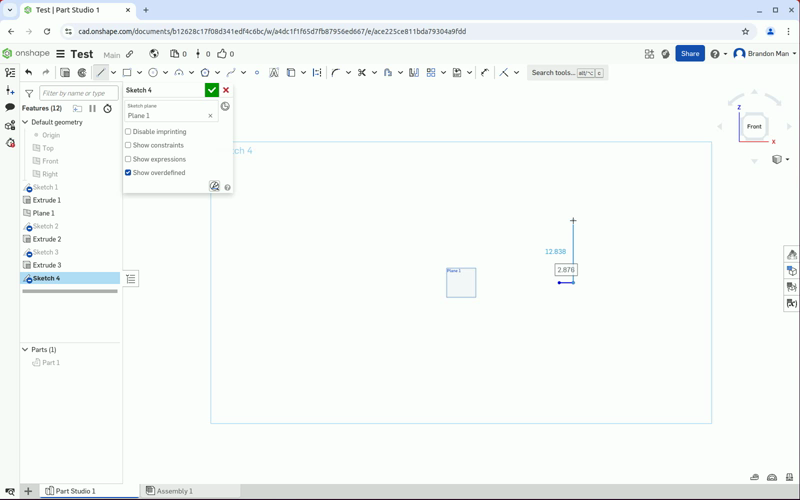
key_up(shift)
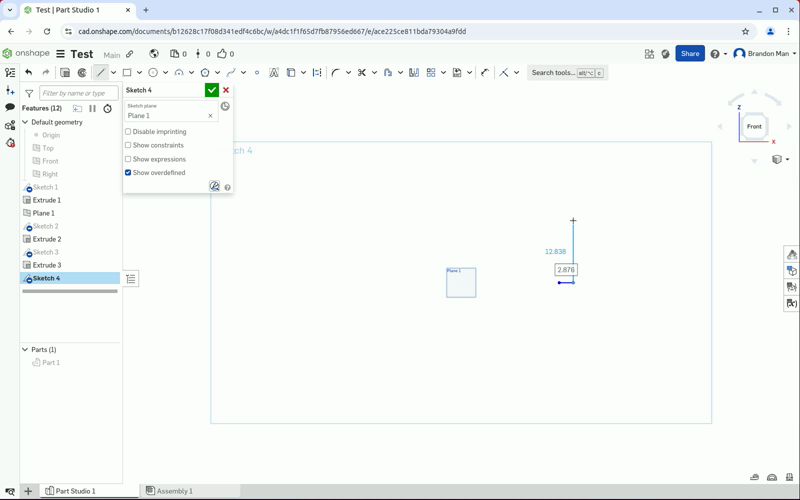
key_down(shift)
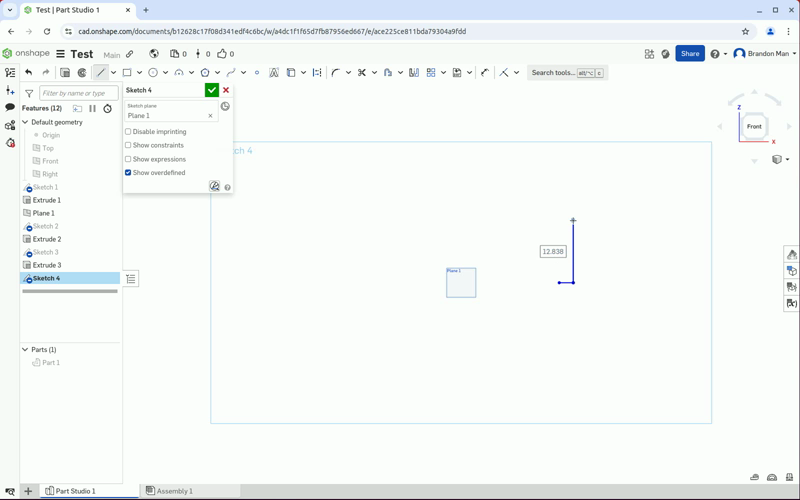
mouse_move(589, 220)
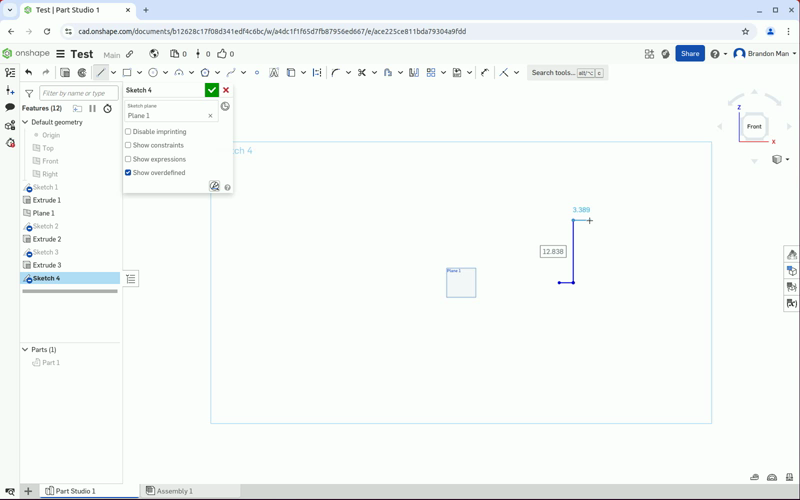
mouse_move(559, 220)
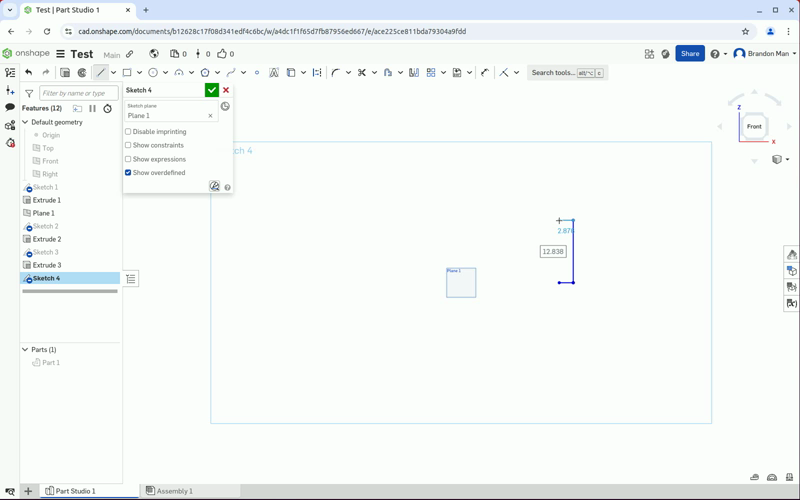
click(559, 220)
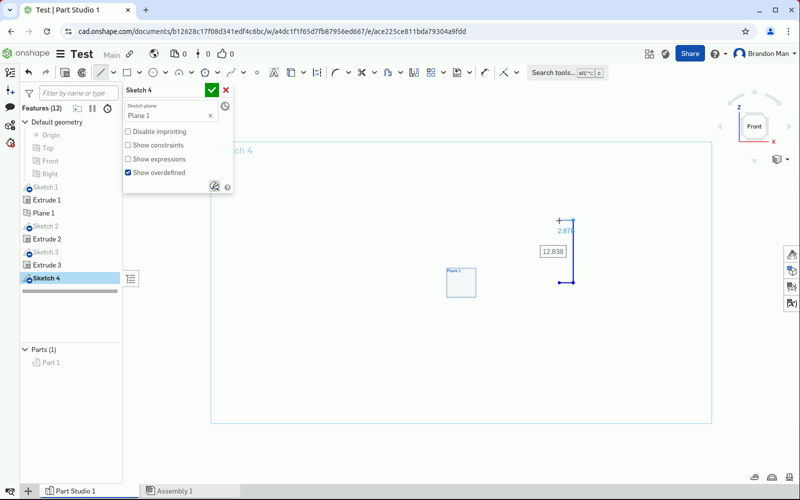
key_up(shift)
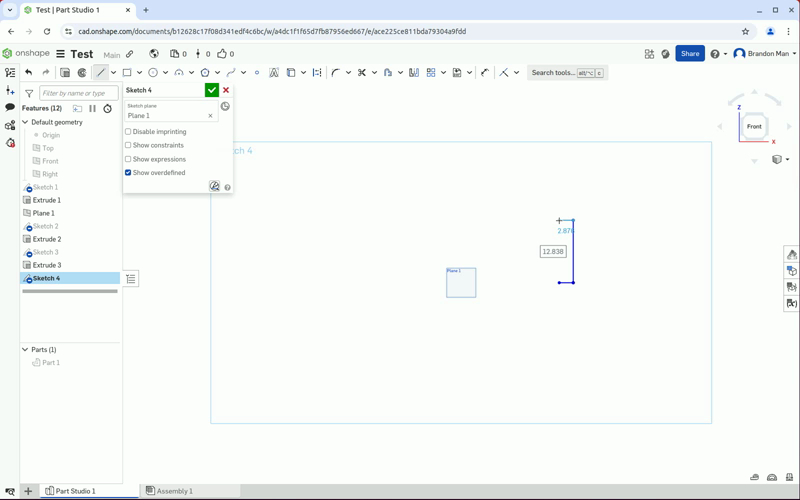
key_down(shift)
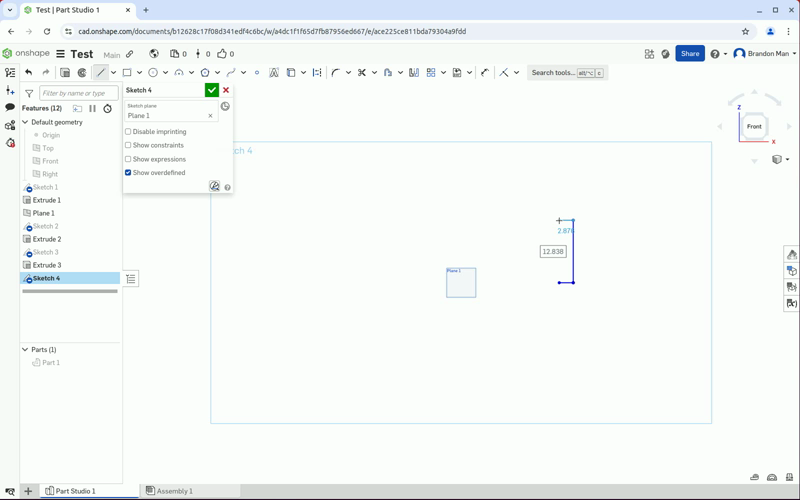
mouse_move(559, 282)
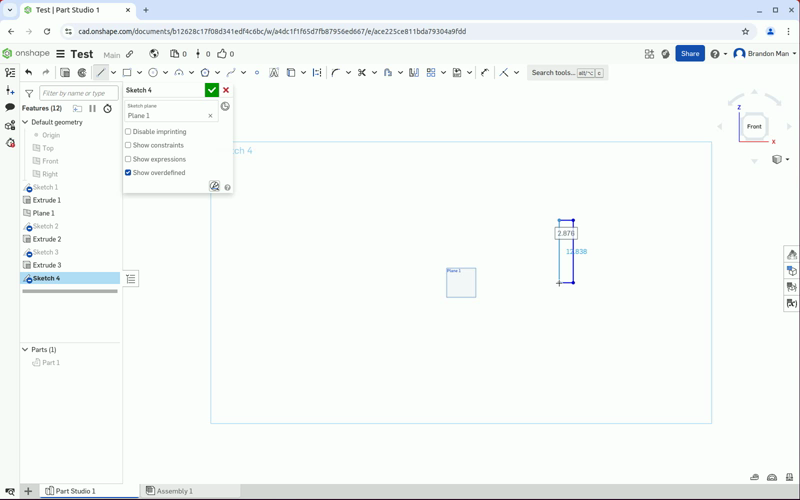
key_up(shift)
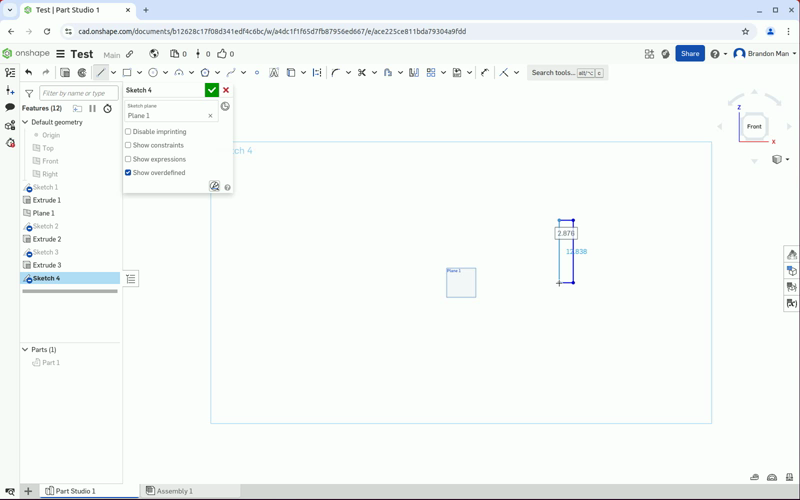
click(559, 282)
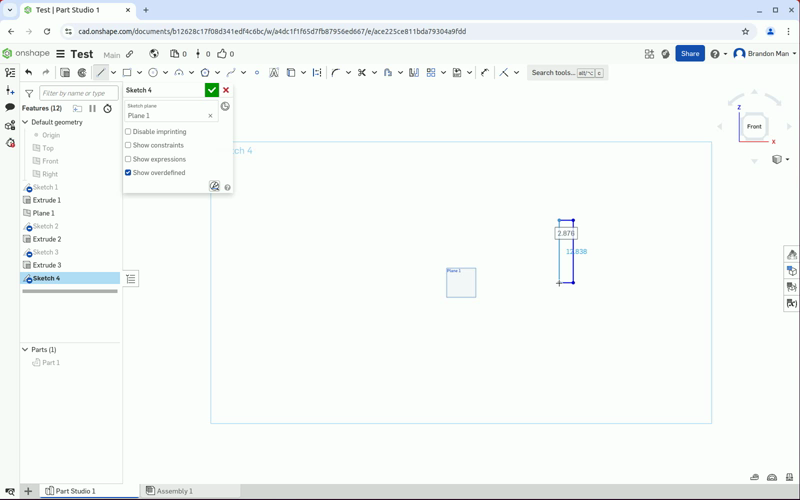
key(esc)
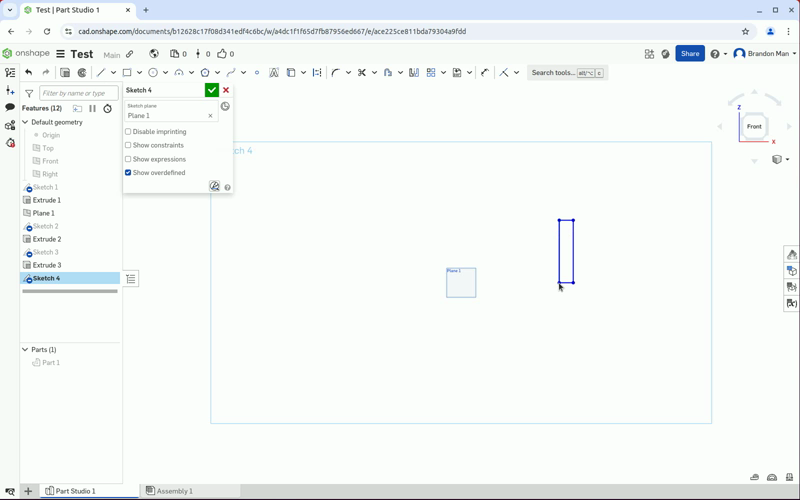
mouse_move(560, 237)
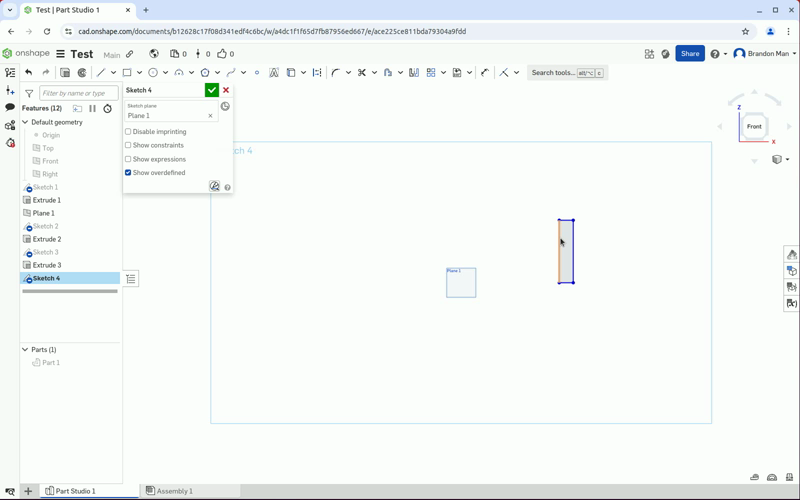
scroll(6)
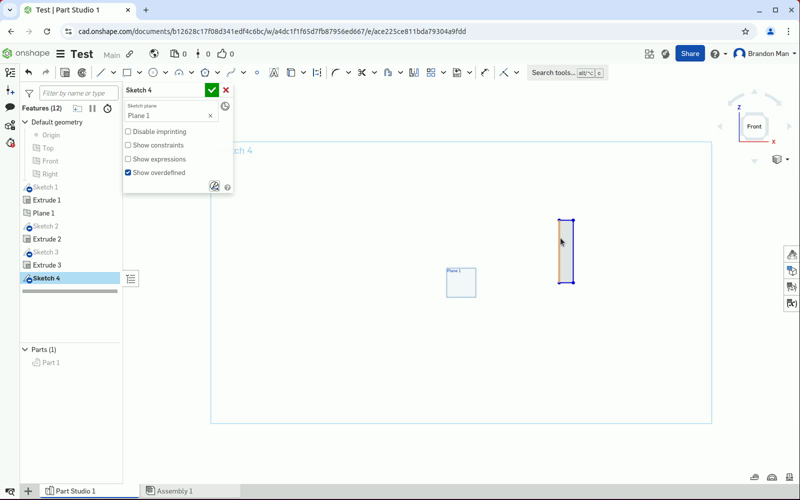
scroll(6)
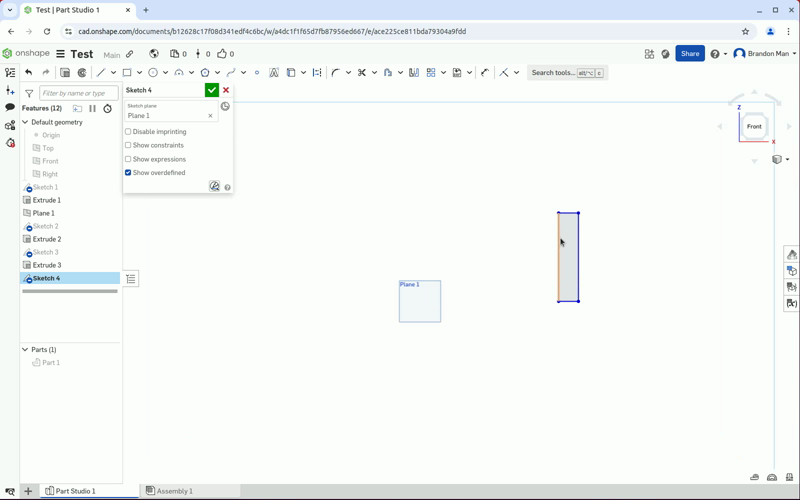
scroll(6)
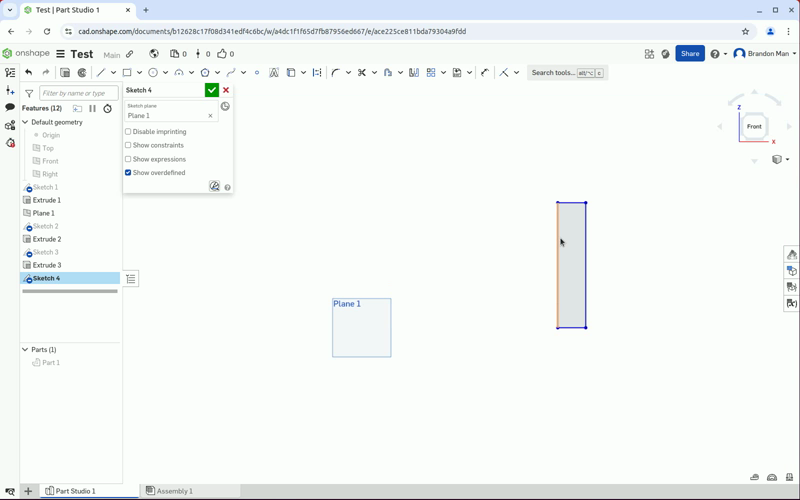
scroll(6)
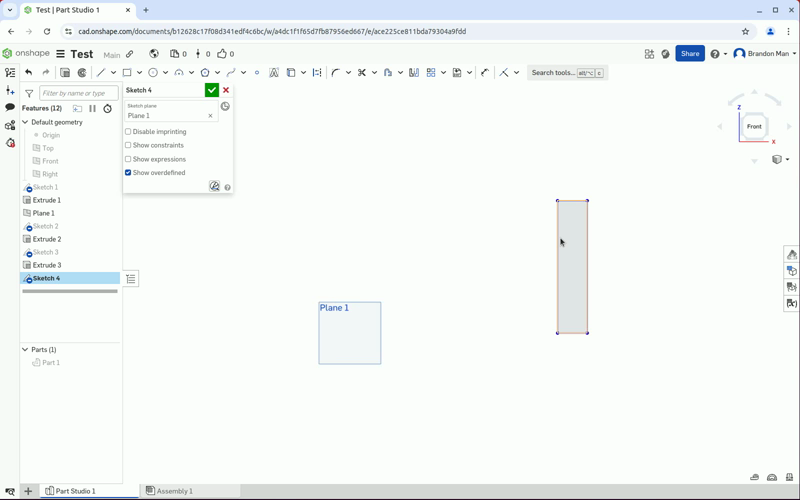
scroll(6)
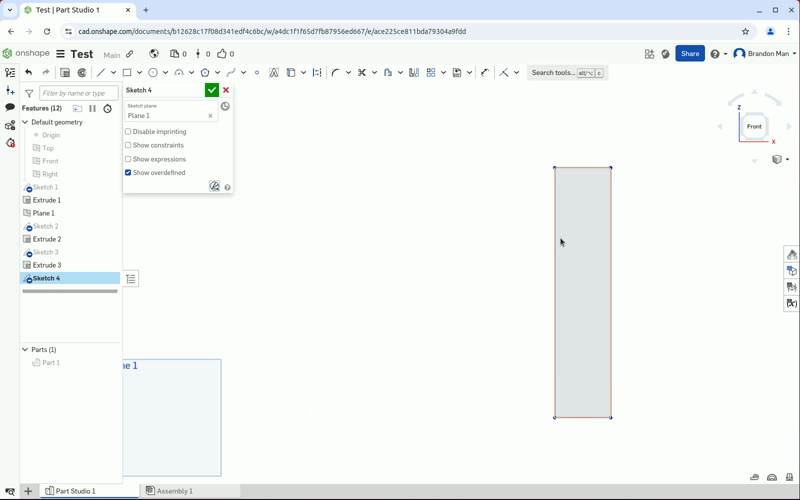
scroll(6)
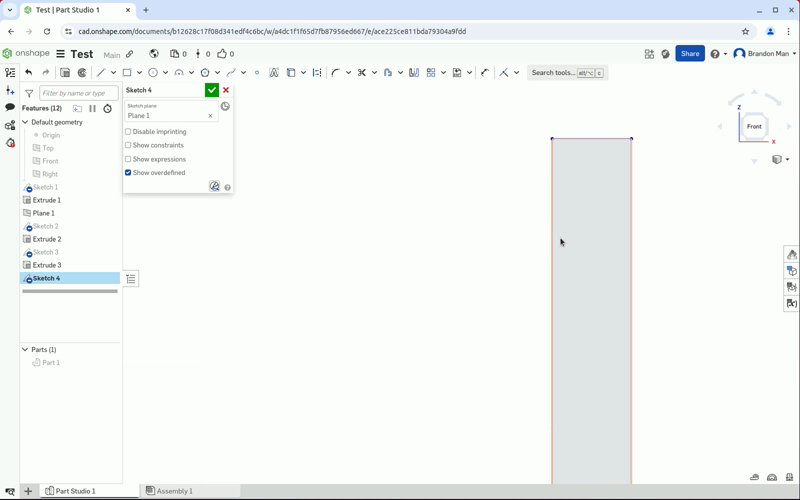
scroll(6)
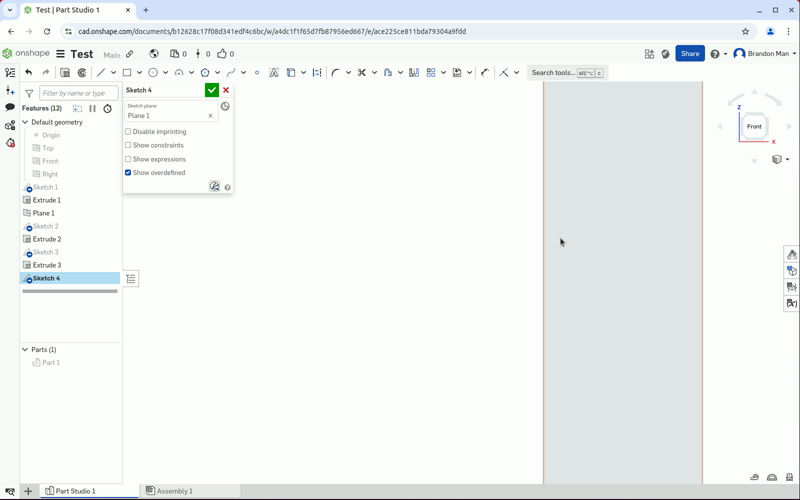
click(560, 237)
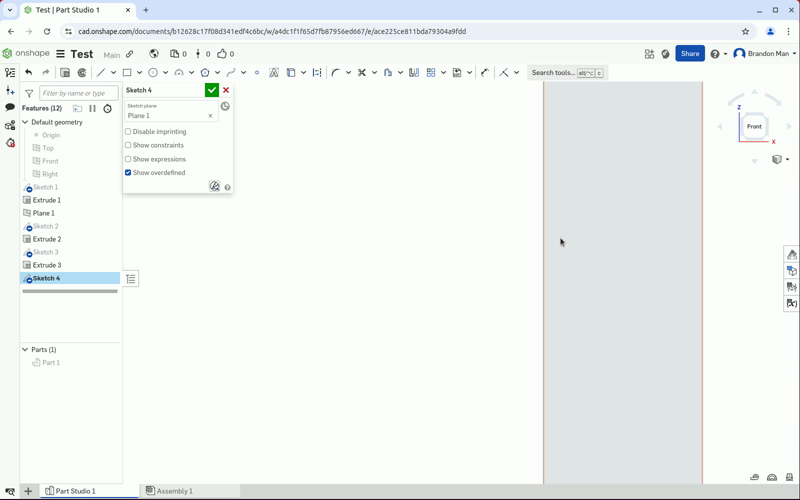
scroll(-6)
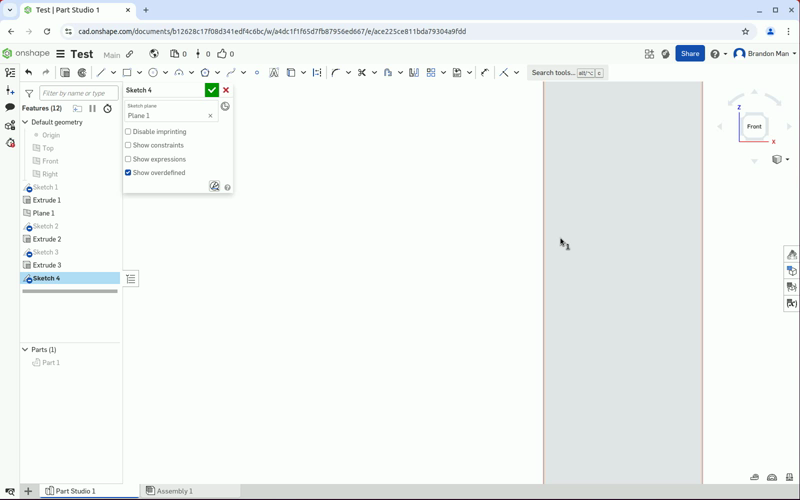
scroll(-6)
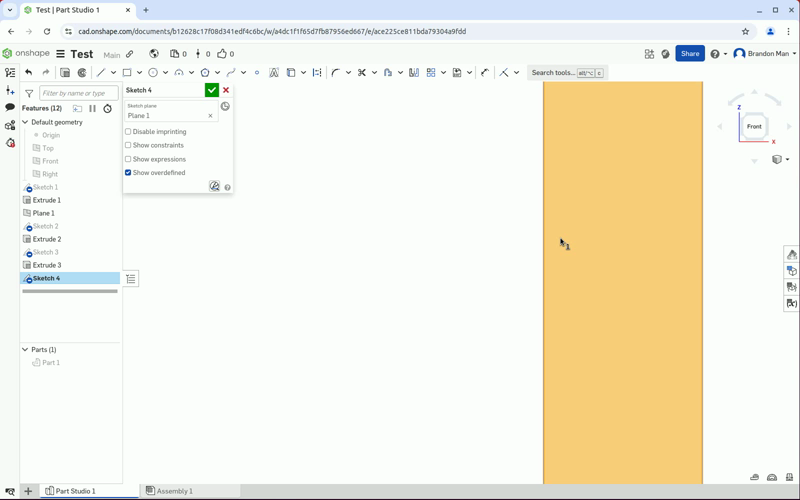
scroll(-6)
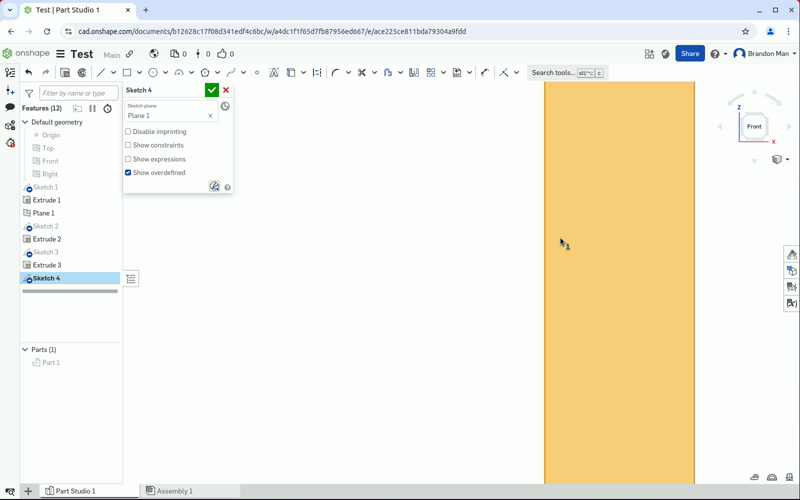
scroll(-6)
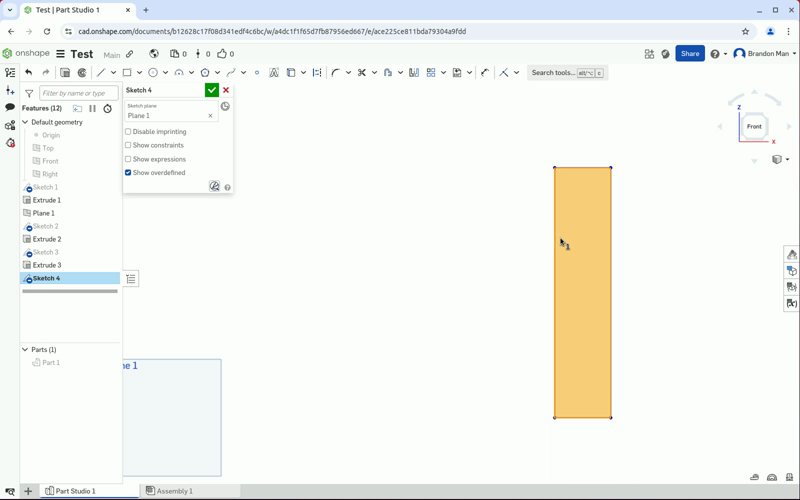
scroll(-6)
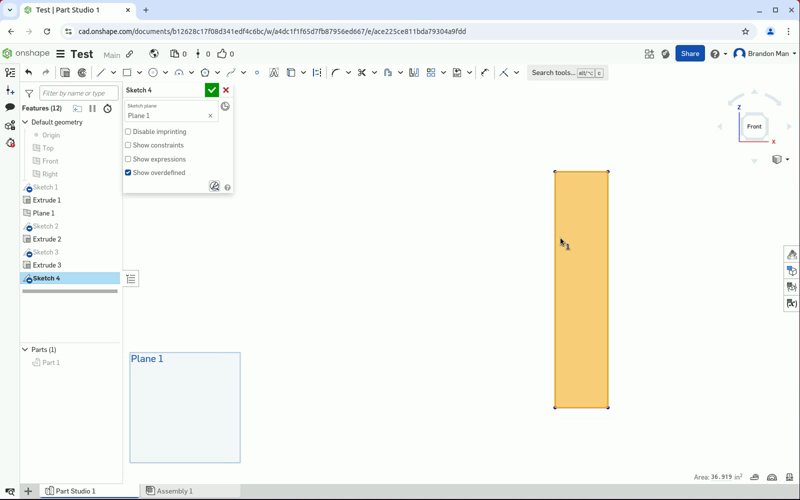
scroll(-6)
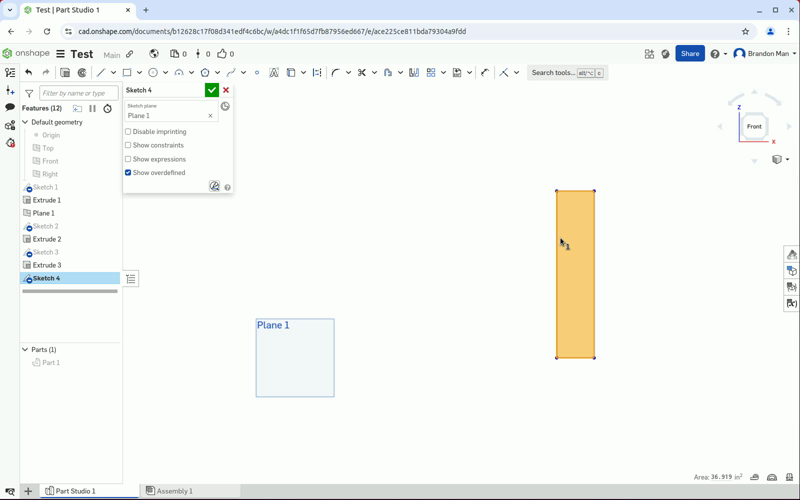
scroll(-6)
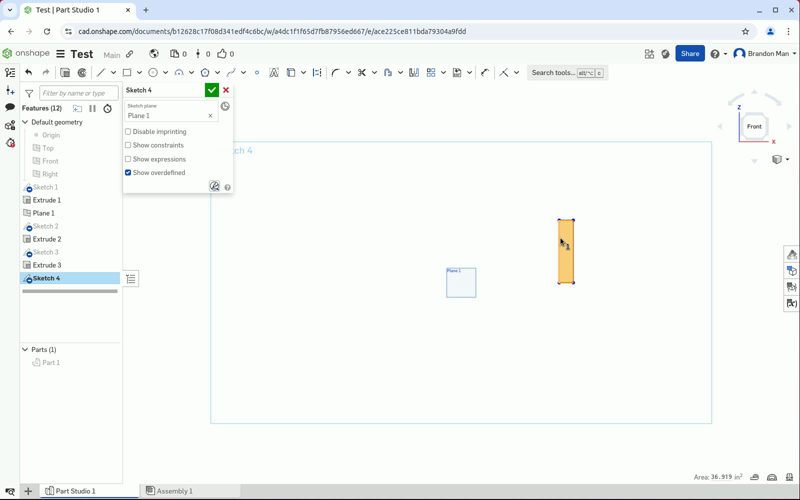
mouse_move(73, 352)
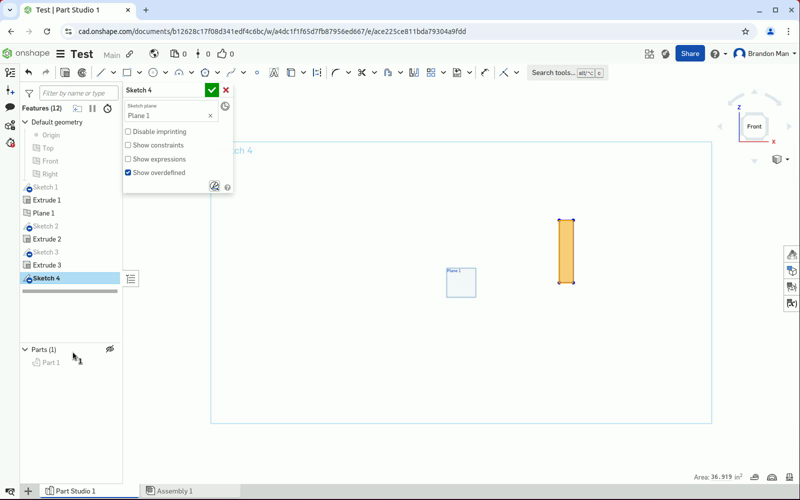
key(shift+y)
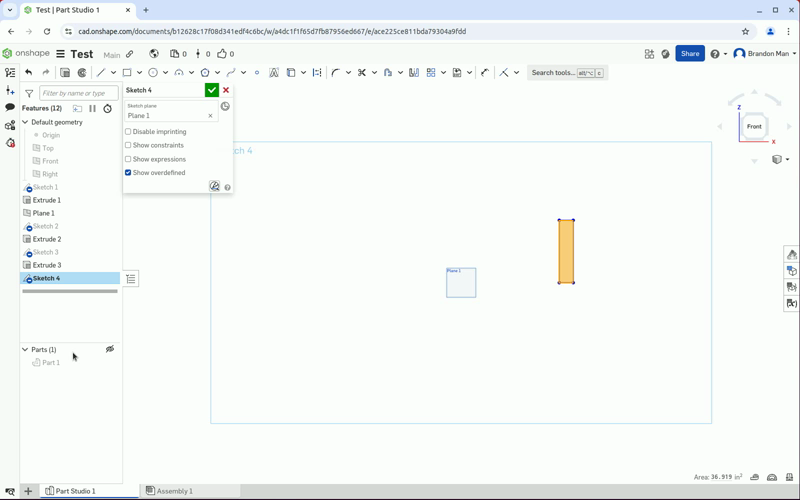
key(shift+e)
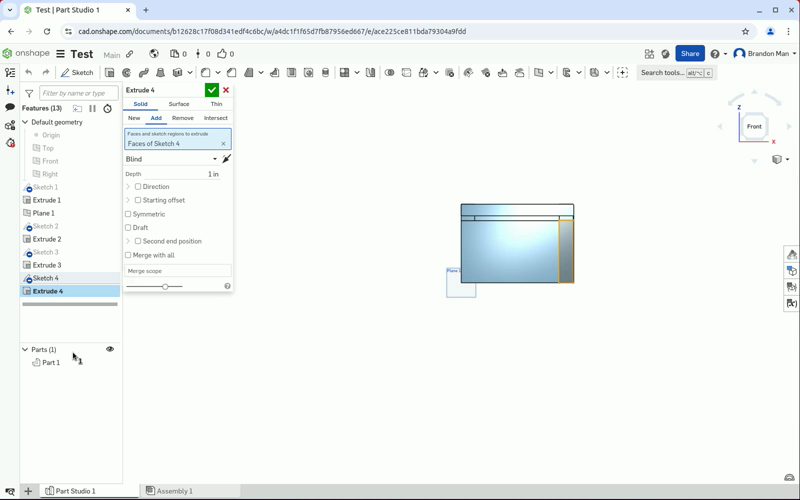
mouse_move(143, 106)
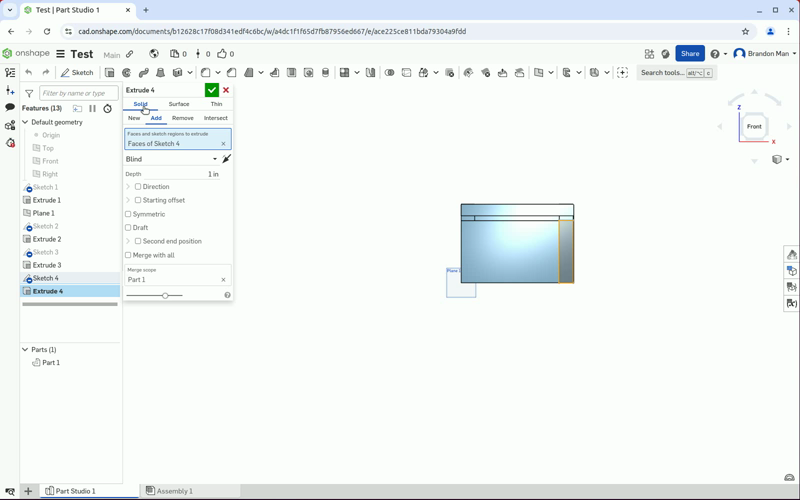
click(143, 106)
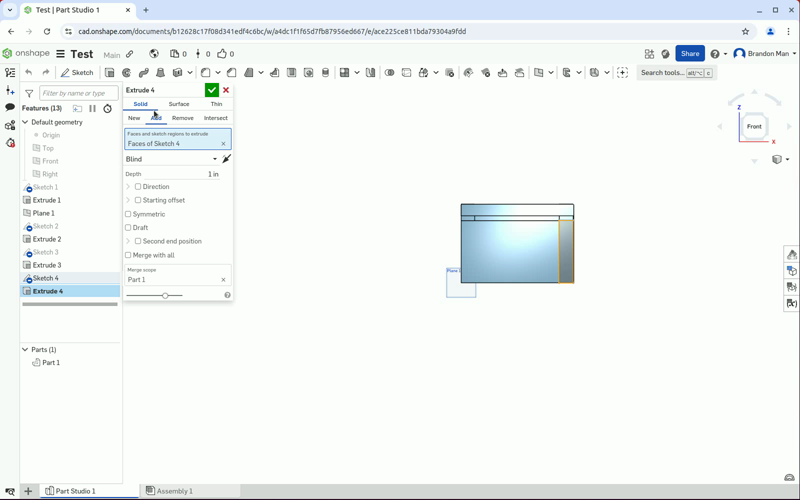
mouse_move(186, 120)
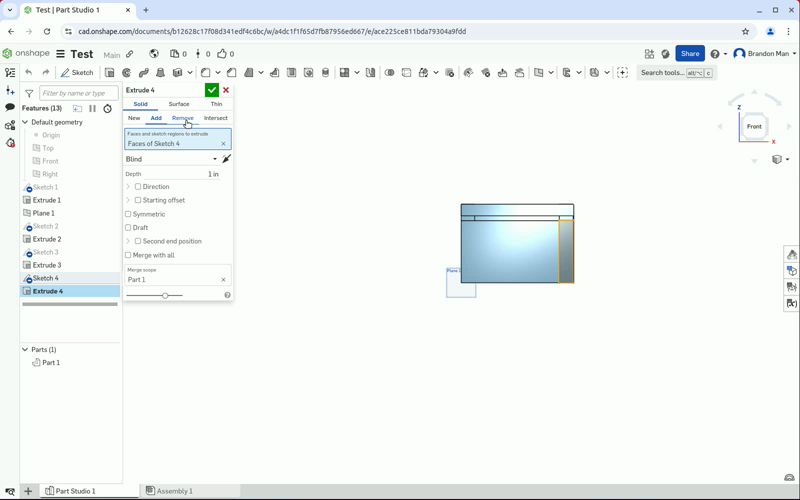
click(186, 120)
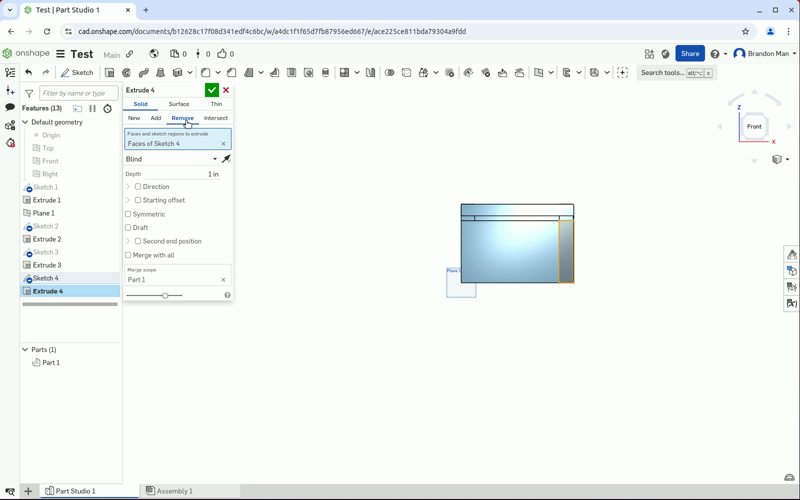
key(tab, 4)
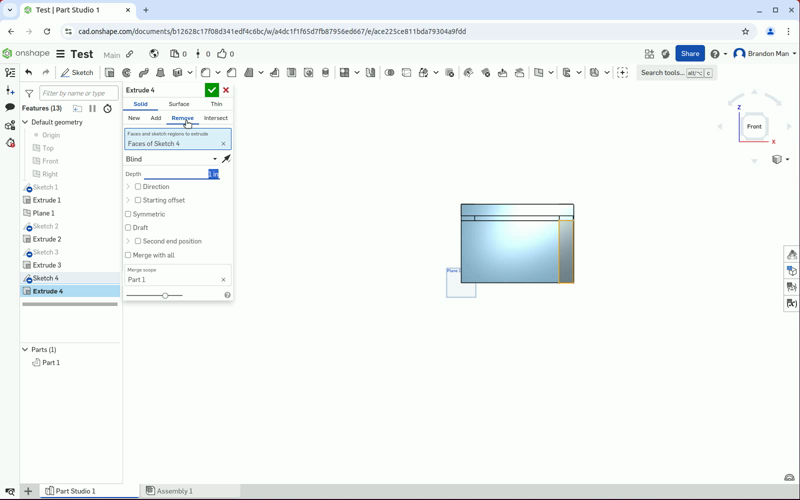
text(1.444)
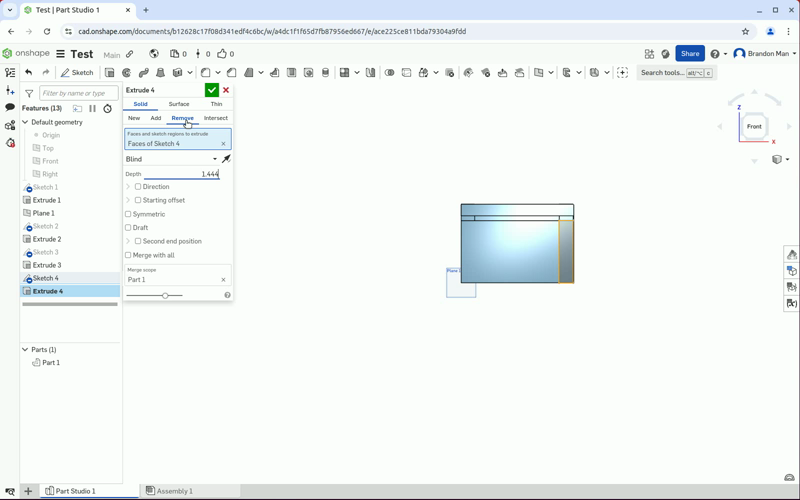
key(tab, 6)
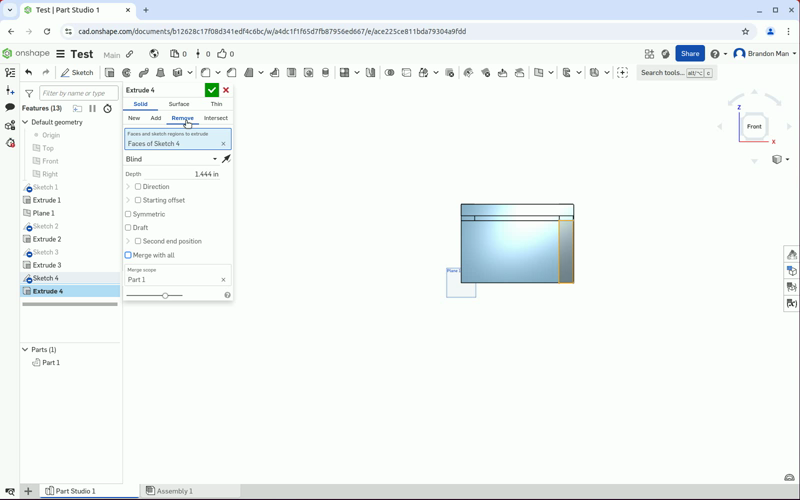
key(space)
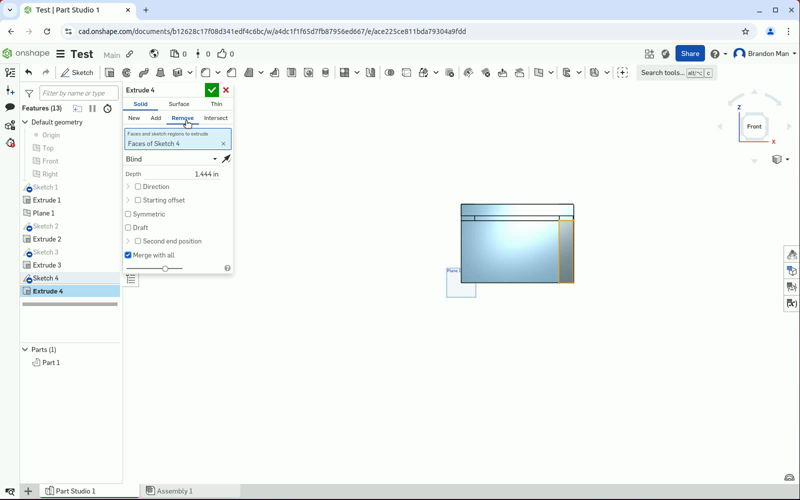
key(enter)
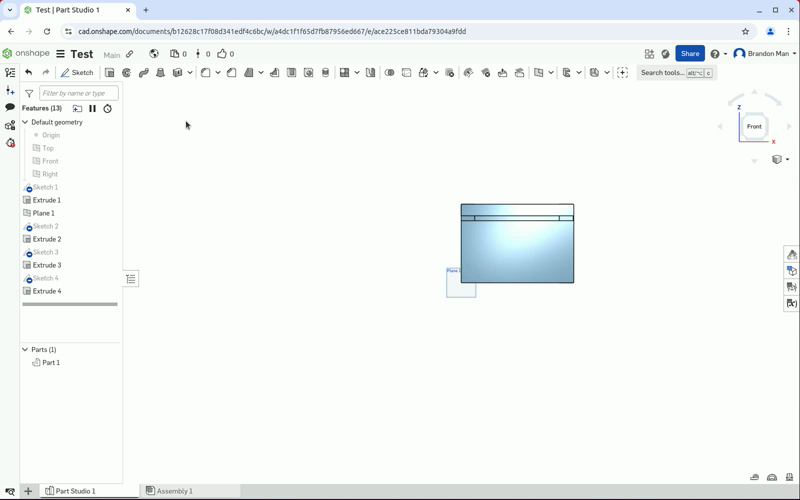
key(shift+h)
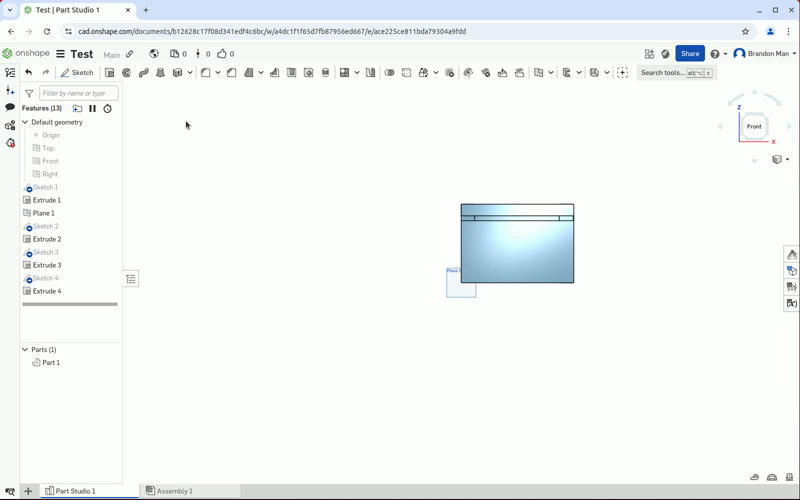
key(shift+h)
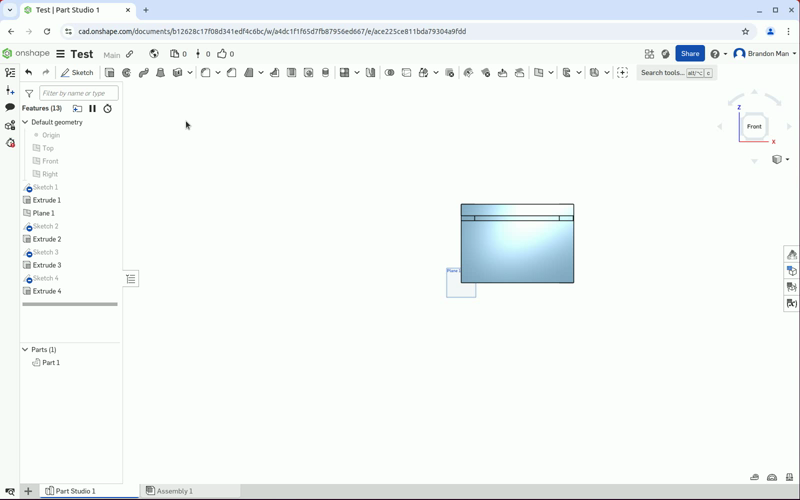
mouse_move(73, 189)
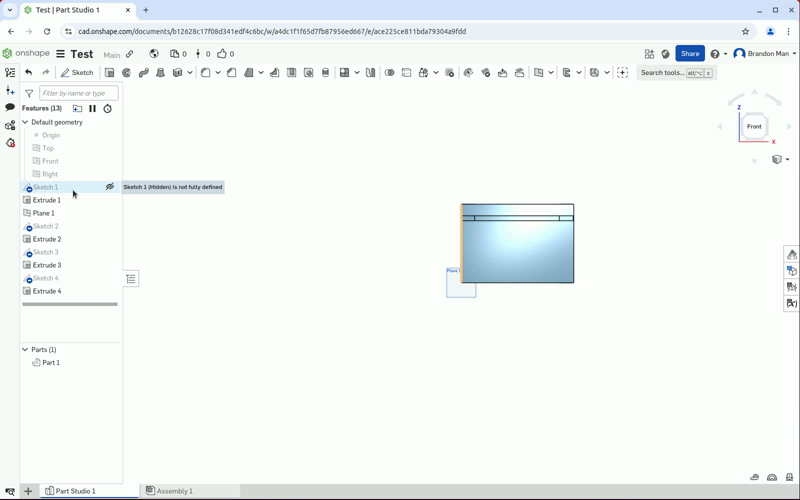
click(73, 189)
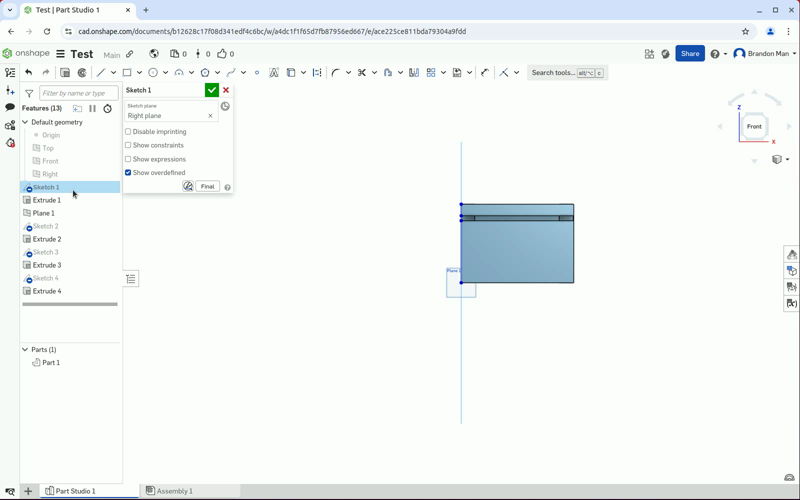
mouse_move(229, 92)
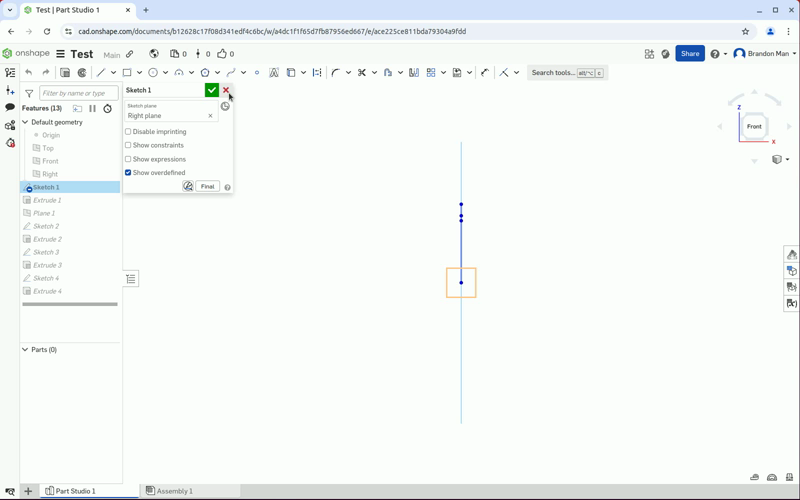
click(229, 92)
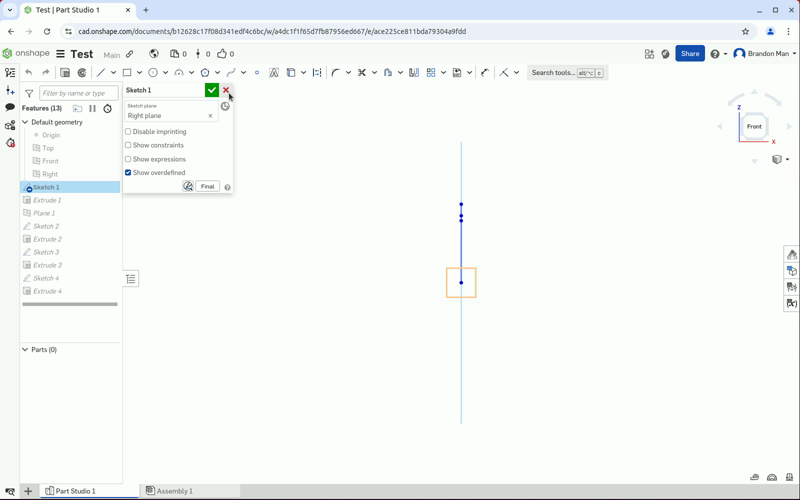
key(shift+s)
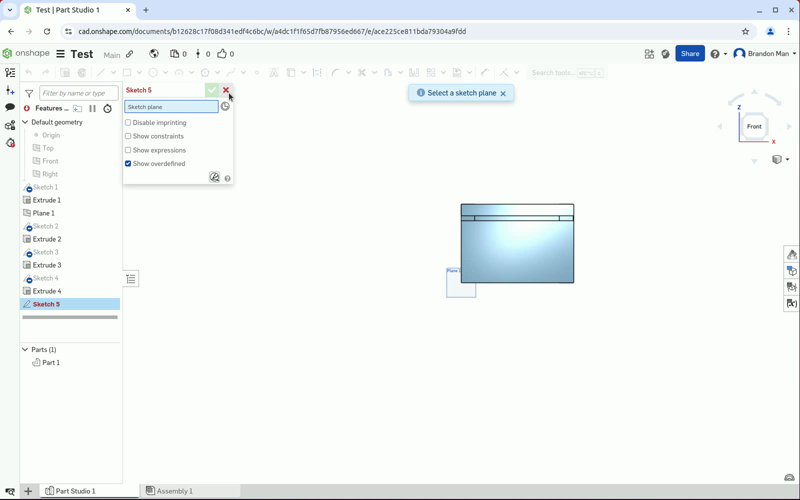
mouse_move(73, 215)
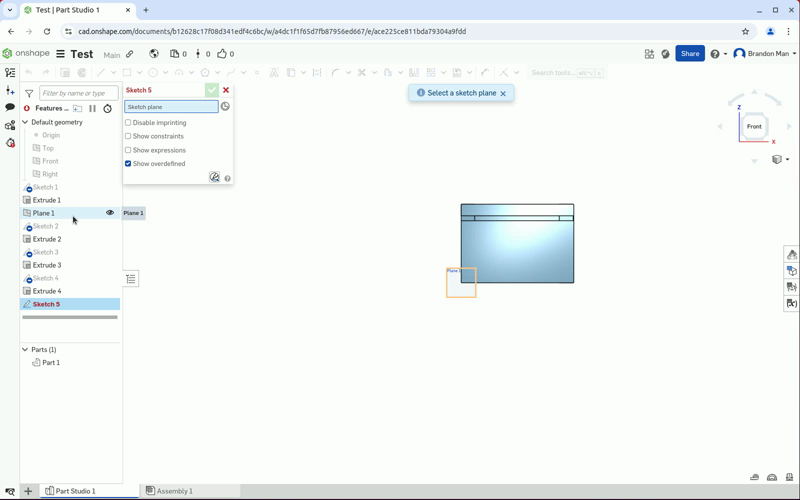
click(73, 215)
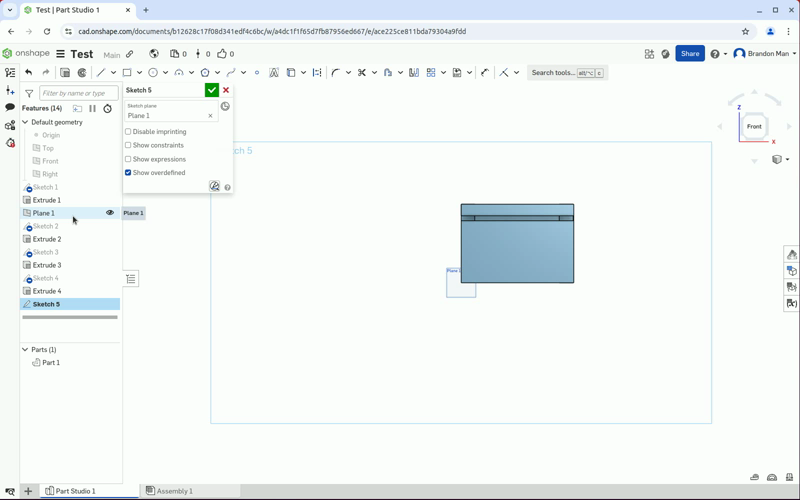
mouse_move(73, 352)
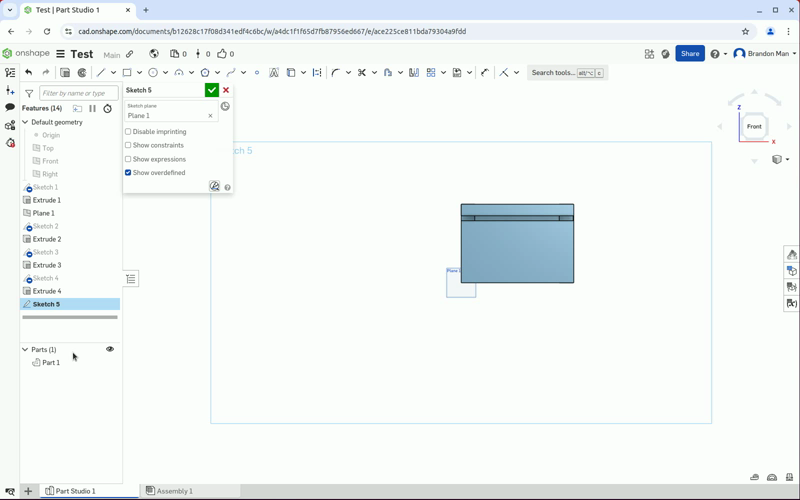
key(y)
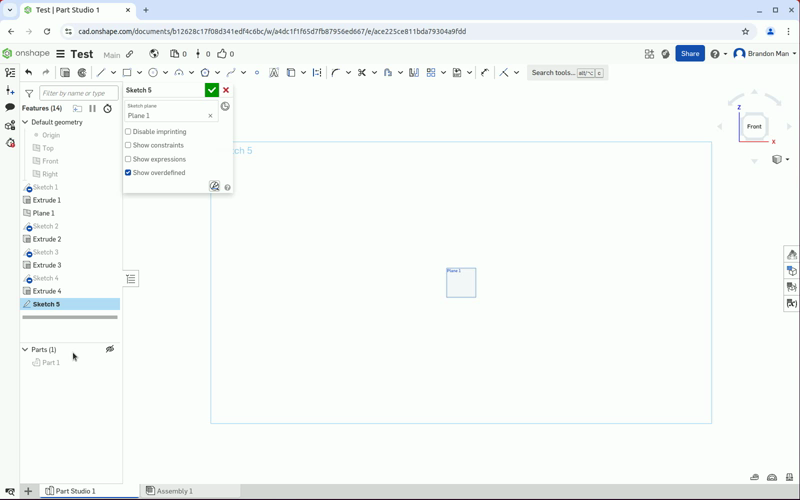
key(l)
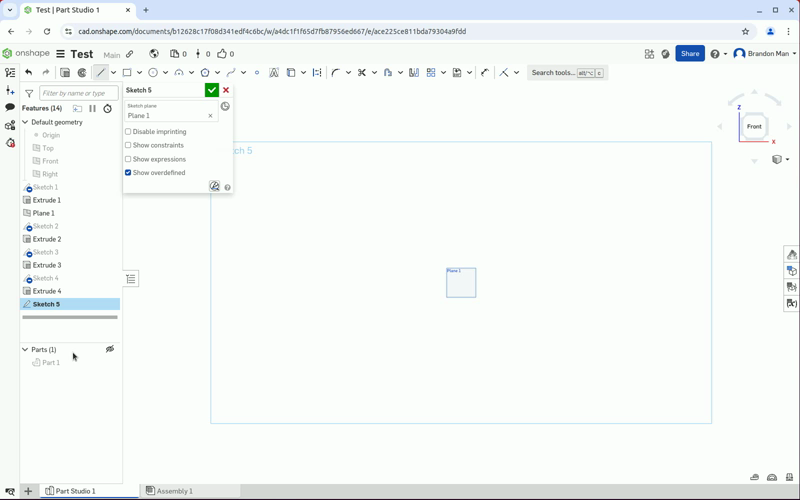
key_down(shift)
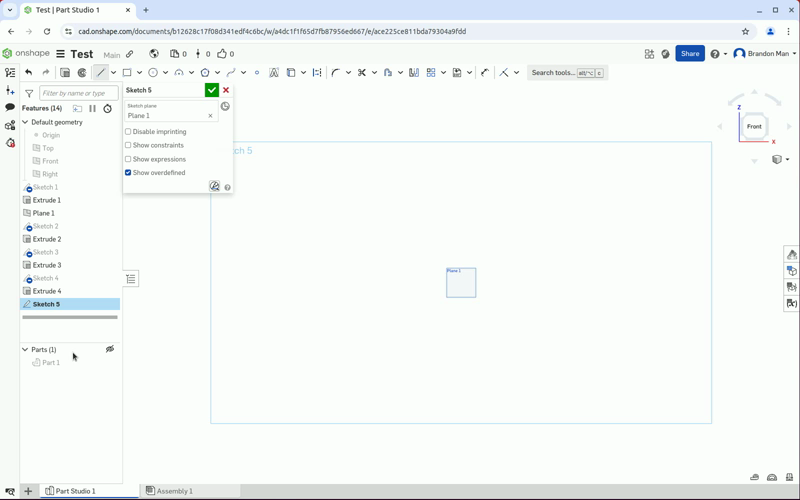
mouse_move(460, 282)
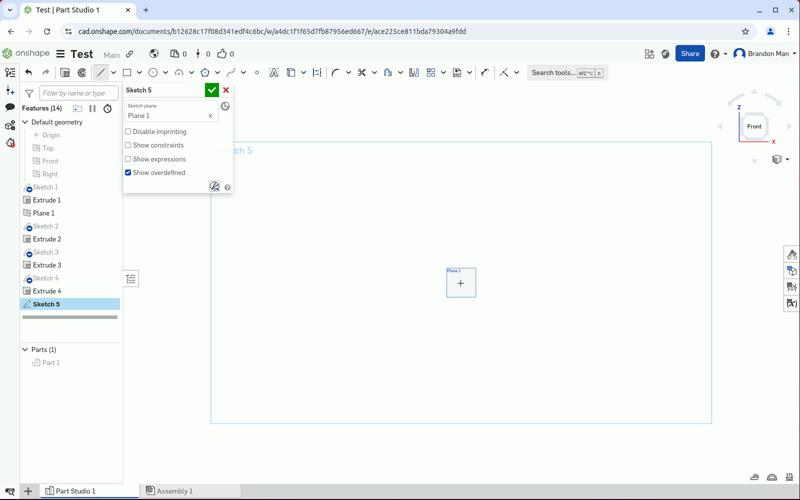
click(460, 282)
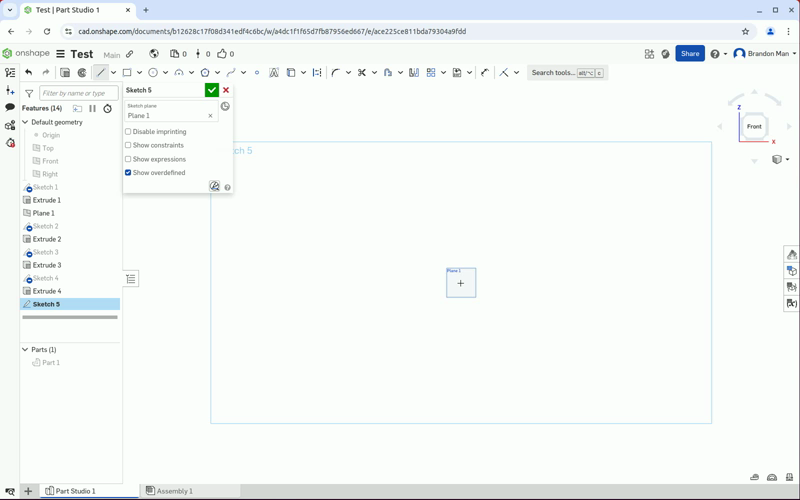
key_up(shift)
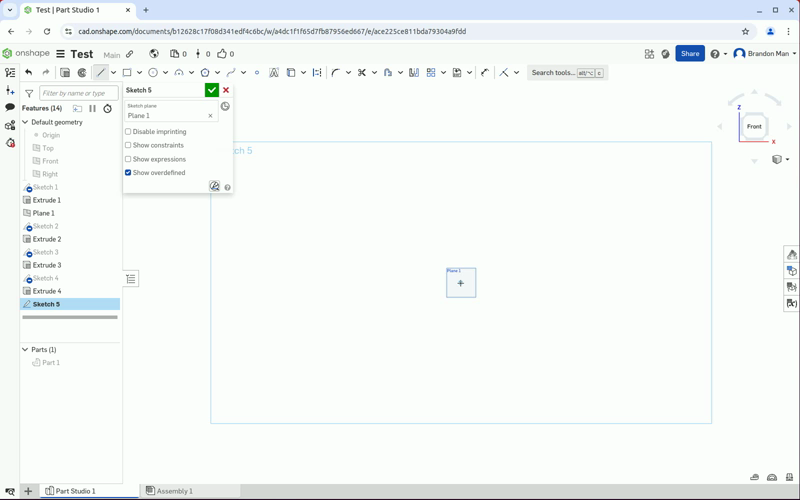
key_down(shift)
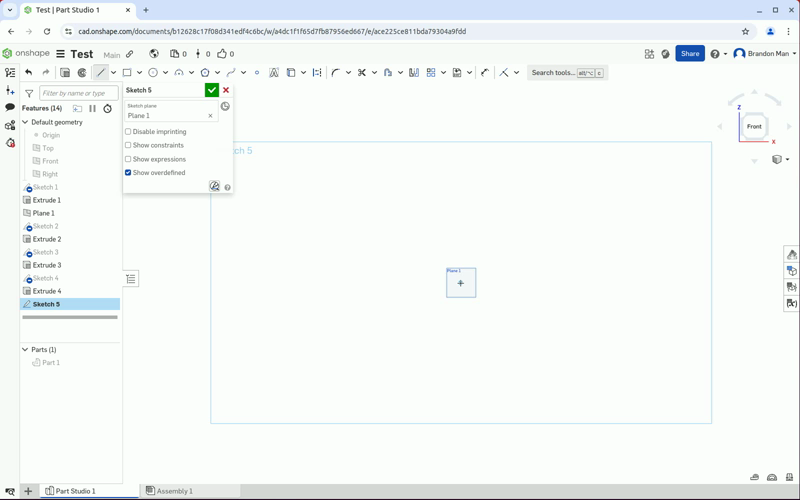
mouse_move(490, 282)
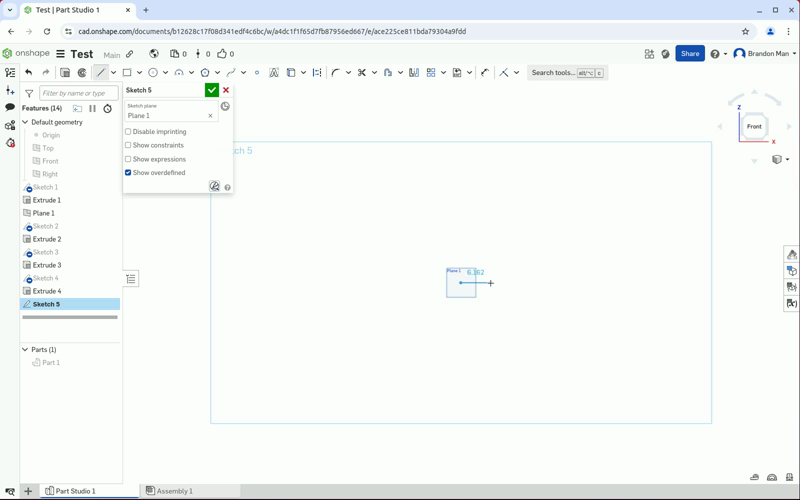
mouse_move(474, 282)
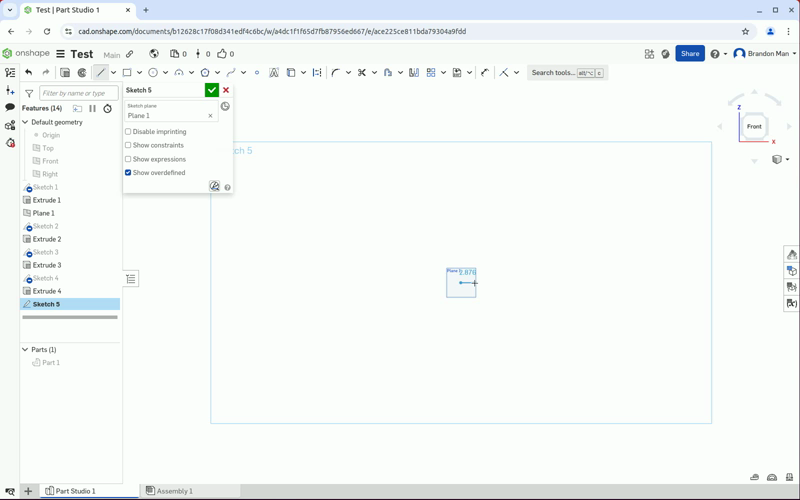
click(474, 282)
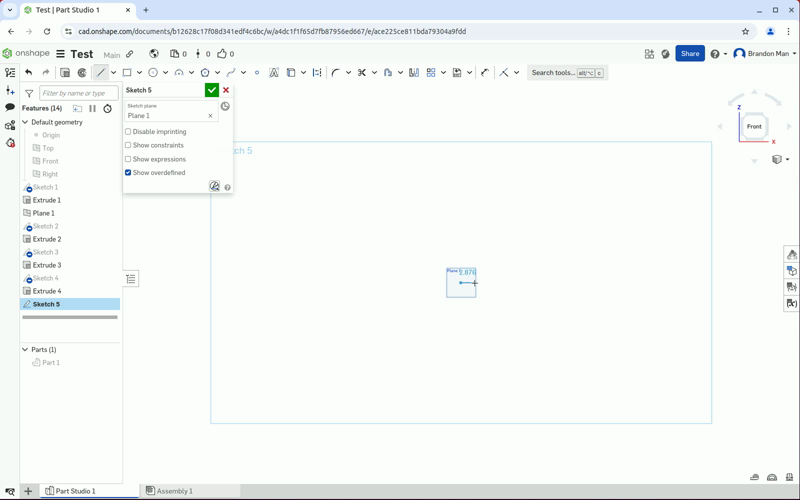
key_up(shift)
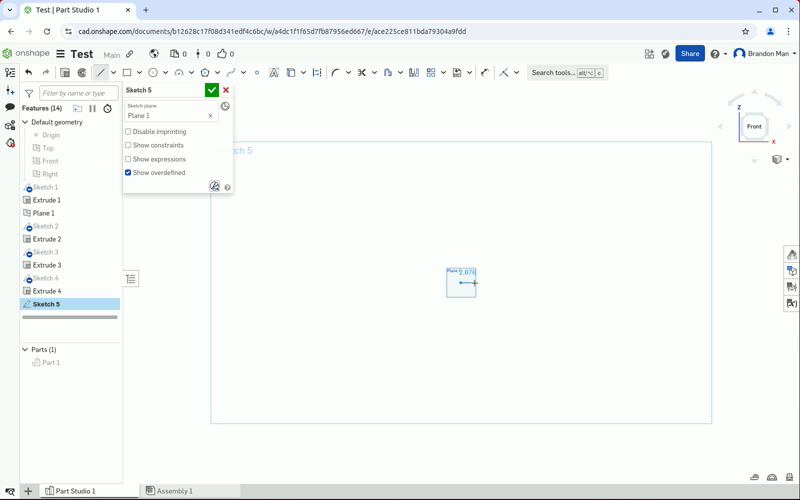
key_down(shift)
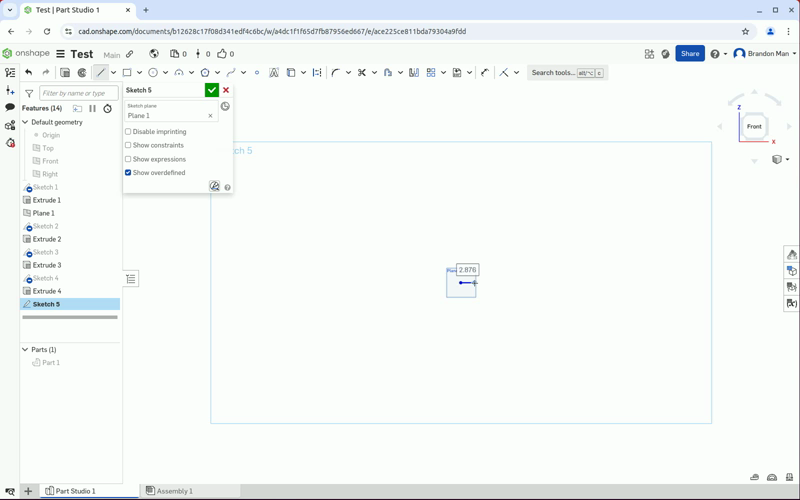
mouse_move(474, 220)
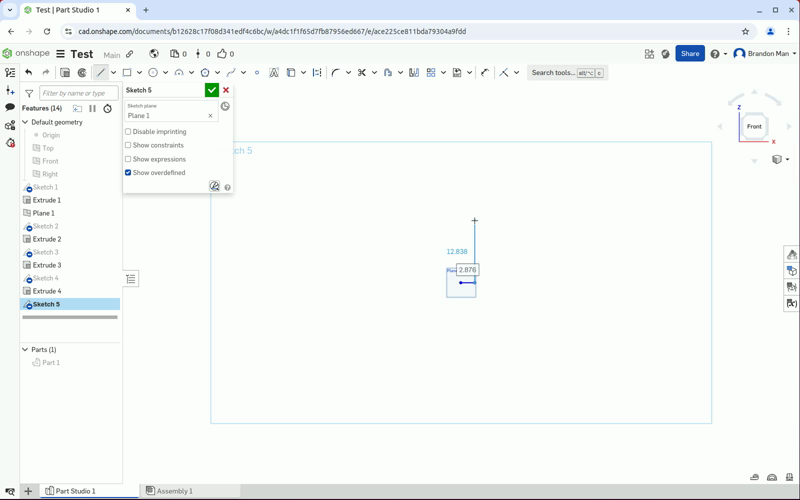
click(474, 220)
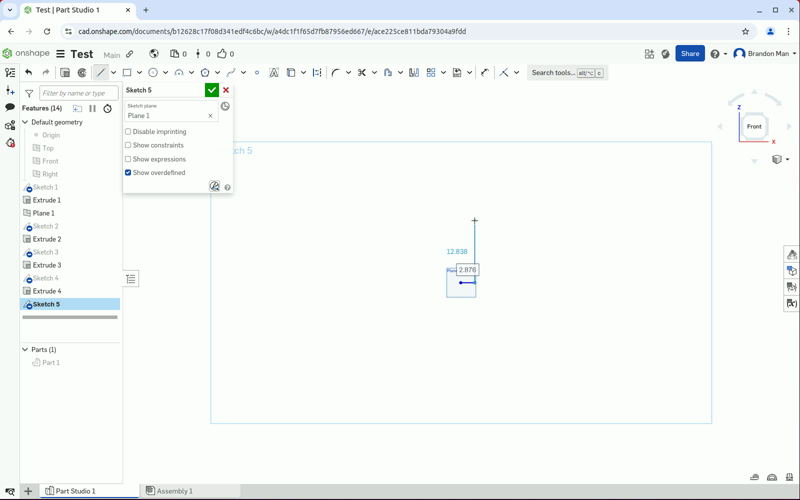
key_up(shift)
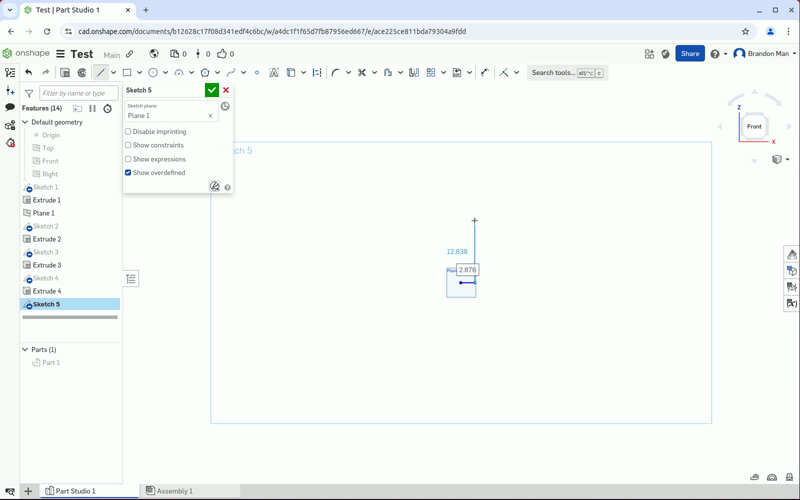
key_down(shift)
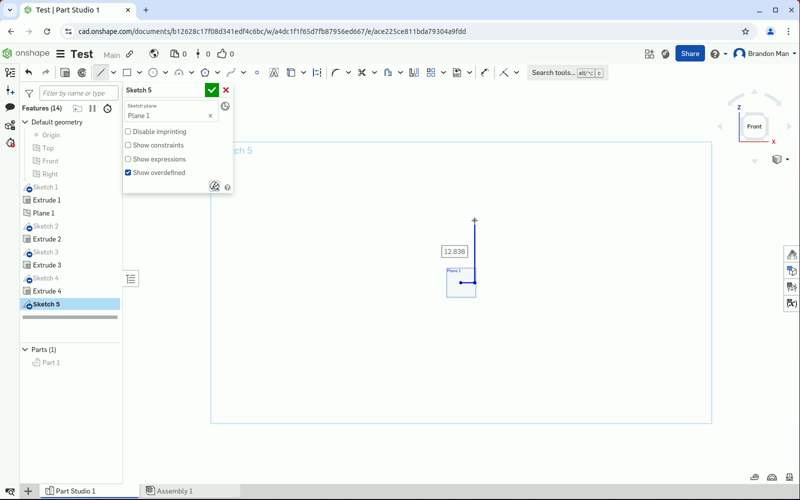
mouse_move(504, 220)
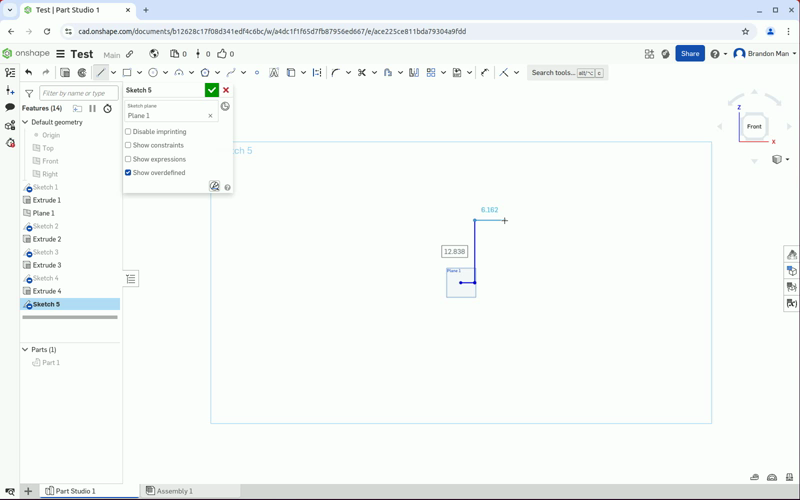
mouse_move(460, 220)
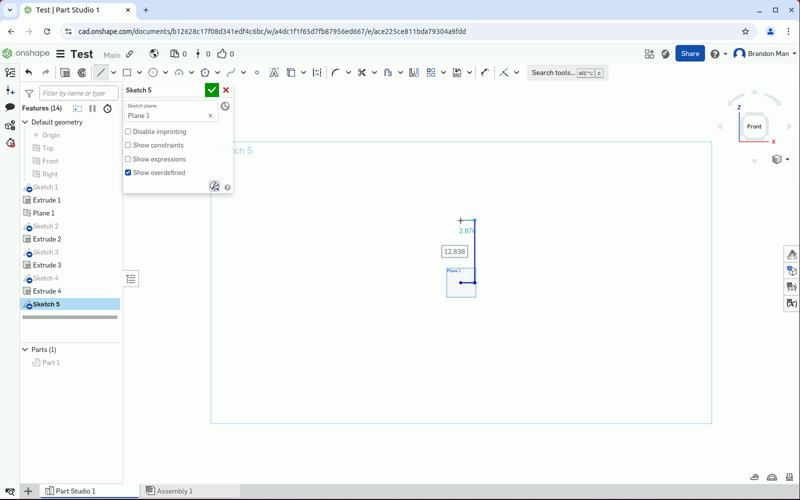
click(460, 220)
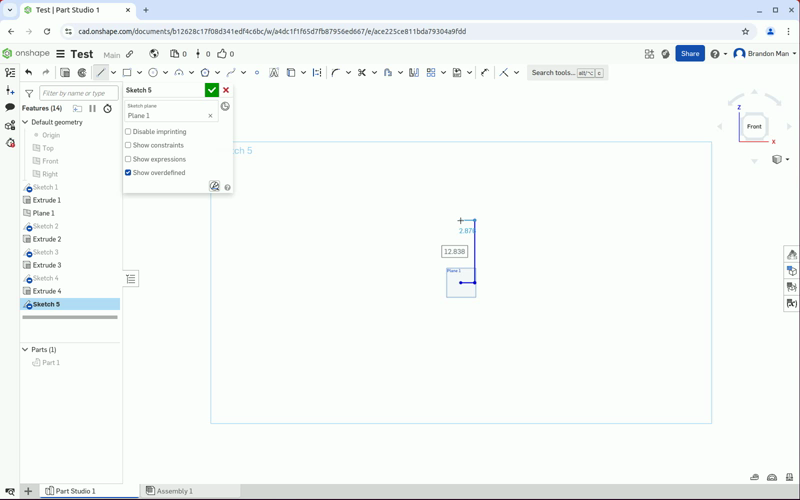
key_up(shift)
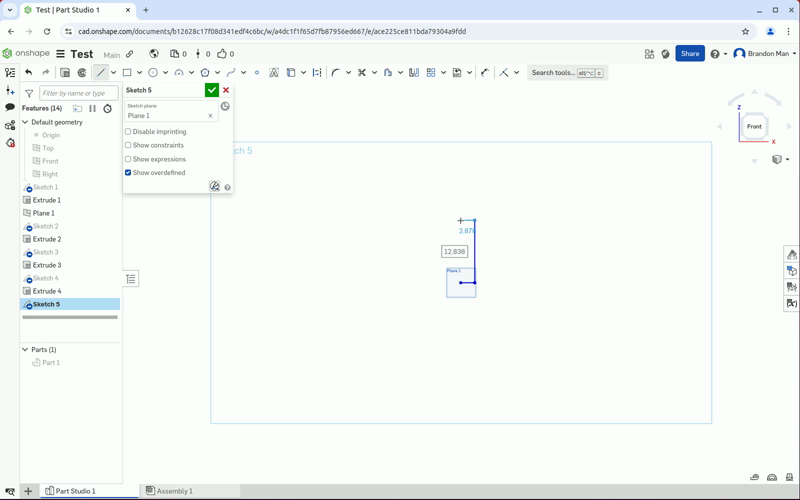
key_down(shift)
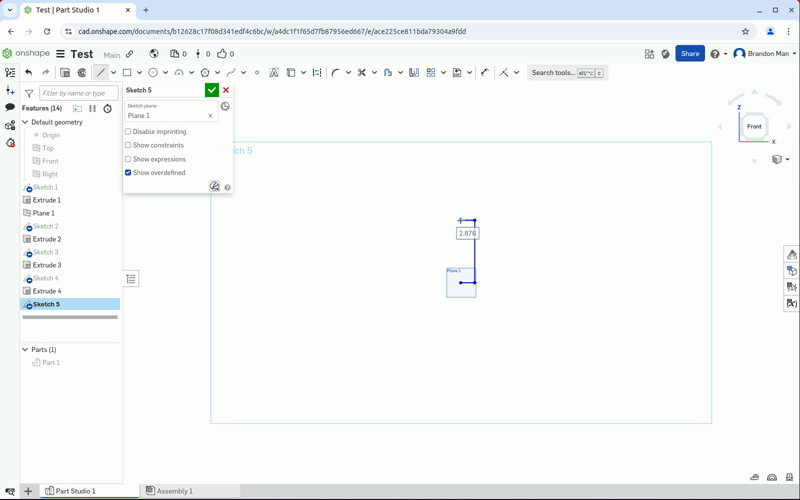
mouse_move(460, 282)
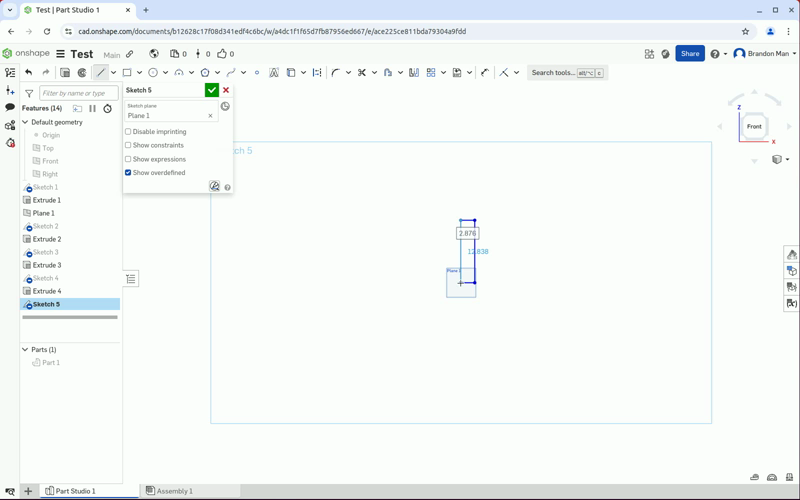
key_up(shift)
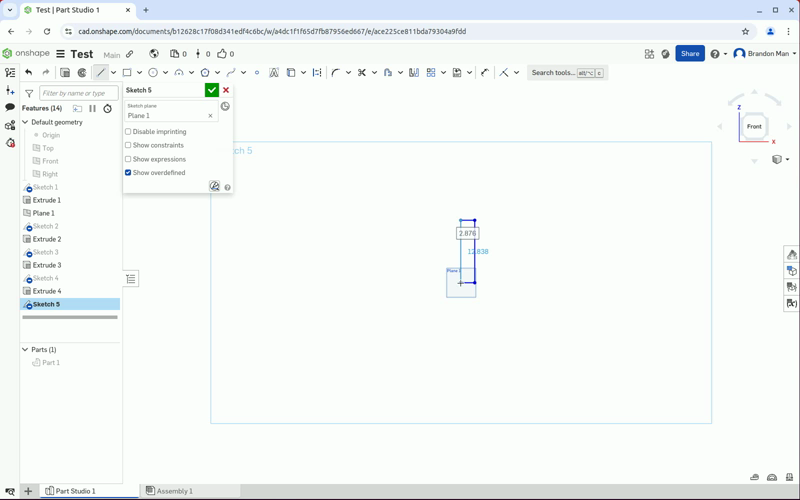
click(460, 282)
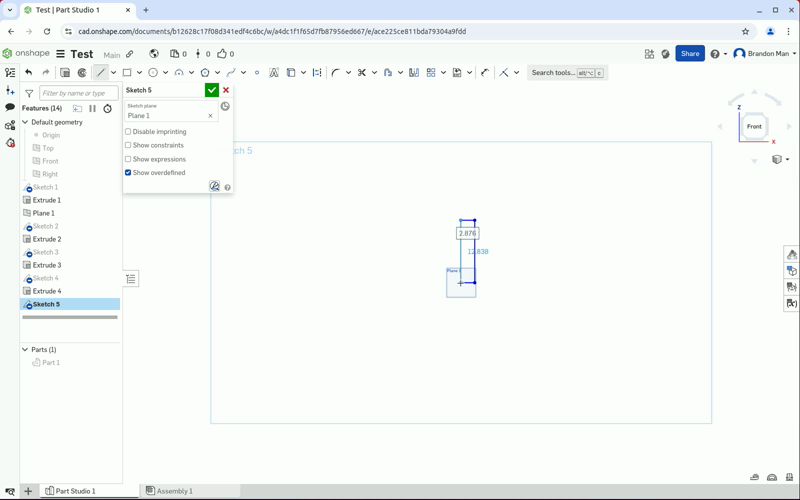
key(esc)
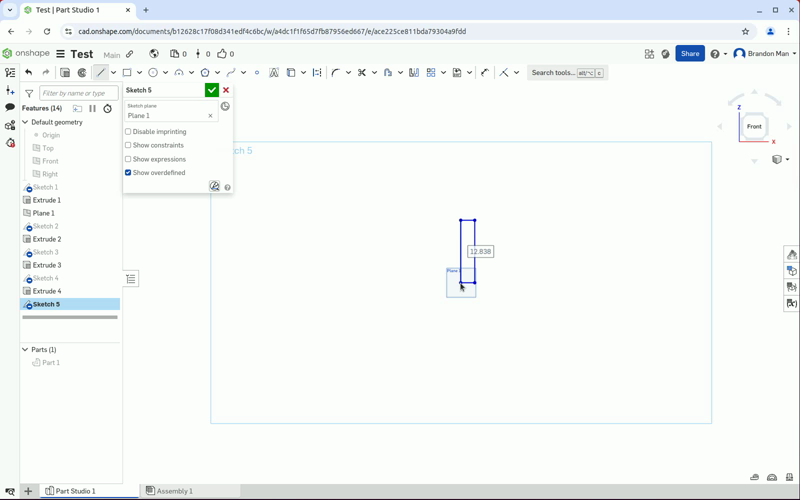
mouse_move(470, 222)
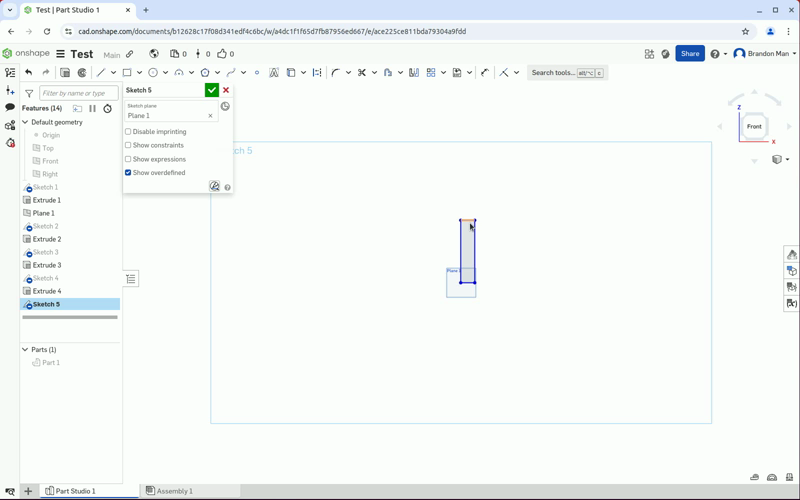
scroll(6)
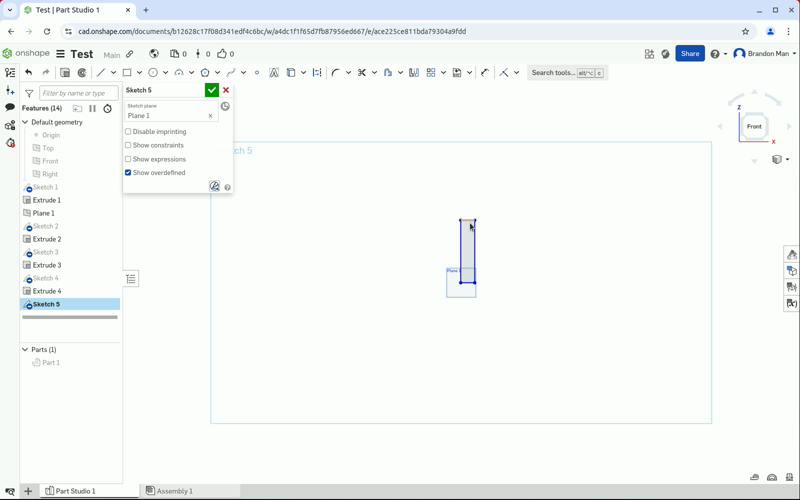
scroll(6)
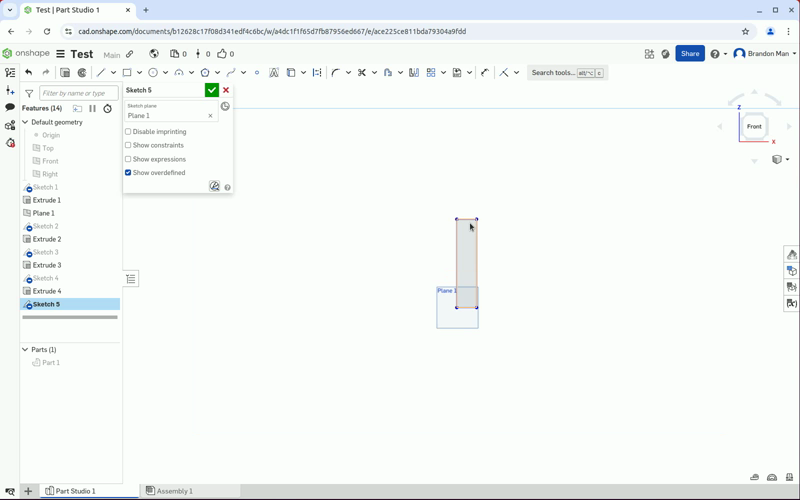
scroll(6)
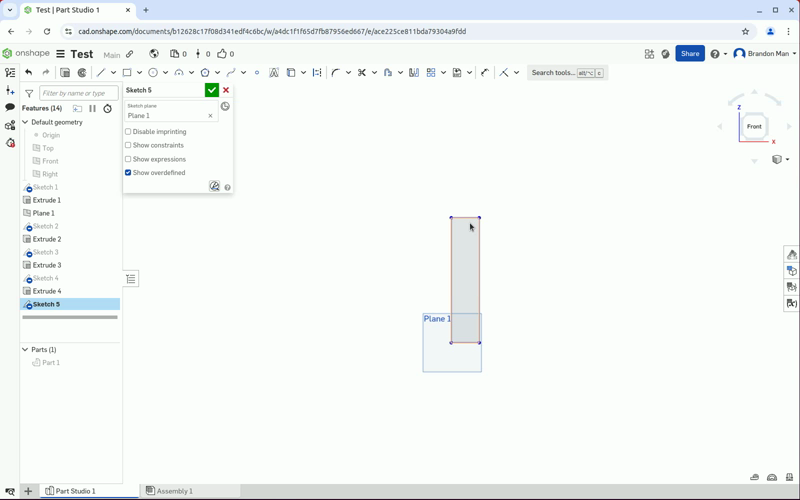
scroll(6)
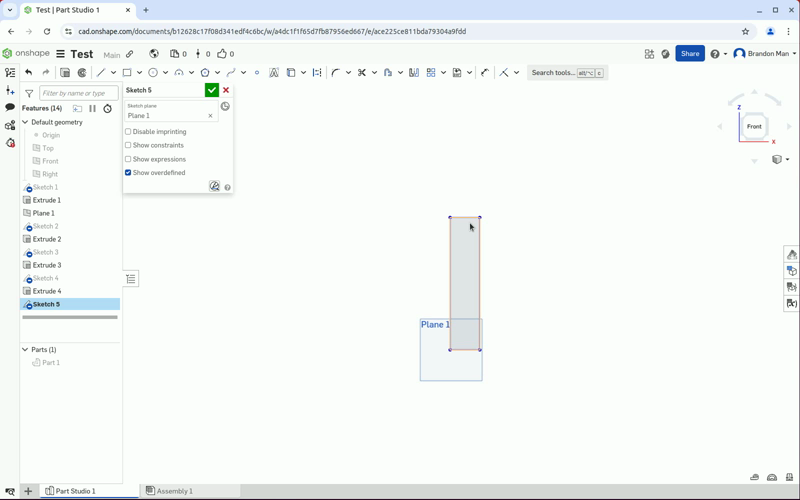
scroll(6)
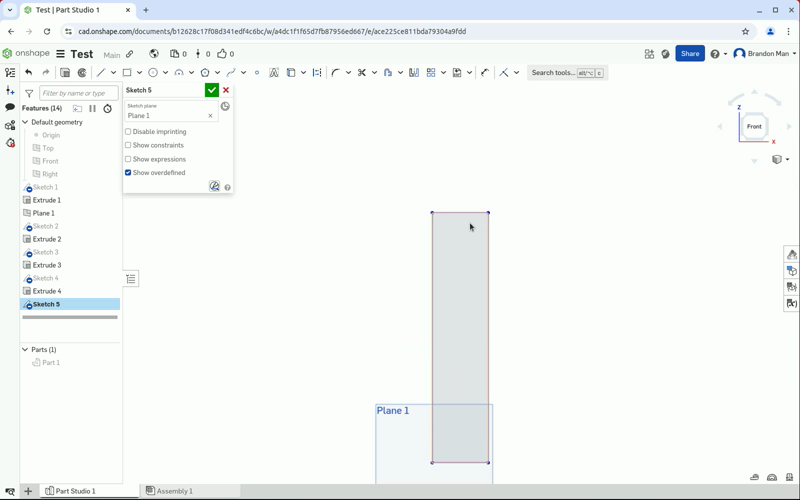
scroll(6)
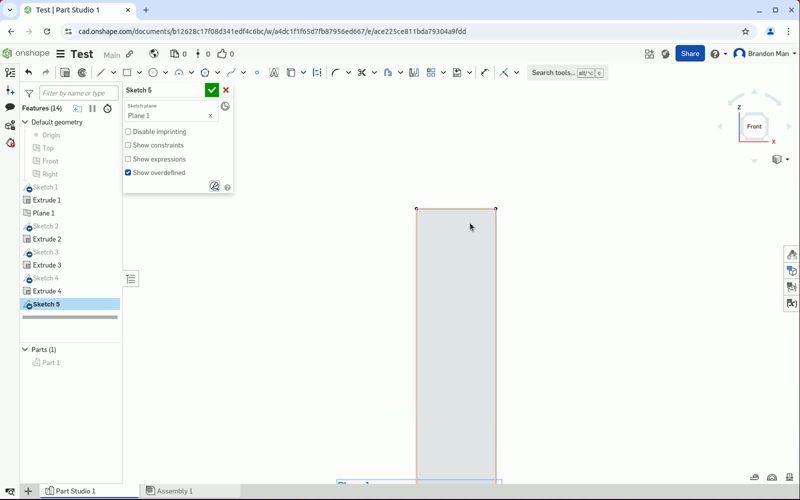
scroll(6)
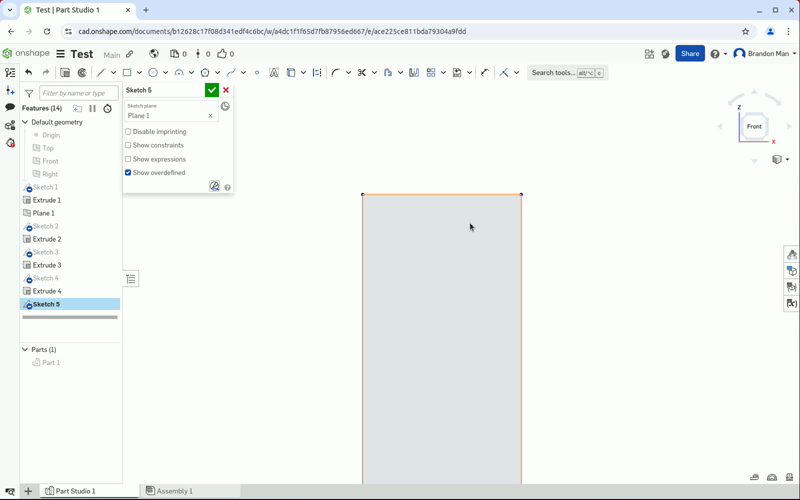
click(470, 222)
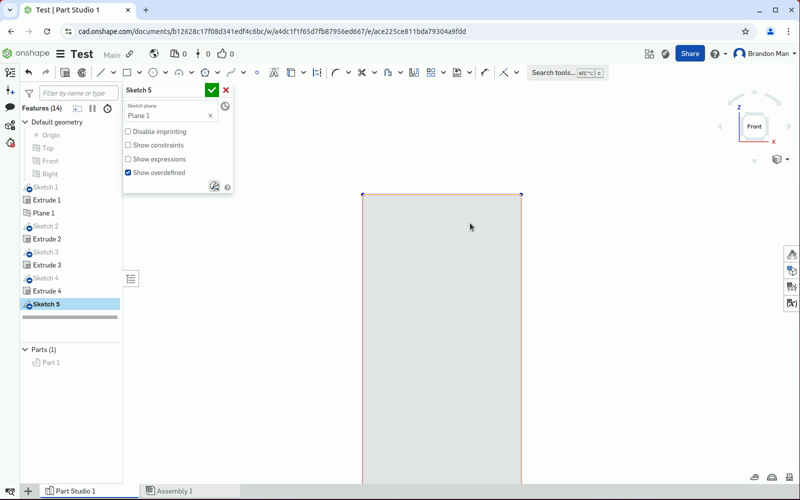
scroll(-6)
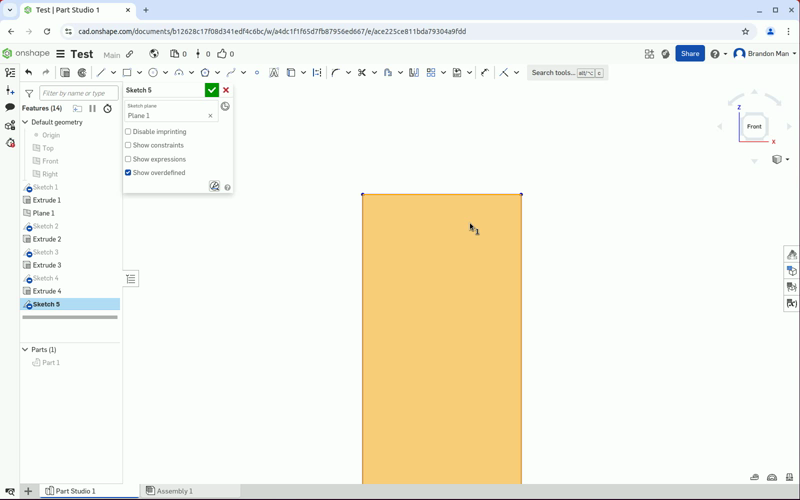
scroll(-6)
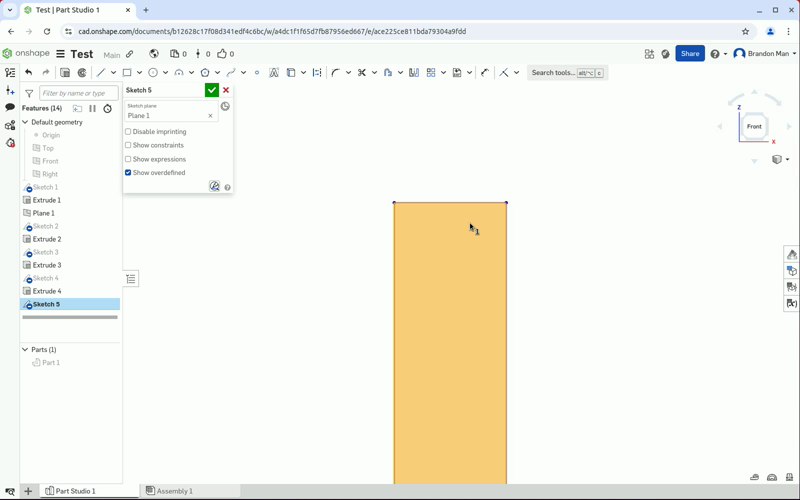
scroll(-6)
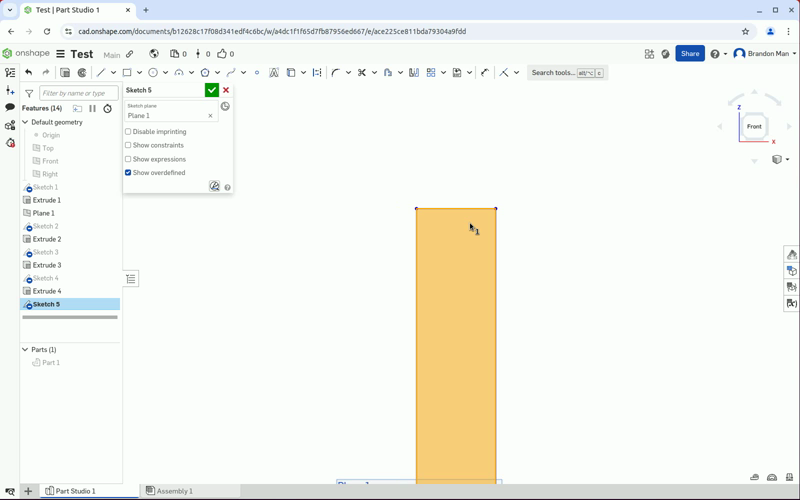
scroll(-6)
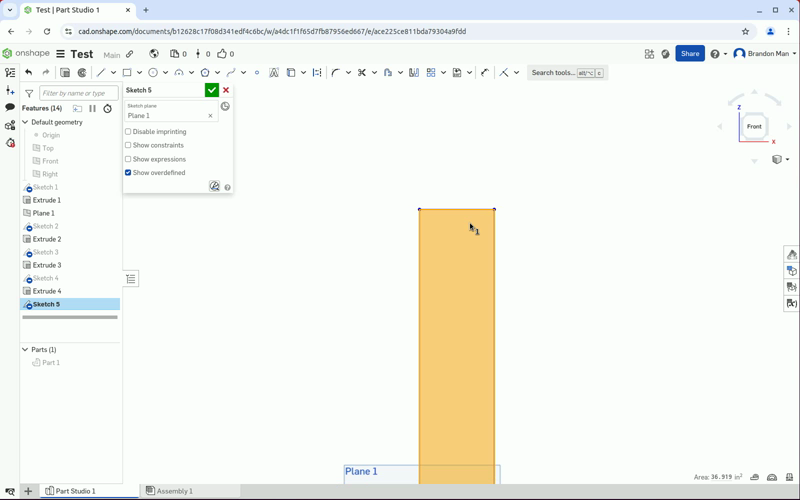
scroll(-6)
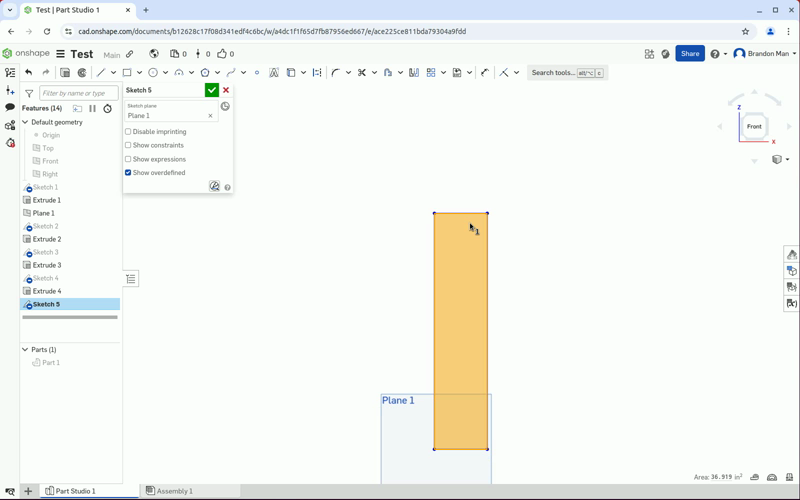
scroll(-6)
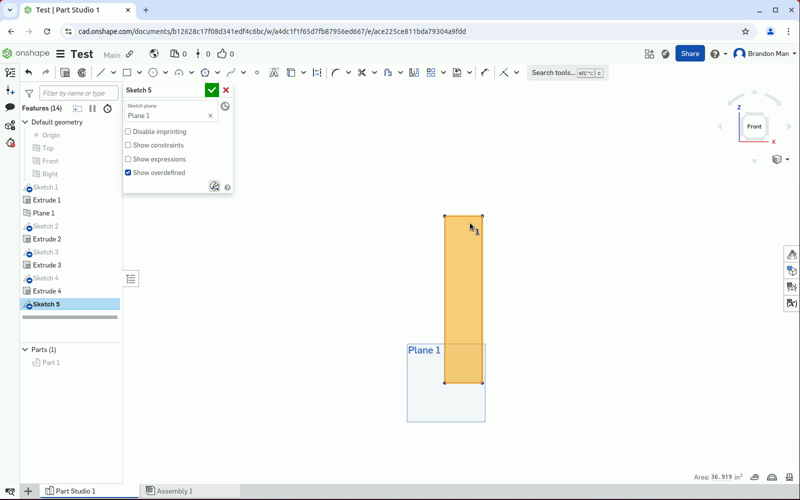
scroll(-6)
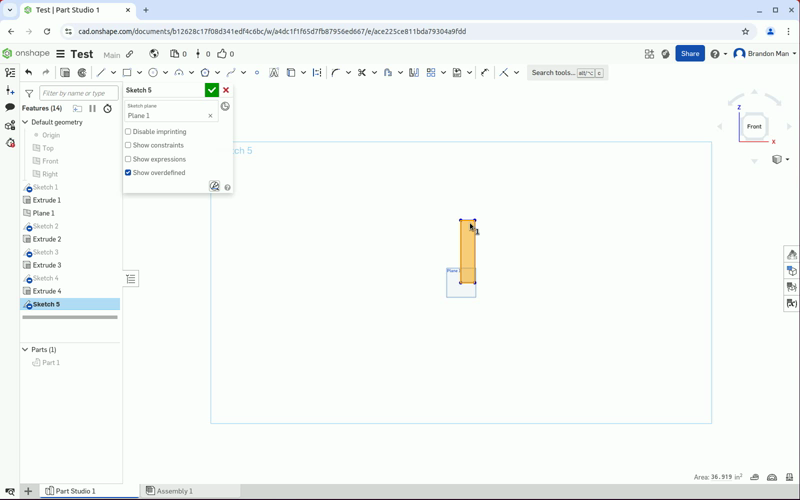
mouse_move(73, 352)
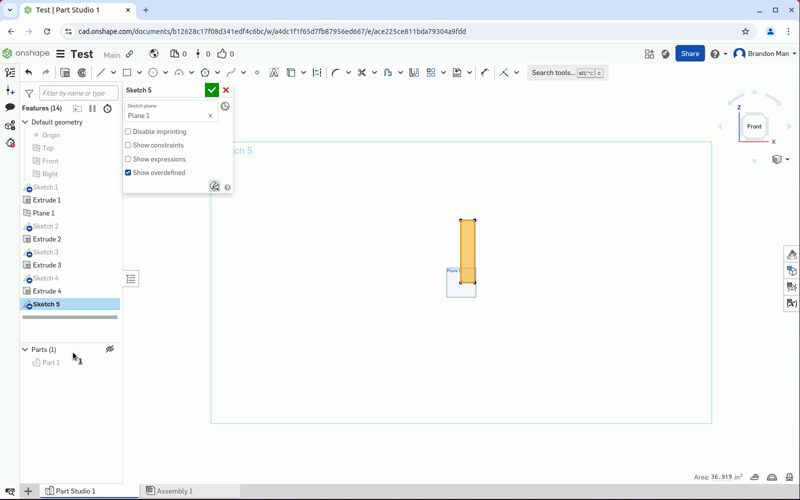
key(shift+y)
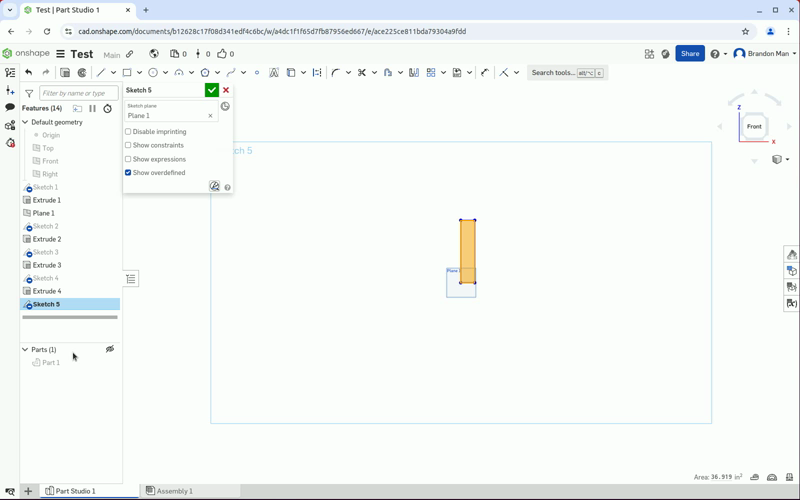
key(shift+e)
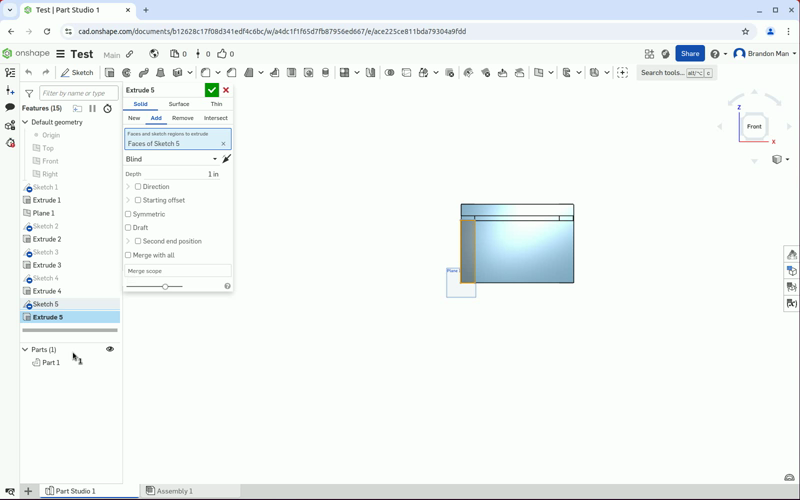
mouse_move(143, 106)
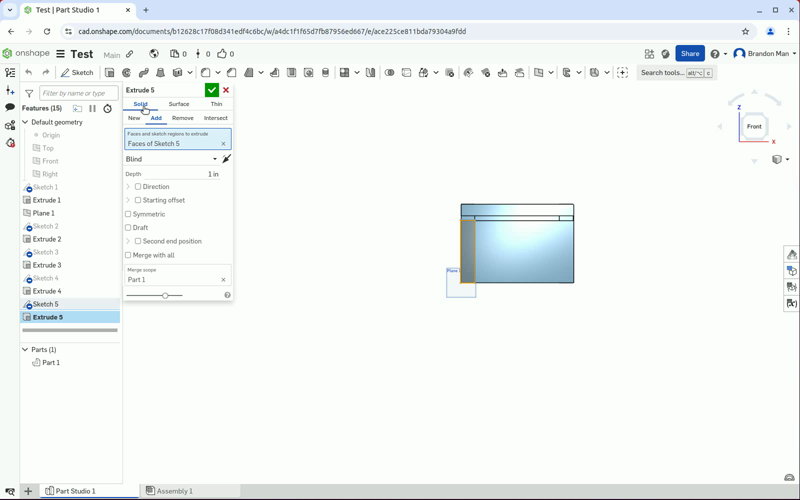
click(143, 106)
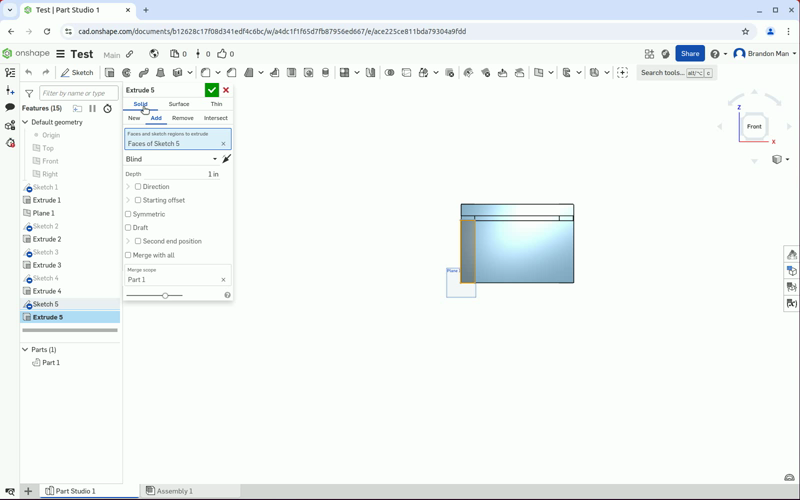
mouse_move(186, 120)
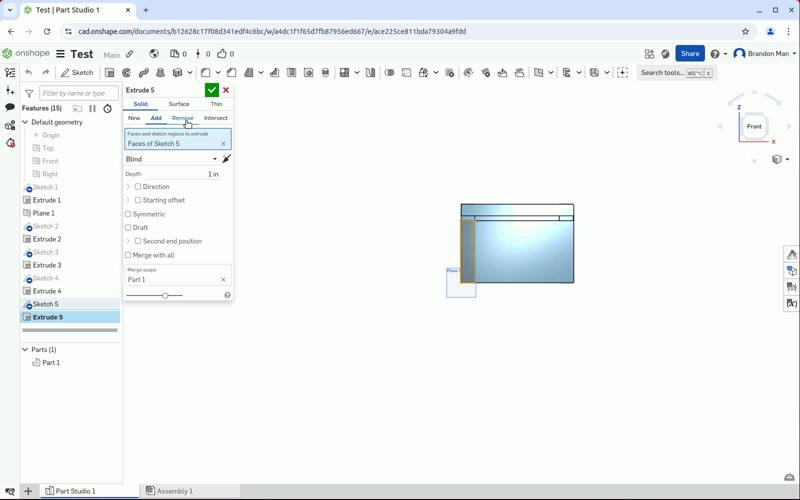
click(186, 120)
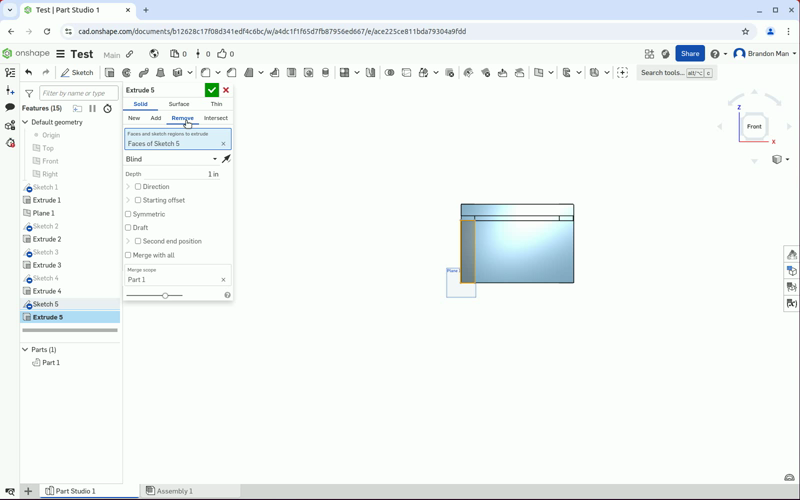
key(tab, 4)
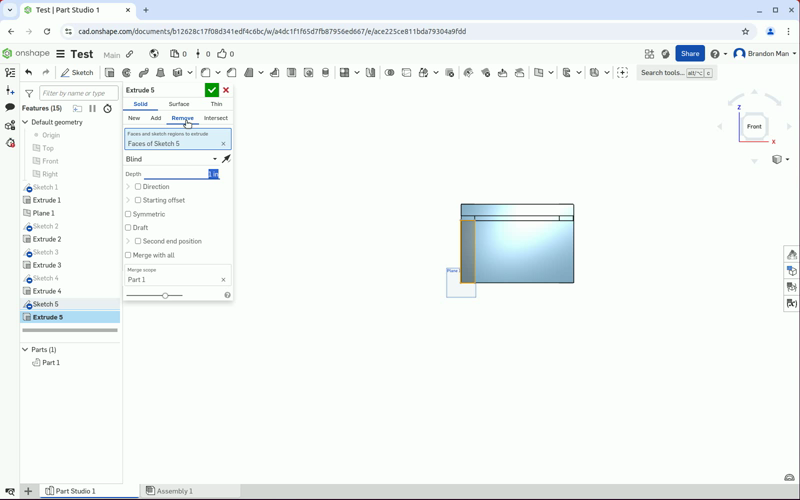
text(1.444)
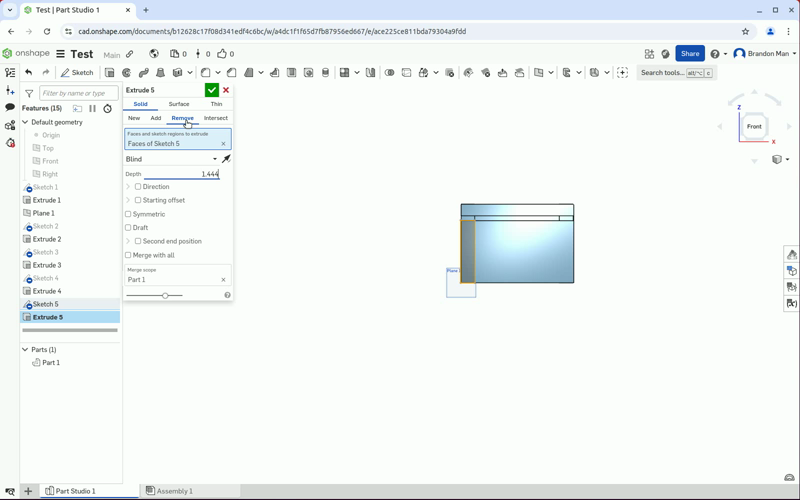
key(tab, 6)
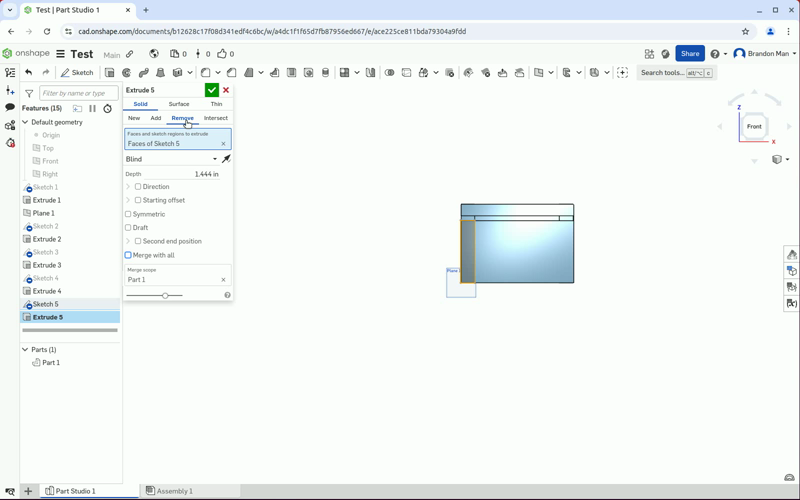
key(space)
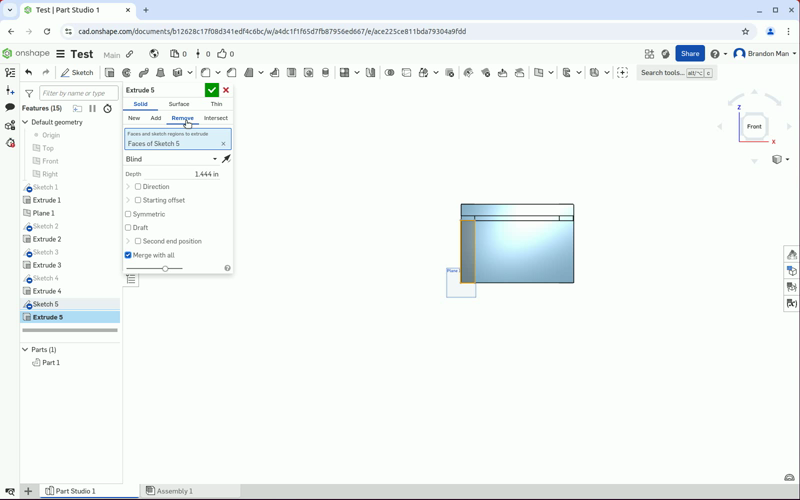
key(enter)
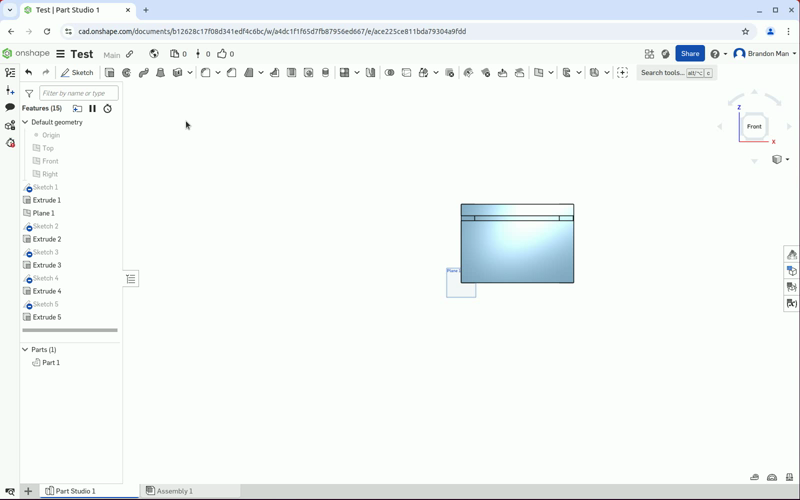
key(shift+h)
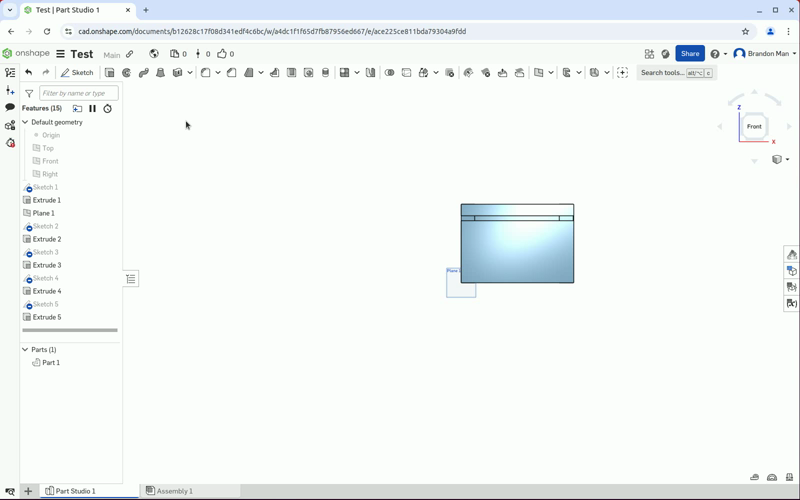
key(shift+h)
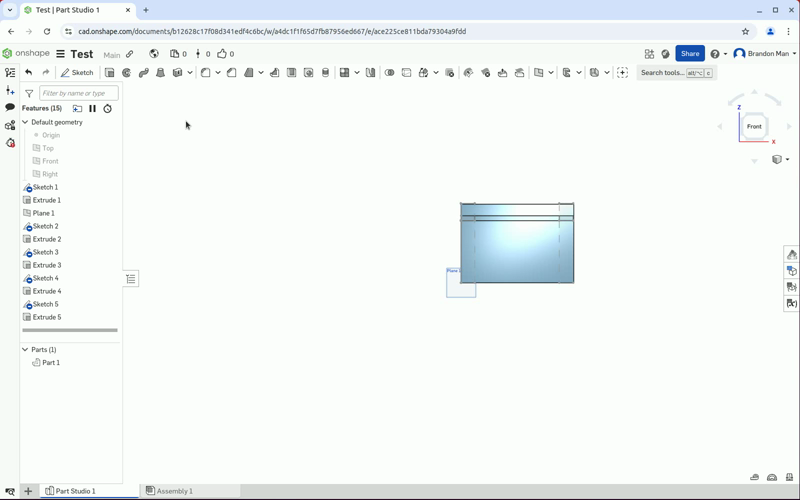
key(shift+7)
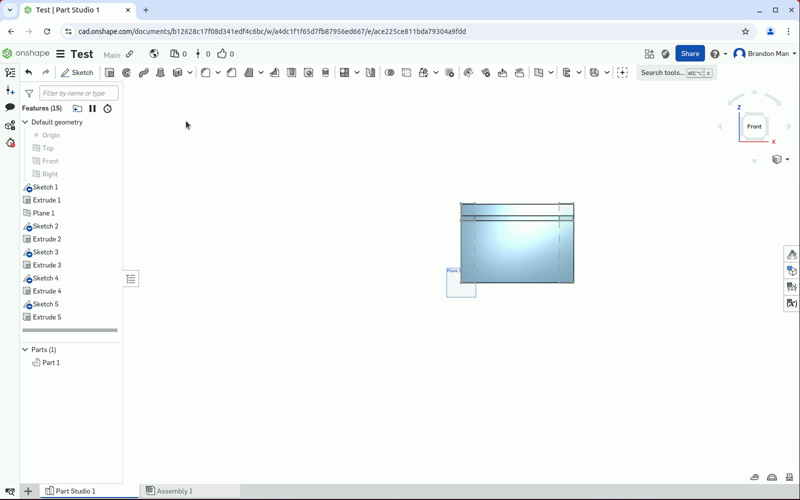
key(left, 2)
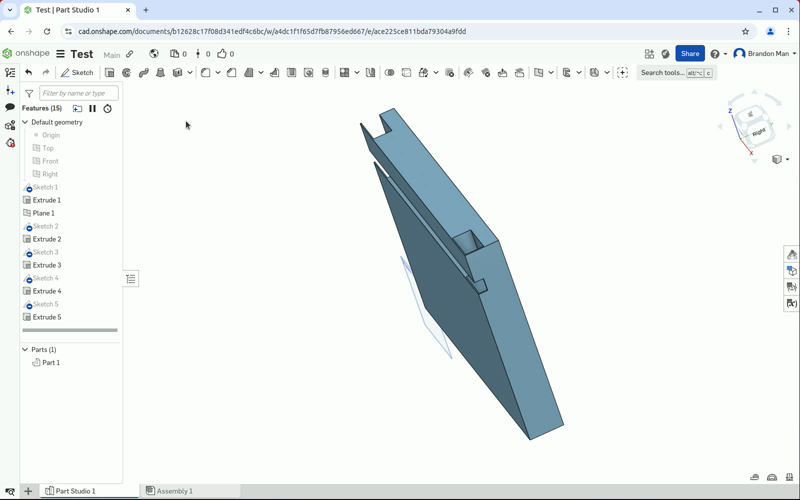
key(down, 2)
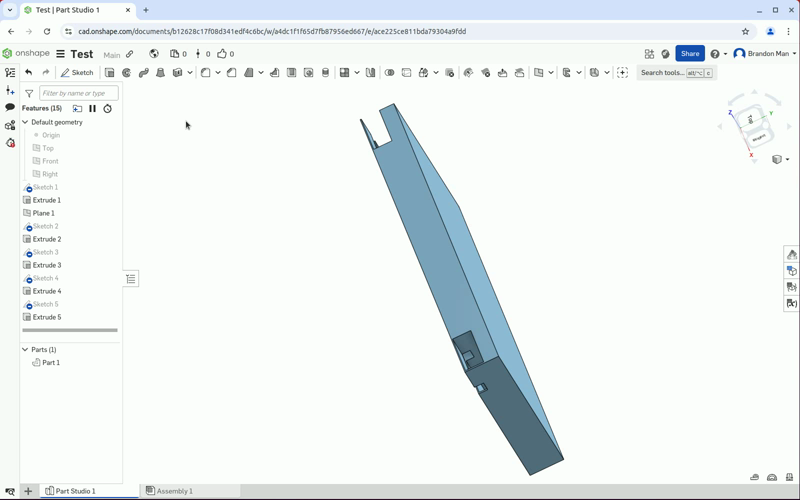
key(up, 2)
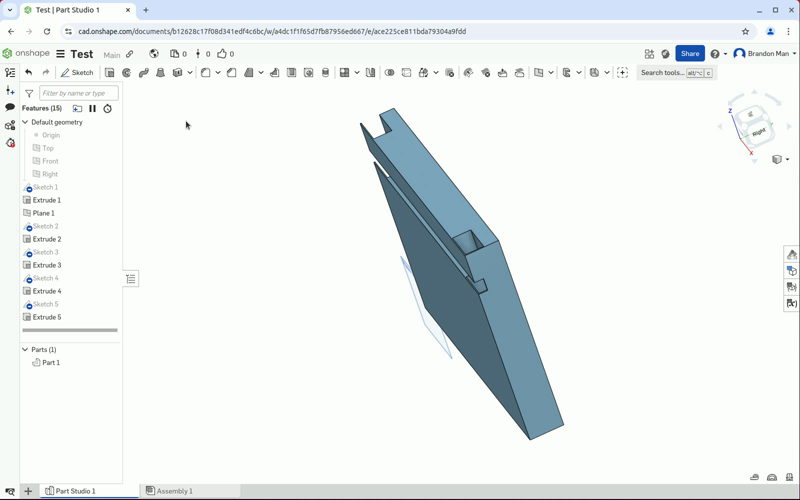
key(right, 2)
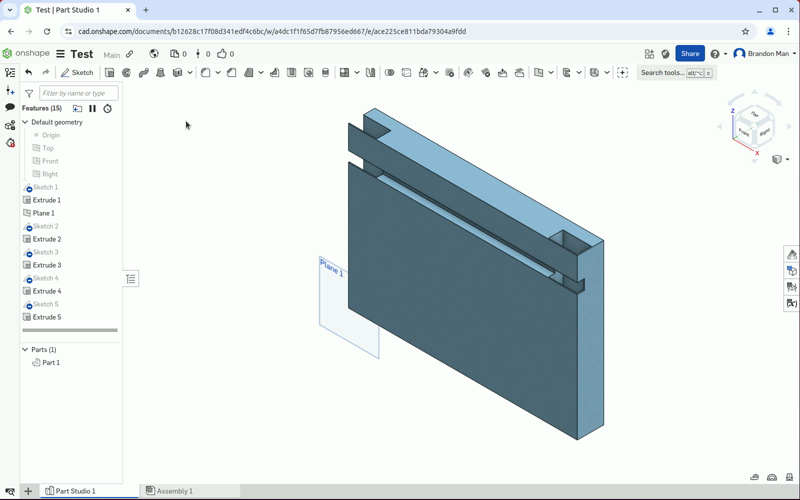
mouse_move(73, 189)
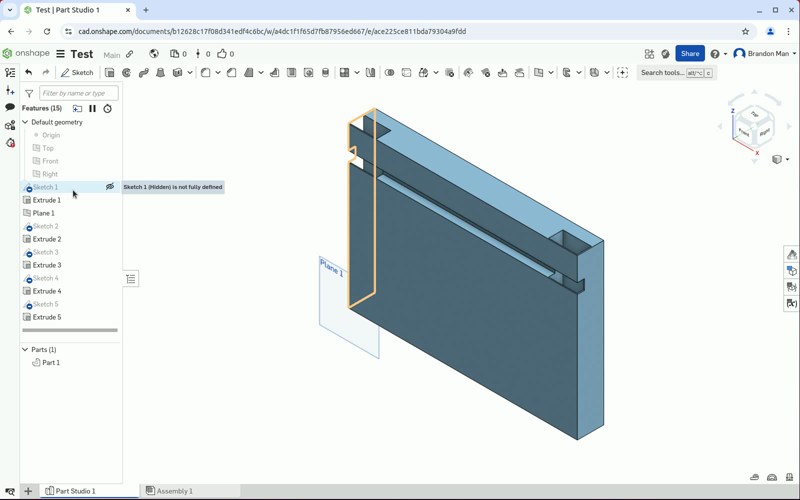
click(73, 189)